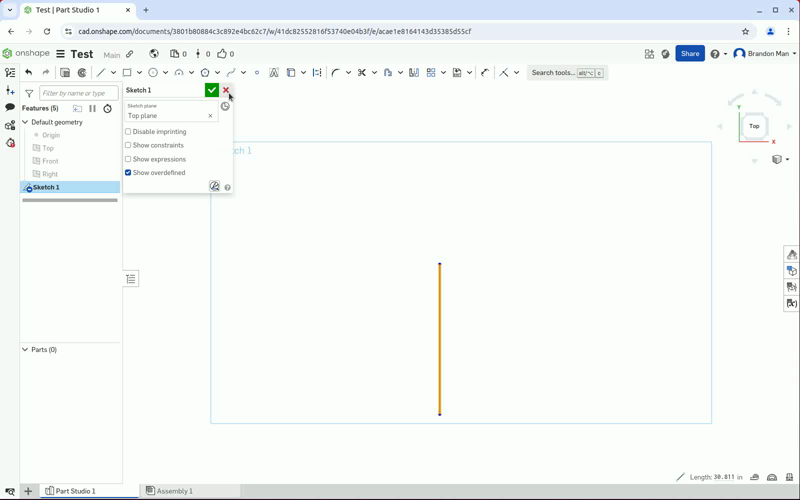
key(shift+h)
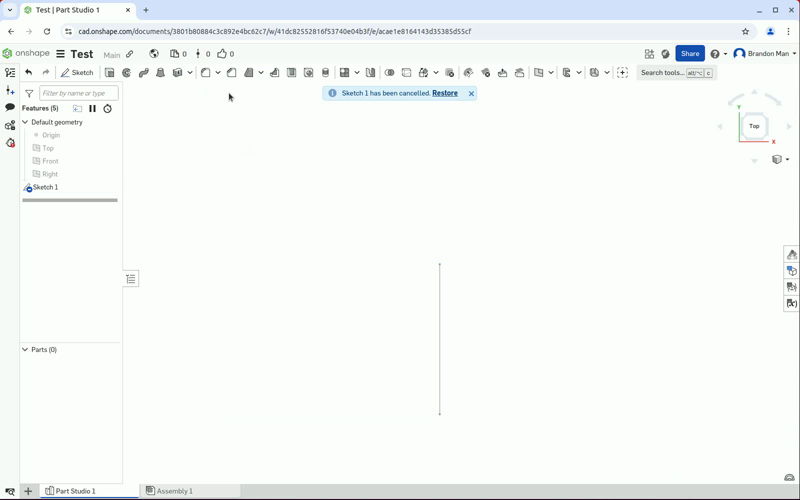
key(shift+s)
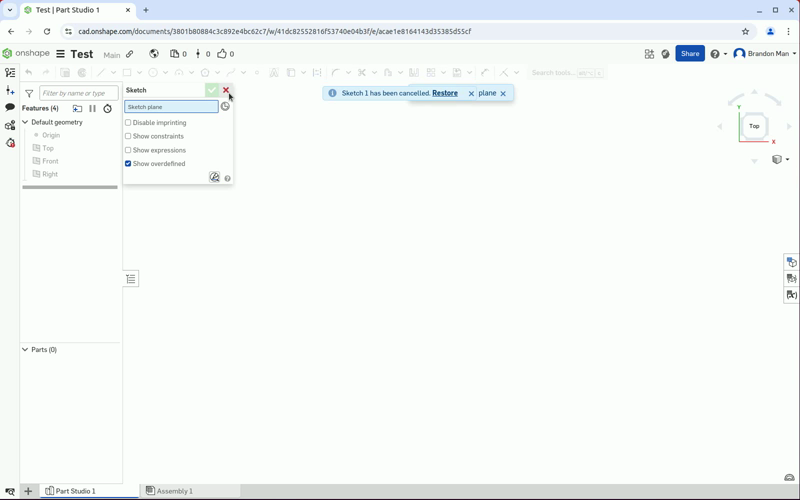
mouse_move(73, 150)
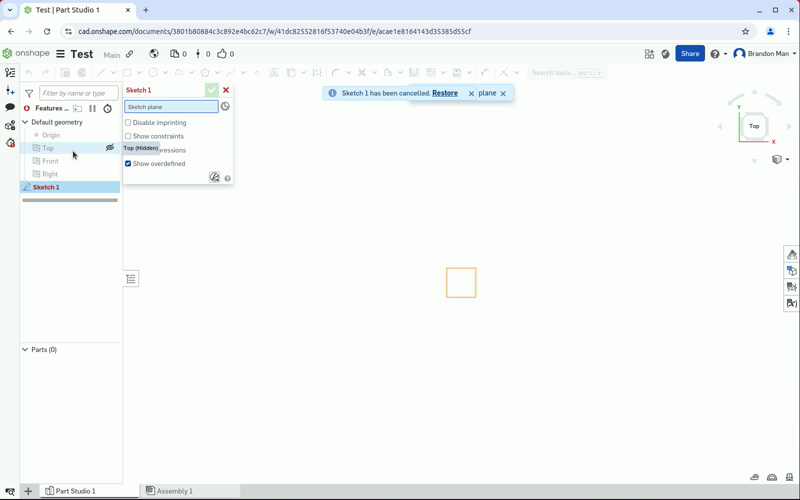
click(73, 150)
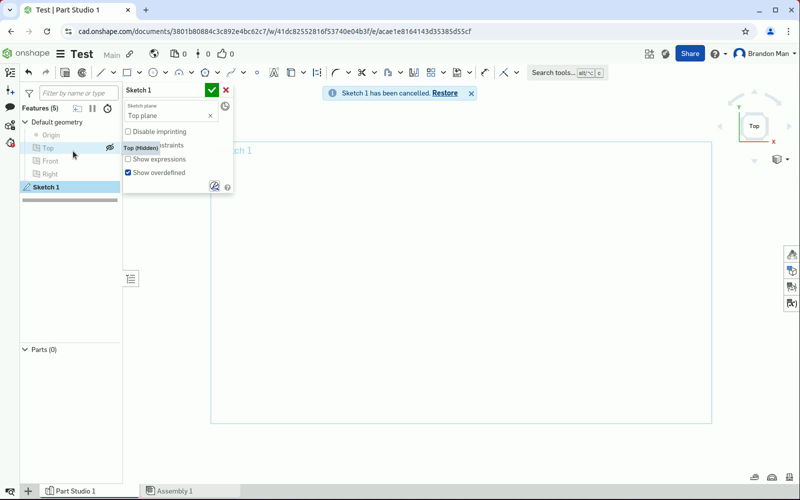
mouse_move(73, 352)
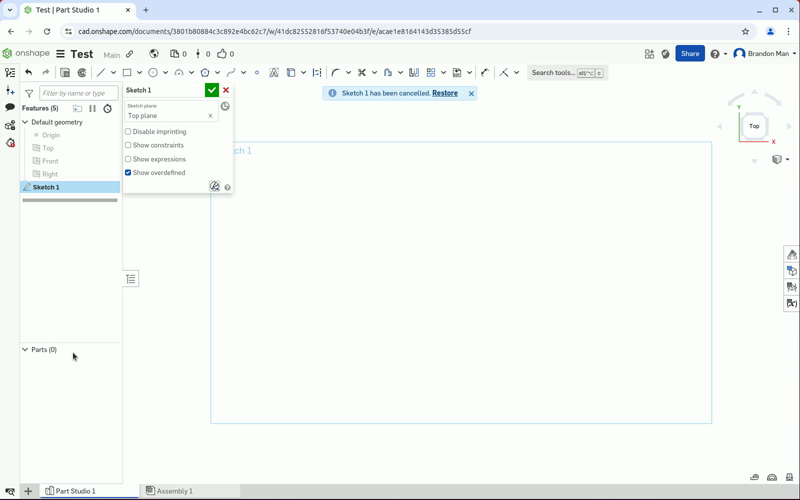
key(y)
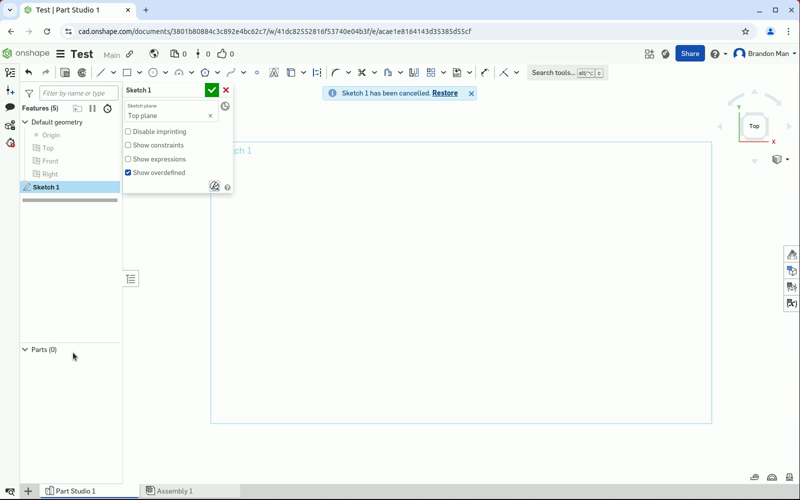
key(c)
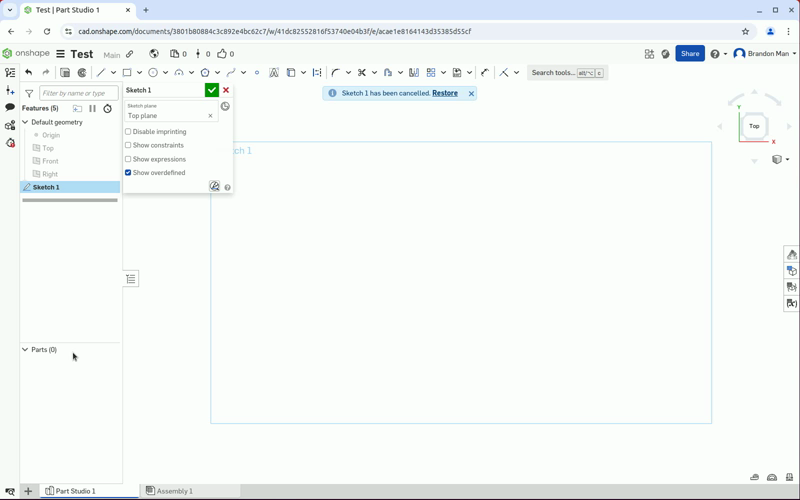
key_down(shift)
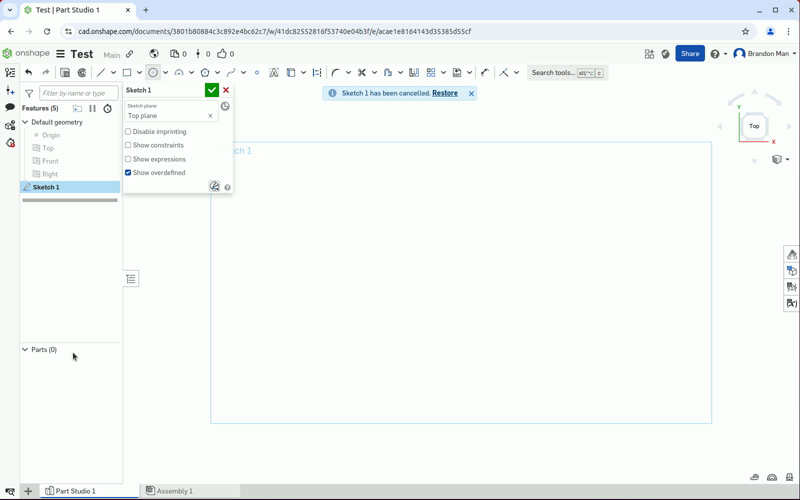
mouse_move(461, 282)
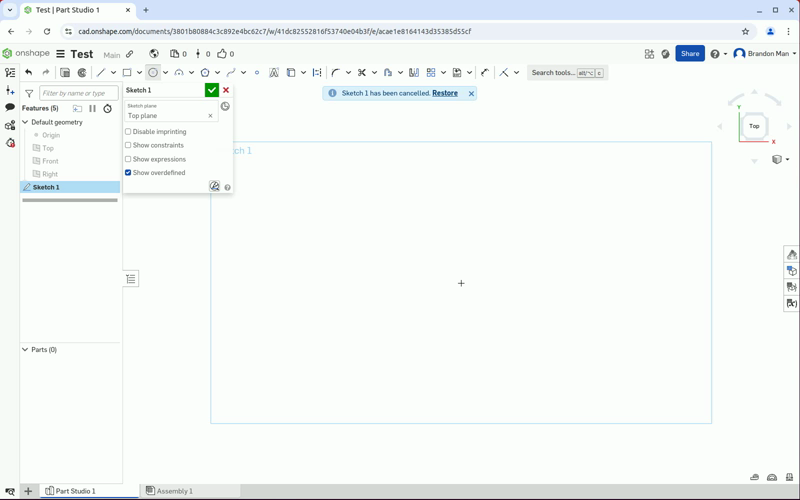
click(461, 282)
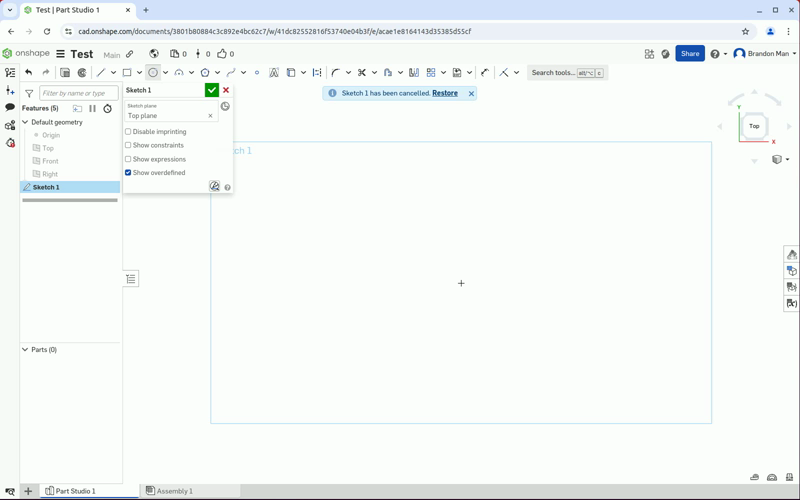
key_up(shift)
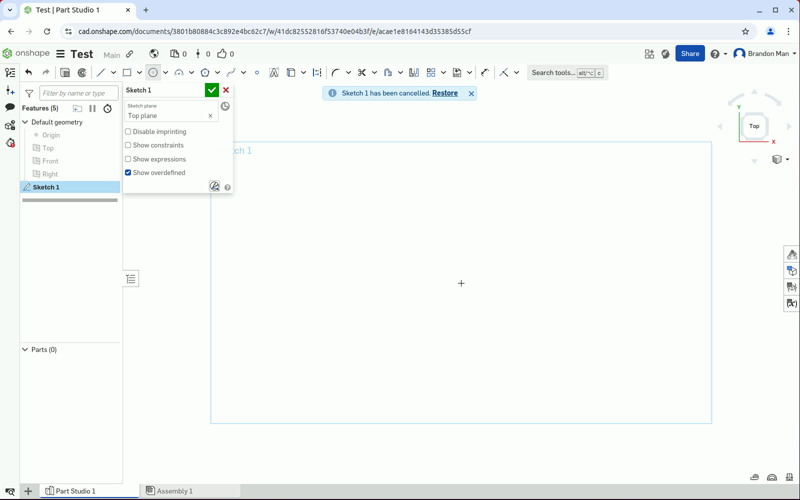
mouse_move(493, 282)
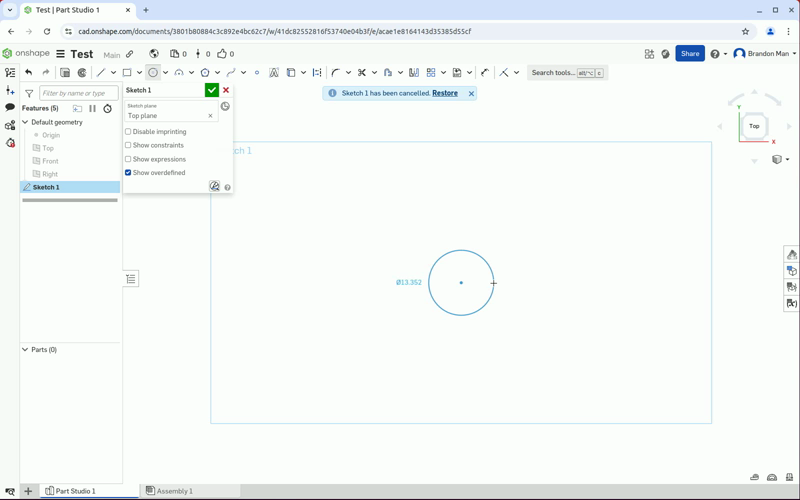
click(493, 282)
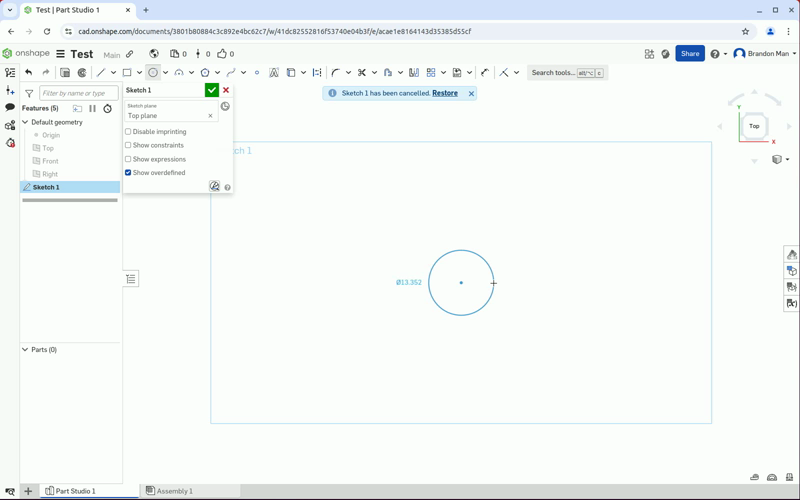
key(esc)
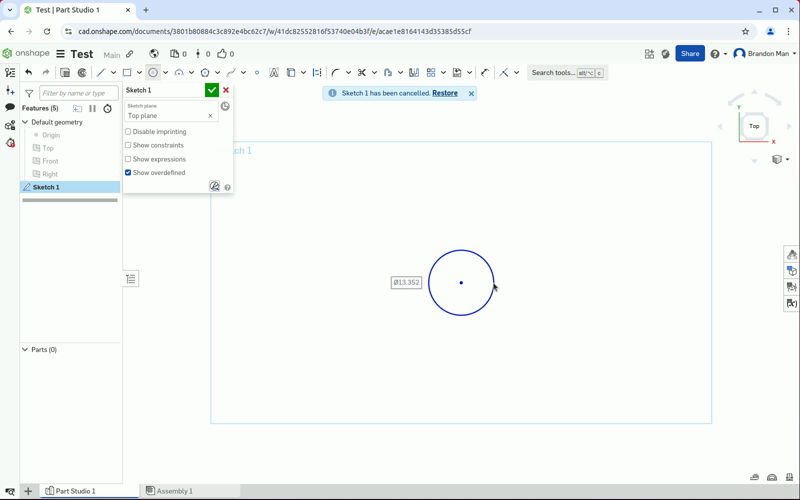
key(l)
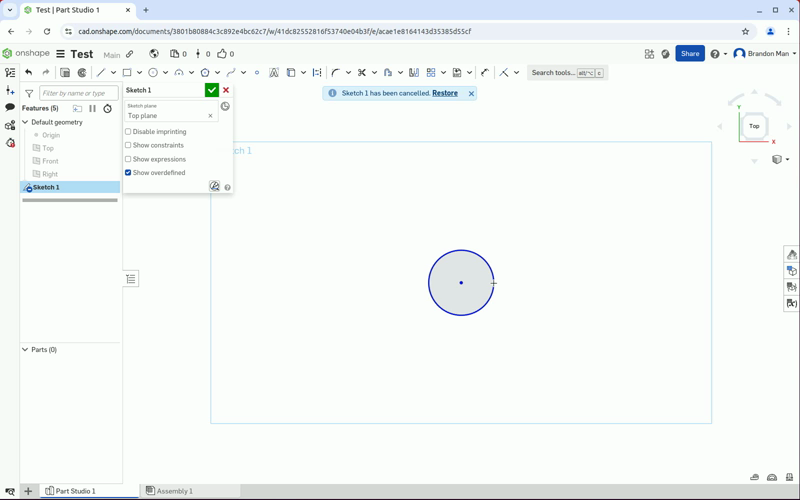
key_down(shift)
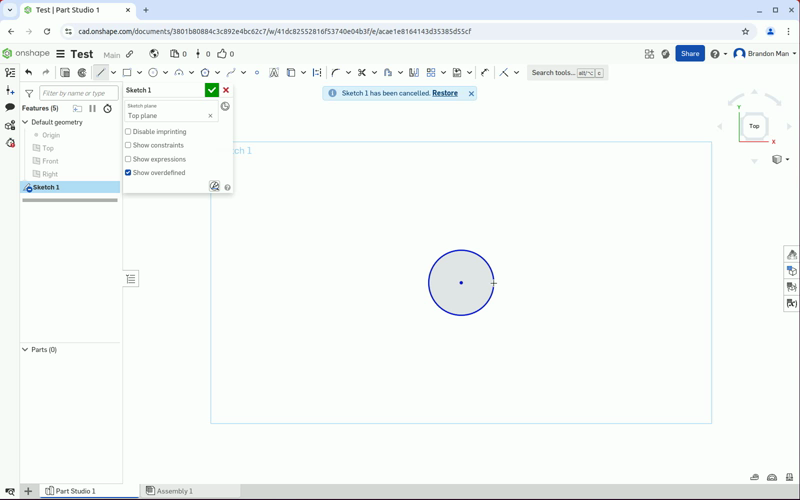
mouse_move(440, 287)
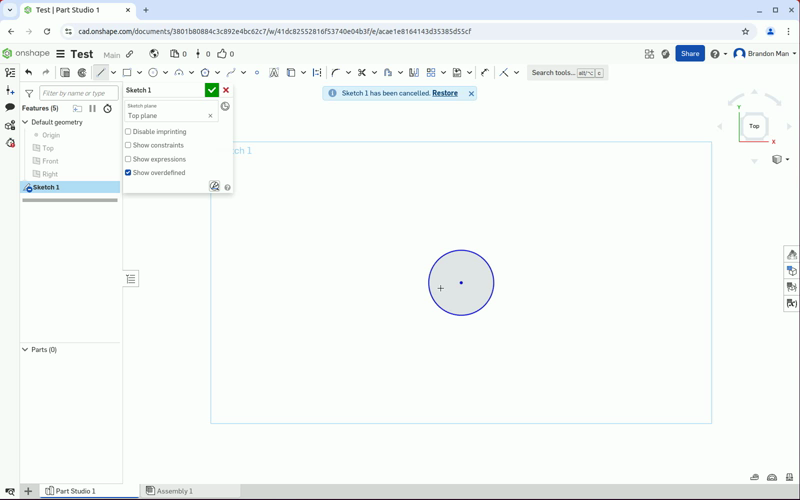
click(440, 287)
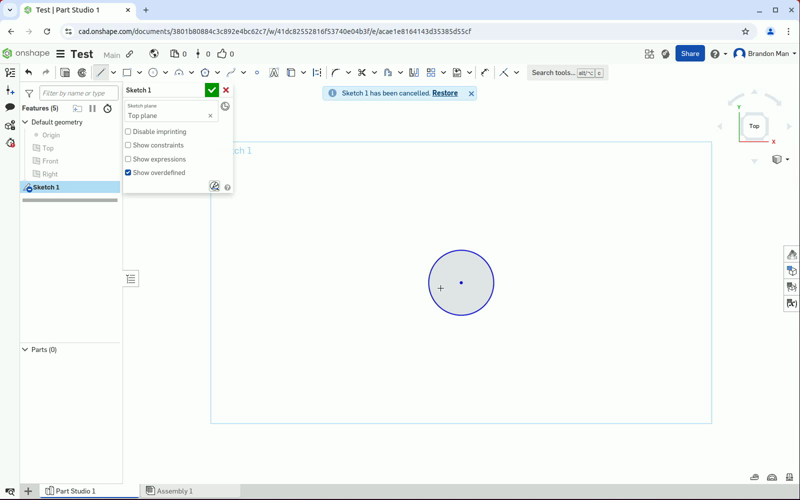
key_up(shift)
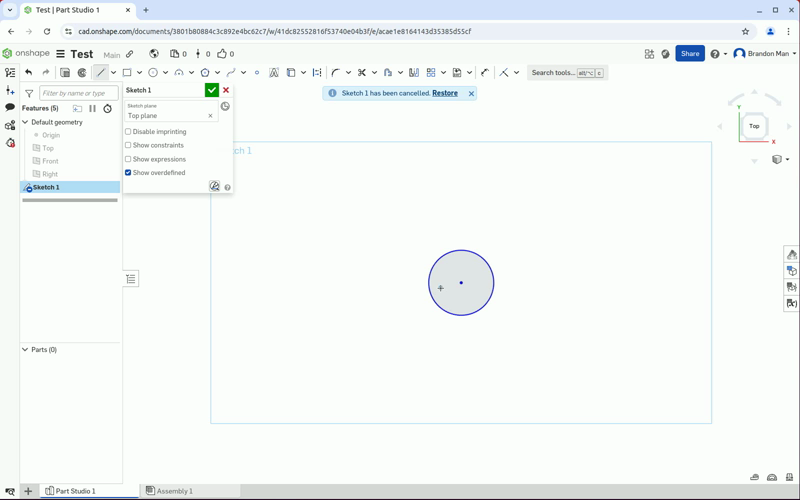
key_down(shift)
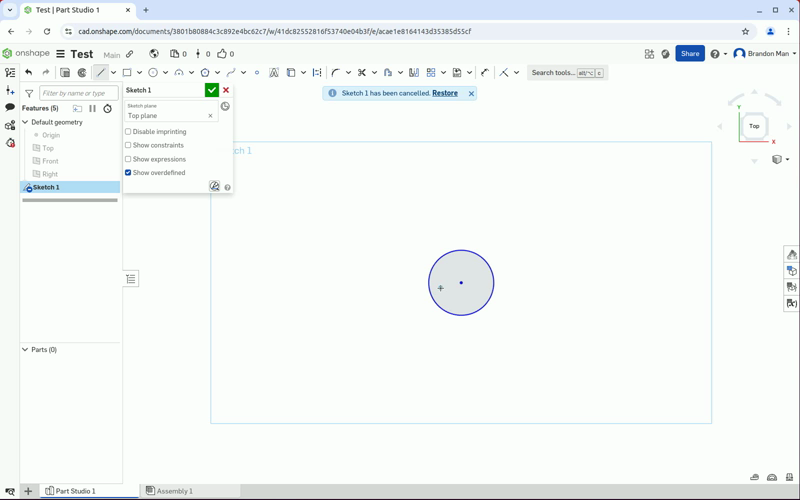
mouse_move(470, 287)
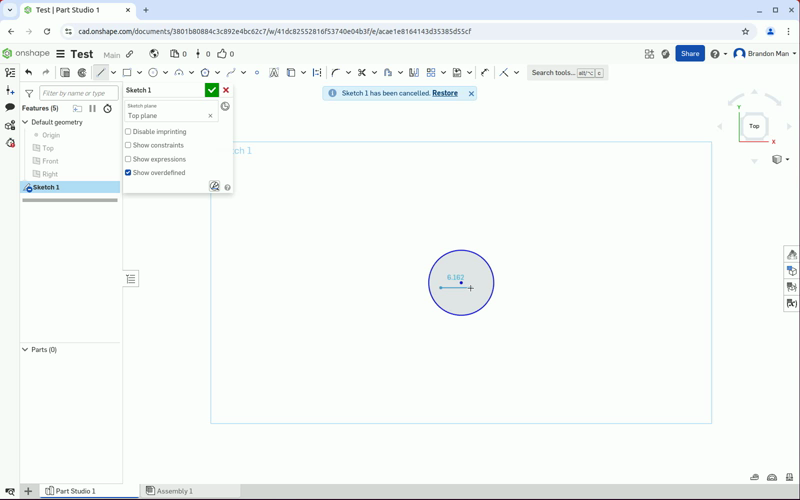
mouse_move(445, 287)
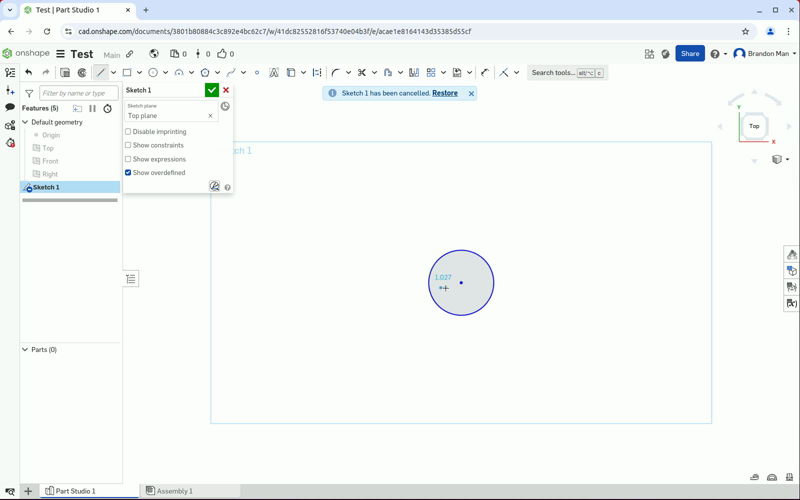
scroll(6)
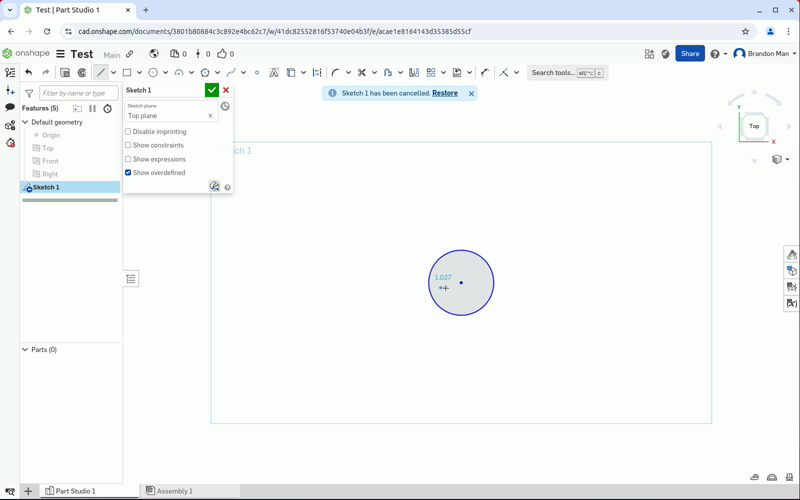
scroll(6)
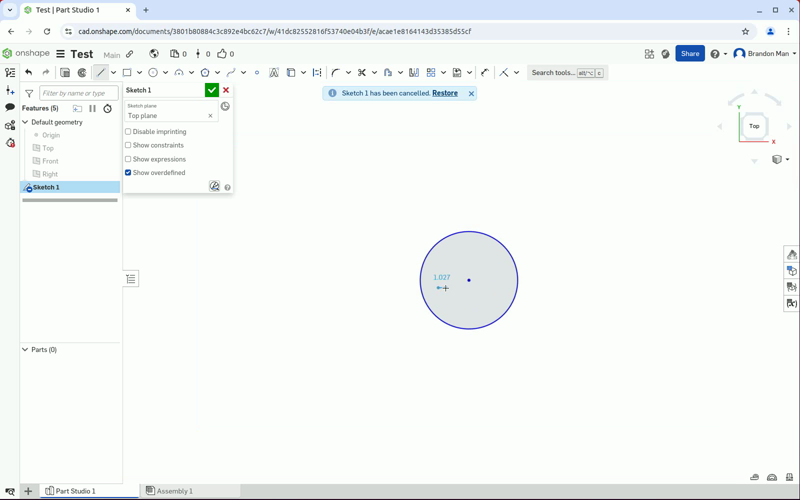
scroll(6)
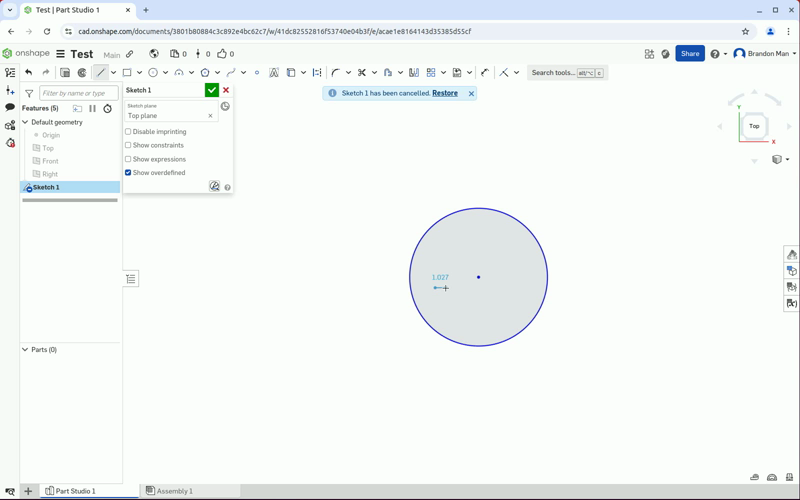
scroll(6)
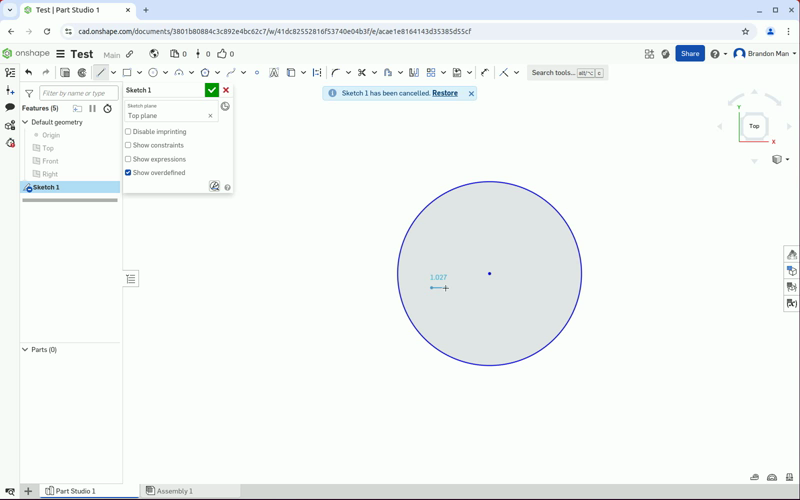
scroll(6)
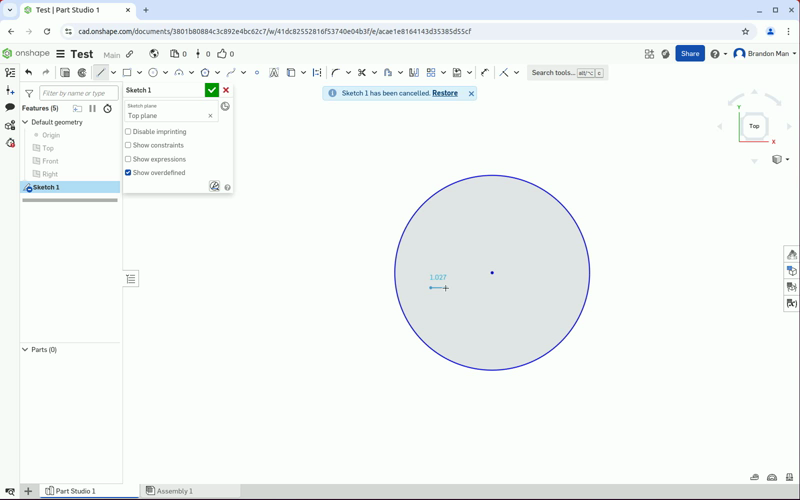
scroll(6)
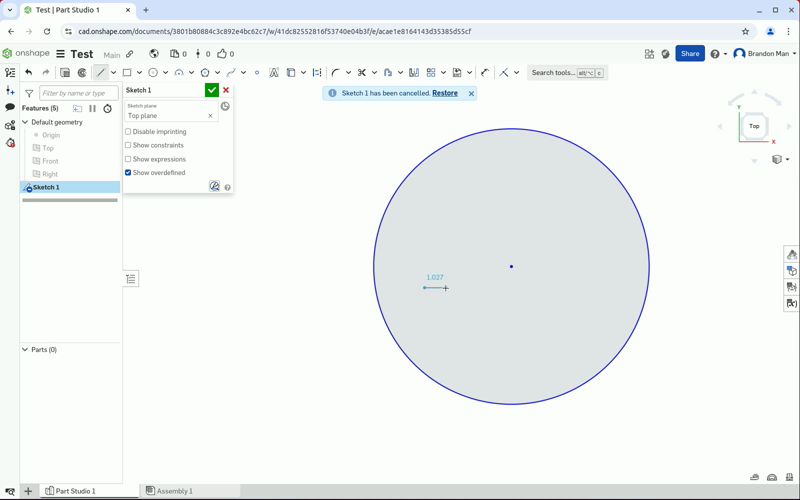
scroll(6)
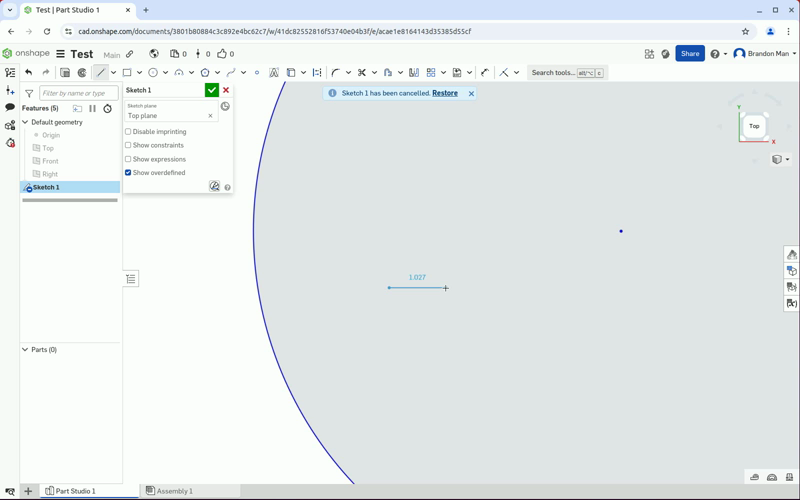
click(445, 287)
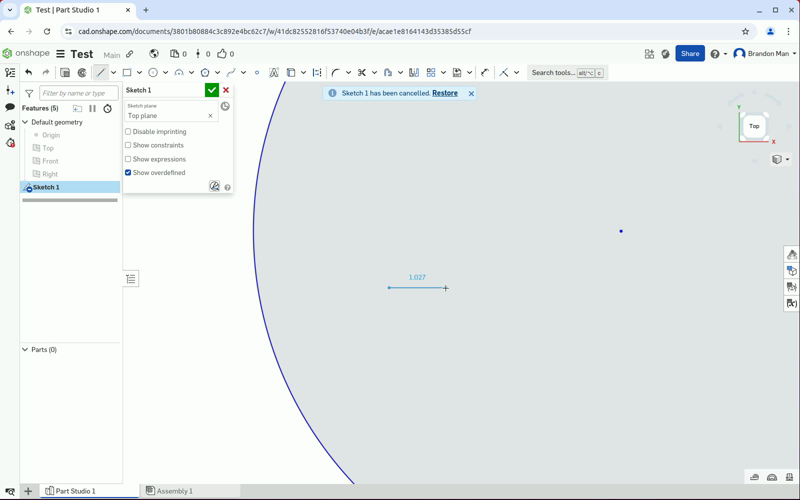
scroll(-6)
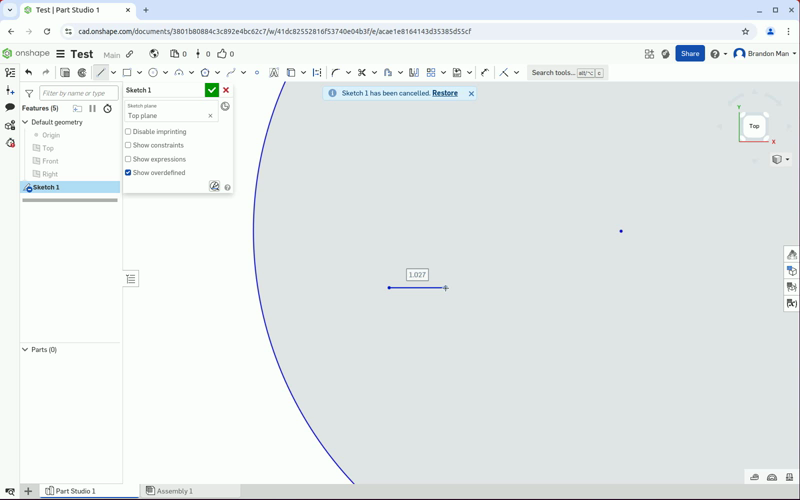
scroll(-6)
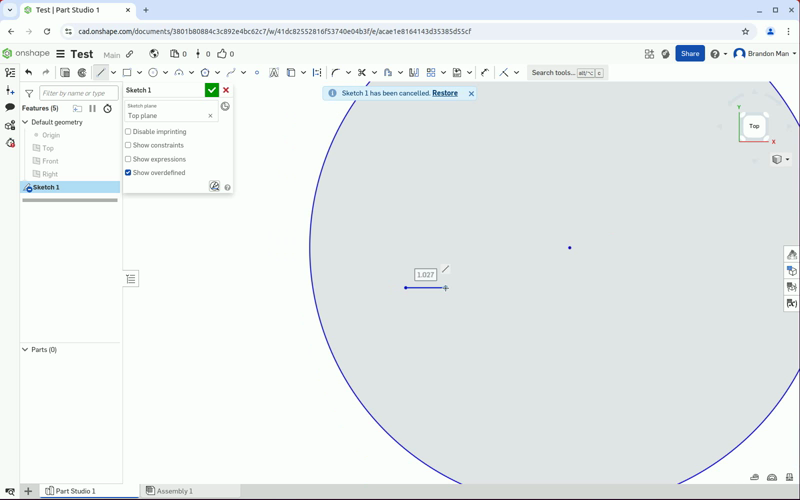
scroll(-6)
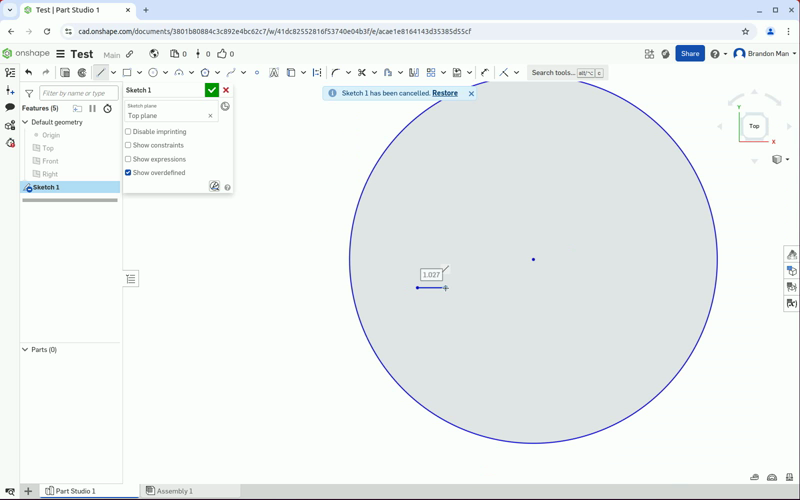
scroll(-6)
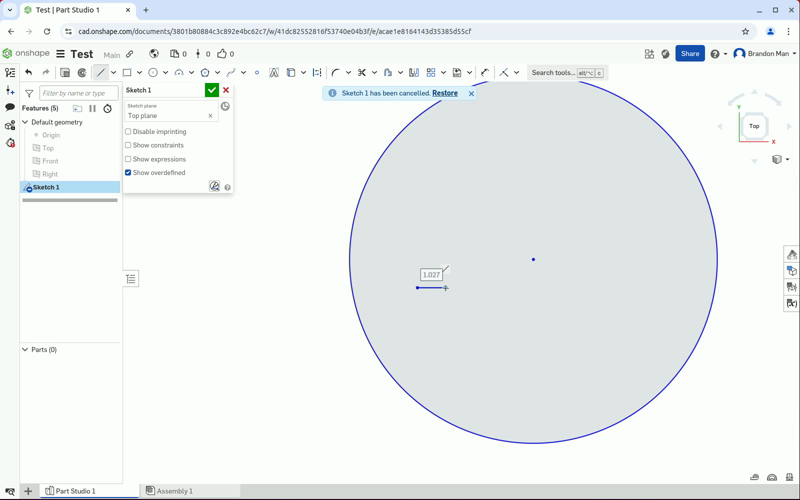
scroll(-6)
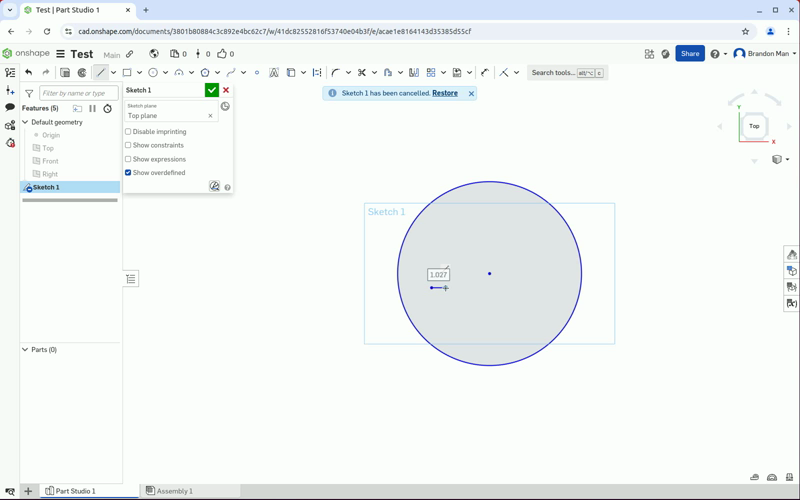
scroll(-6)
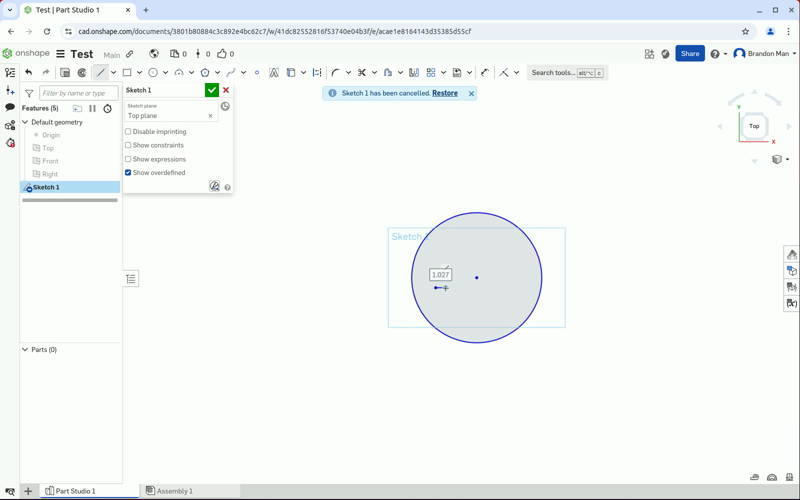
scroll(-6)
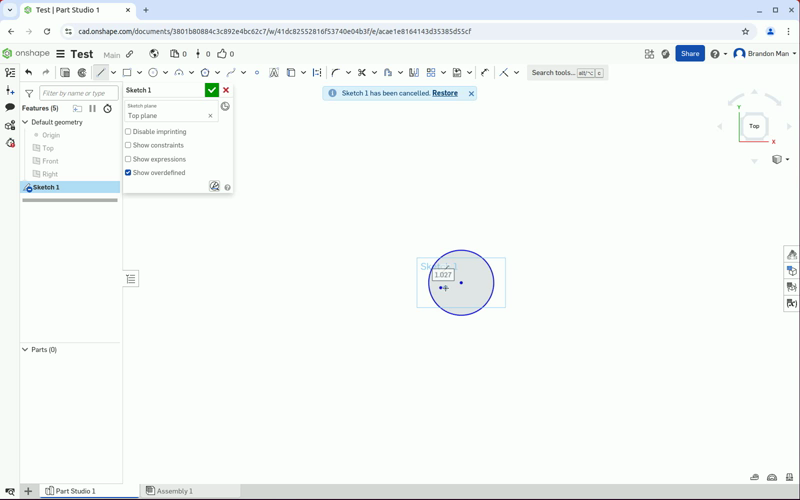
key_up(shift)
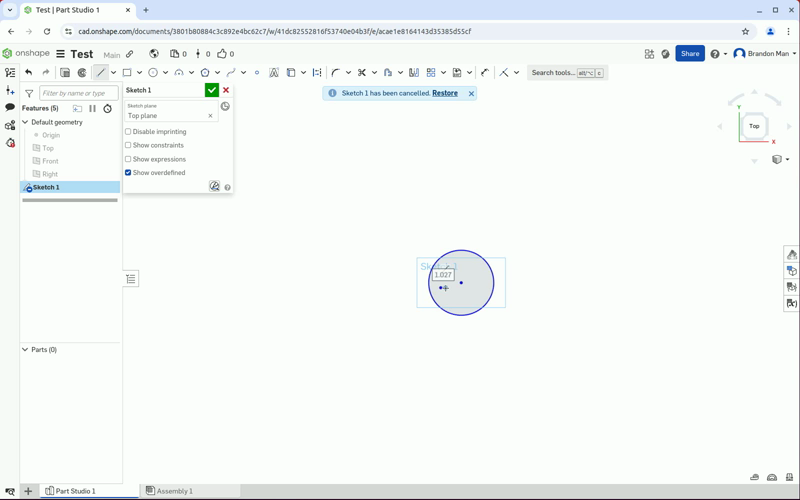
key(esc)
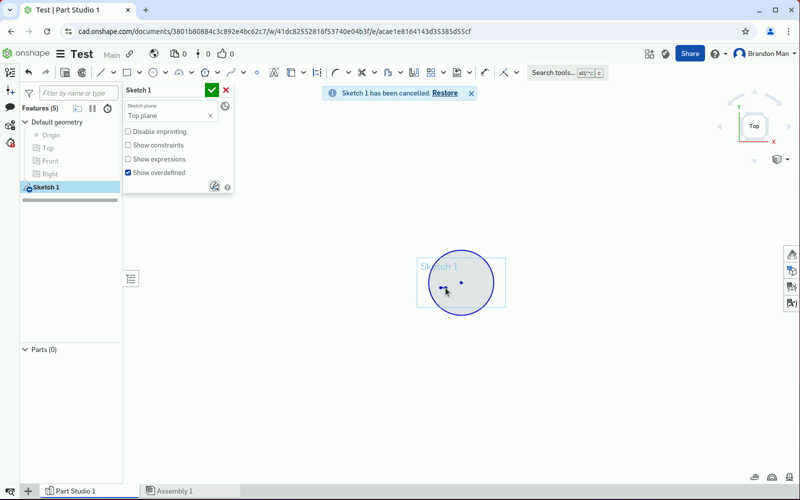
key(a)
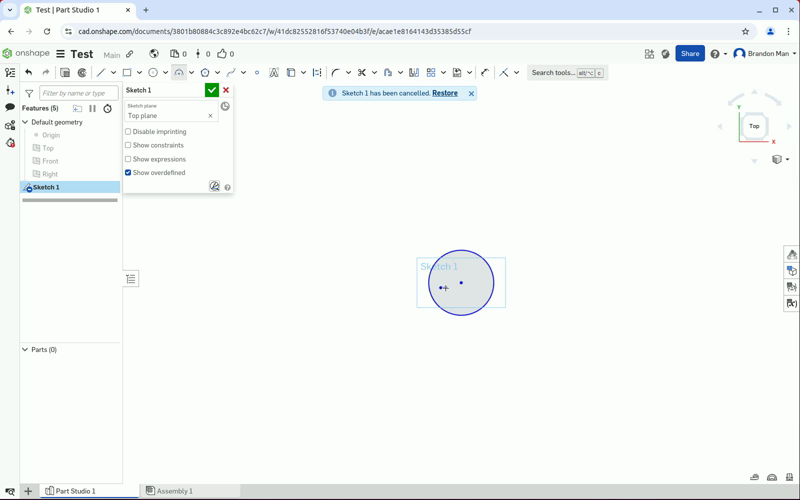
mouse_move(445, 287)
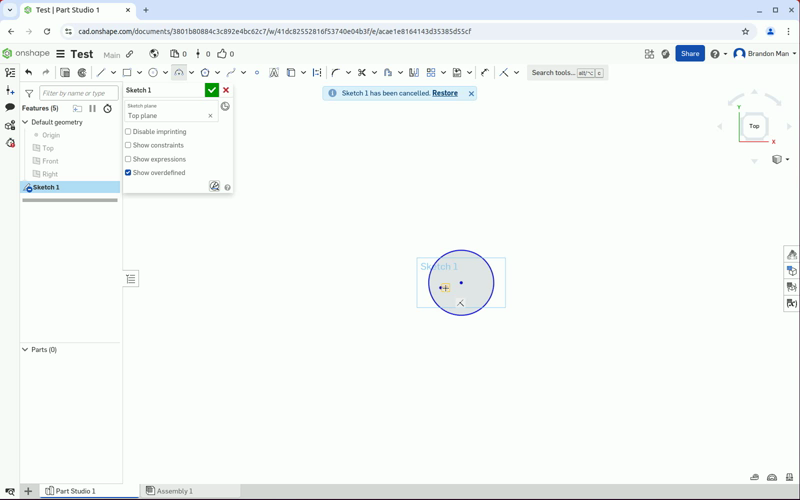
click(445, 287)
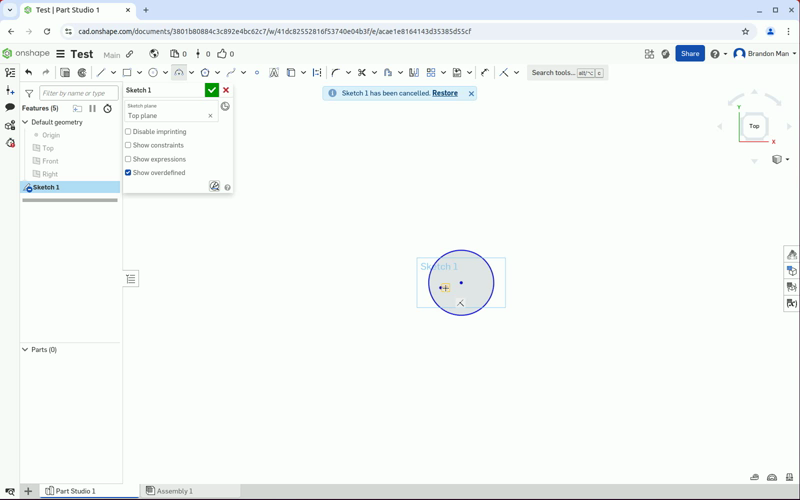
key_down(shift)
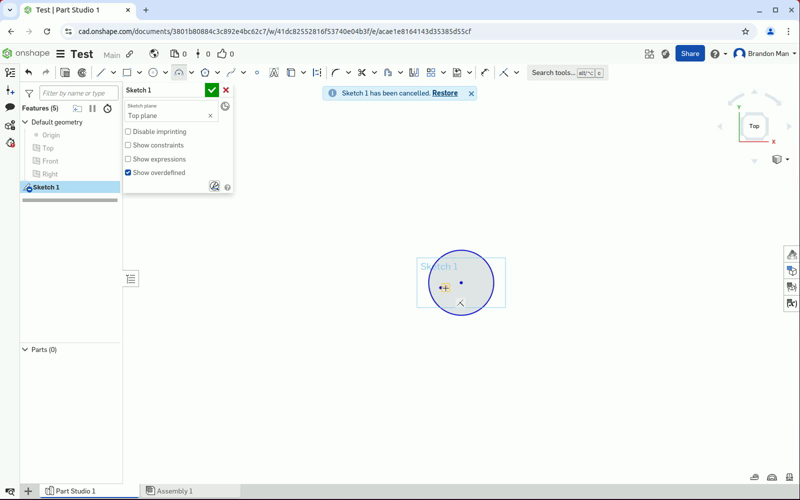
mouse_move(476, 287)
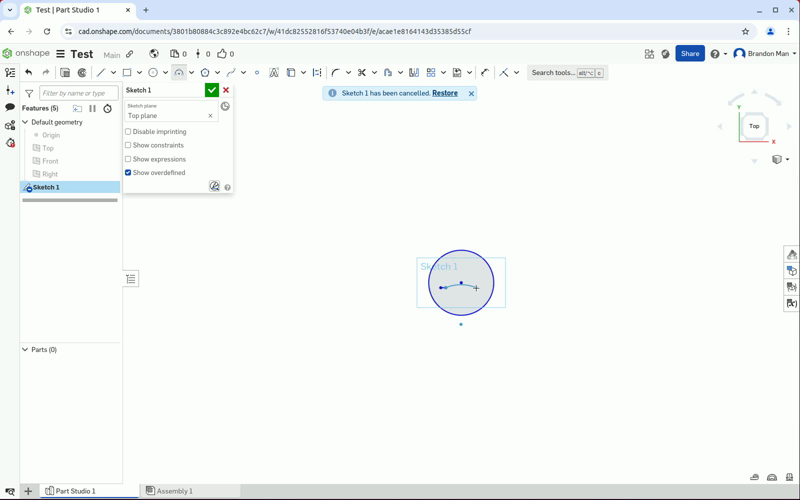
click(476, 287)
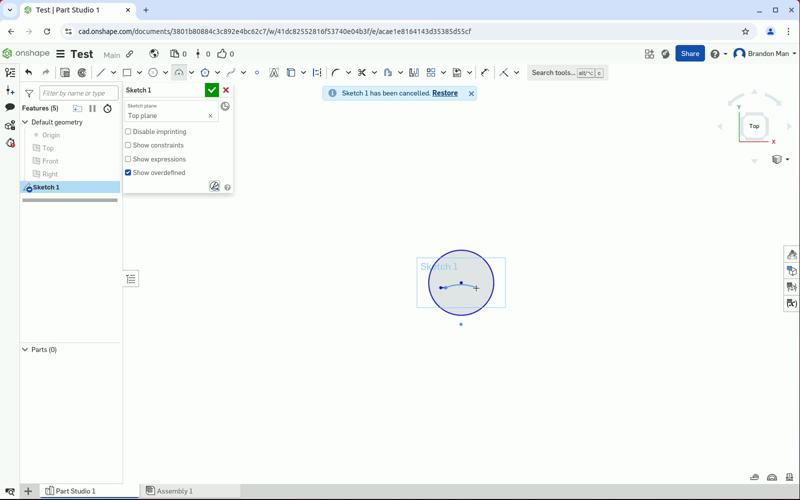
mouse_move(461, 298)
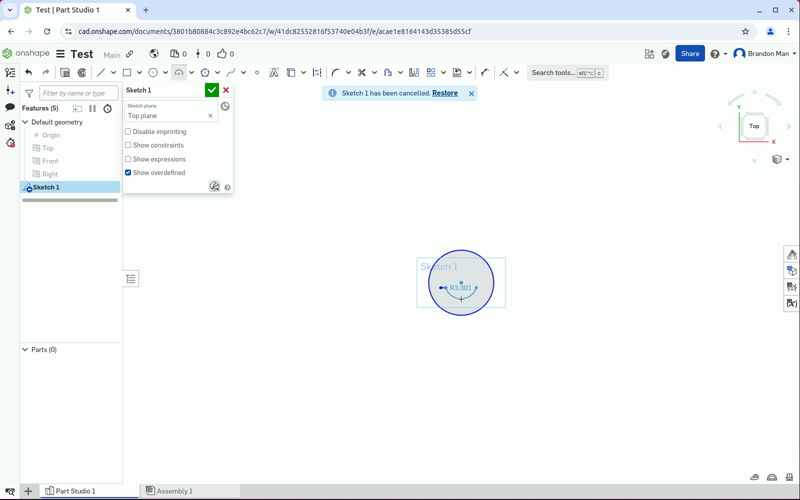
click(461, 298)
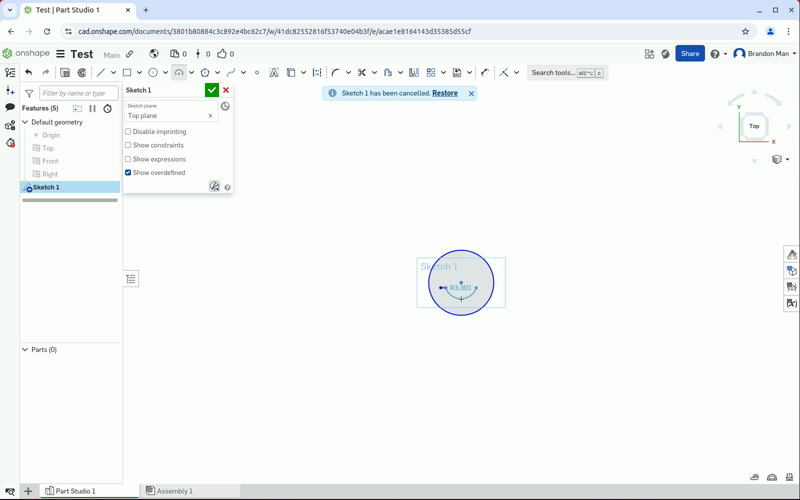
key_up(shift)
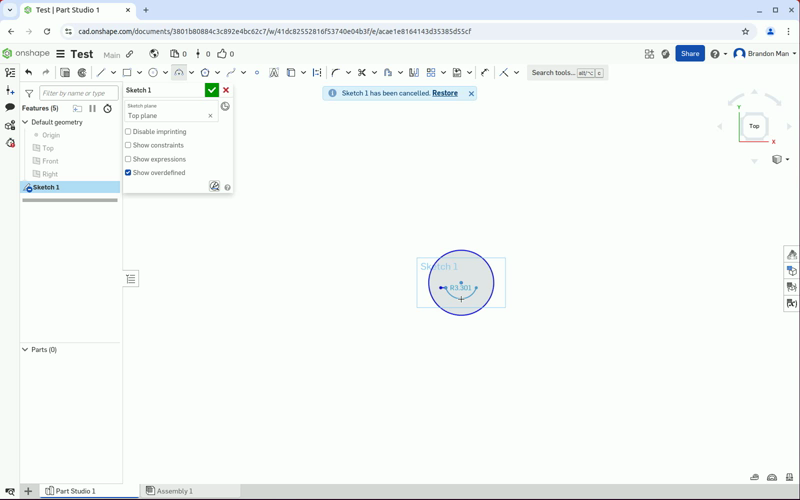
key(esc)
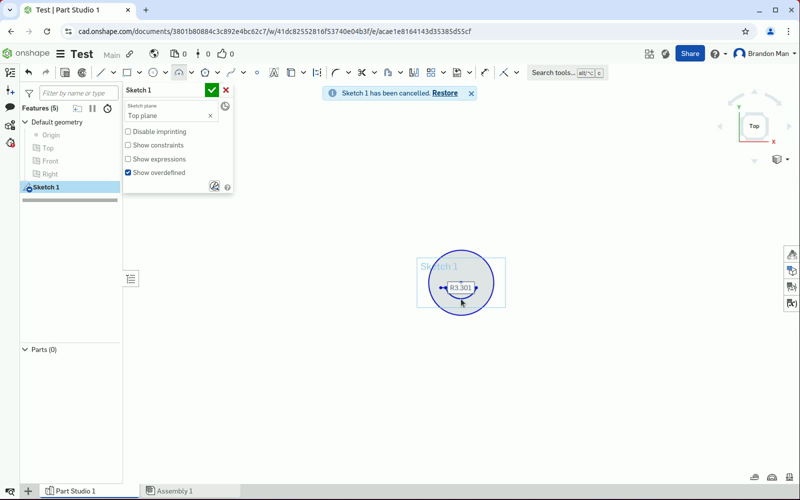
key(l)
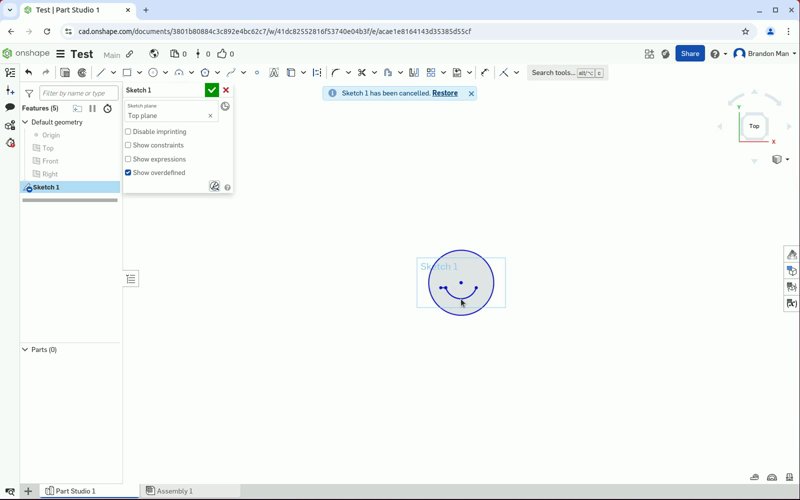
mouse_move(476, 287)
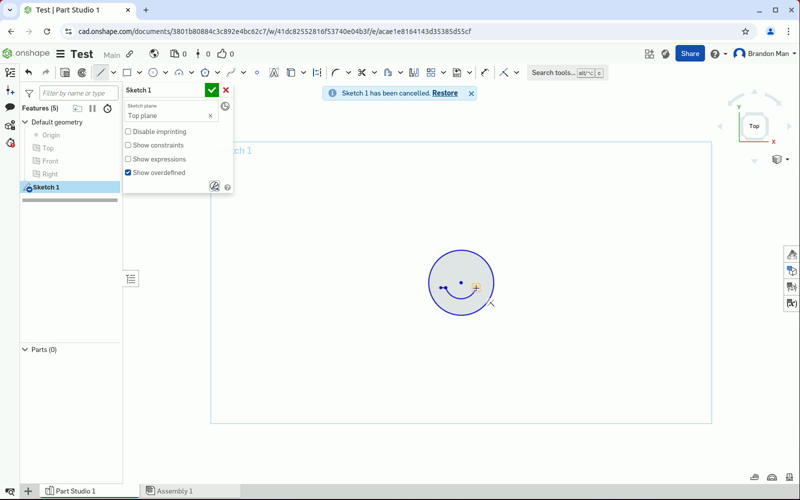
click(476, 287)
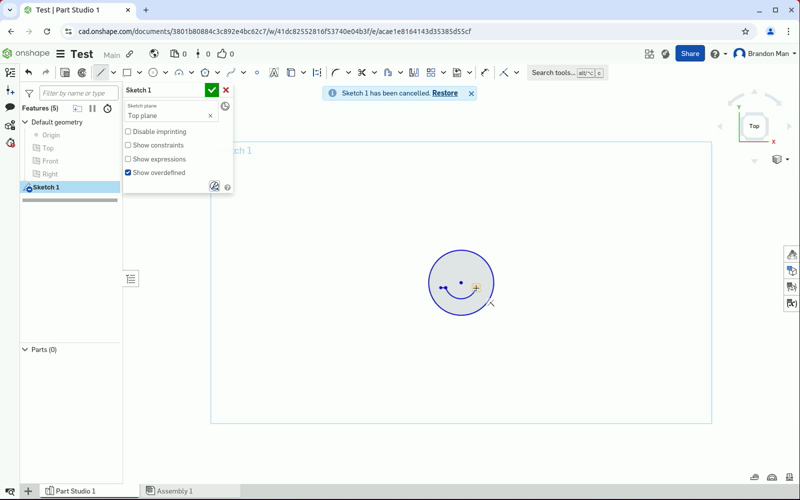
key_down(shift)
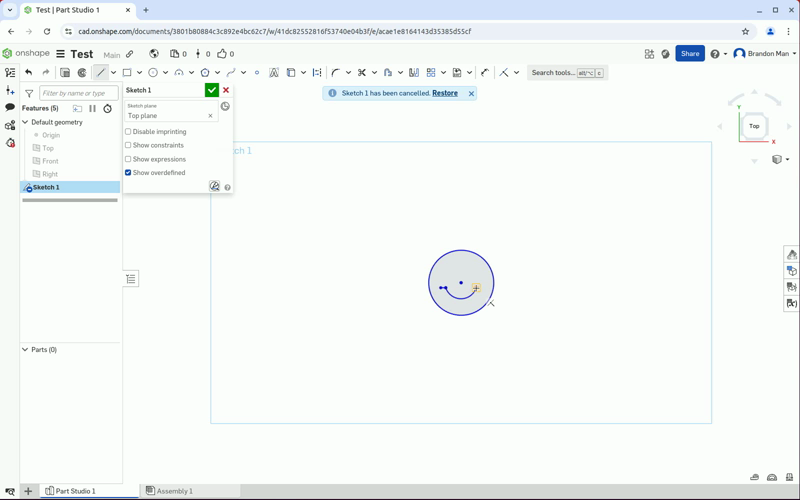
mouse_move(506, 287)
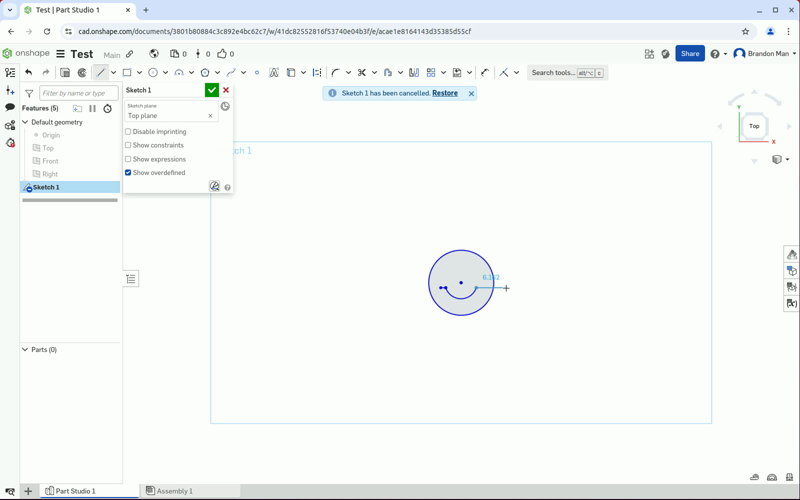
mouse_move(481, 287)
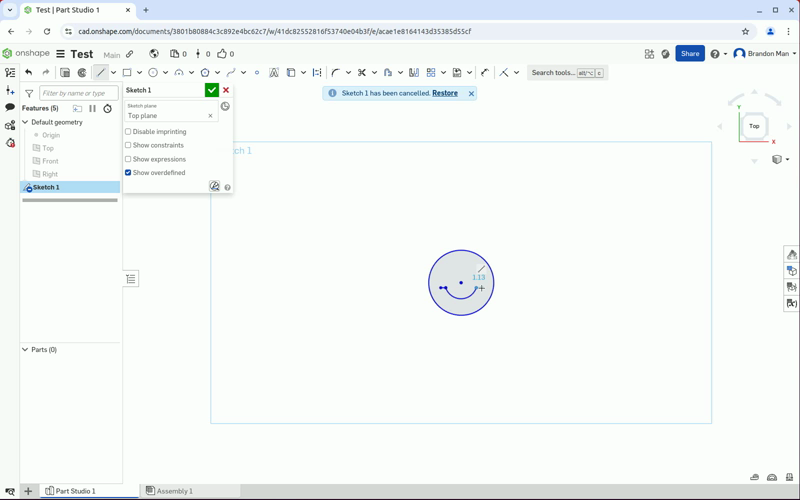
scroll(6)
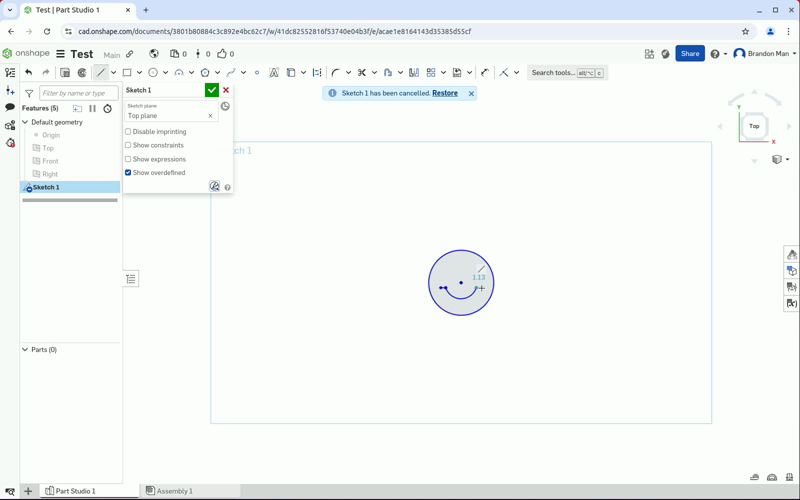
scroll(6)
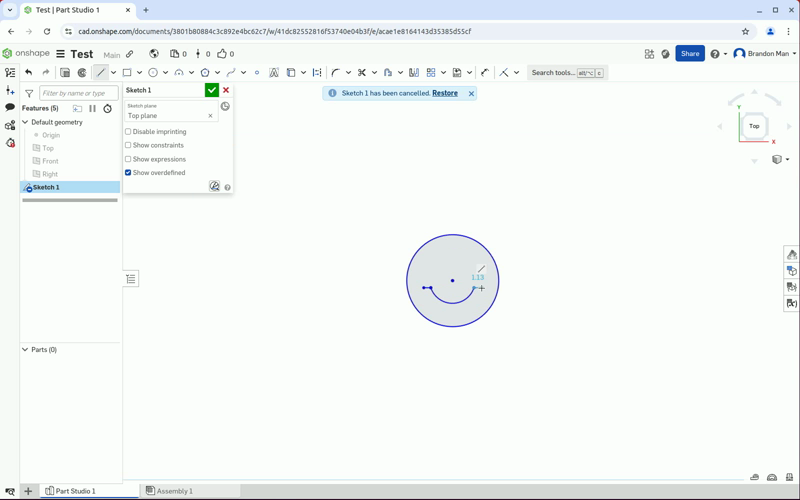
scroll(6)
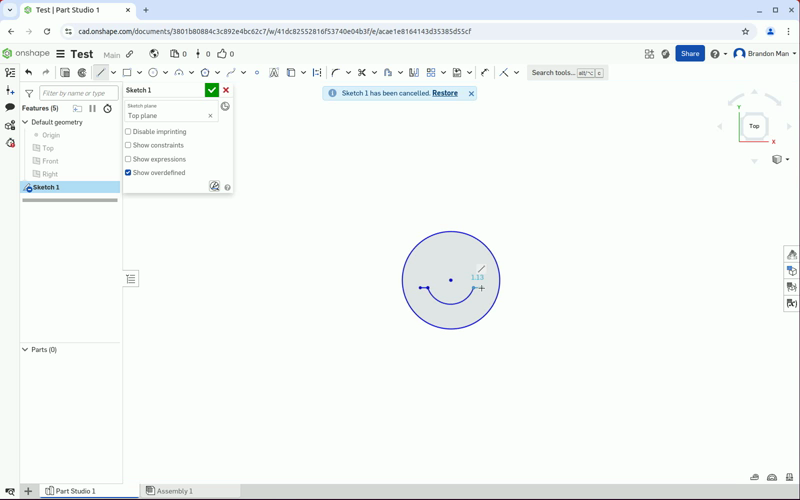
scroll(6)
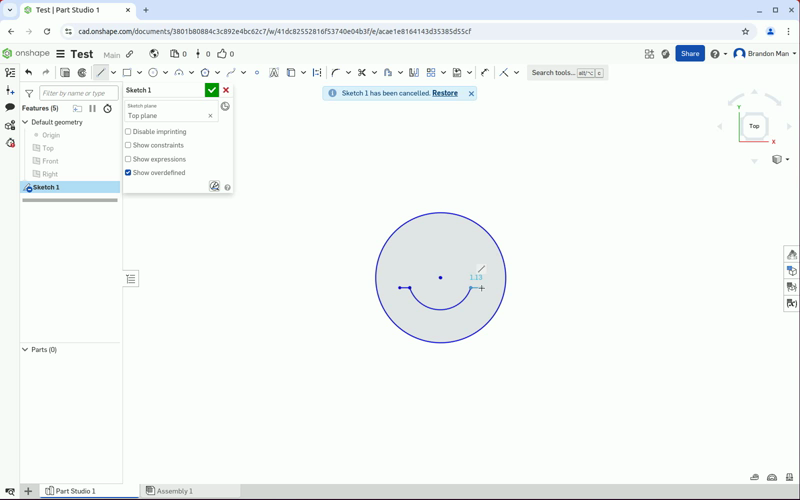
scroll(6)
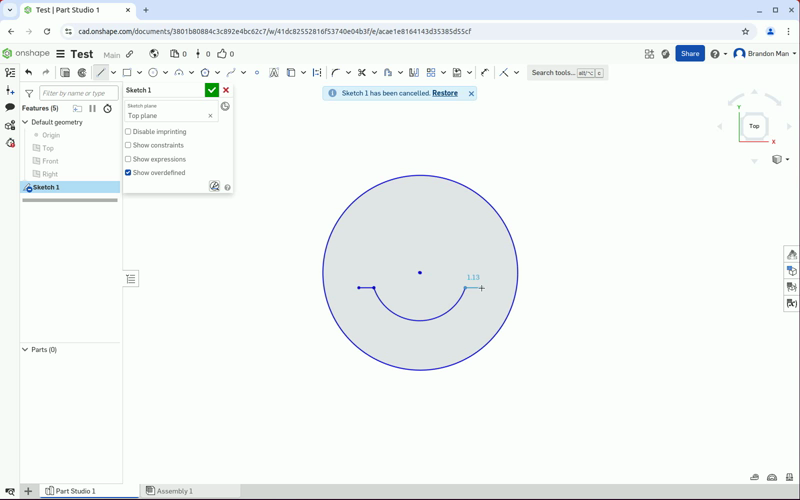
scroll(6)
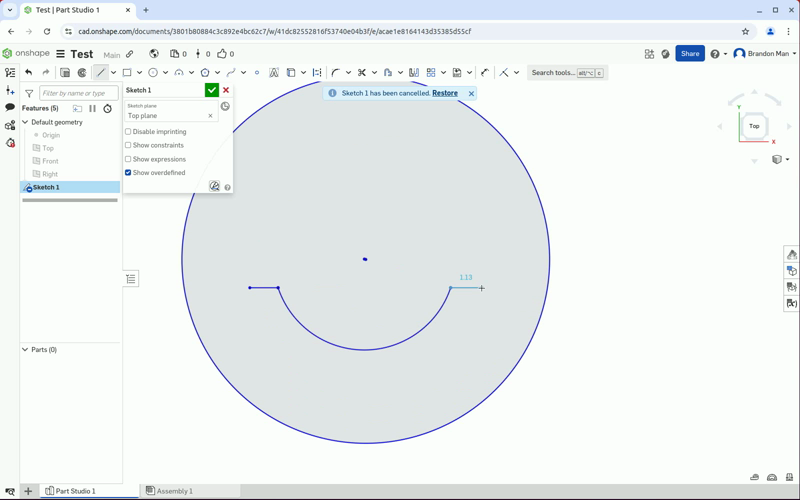
scroll(6)
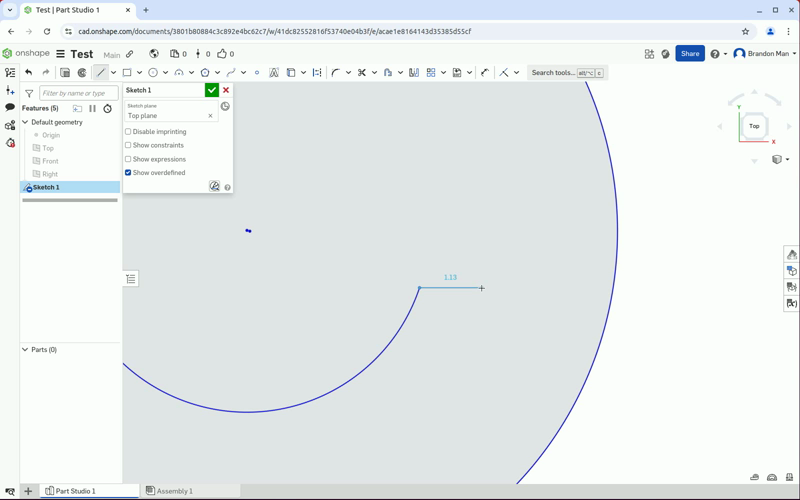
click(481, 287)
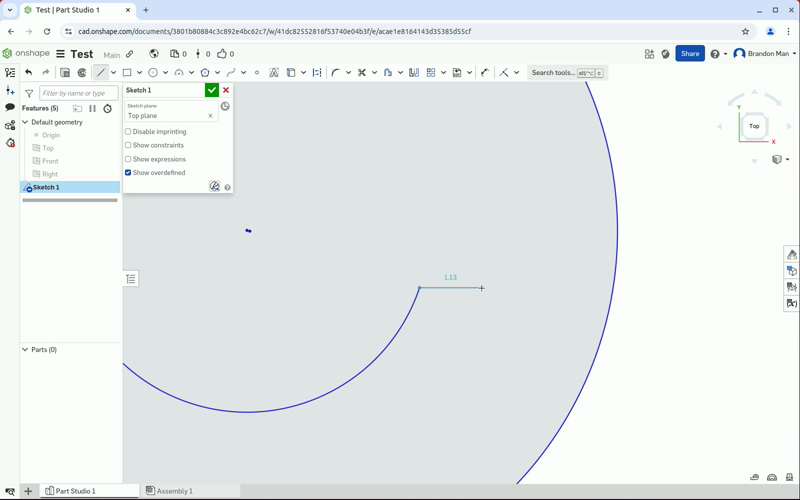
scroll(-6)
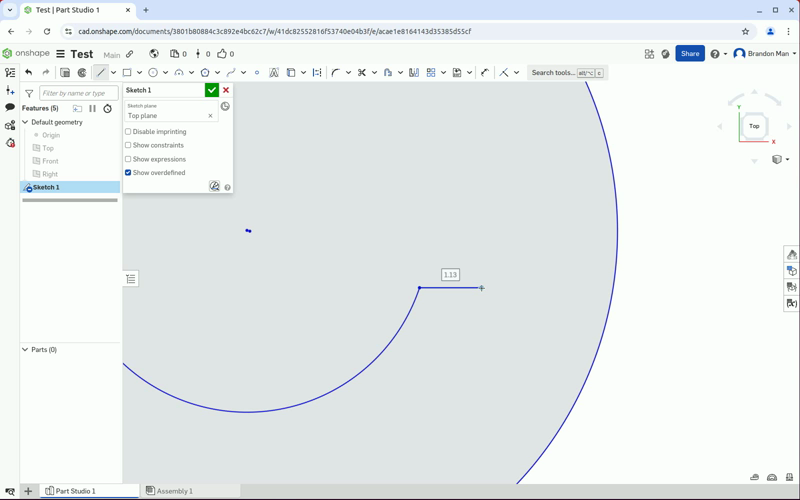
scroll(-6)
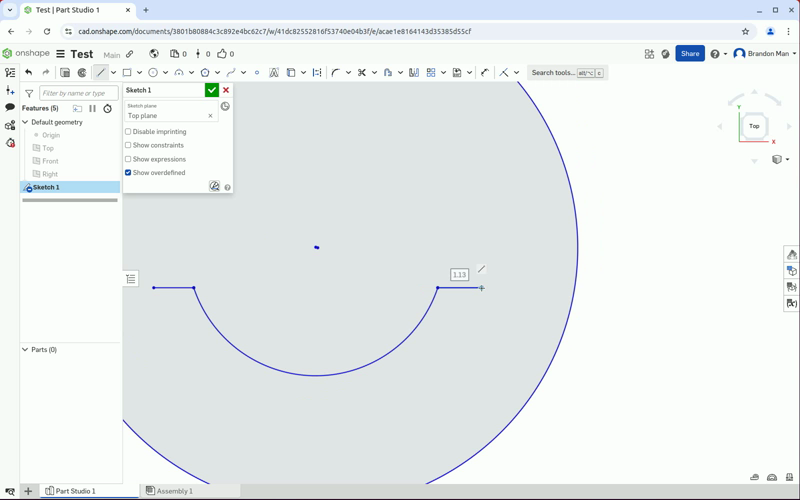
scroll(-6)
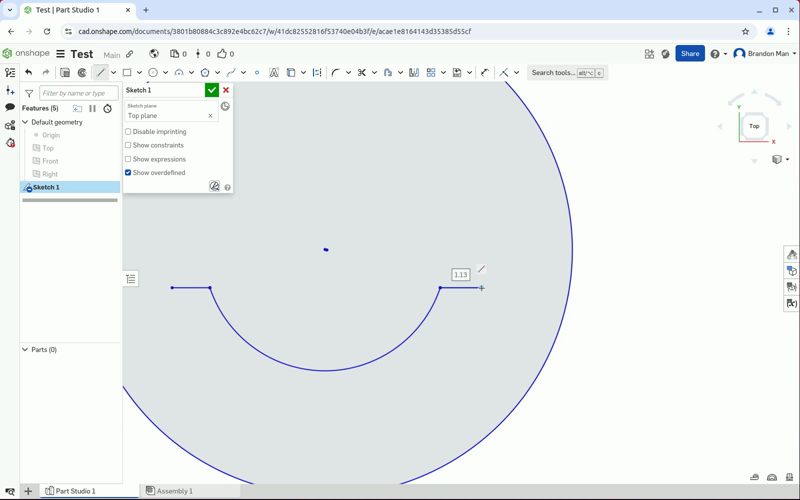
scroll(-6)
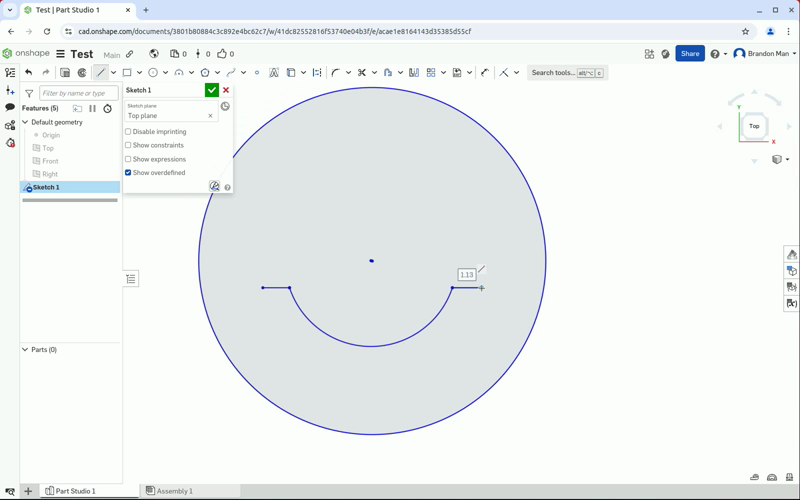
scroll(-6)
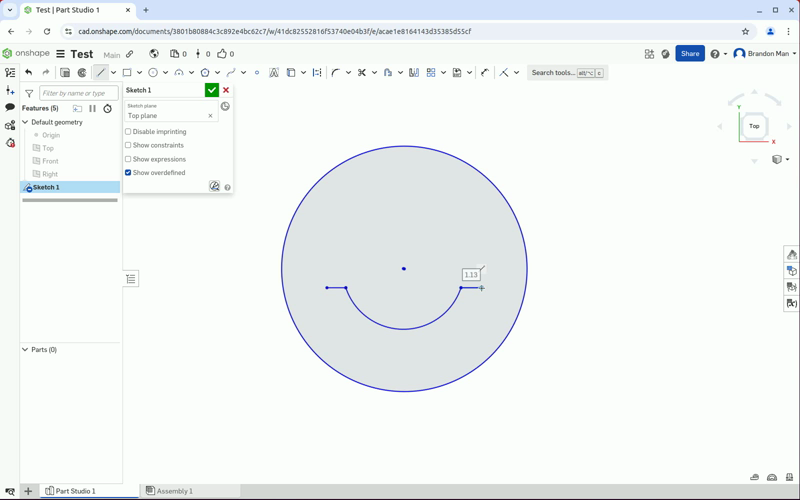
scroll(-6)
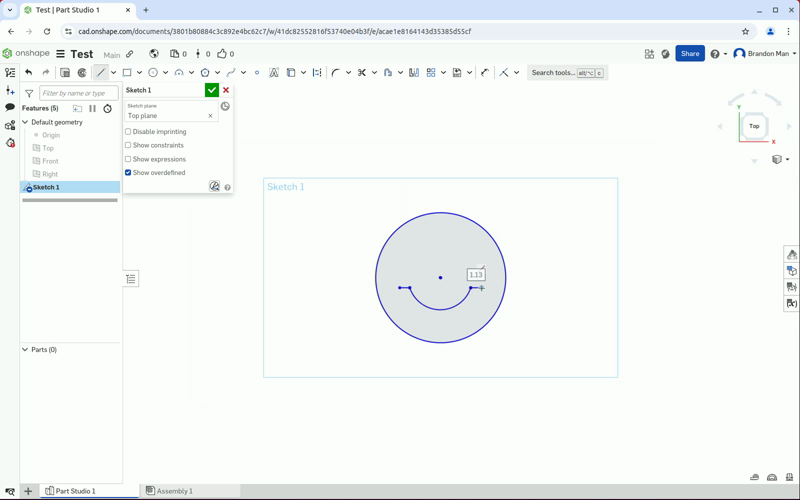
scroll(-6)
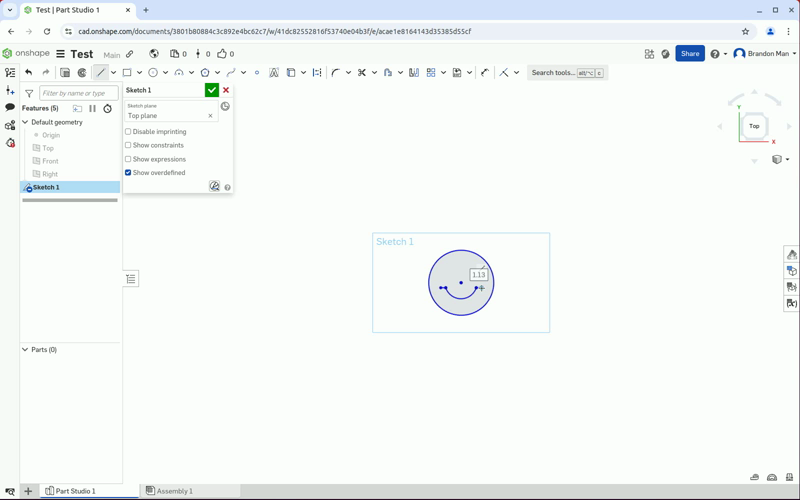
key_up(shift)
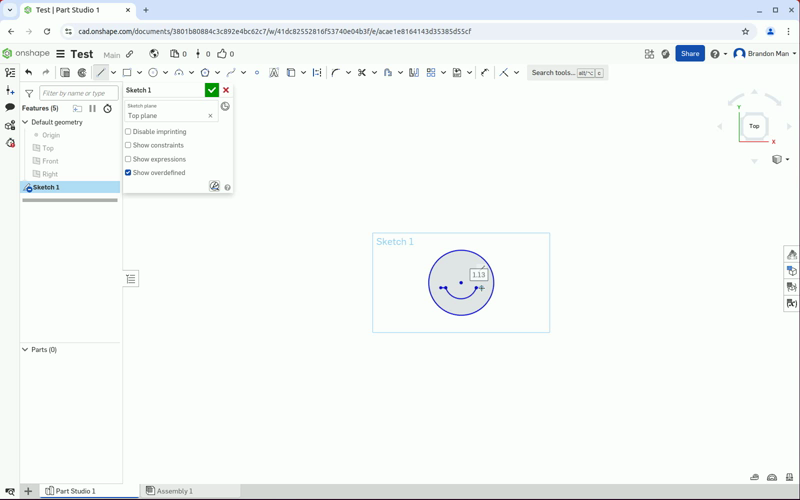
key_down(shift)
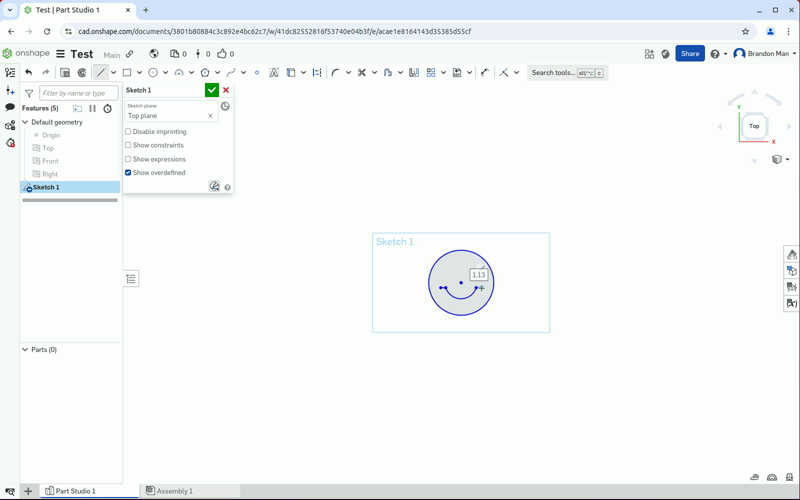
mouse_move(511, 287)
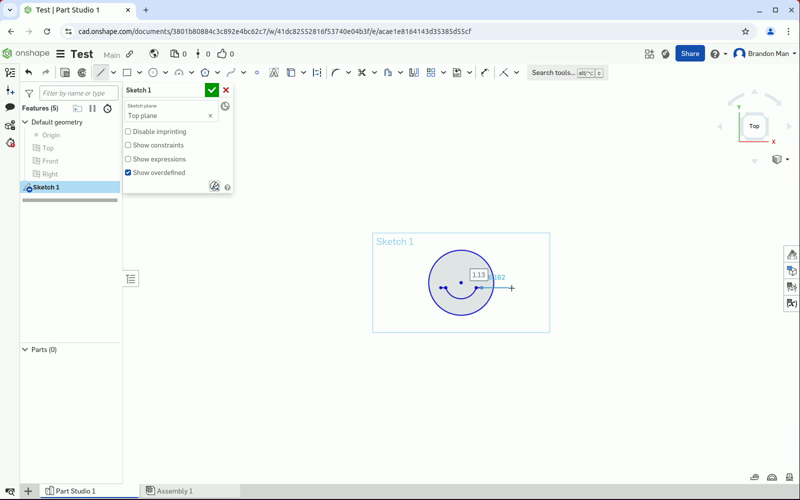
mouse_move(481, 278)
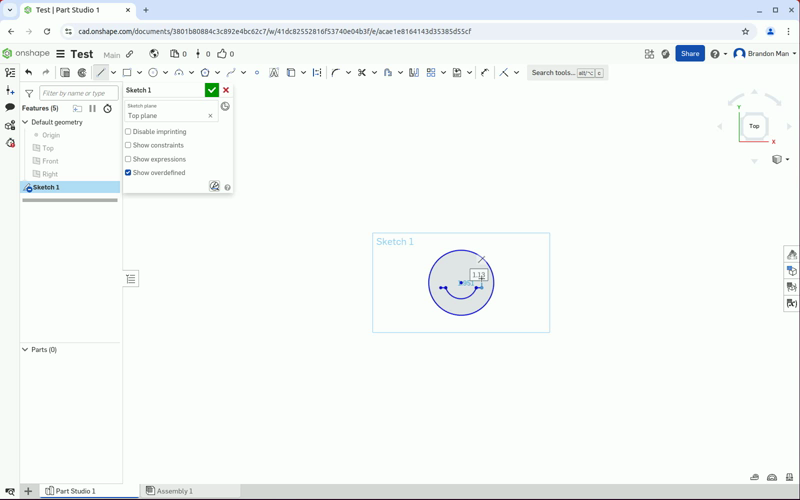
click(481, 278)
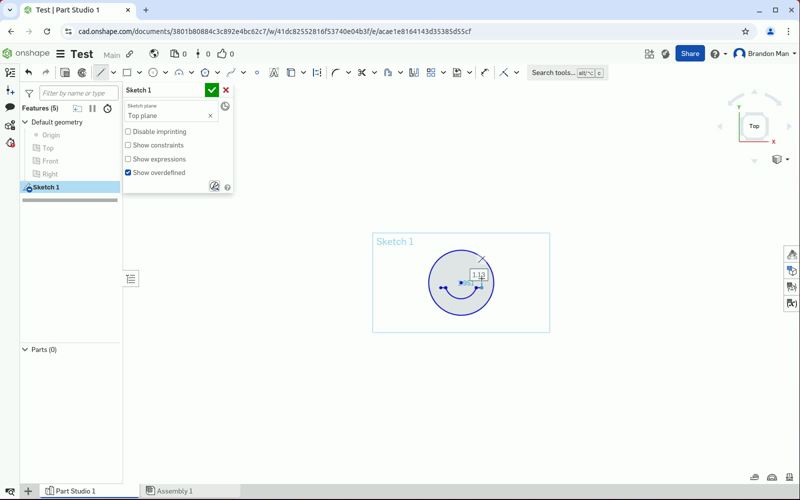
key_up(shift)
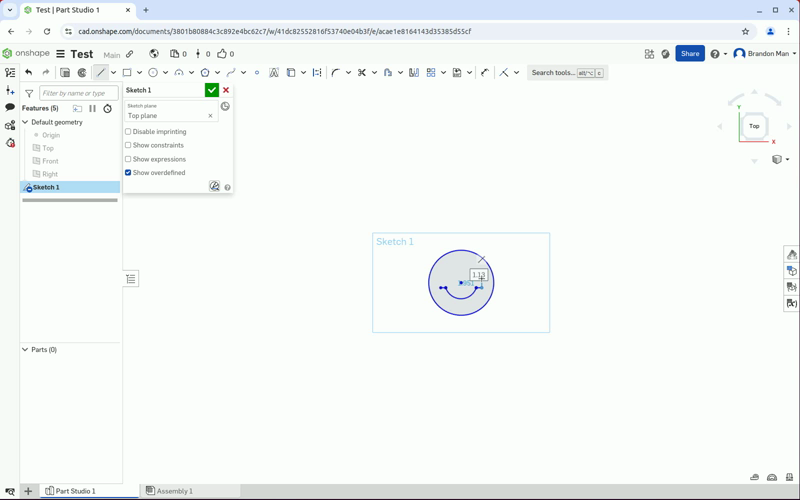
key_down(shift)
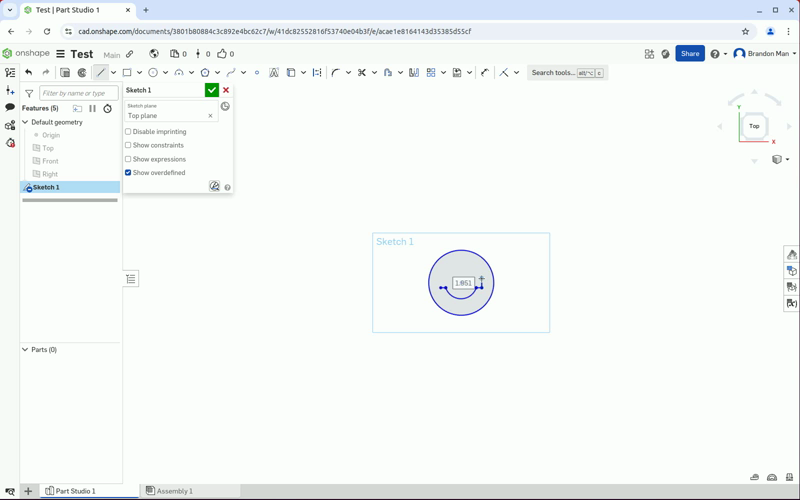
mouse_move(511, 278)
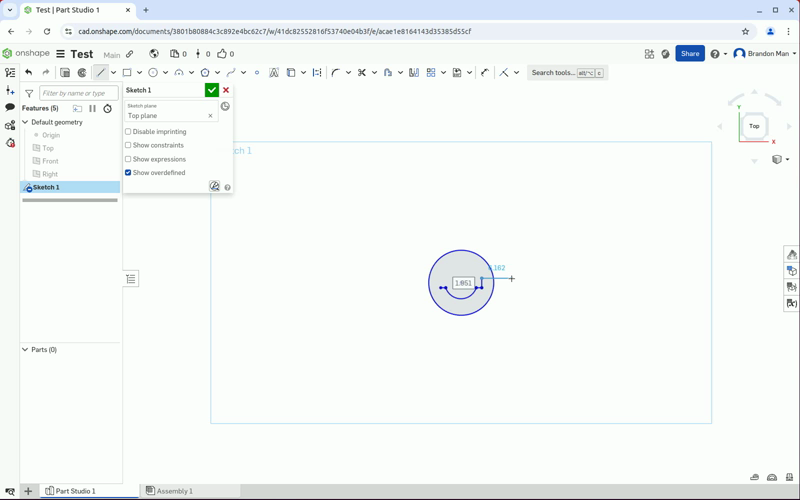
mouse_move(476, 278)
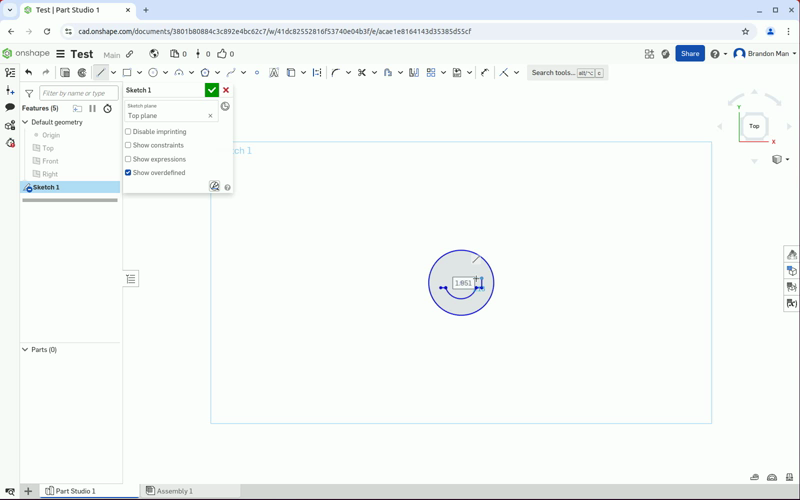
scroll(6)
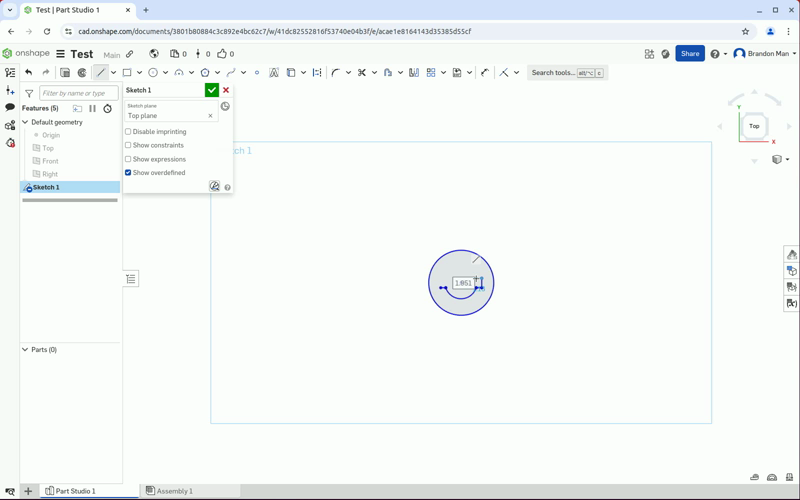
scroll(6)
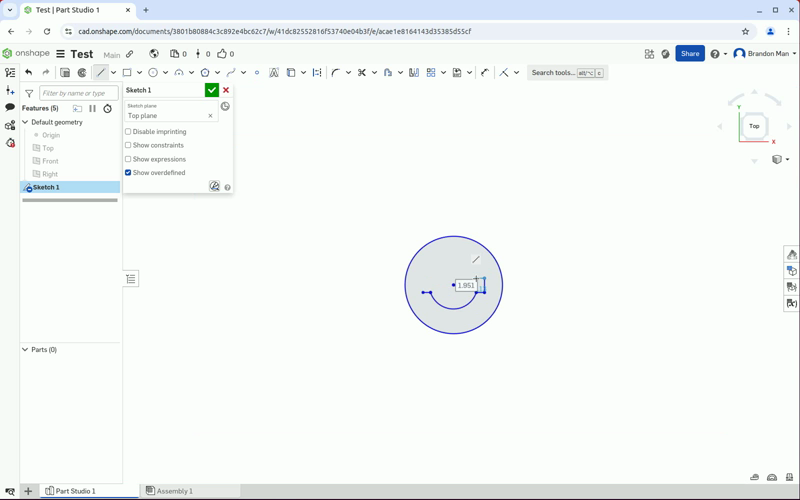
scroll(6)
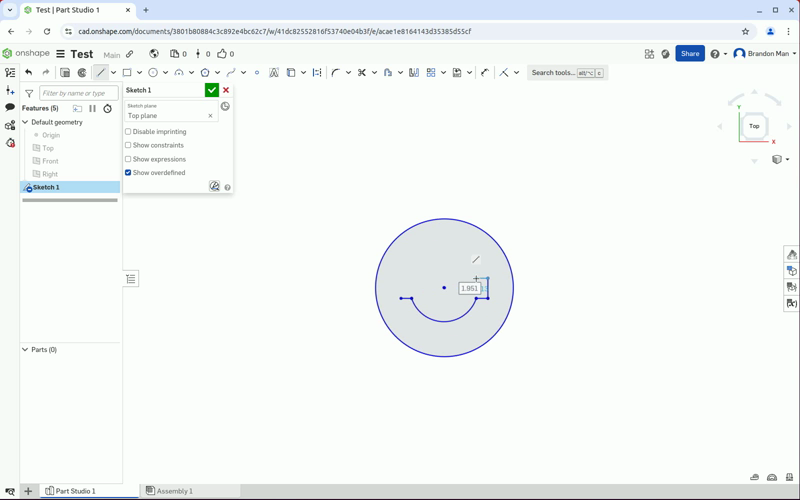
scroll(6)
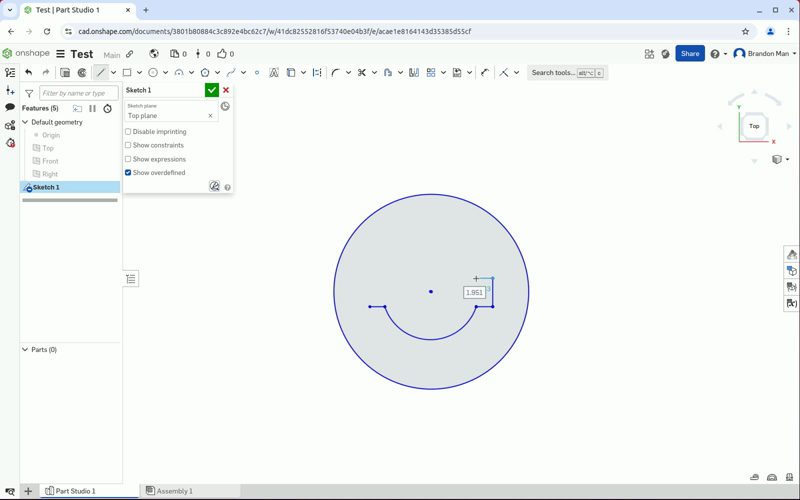
scroll(6)
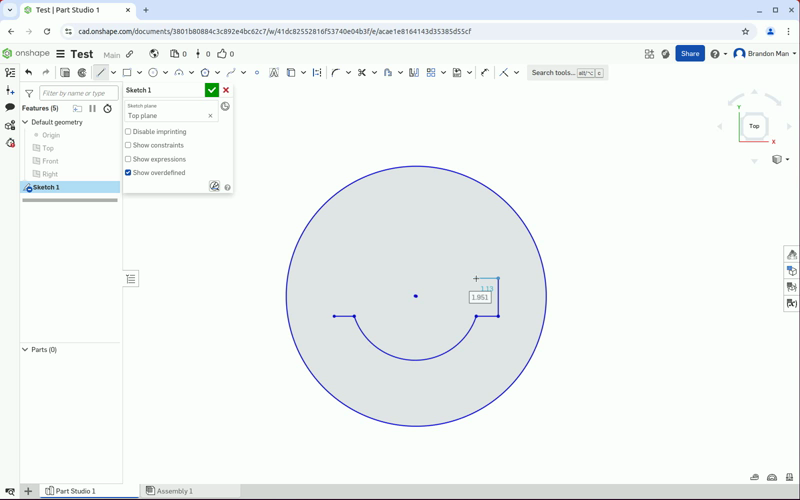
scroll(6)
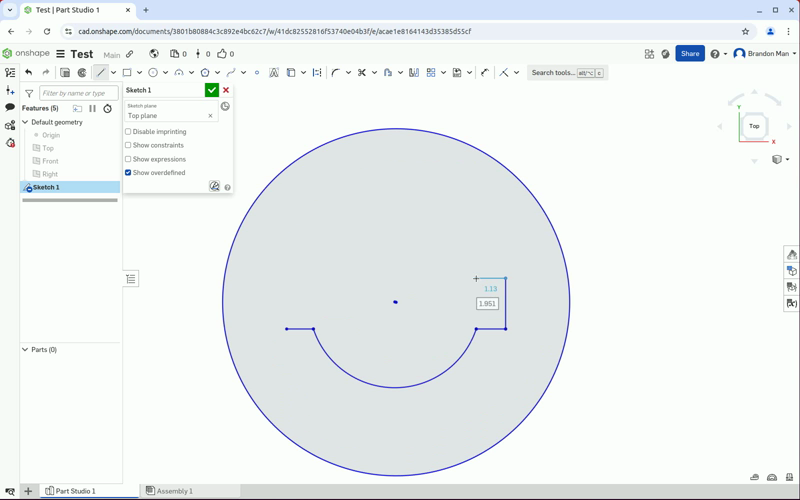
scroll(6)
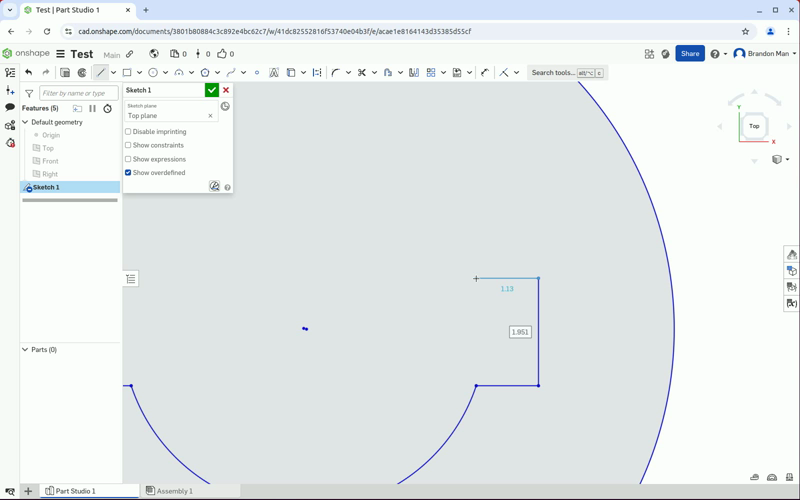
click(476, 278)
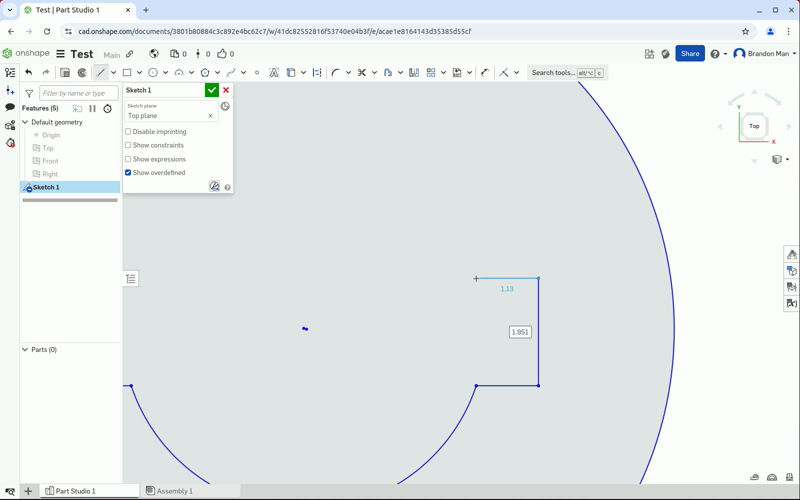
scroll(-6)
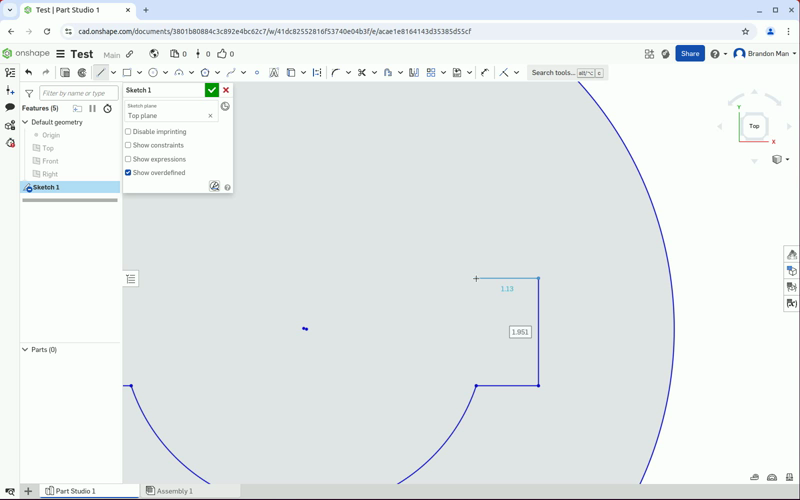
scroll(-6)
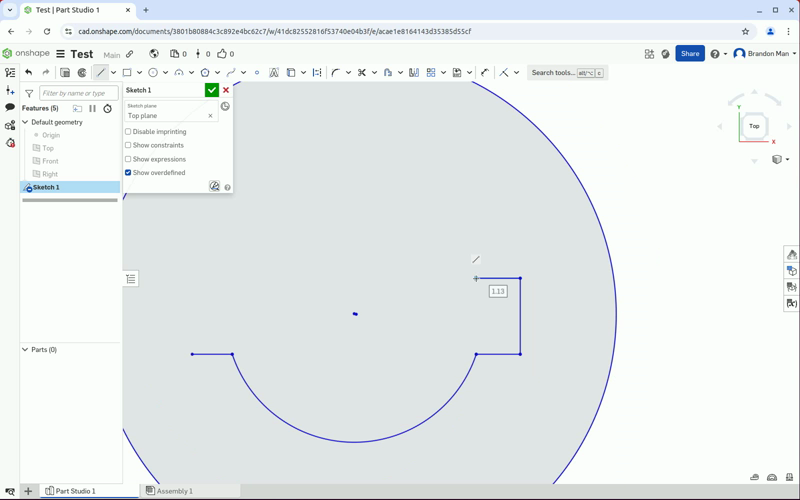
scroll(-6)
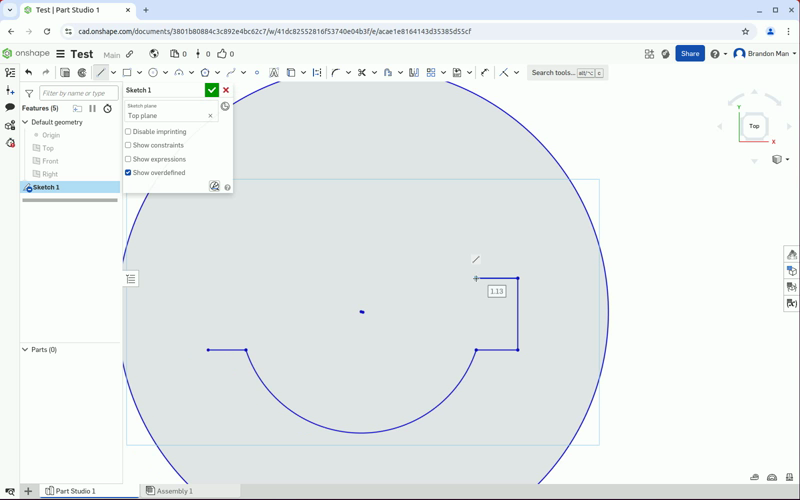
scroll(-6)
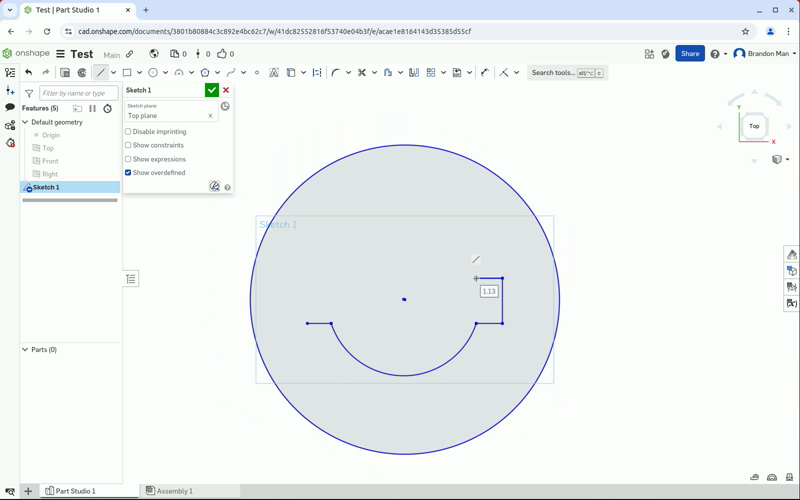
scroll(-6)
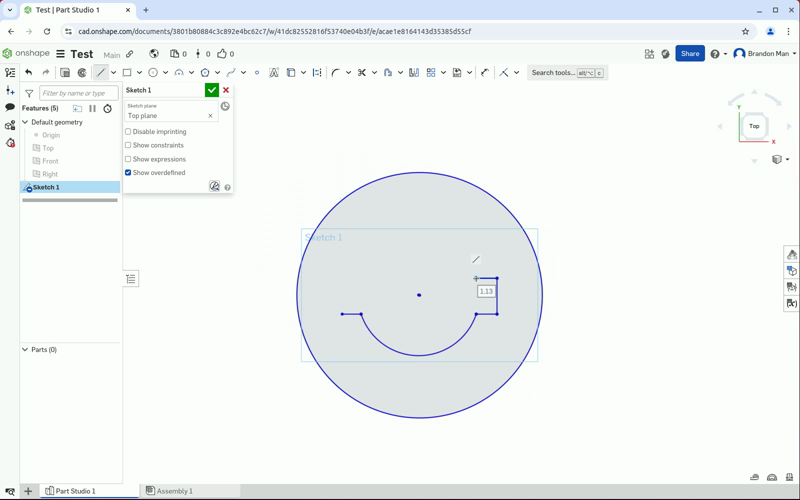
scroll(-6)
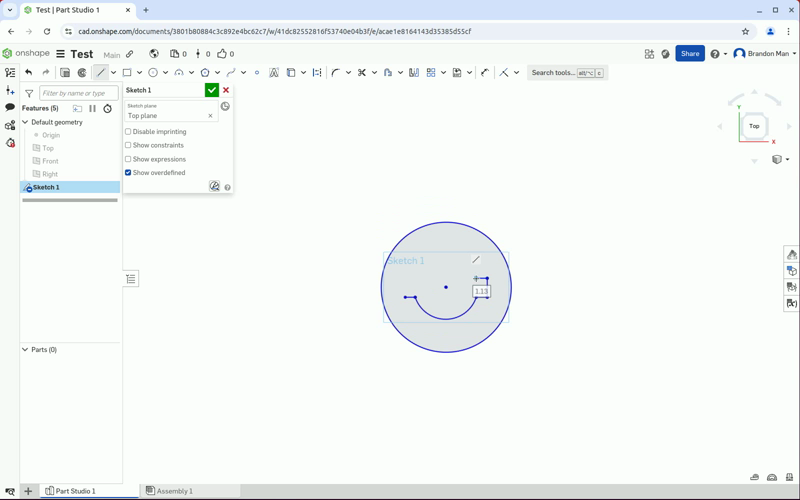
scroll(-6)
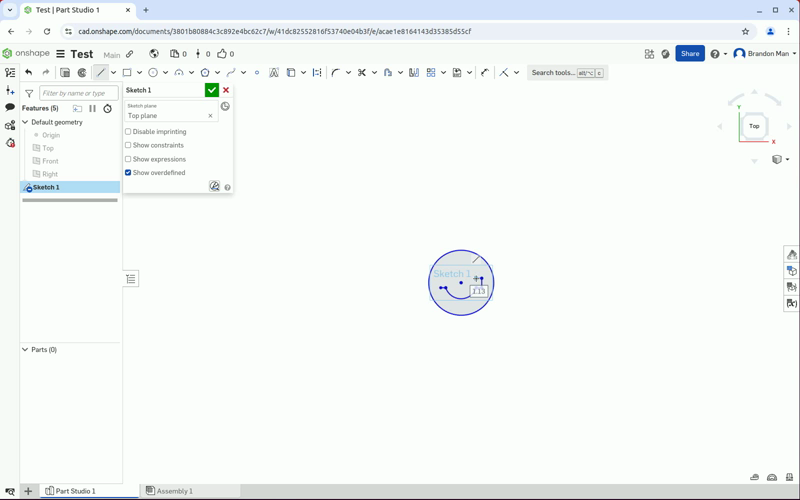
key_up(shift)
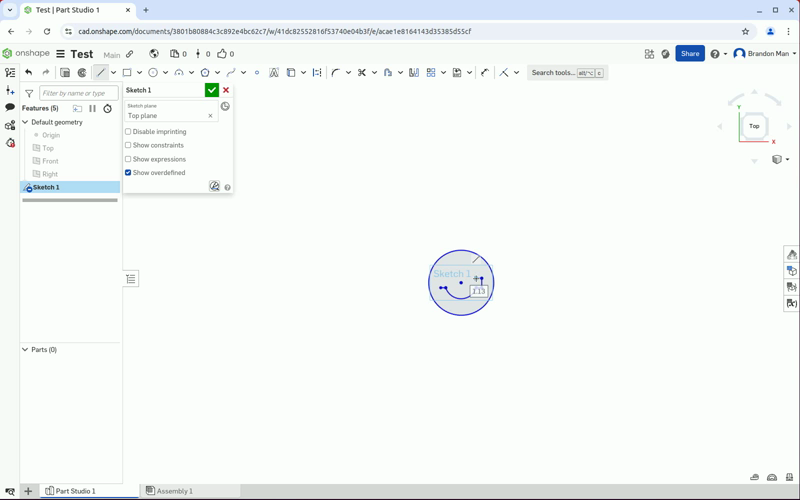
key(esc)
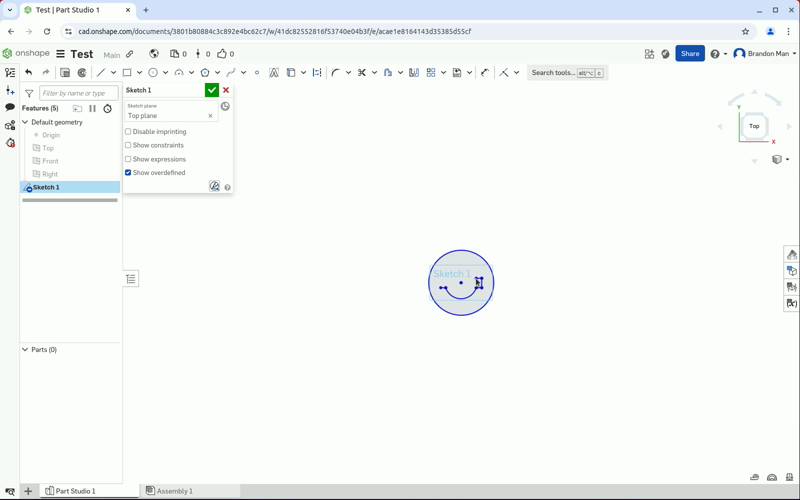
key(a)
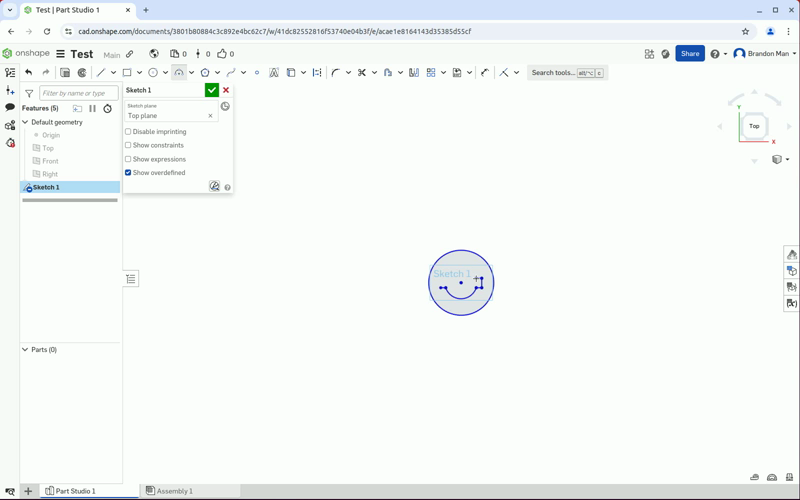
mouse_move(476, 278)
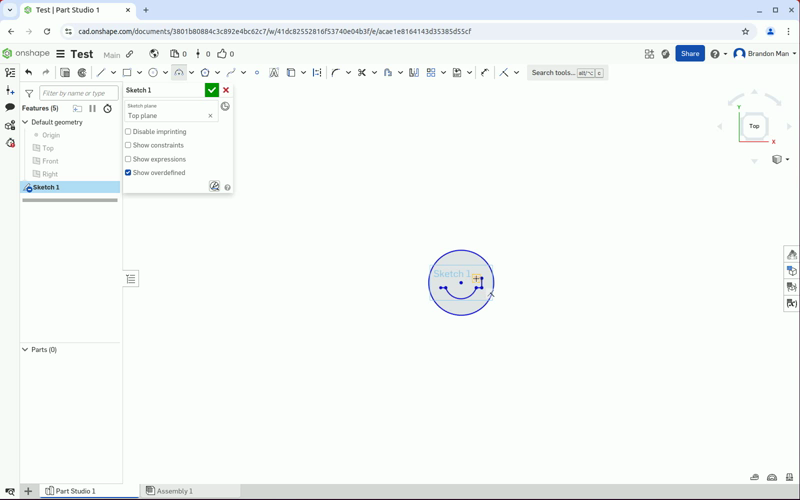
click(476, 278)
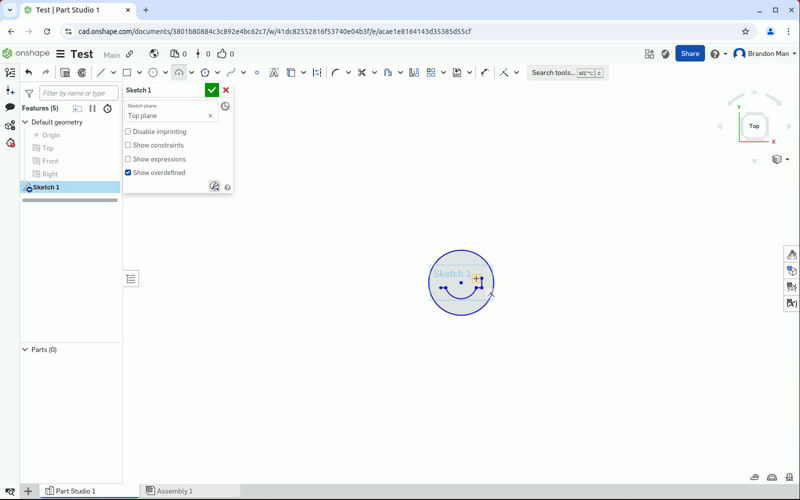
key_down(shift)
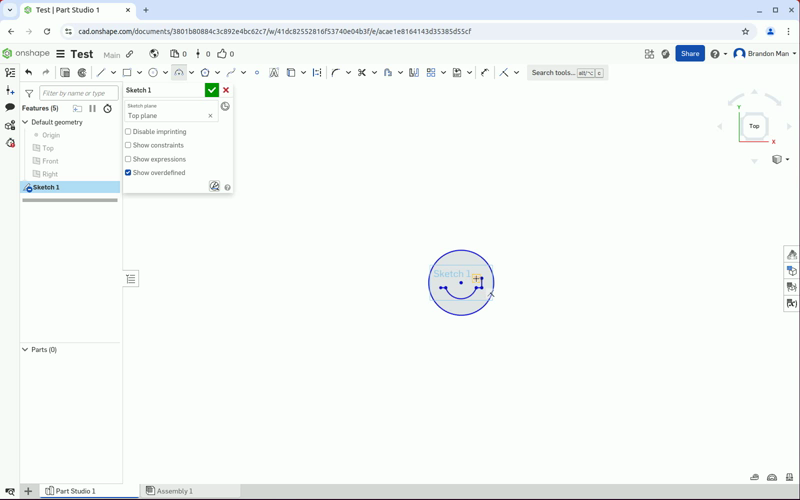
mouse_move(445, 278)
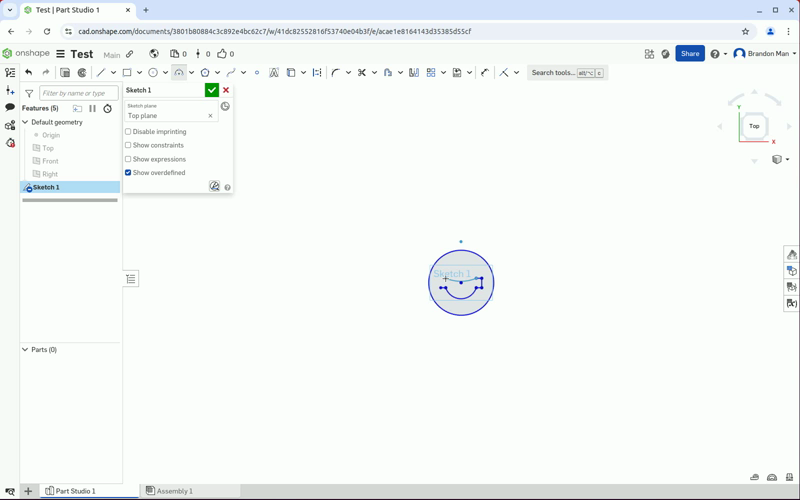
click(445, 278)
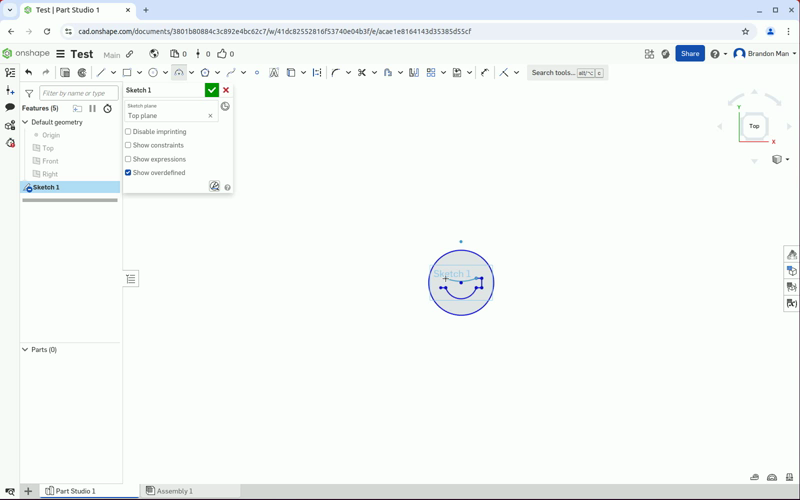
mouse_move(461, 267)
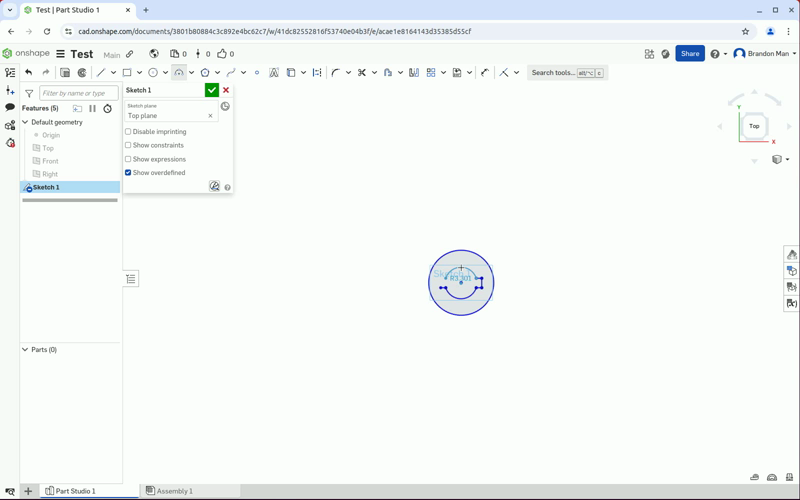
click(461, 267)
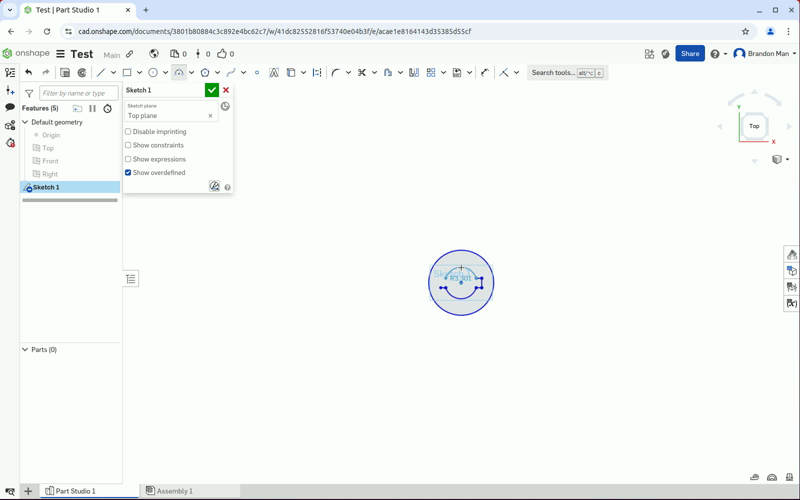
key_up(shift)
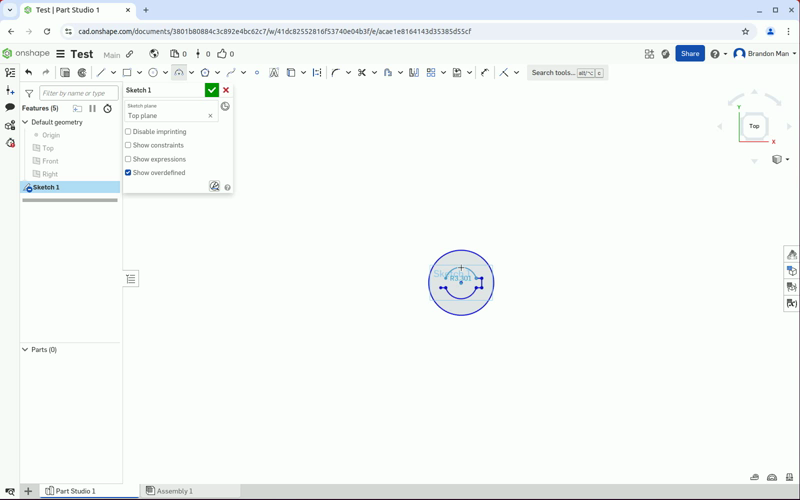
key(esc)
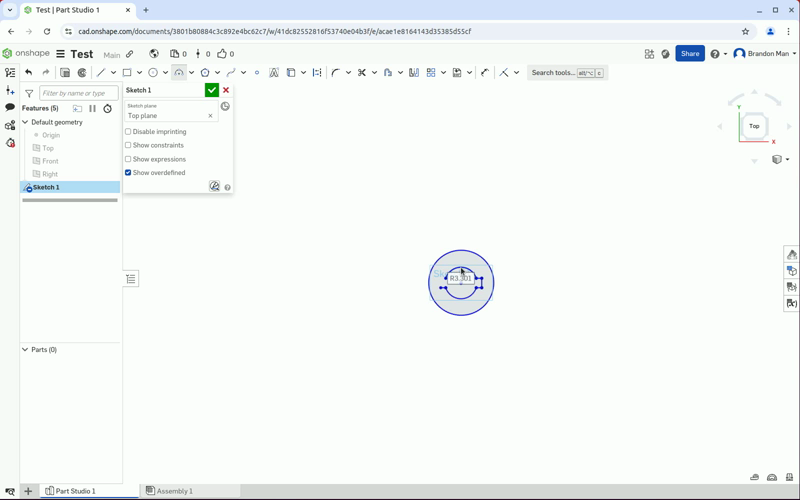
key(l)
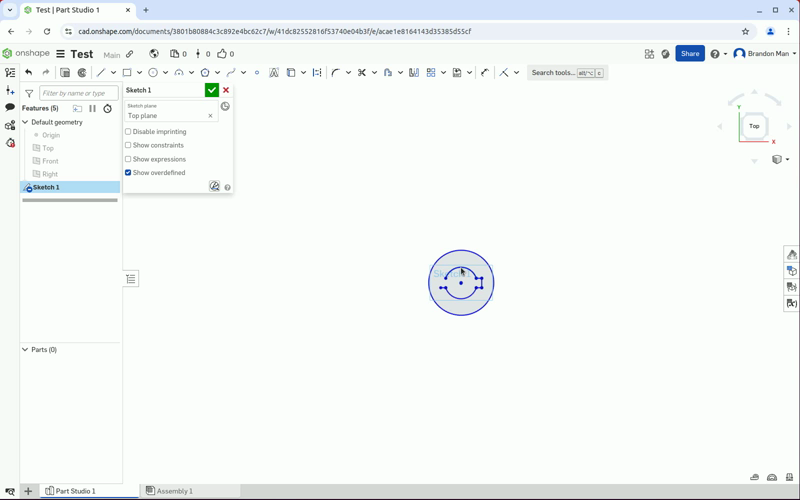
mouse_move(445, 278)
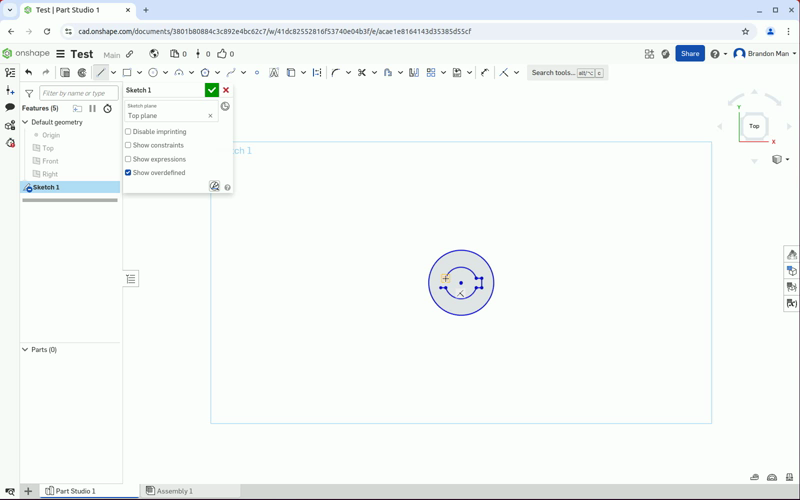
click(445, 278)
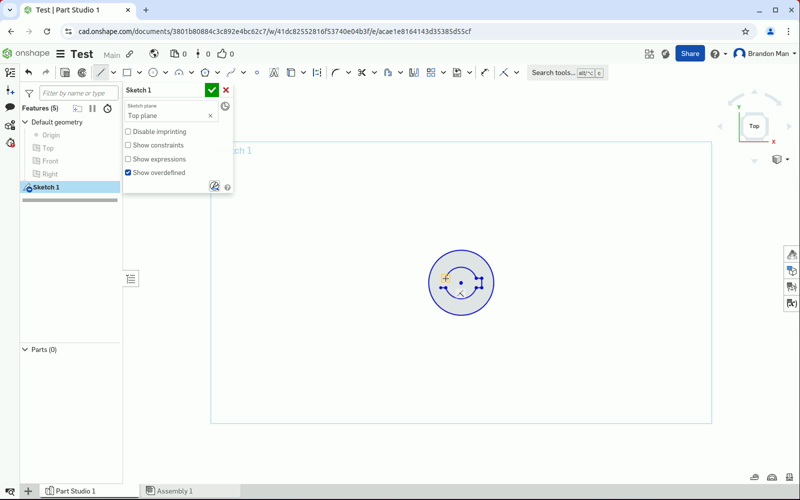
key_down(shift)
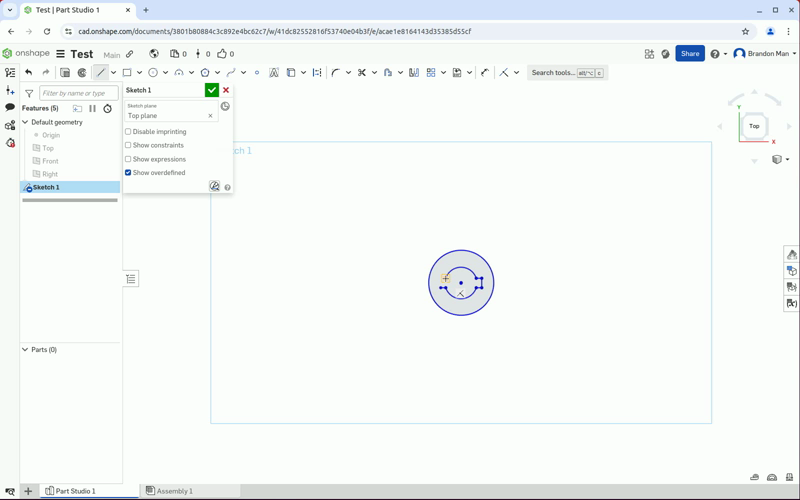
mouse_move(475, 278)
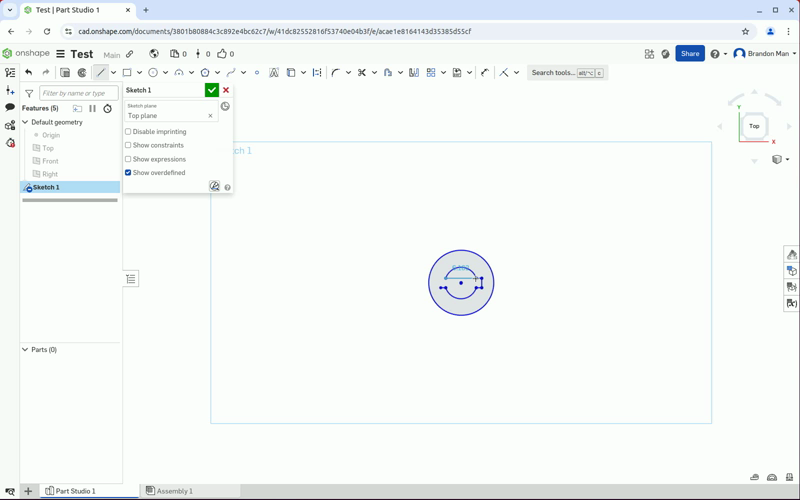
mouse_move(440, 278)
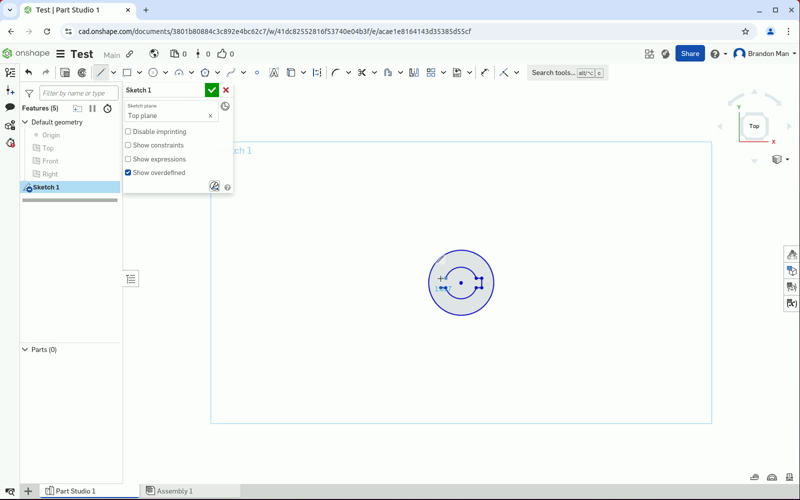
scroll(6)
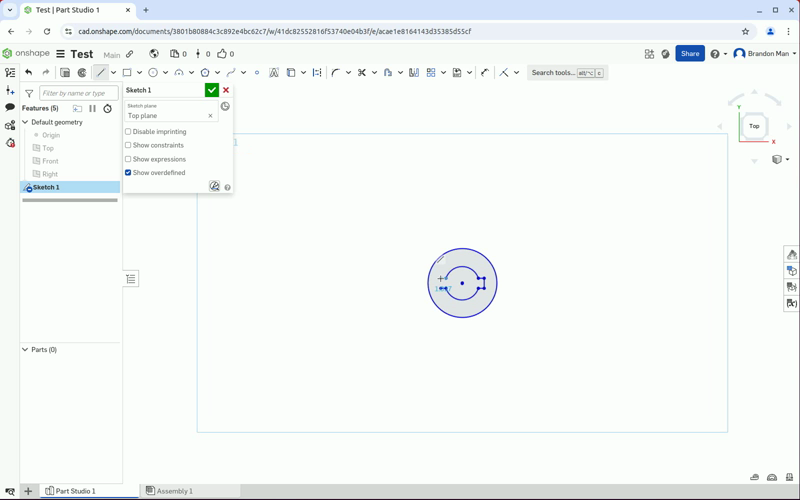
scroll(6)
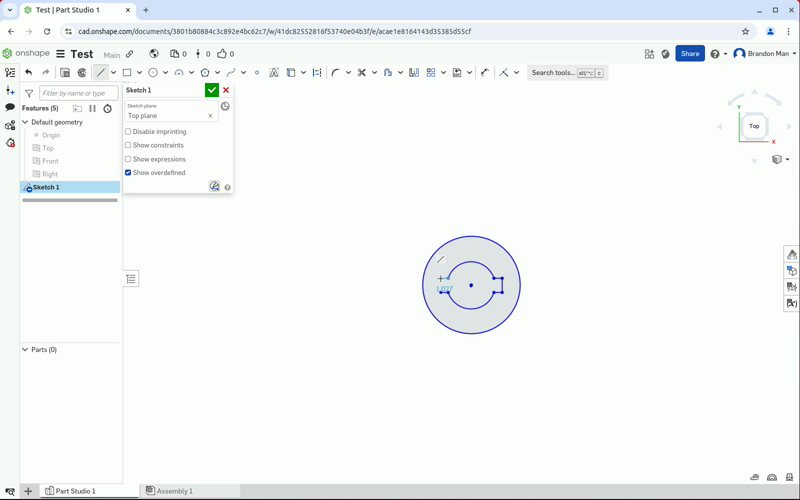
scroll(6)
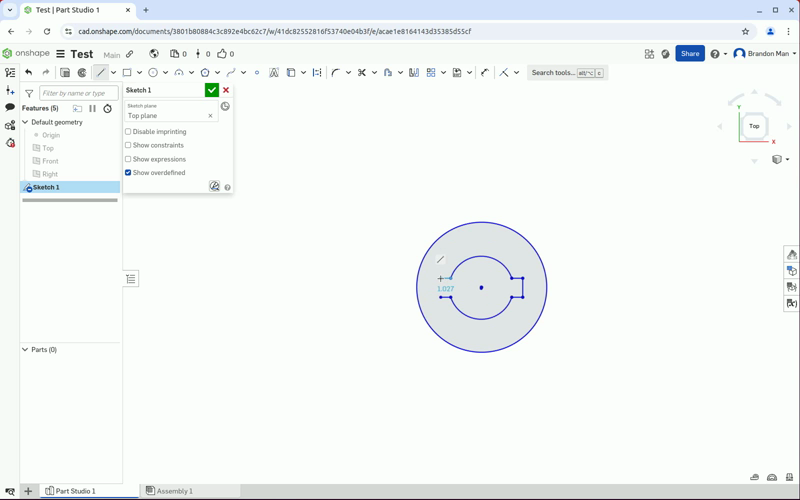
scroll(6)
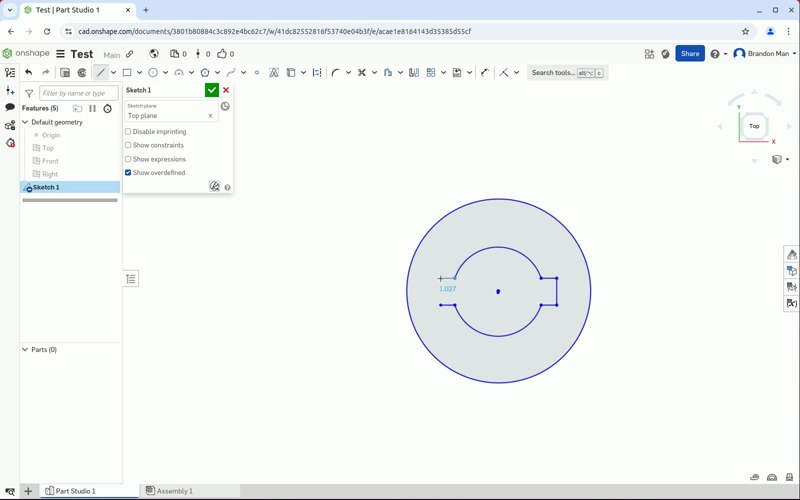
scroll(6)
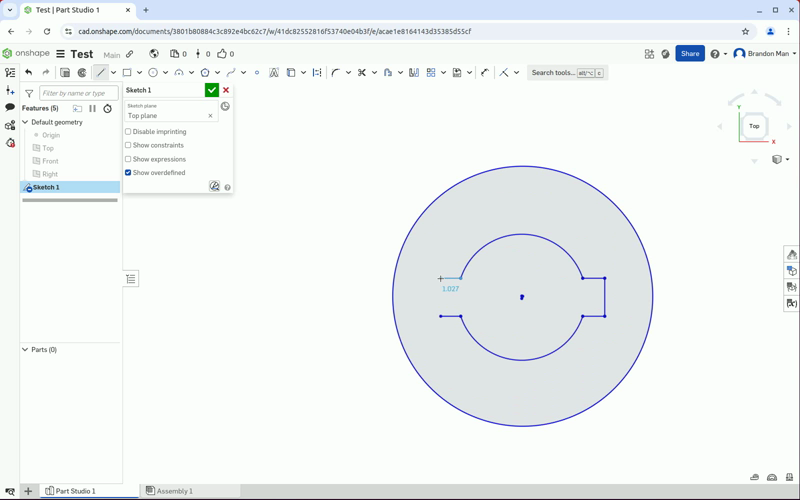
scroll(6)
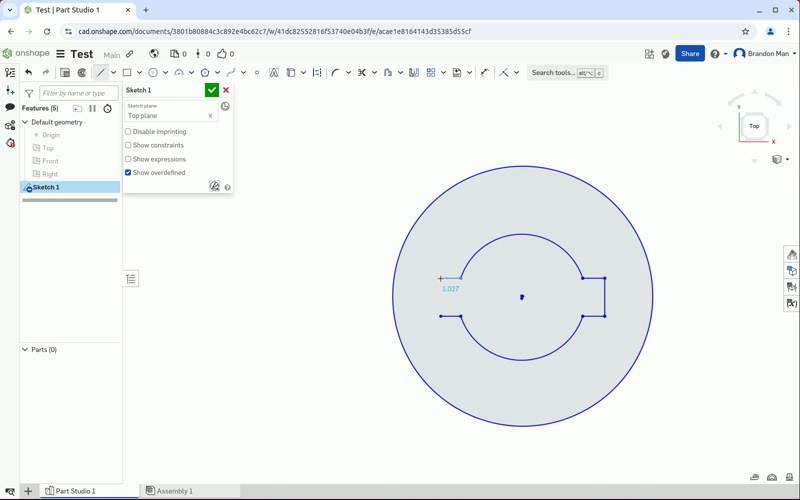
scroll(6)
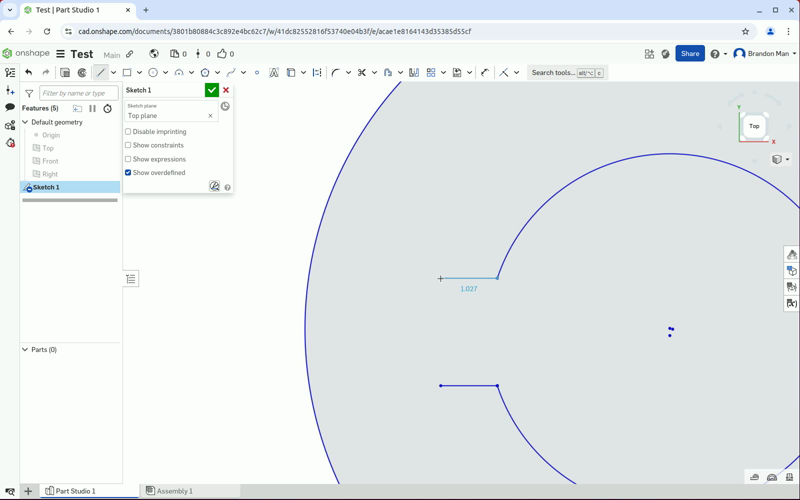
click(440, 278)
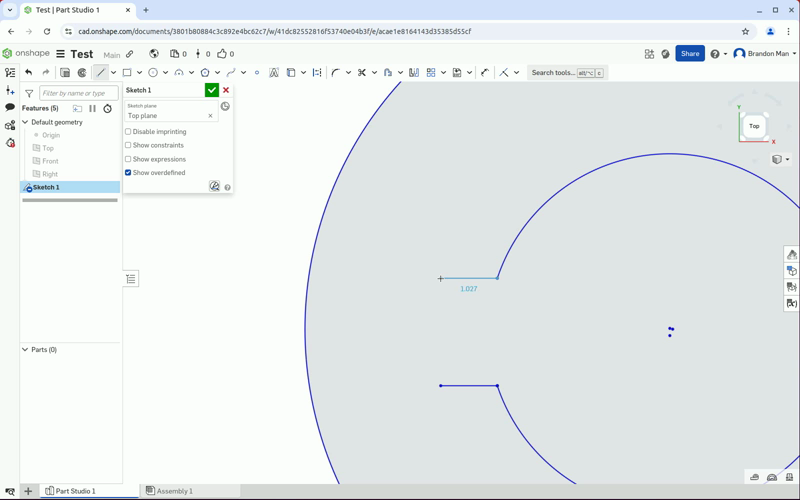
scroll(-6)
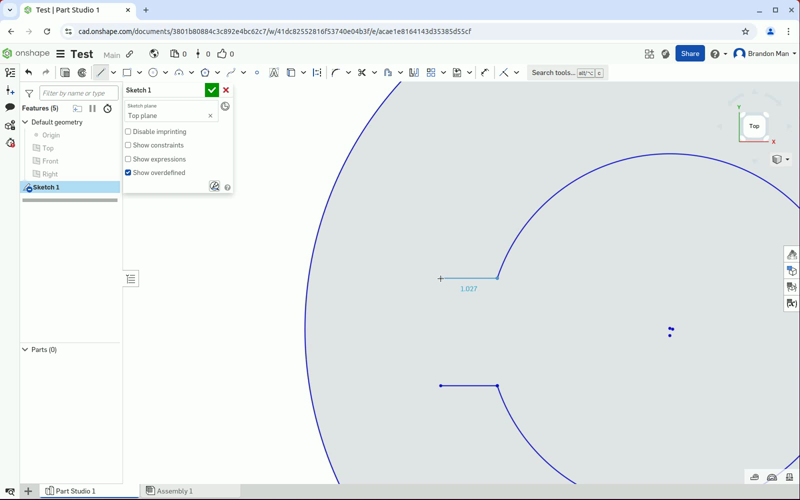
scroll(-6)
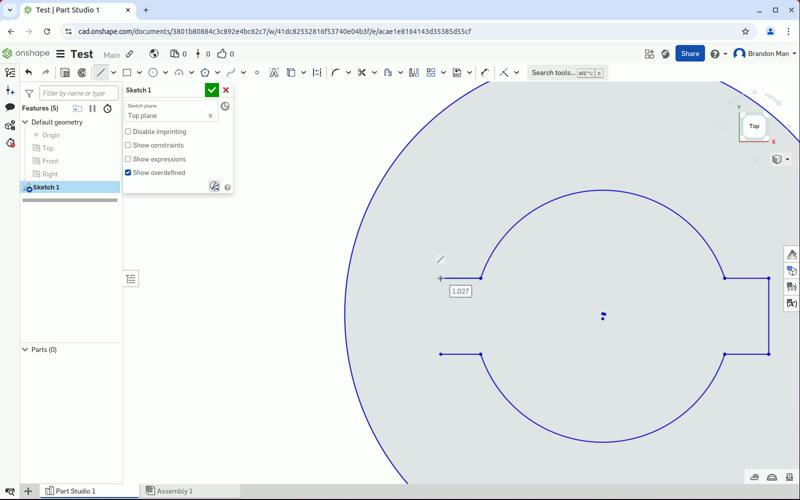
scroll(-6)
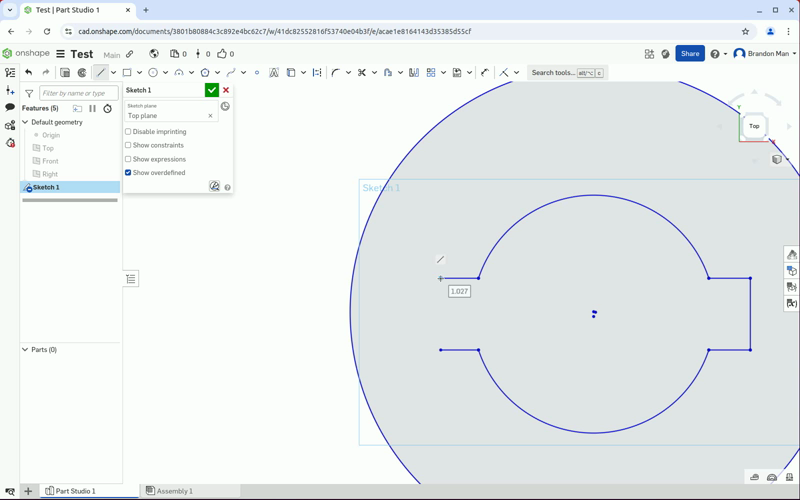
scroll(-6)
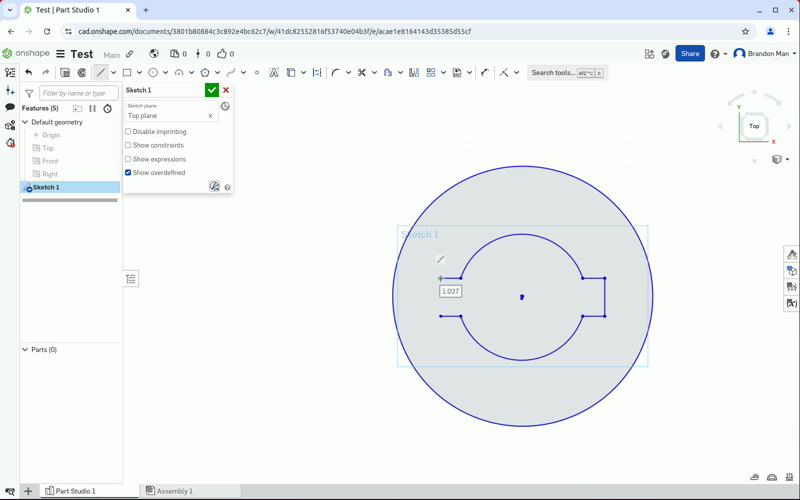
scroll(-6)
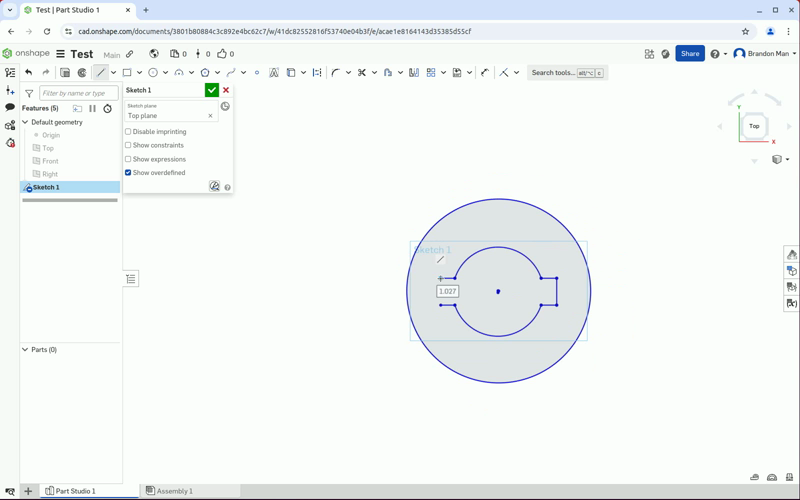
scroll(-6)
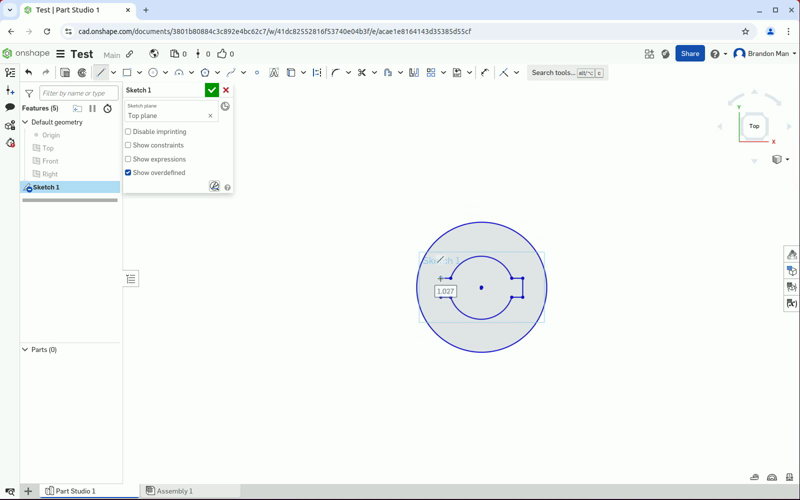
scroll(-6)
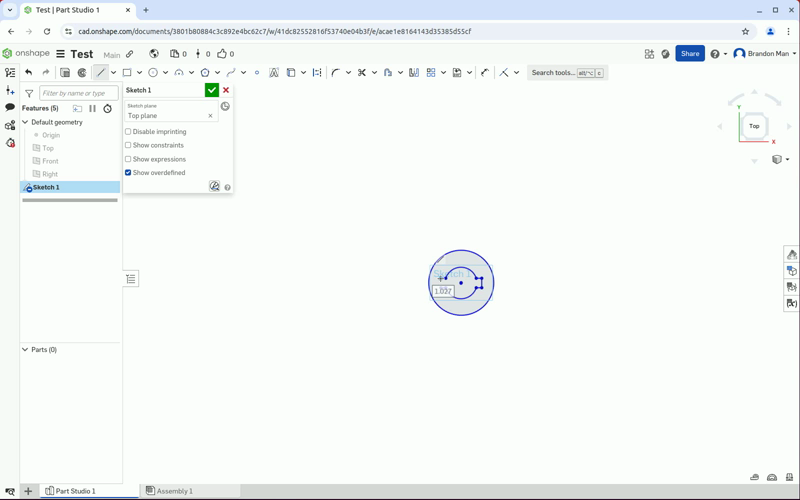
key_up(shift)
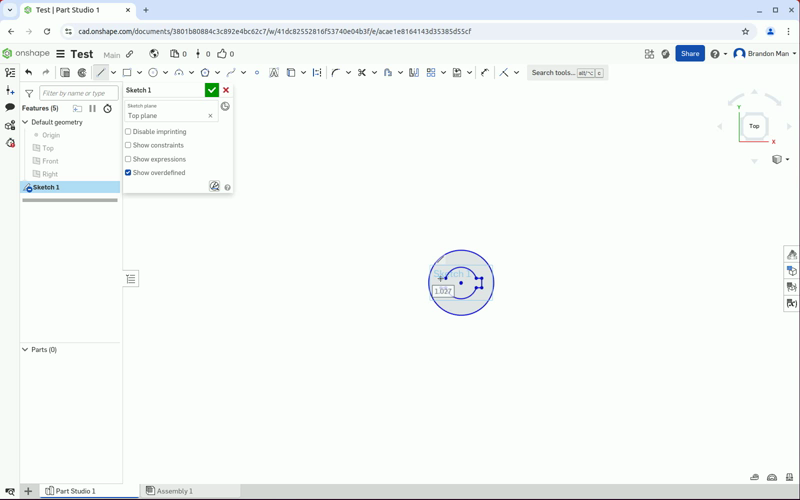
mouse_move(470, 278)
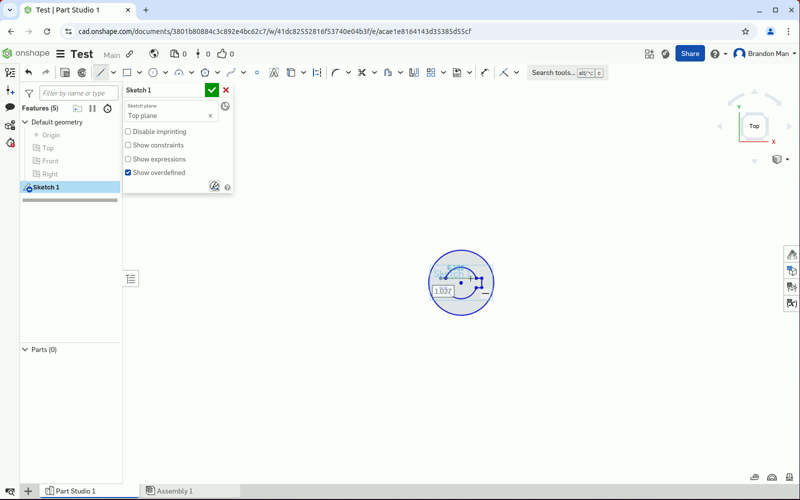
key_down(shift)
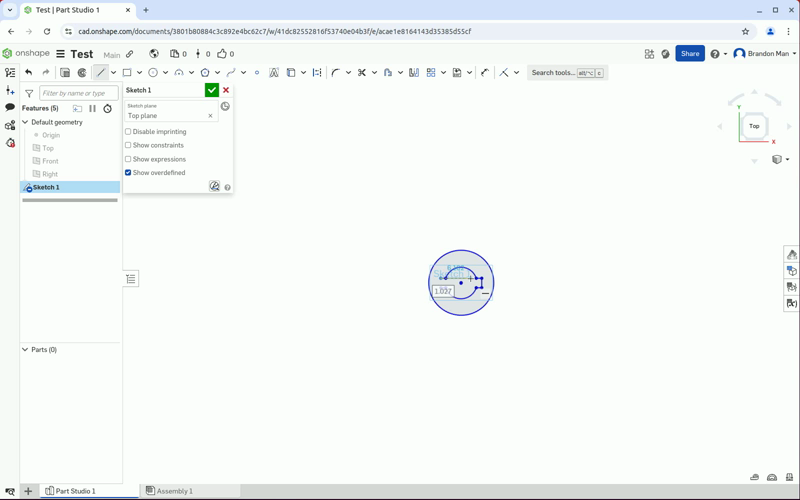
mouse_move(440, 287)
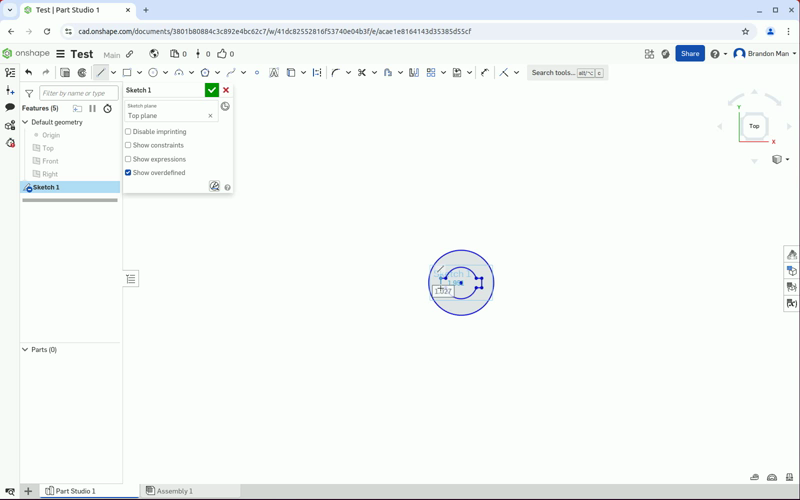
key_up(shift)
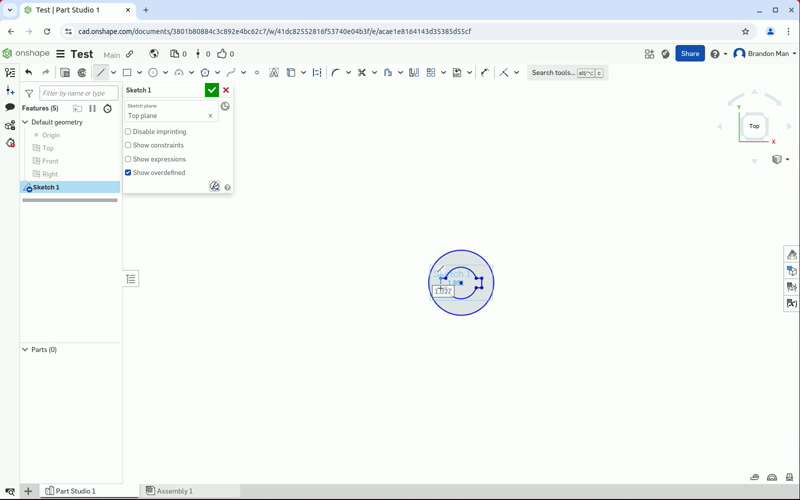
click(440, 287)
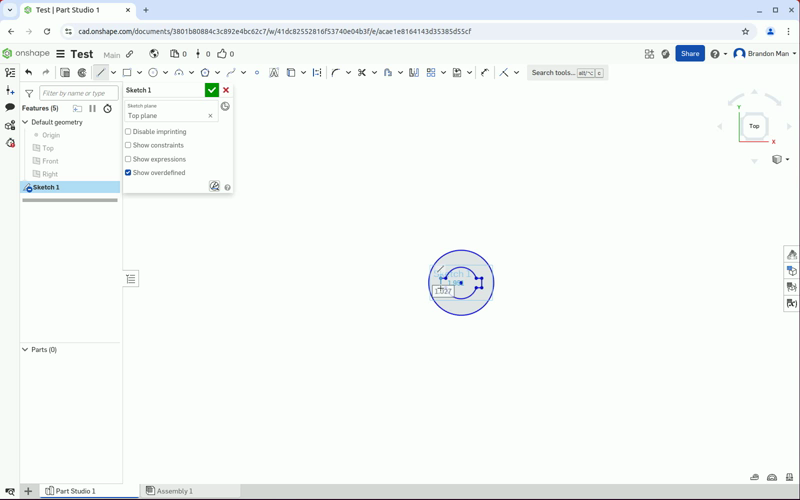
key(esc)
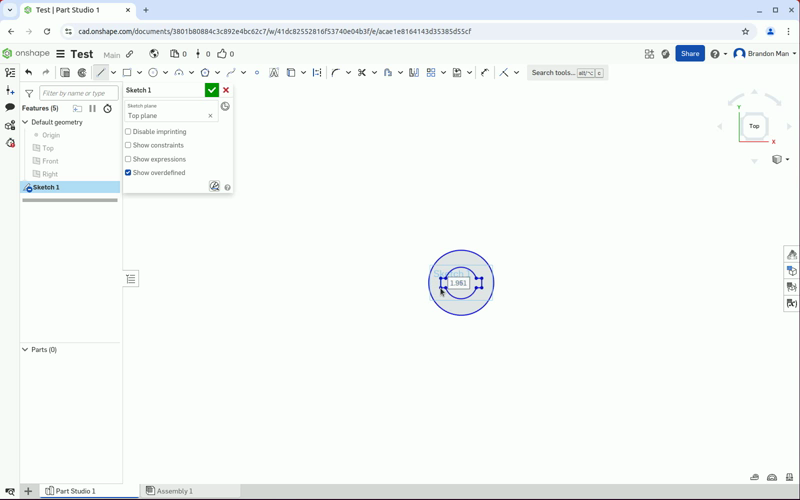
mouse_move(447, 271)
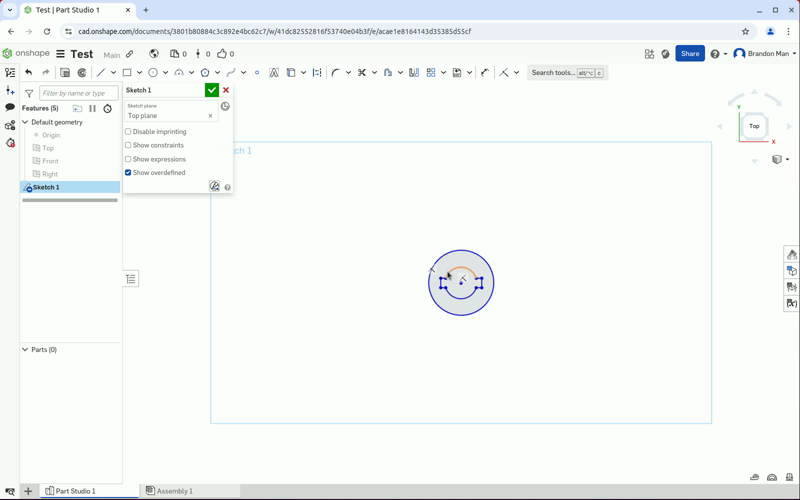
click(447, 271)
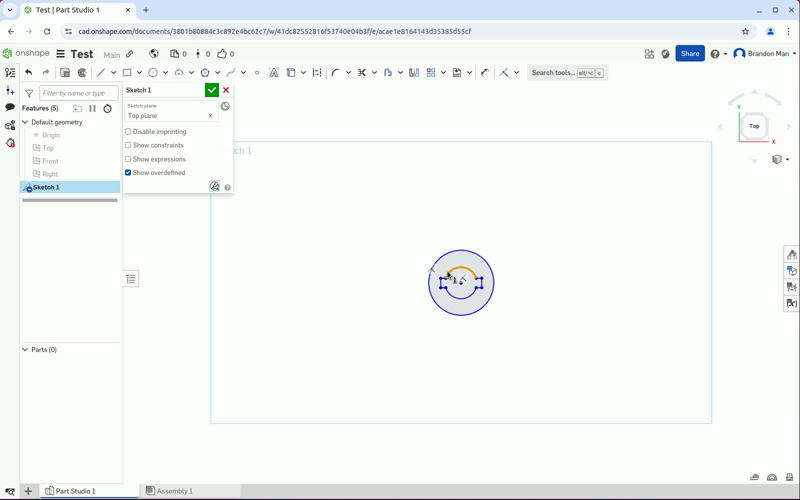
mouse_move(73, 352)
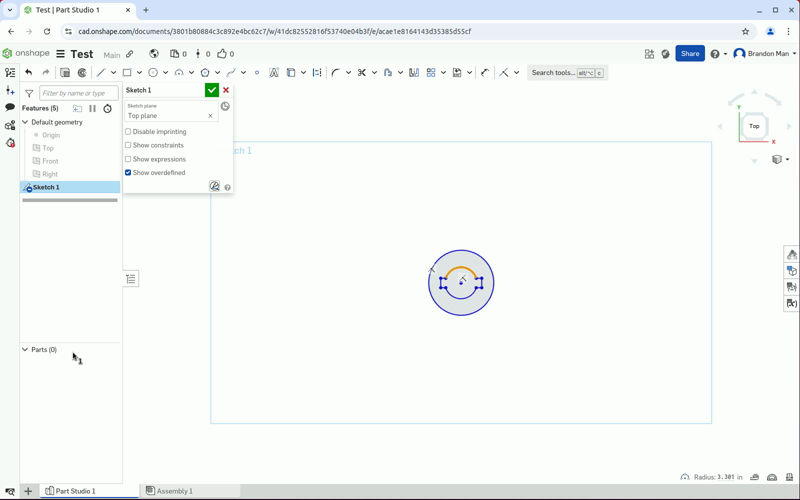
key(shift+y)
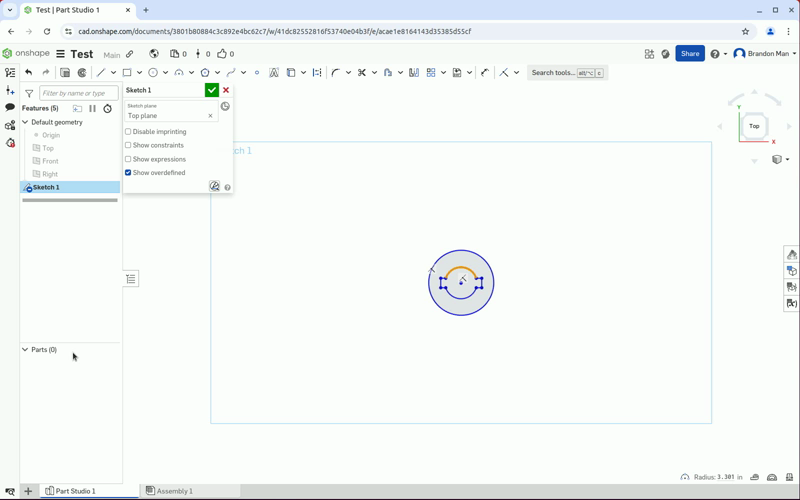
key(shift+e)
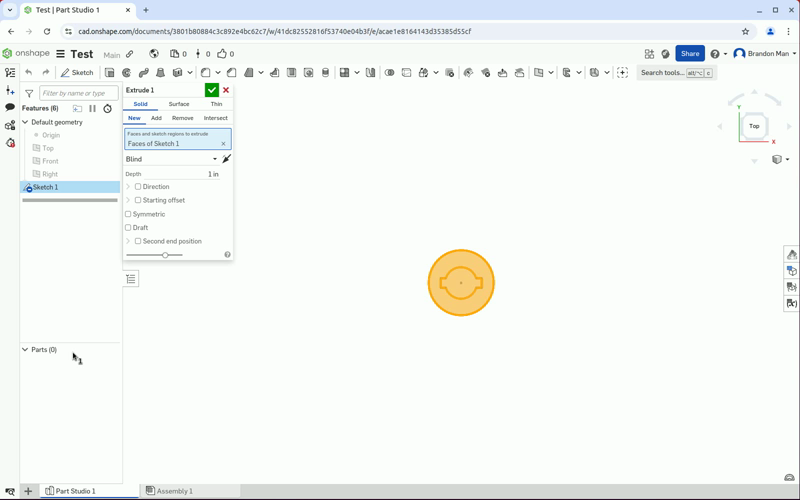
mouse_move(143, 106)
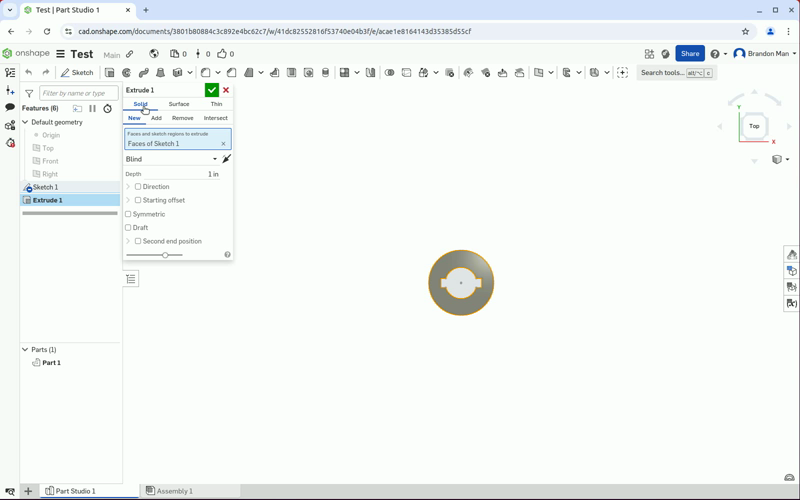
click(143, 106)
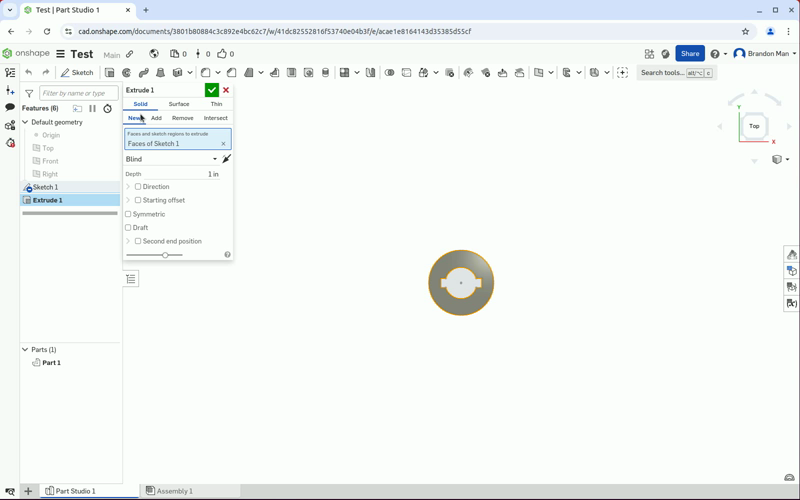
mouse_move(137, 120)
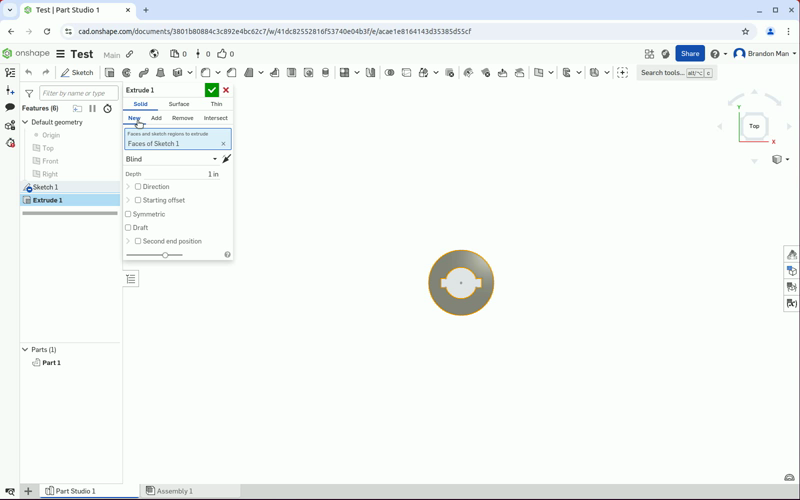
click(137, 120)
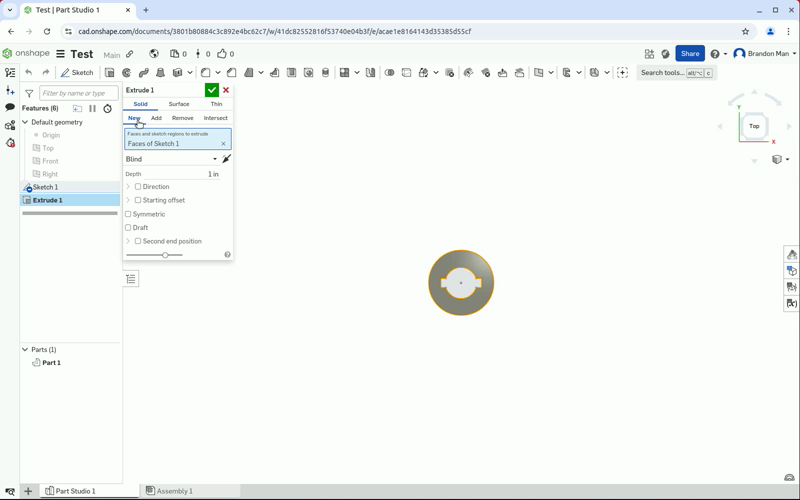
key(tab, 4)
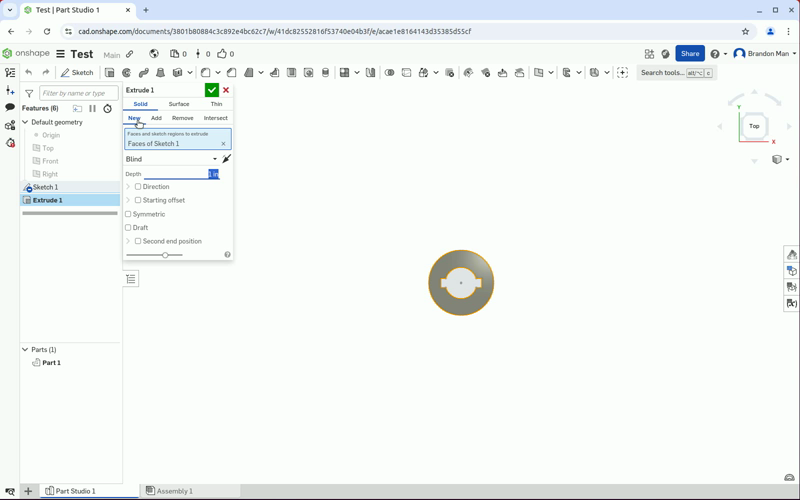
text(7.462)
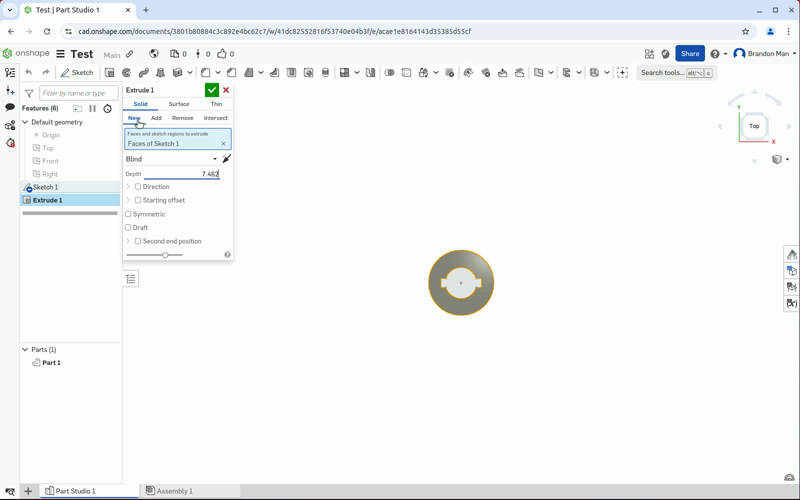
key(enter)
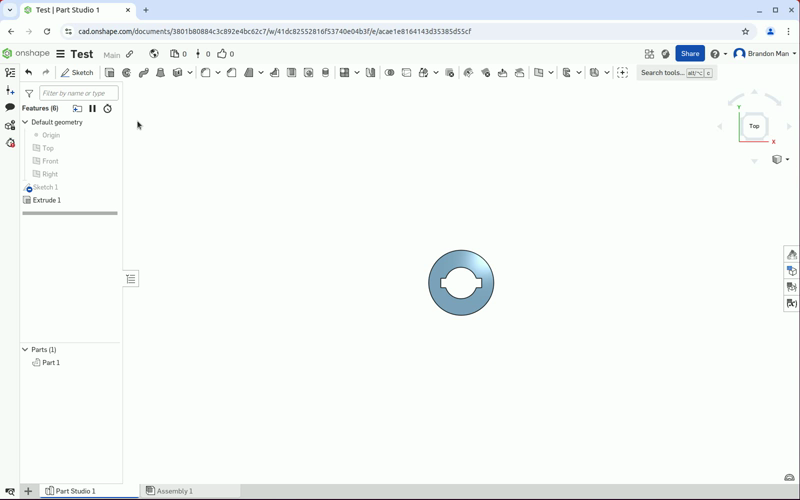
key(shift+h)
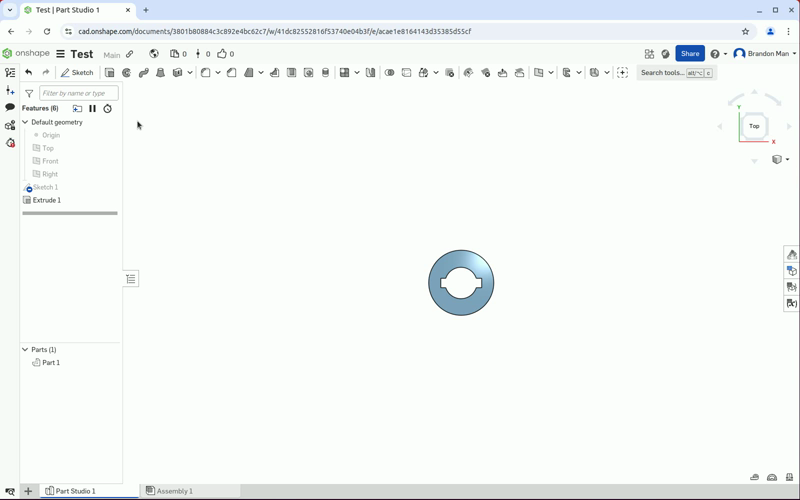
key(shift+h)
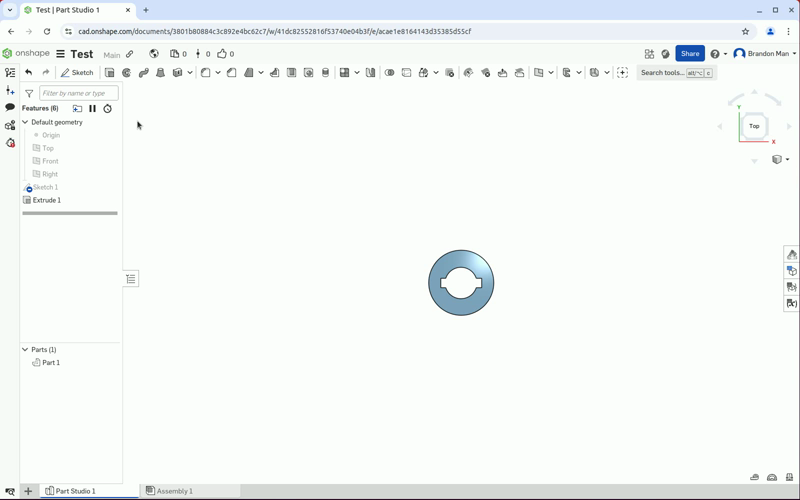
mouse_move(73, 189)
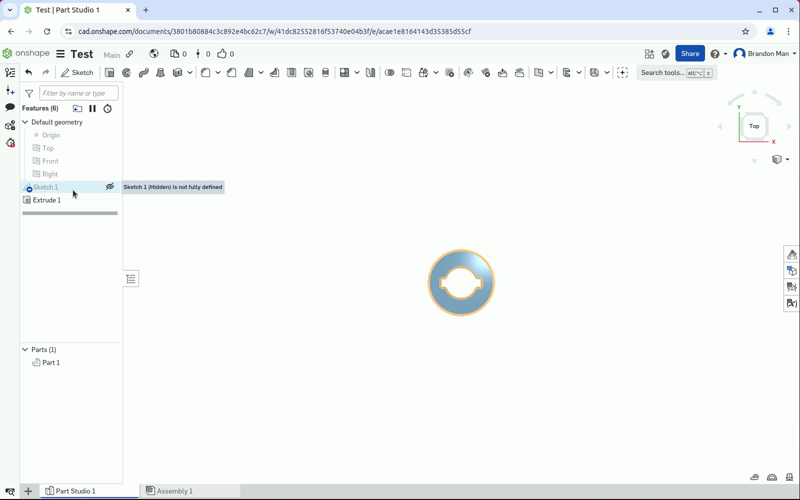
click(73, 189)
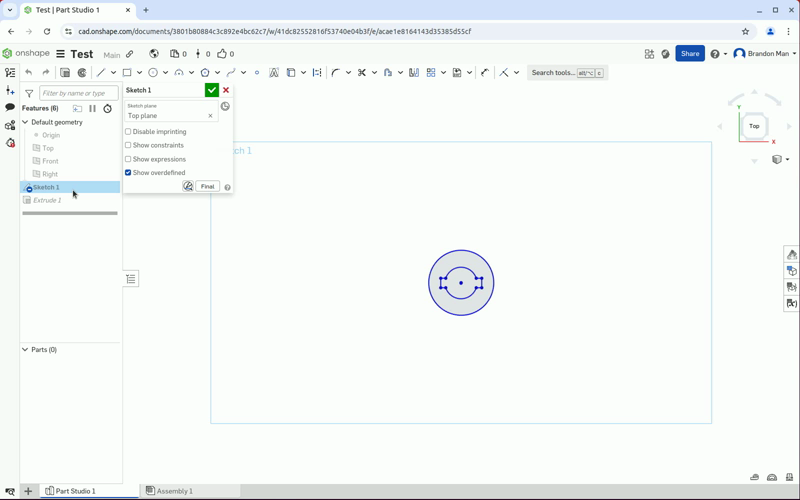
mouse_move(229, 92)
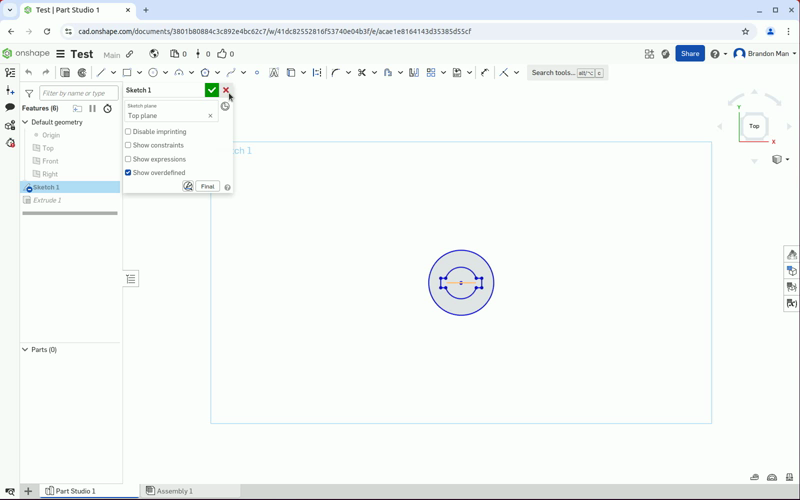
click(229, 92)
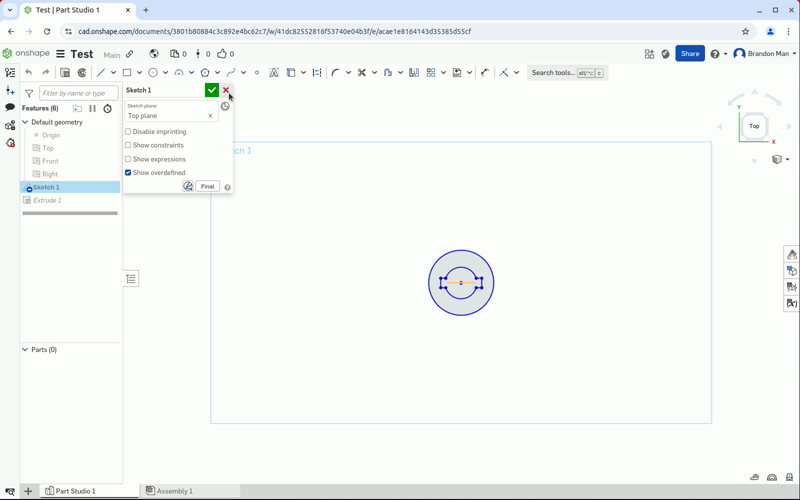
key(shift+s)
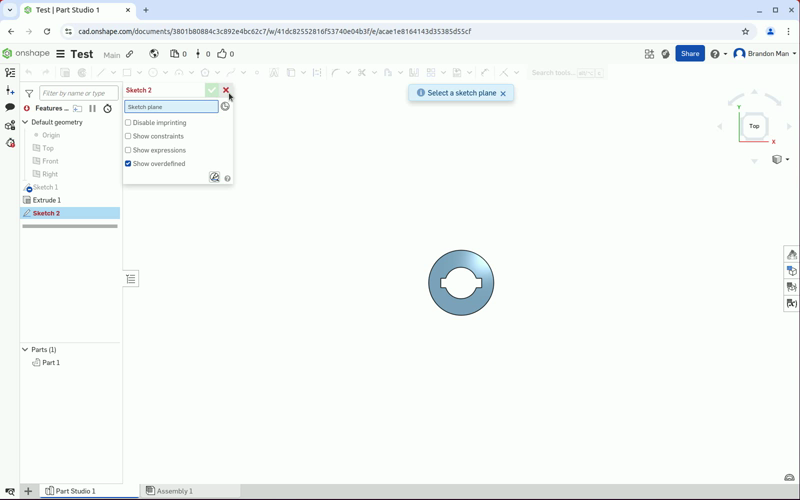
mouse_move(73, 150)
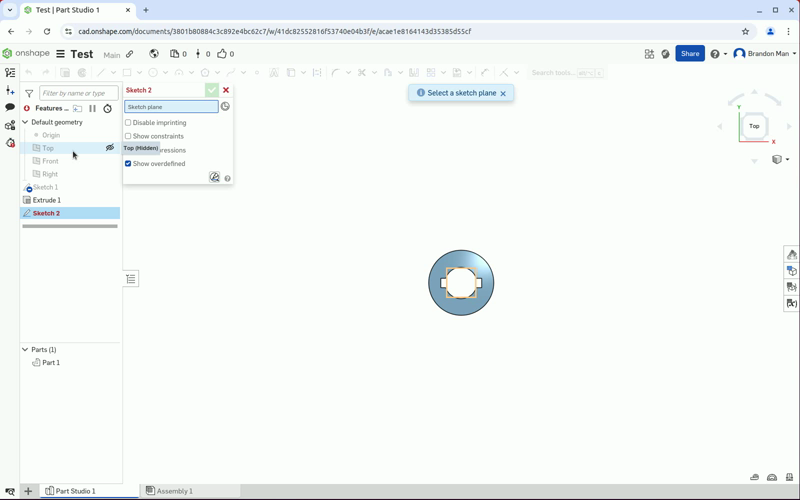
click(73, 150)
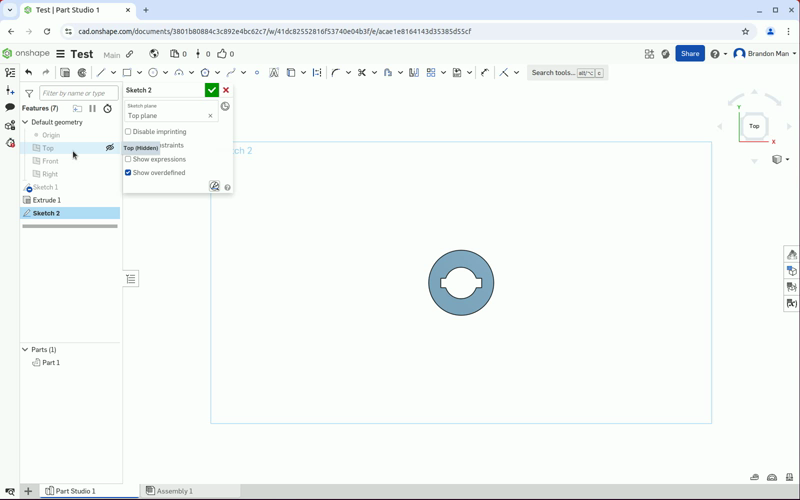
mouse_move(73, 352)
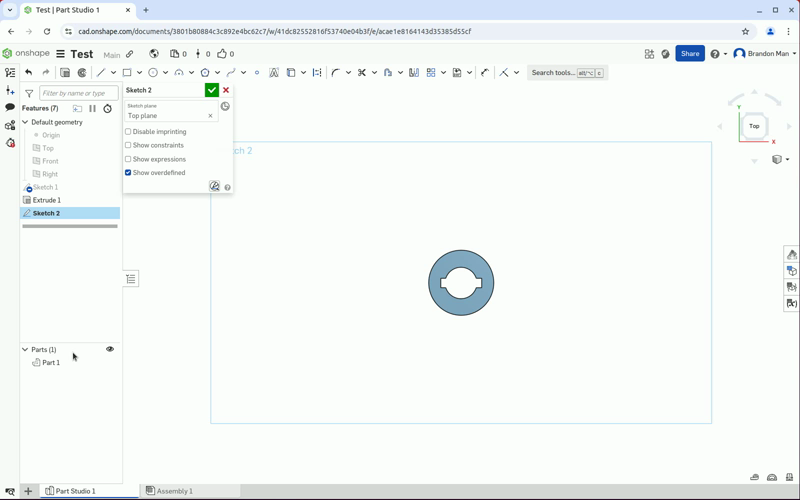
key(y)
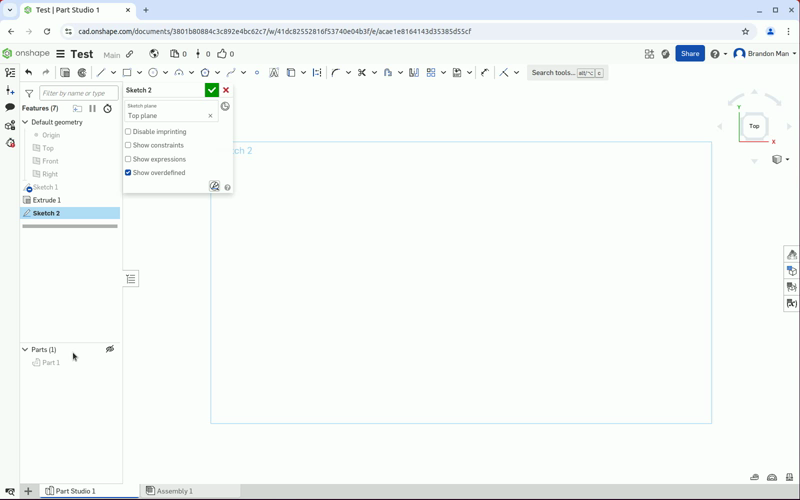
key(l)
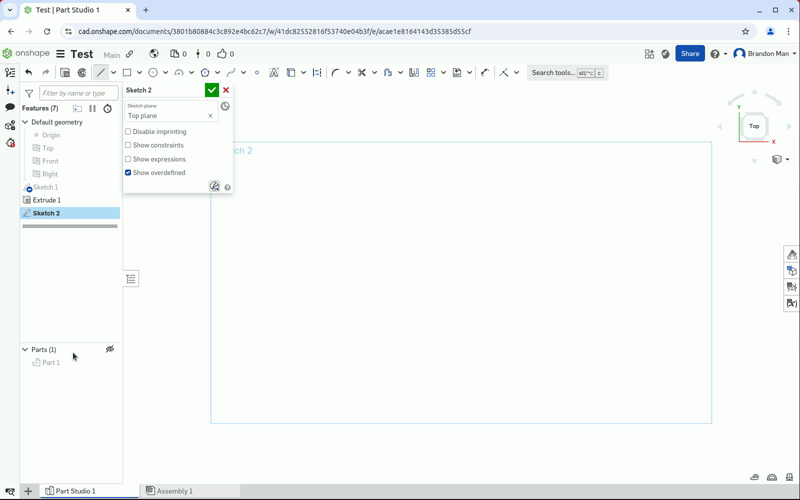
key_down(shift)
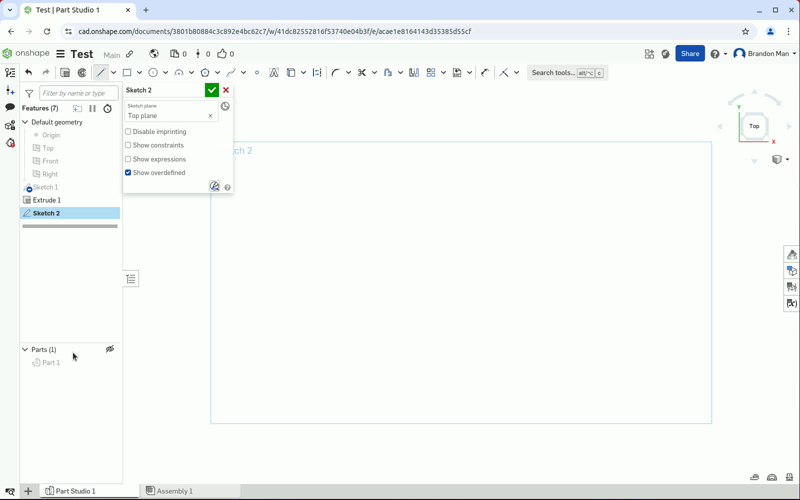
mouse_move(465, 314)
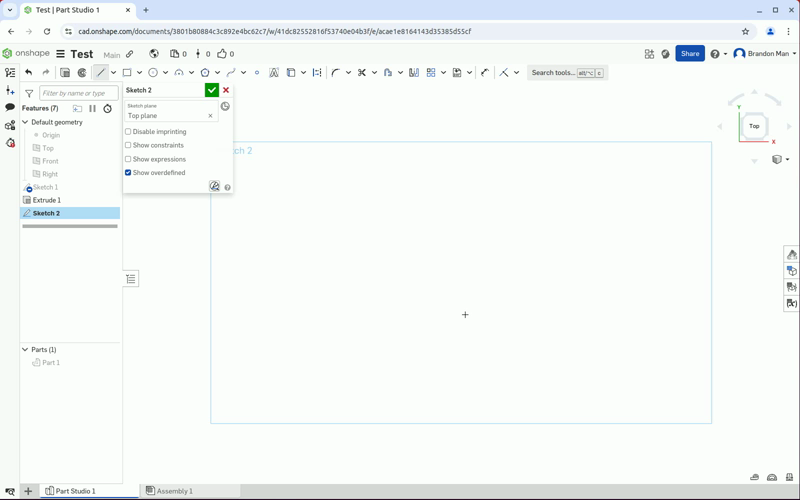
click(465, 314)
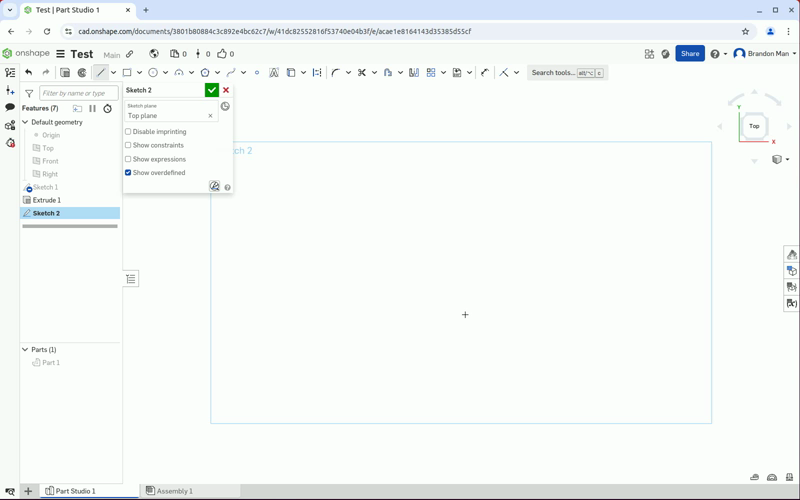
key_up(shift)
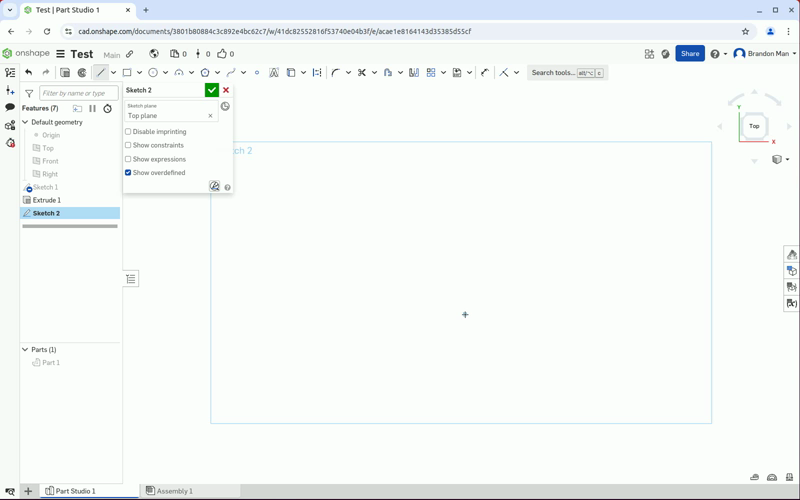
key_down(shift)
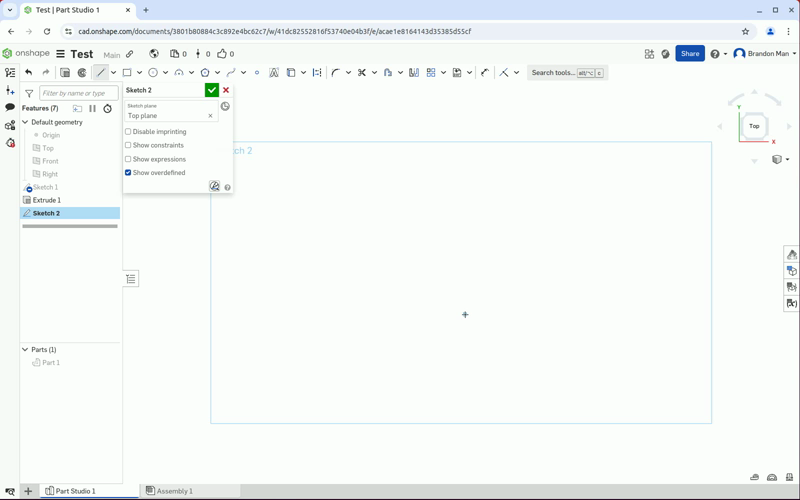
mouse_move(559, 298)
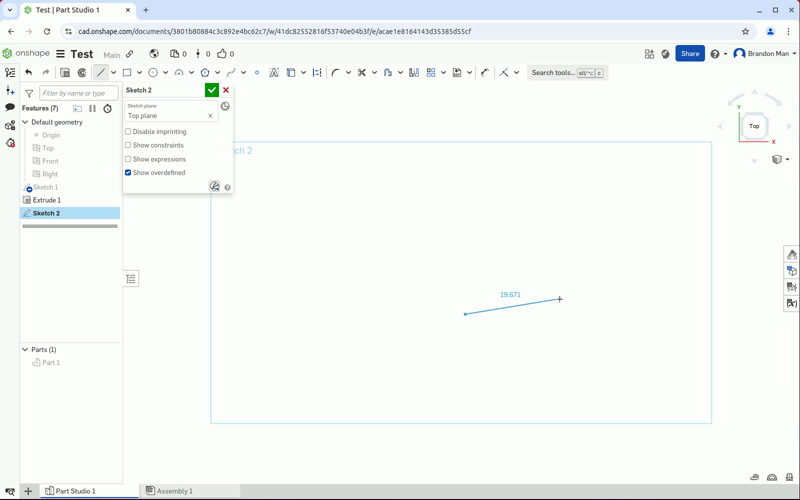
click(559, 298)
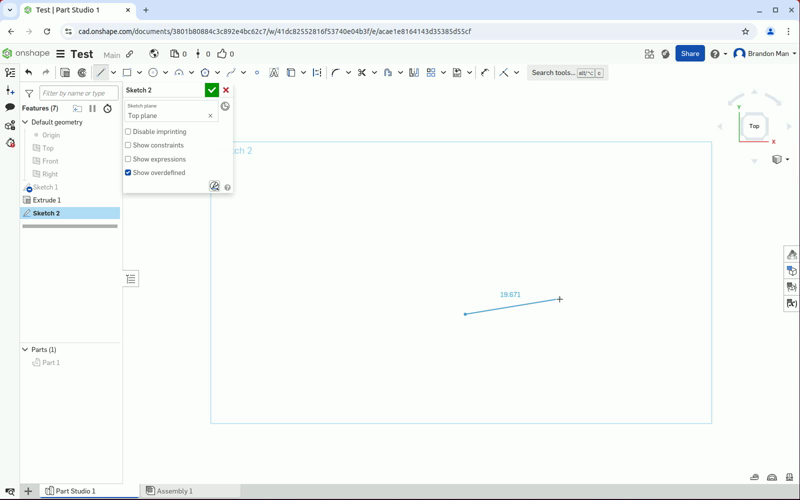
key_up(shift)
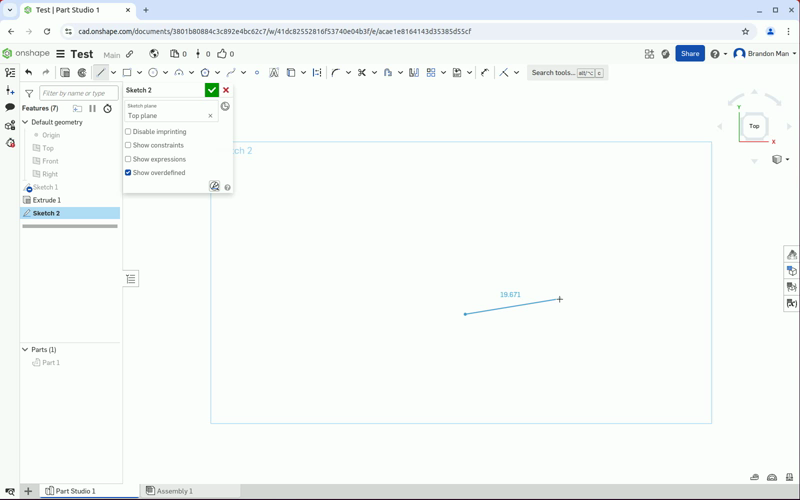
key(esc)
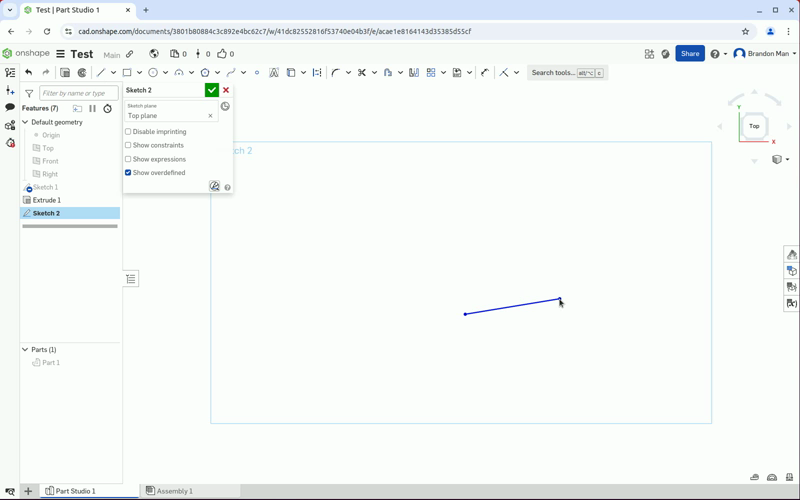
key(a)
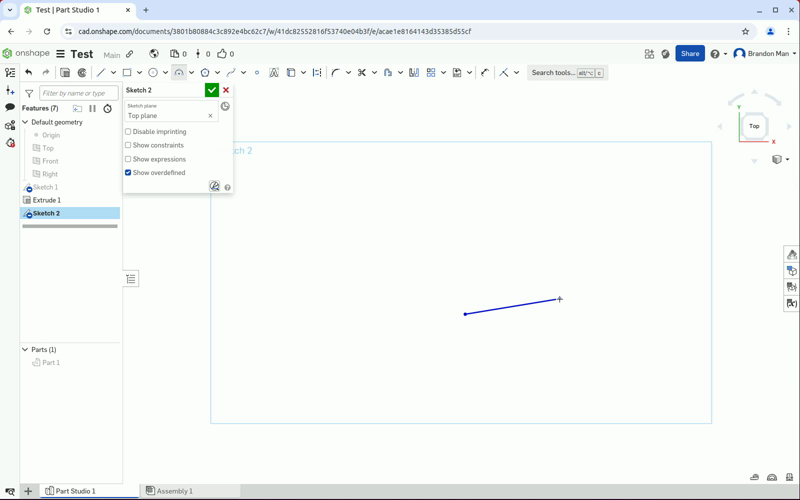
mouse_move(559, 298)
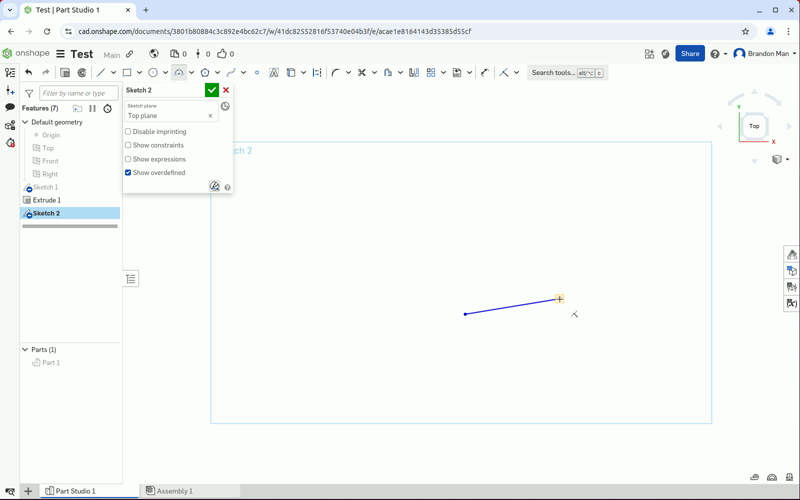
click(559, 298)
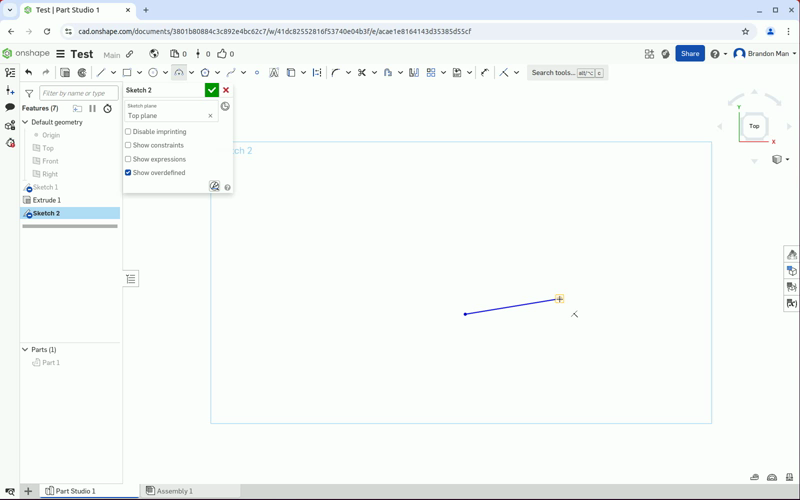
key_down(shift)
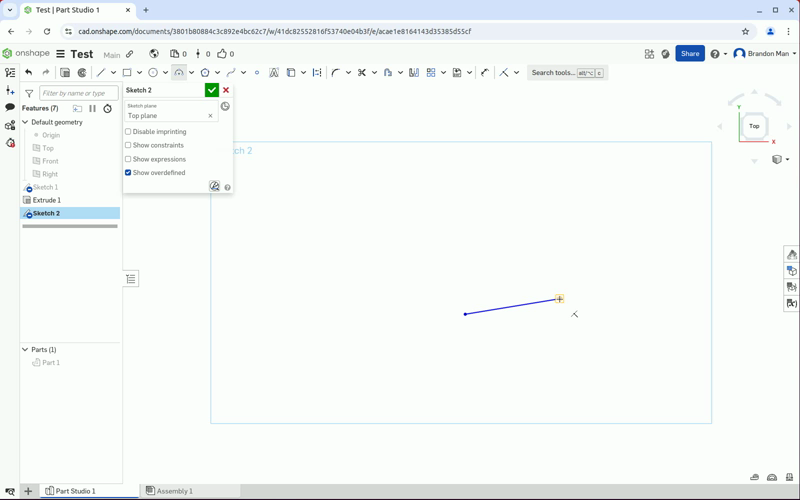
mouse_move(559, 268)
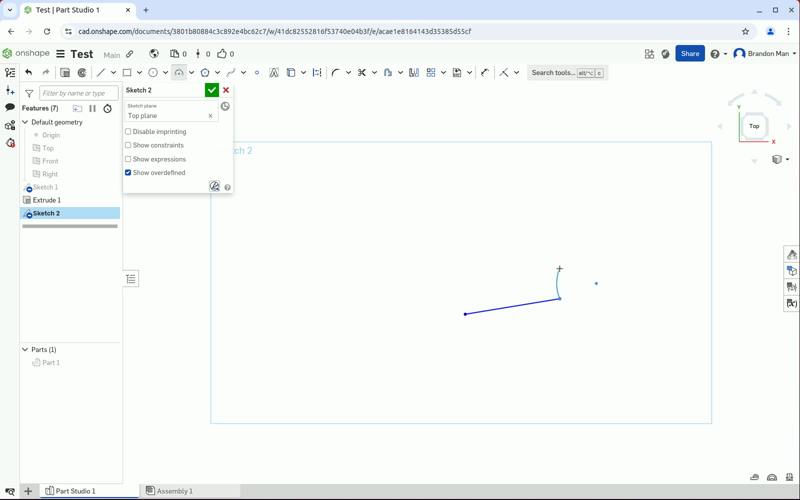
click(559, 268)
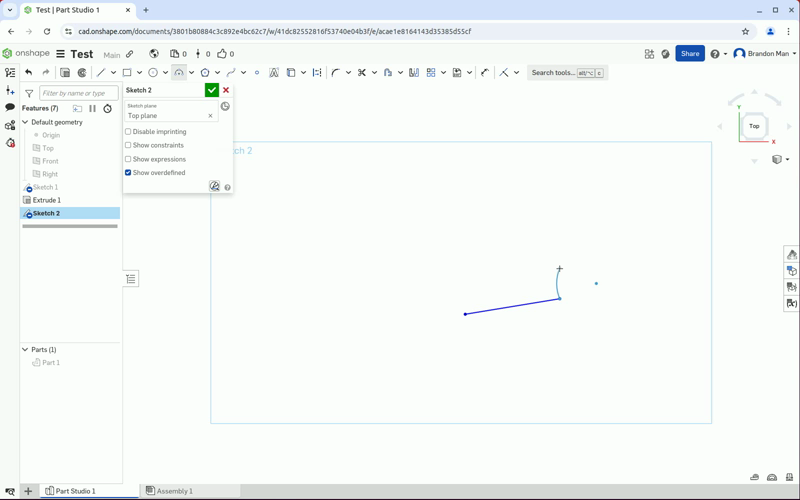
mouse_move(541, 283)
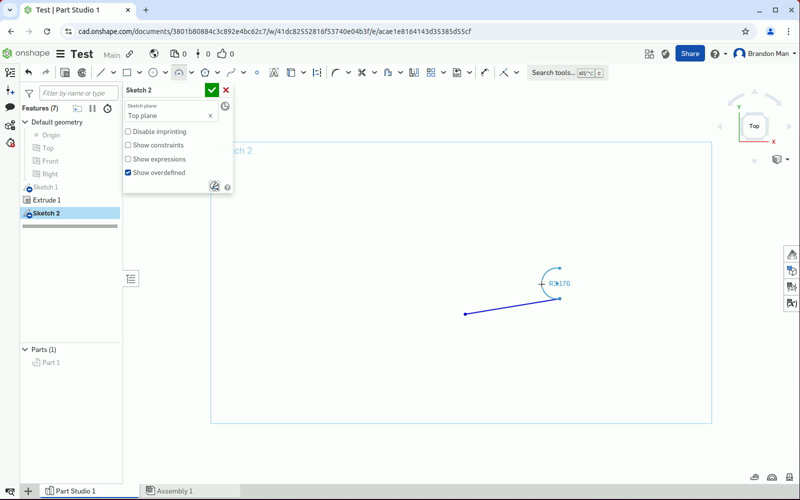
click(541, 283)
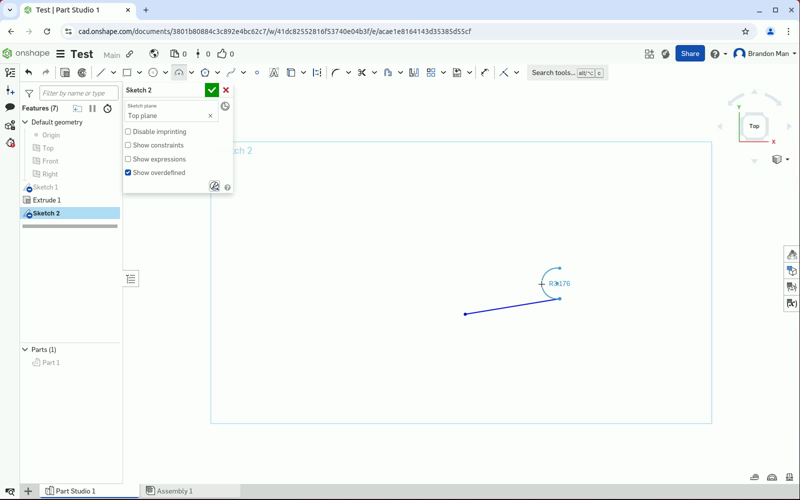
key_up(shift)
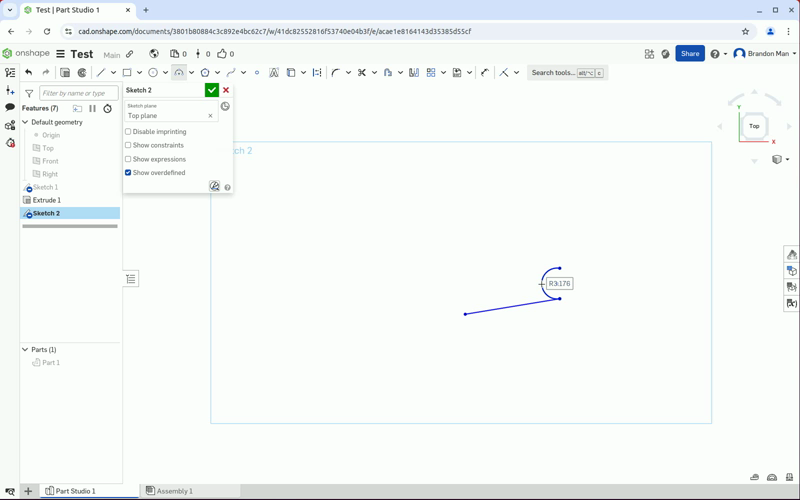
key(esc)
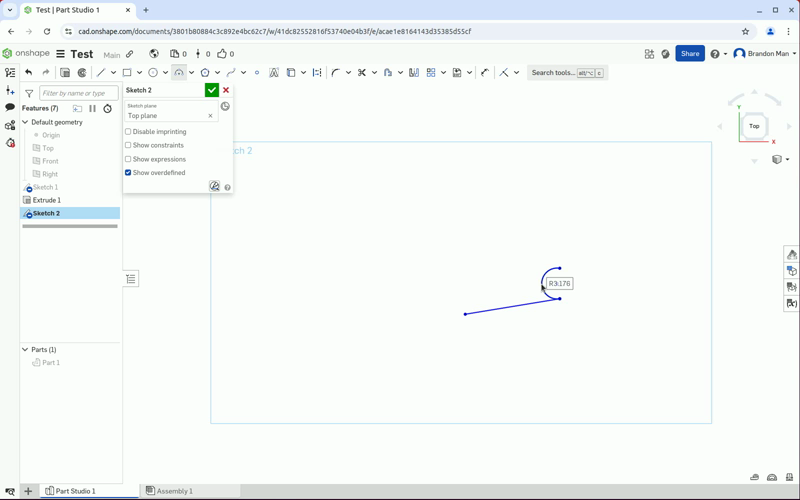
key(l)
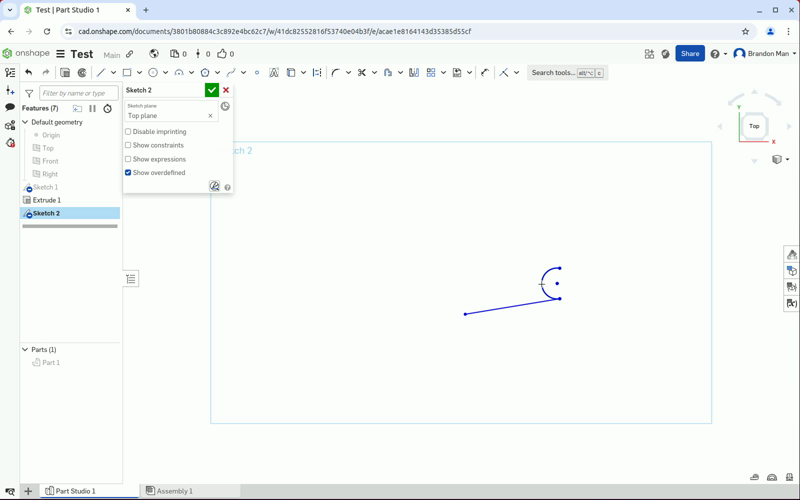
mouse_move(559, 268)
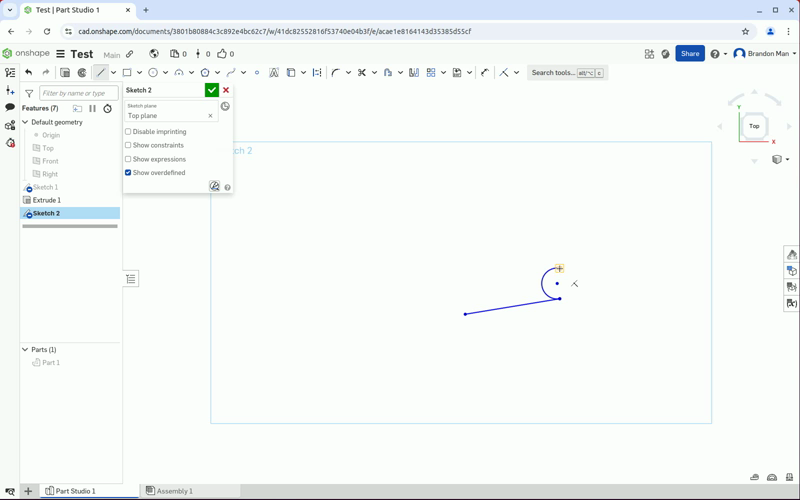
click(559, 268)
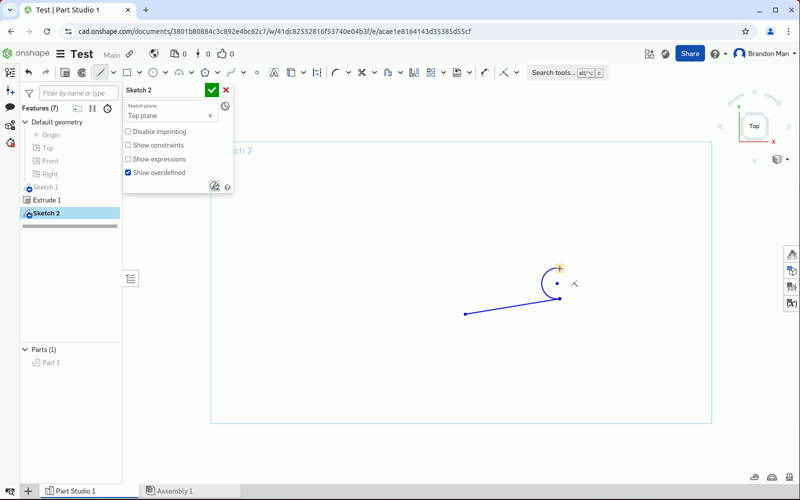
key_down(shift)
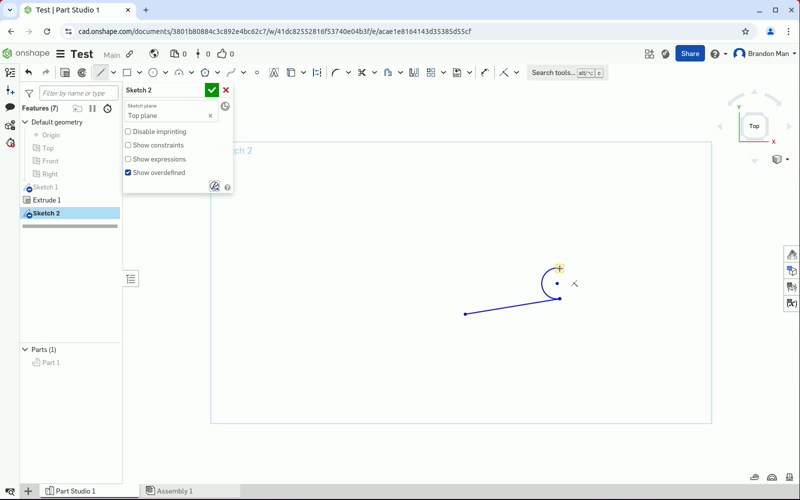
mouse_move(465, 252)
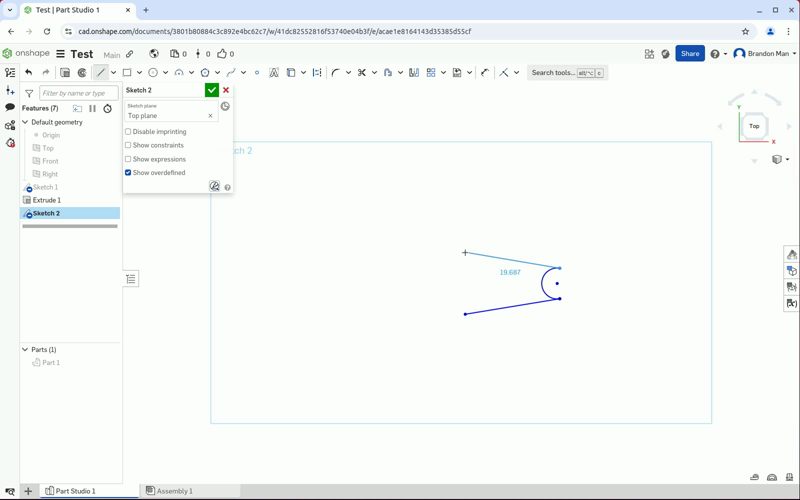
click(465, 252)
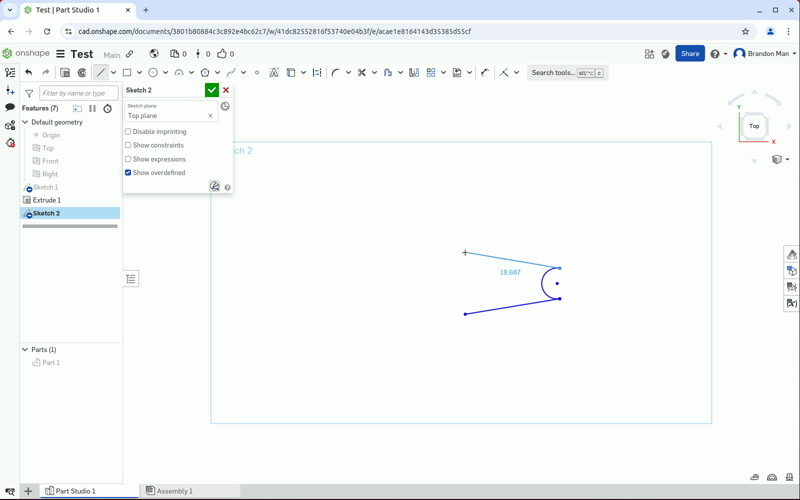
key_up(shift)
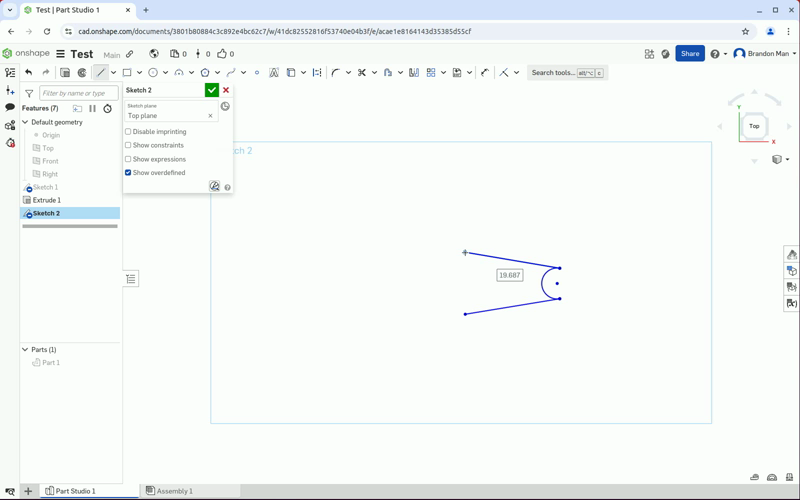
key(esc)
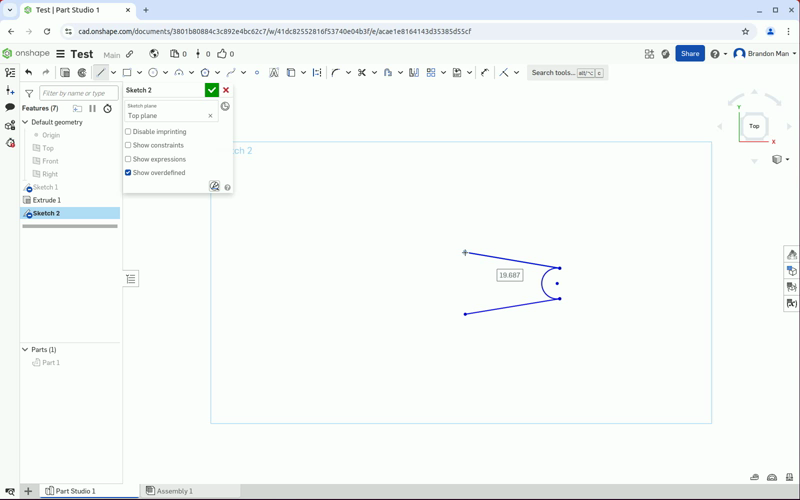
key(a)
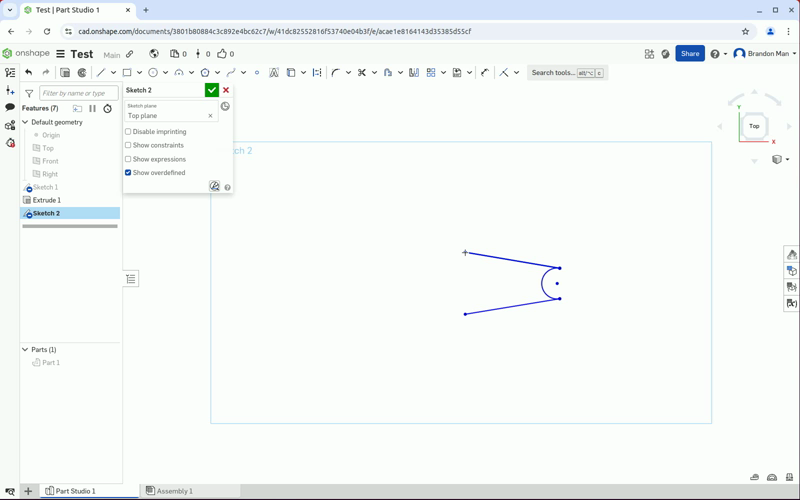
mouse_move(465, 252)
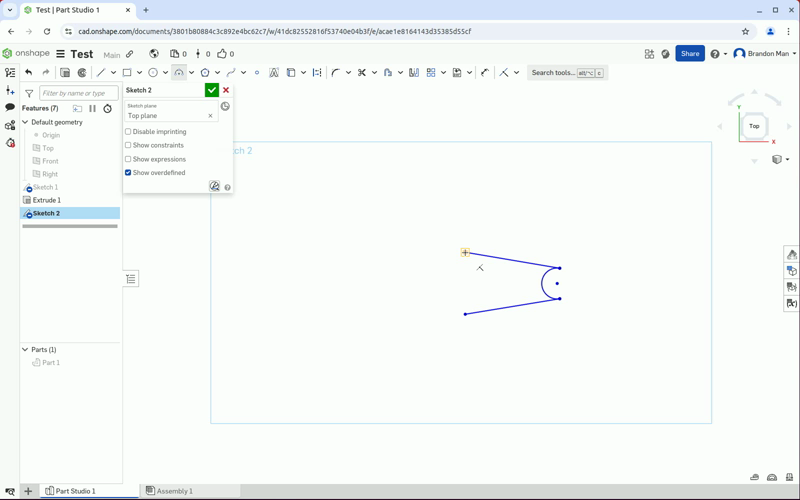
click(465, 252)
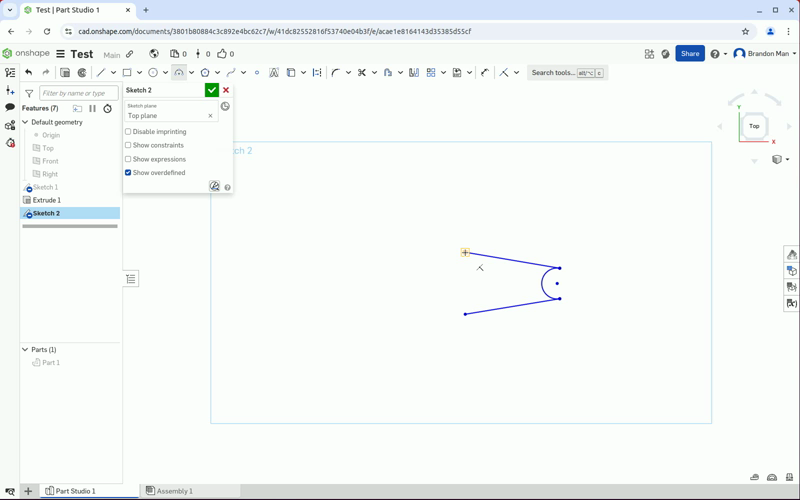
mouse_move(465, 314)
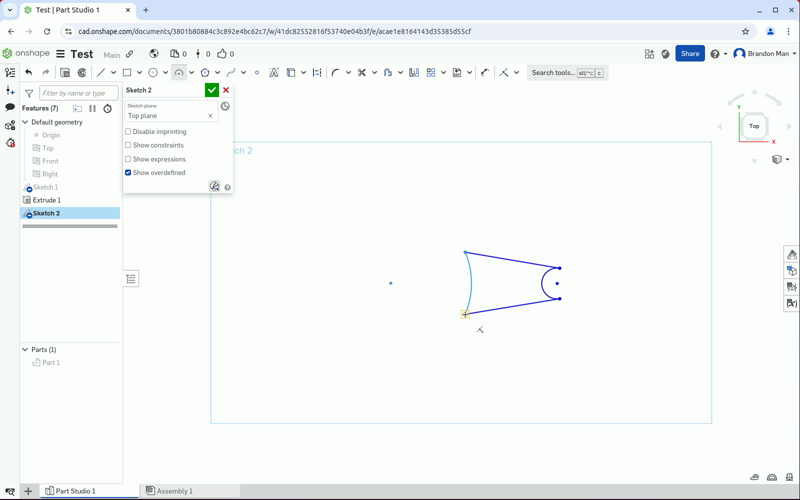
click(465, 314)
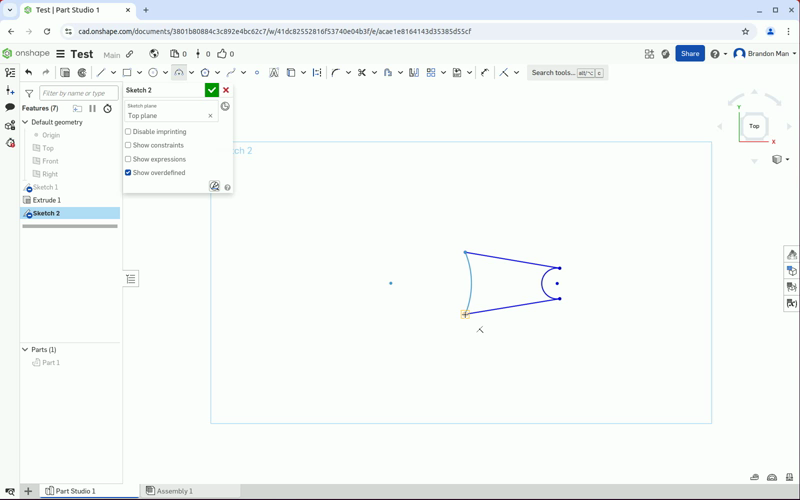
key_down(shift)
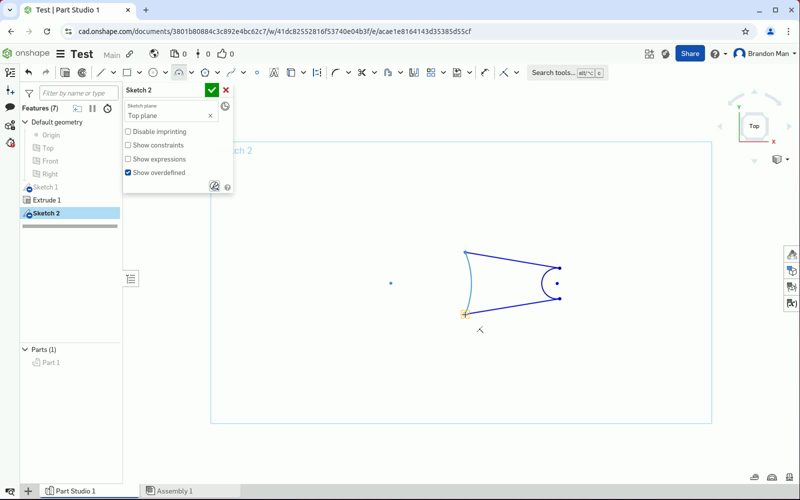
mouse_move(492, 283)
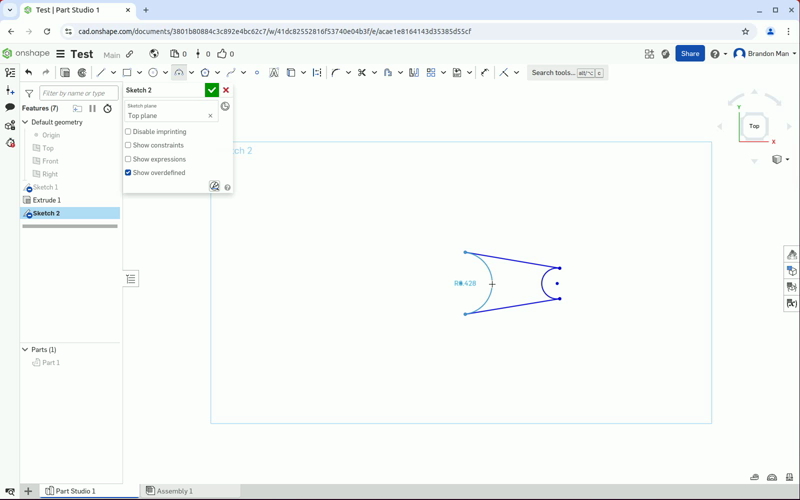
click(492, 283)
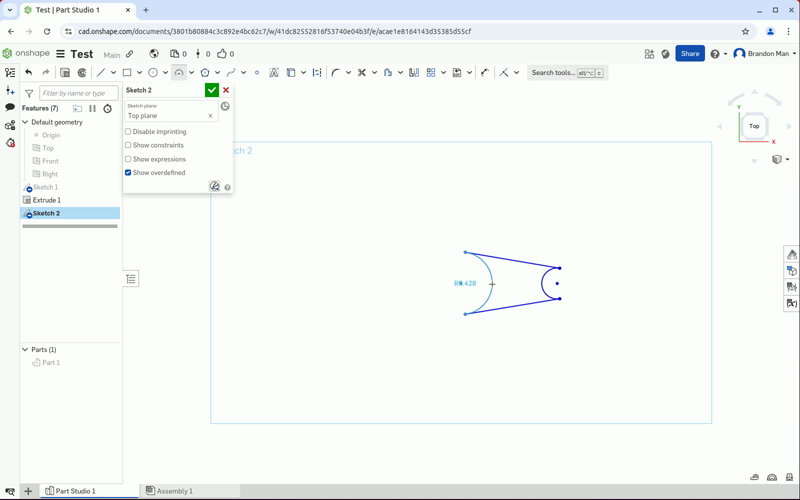
key_up(shift)
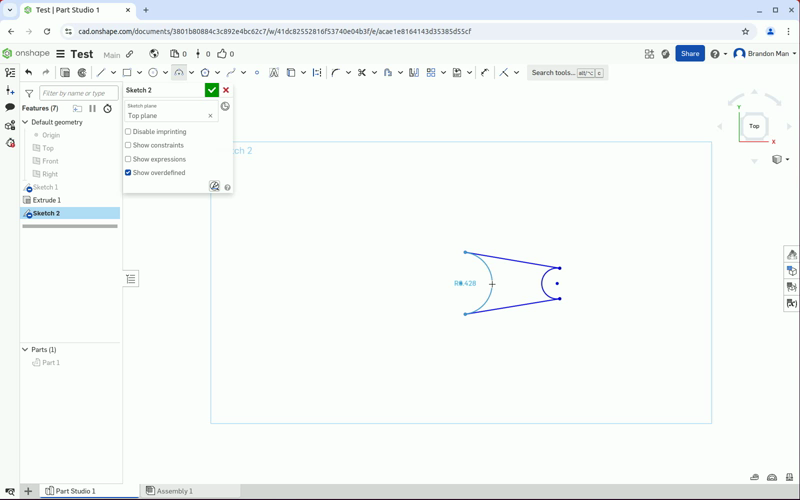
key(esc)
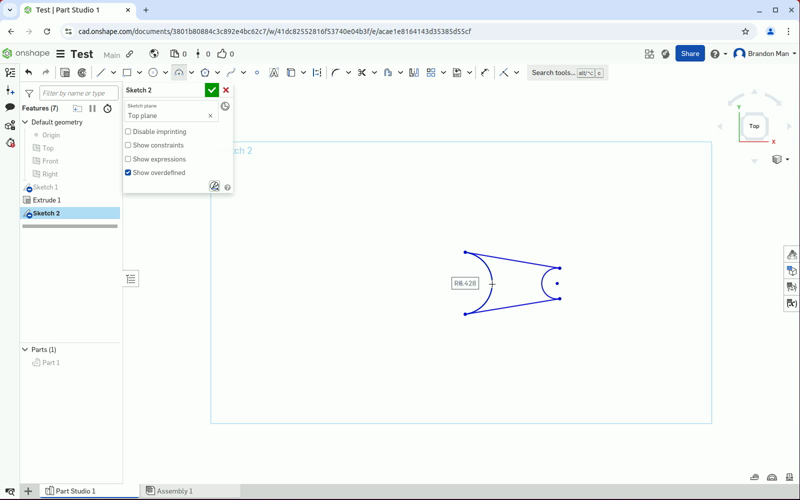
mouse_move(493, 274)
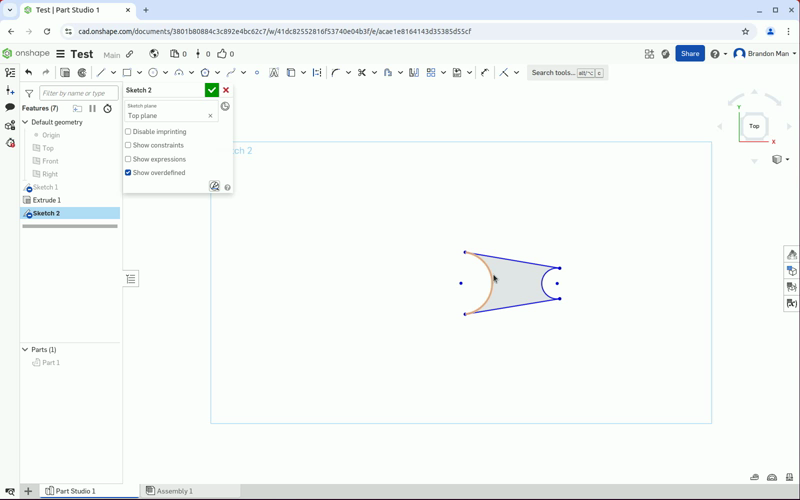
click(493, 274)
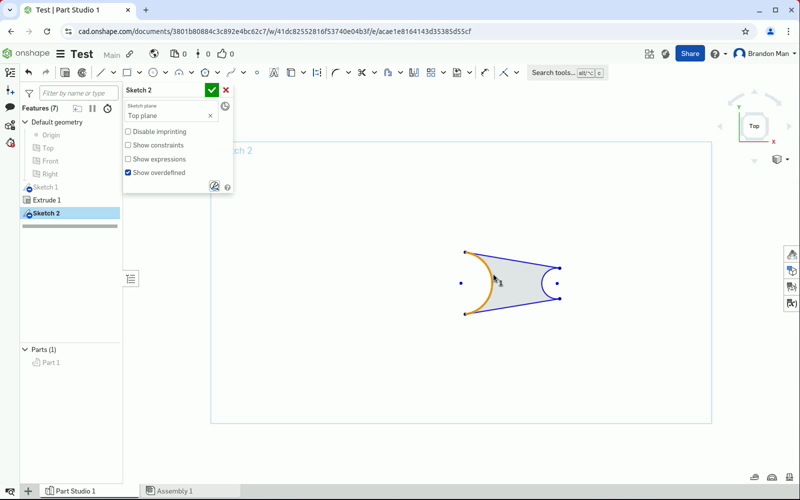
mouse_move(73, 352)
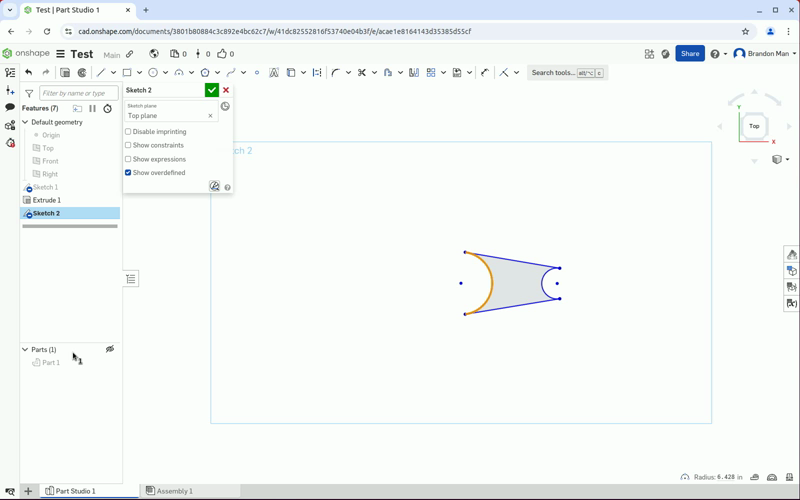
key(shift+y)
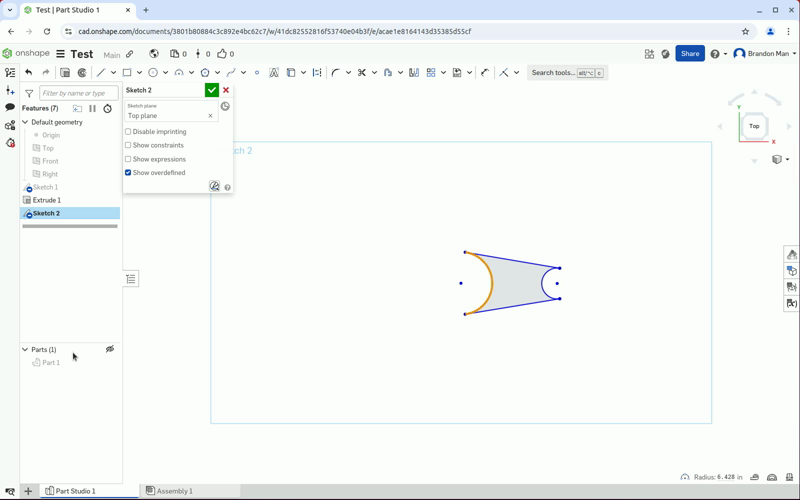
key(shift+e)
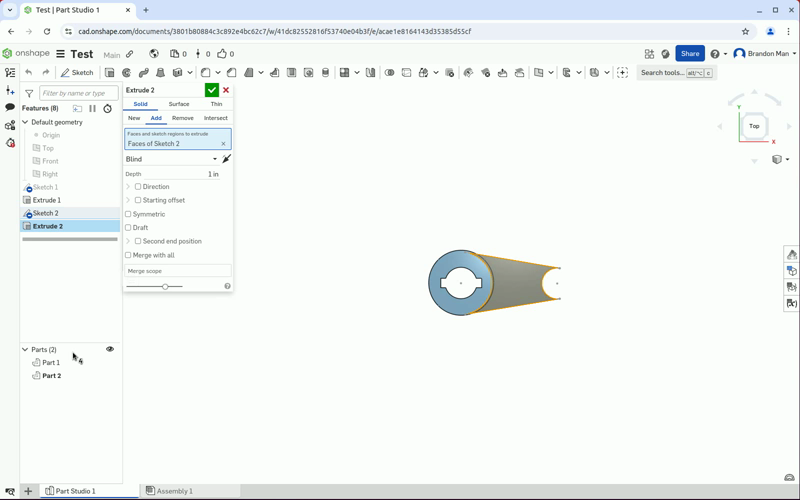
mouse_move(143, 106)
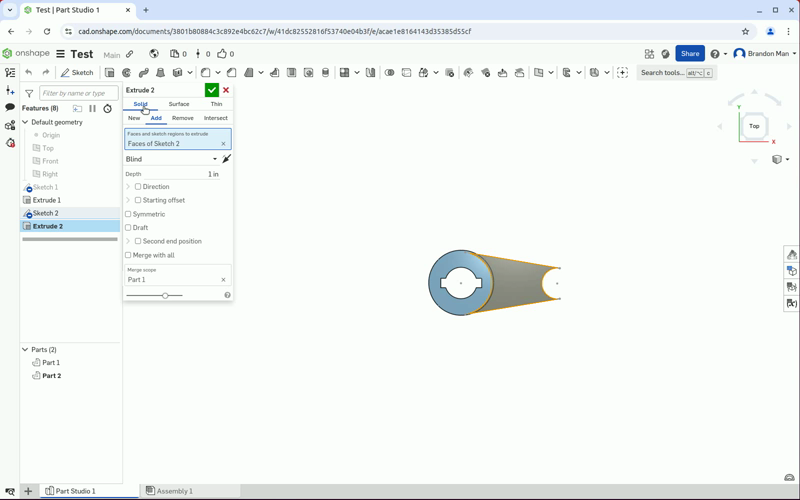
click(143, 106)
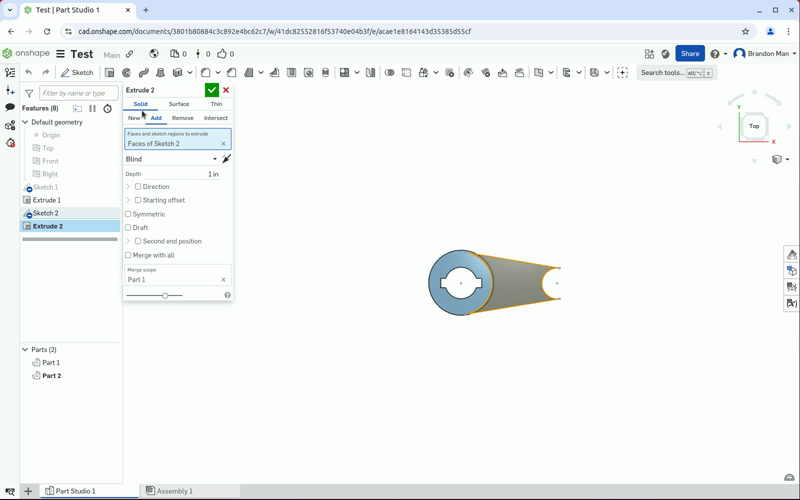
mouse_move(137, 120)
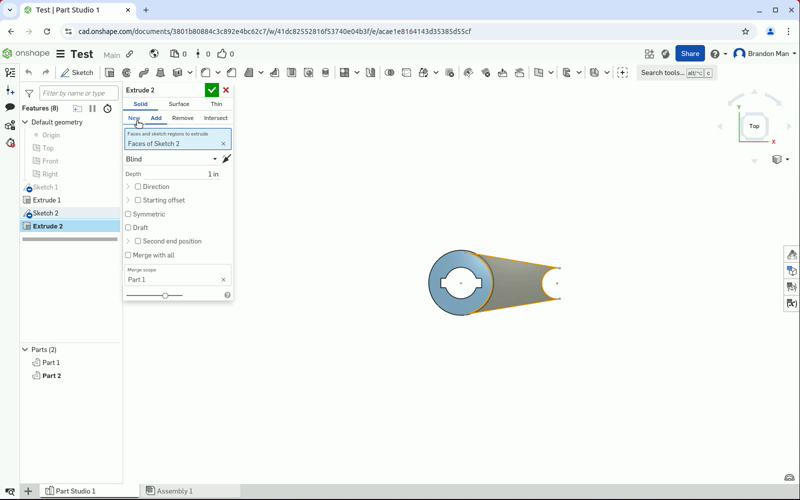
click(137, 120)
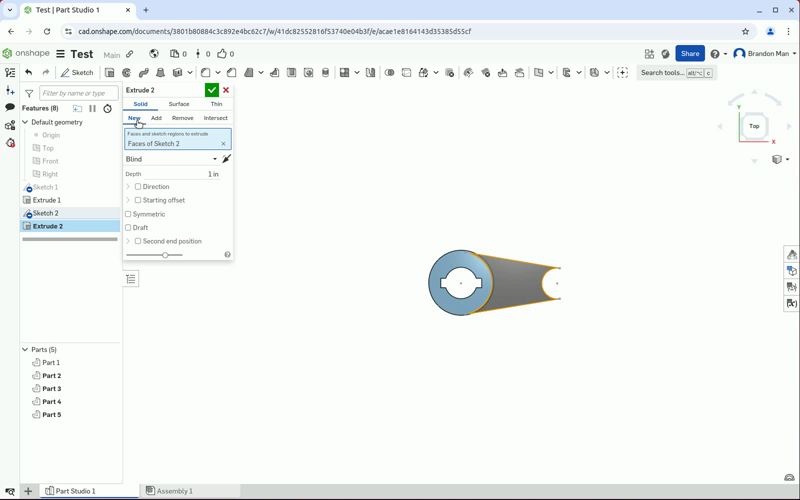
key(tab, 4)
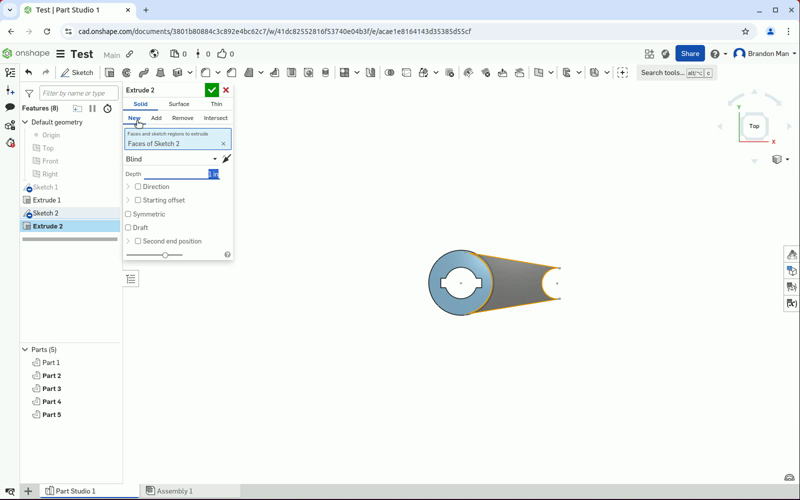
text(7.462)
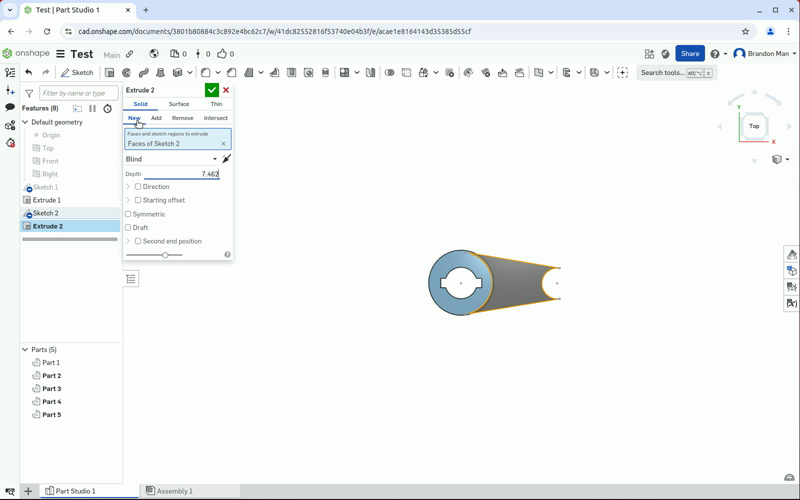
key(enter)
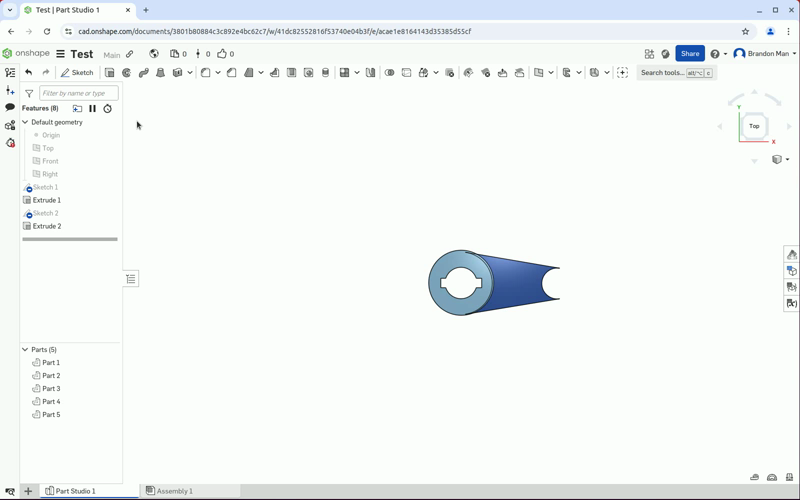
key(shift+h)
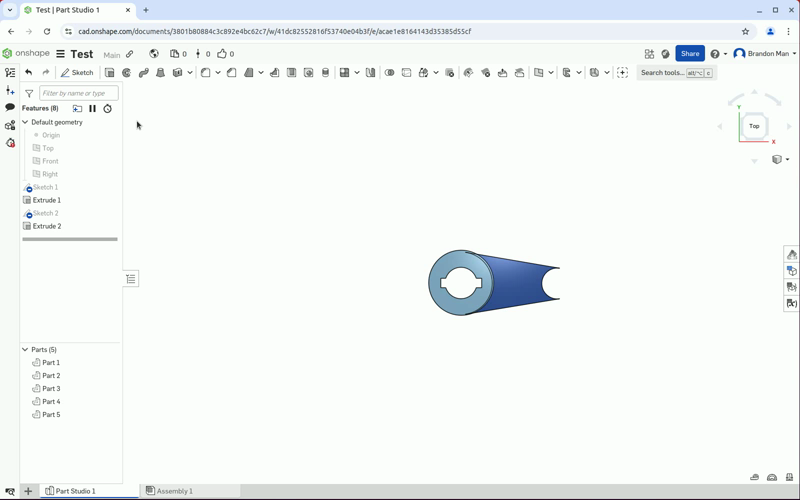
key(shift+h)
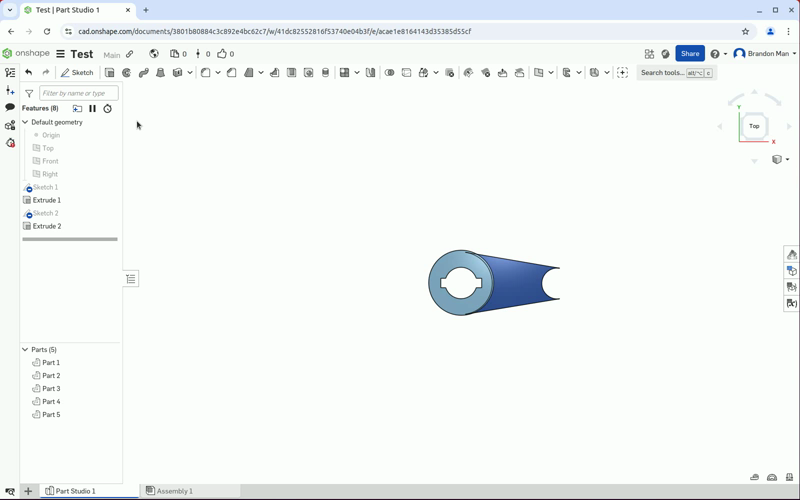
mouse_move(73, 189)
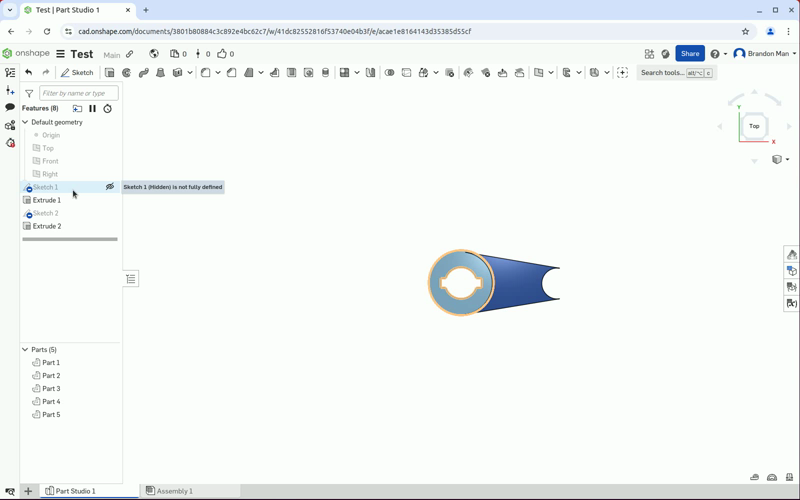
click(73, 189)
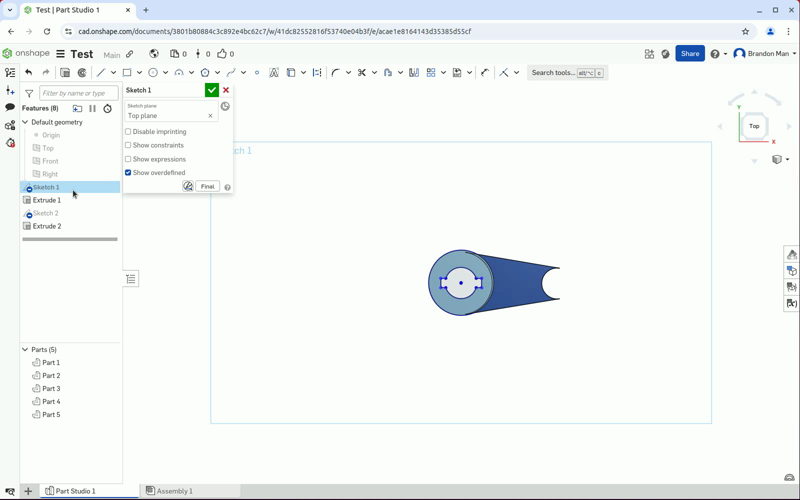
mouse_move(229, 92)
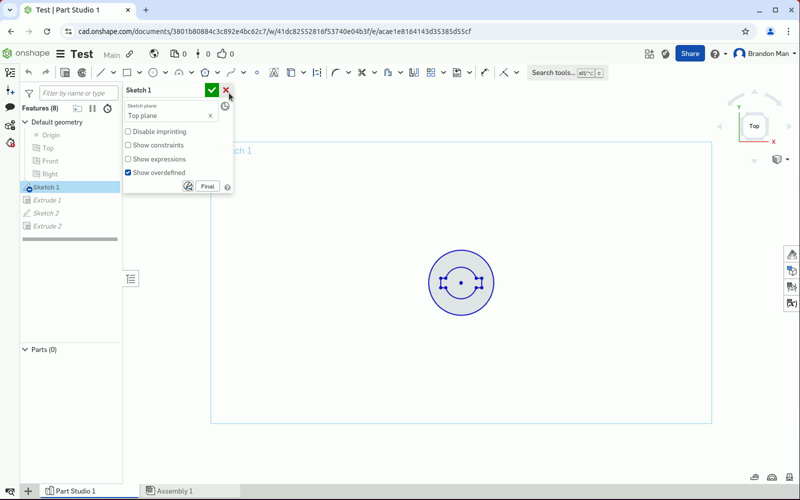
click(229, 92)
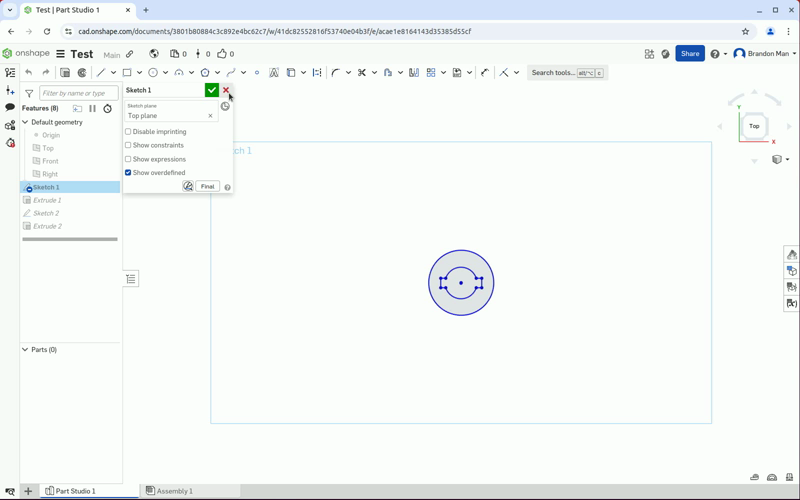
key(shift+s)
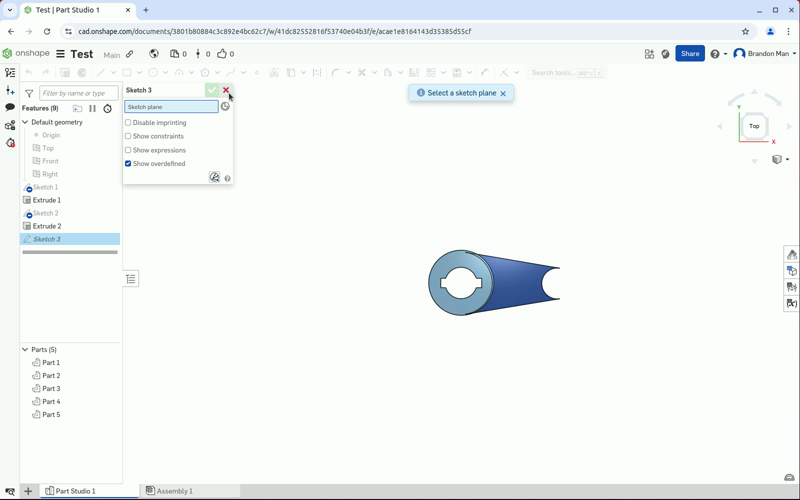
mouse_move(73, 150)
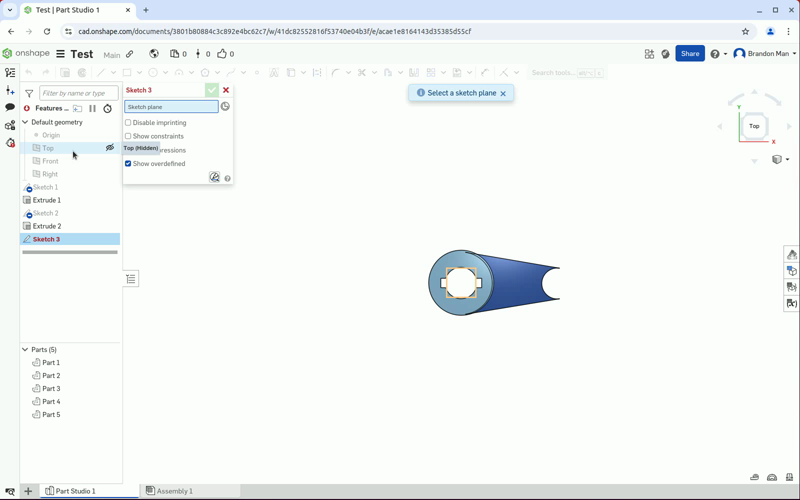
click(73, 150)
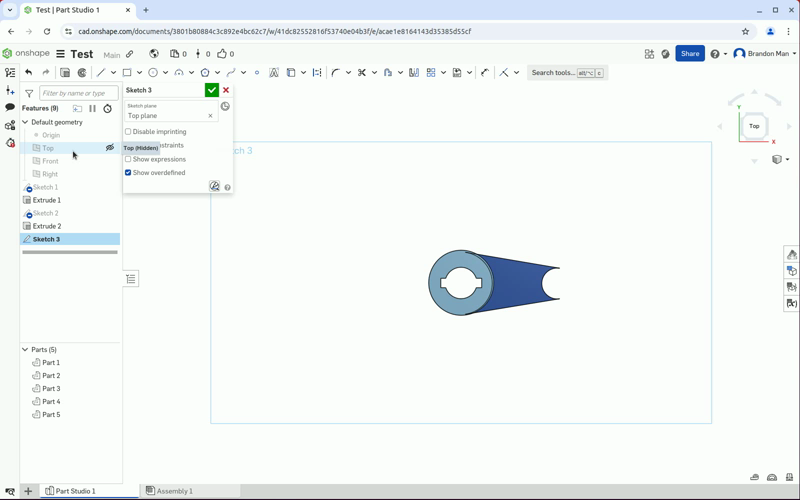
mouse_move(73, 352)
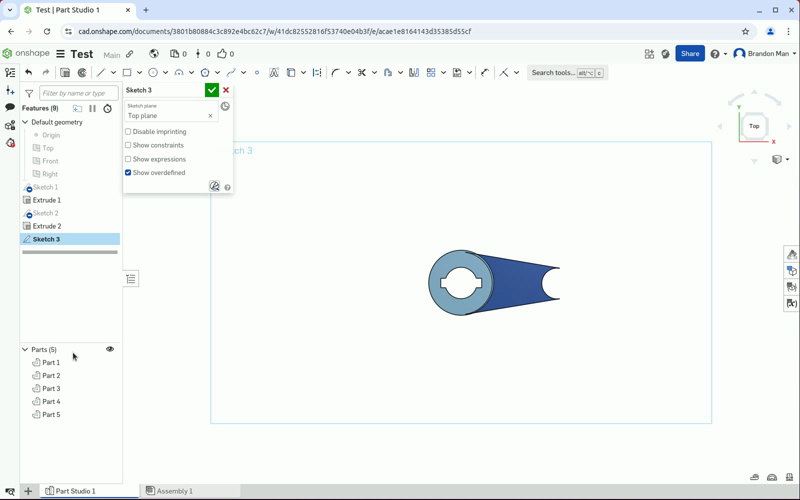
key(y)
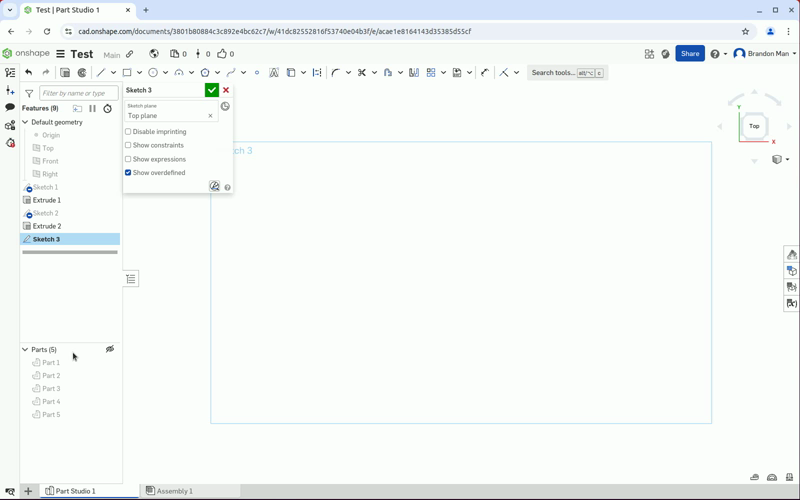
key(c)
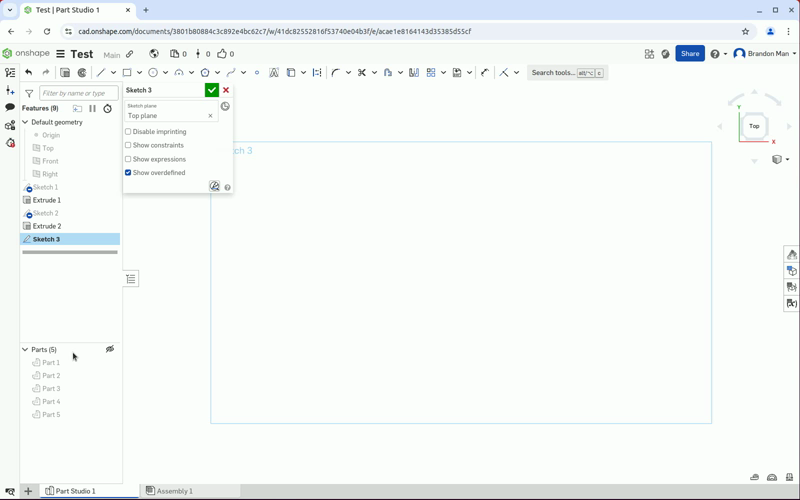
key_down(shift)
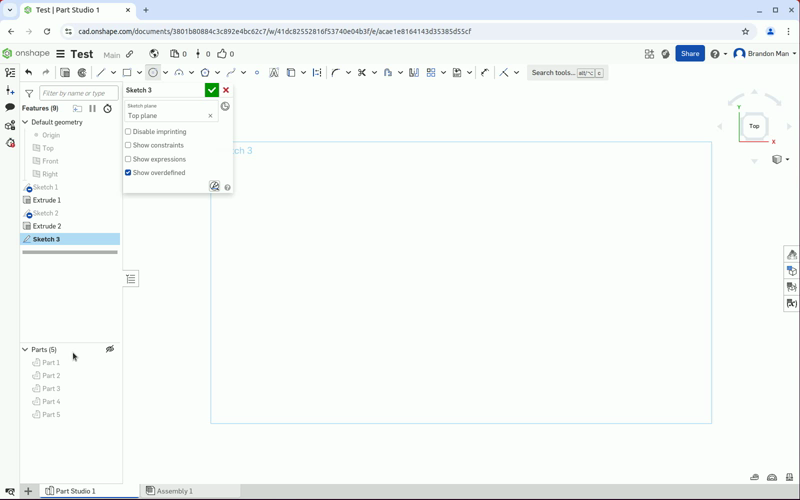
mouse_move(558, 282)
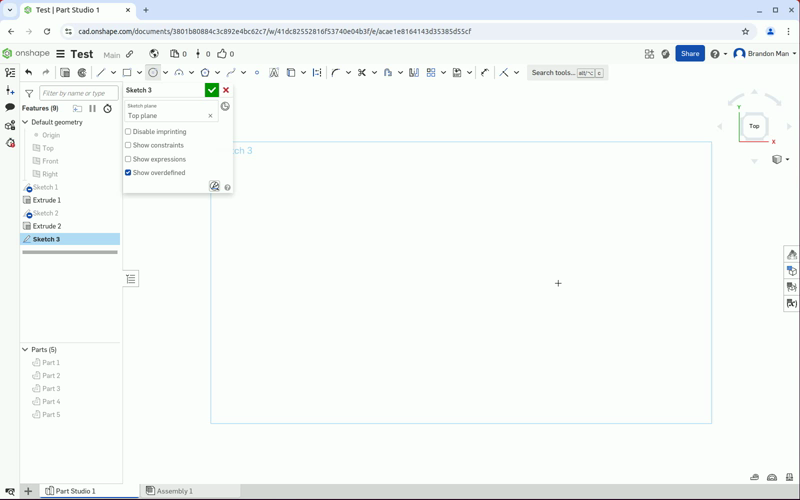
click(558, 282)
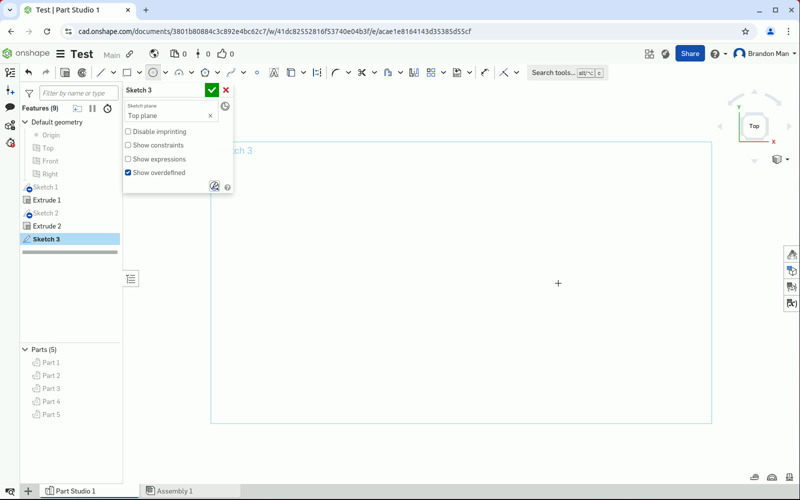
key_up(shift)
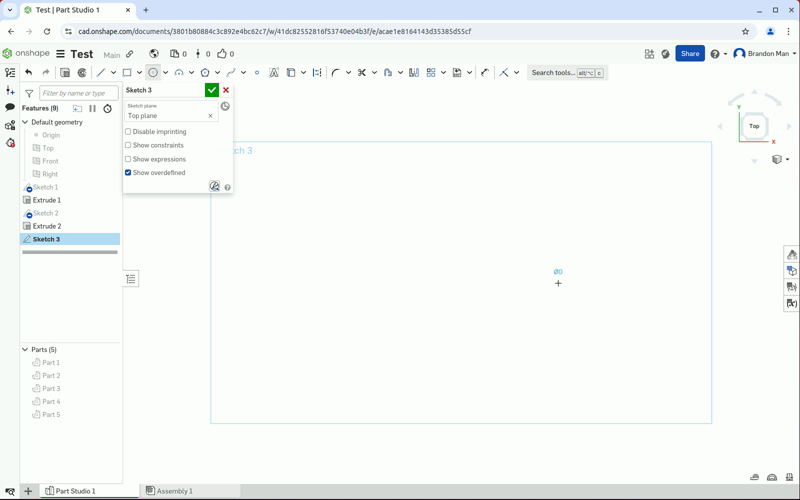
mouse_move(574, 282)
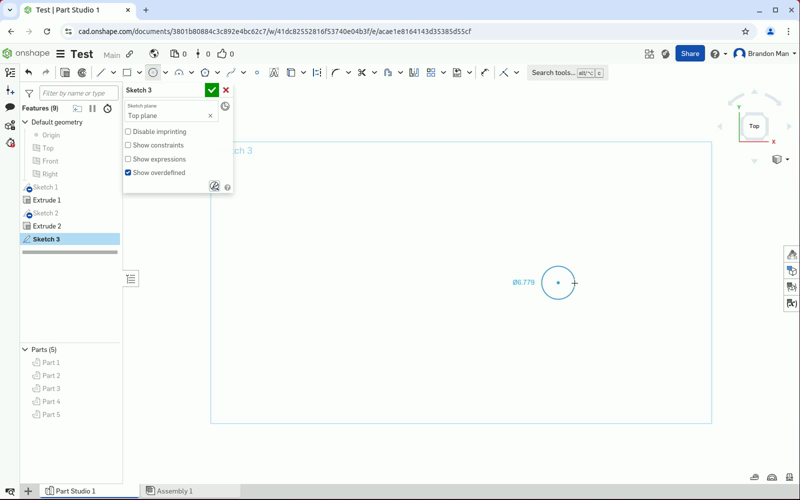
click(574, 282)
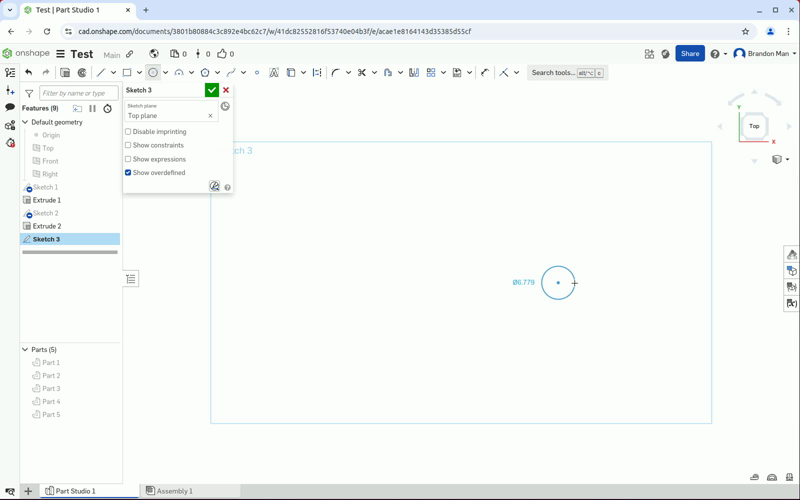
key(esc)
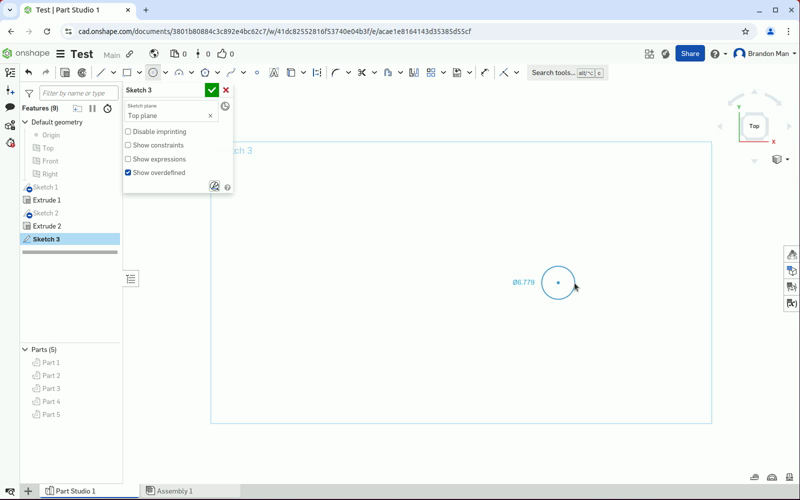
key(c)
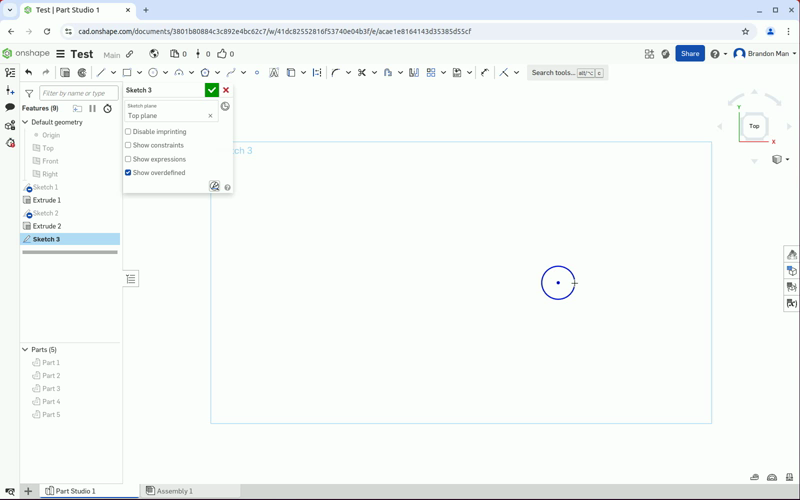
key_down(shift)
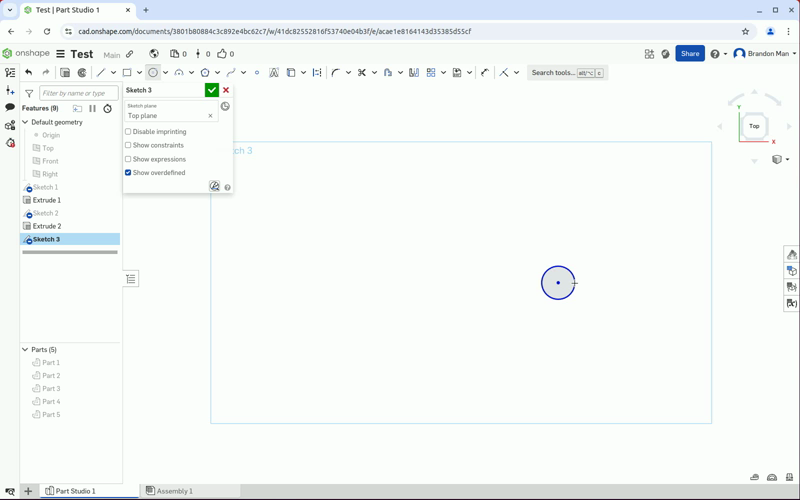
mouse_move(558, 282)
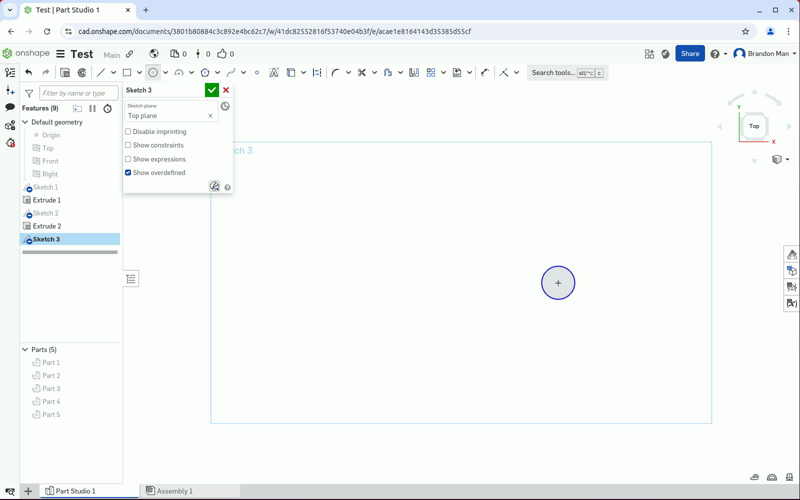
click(558, 282)
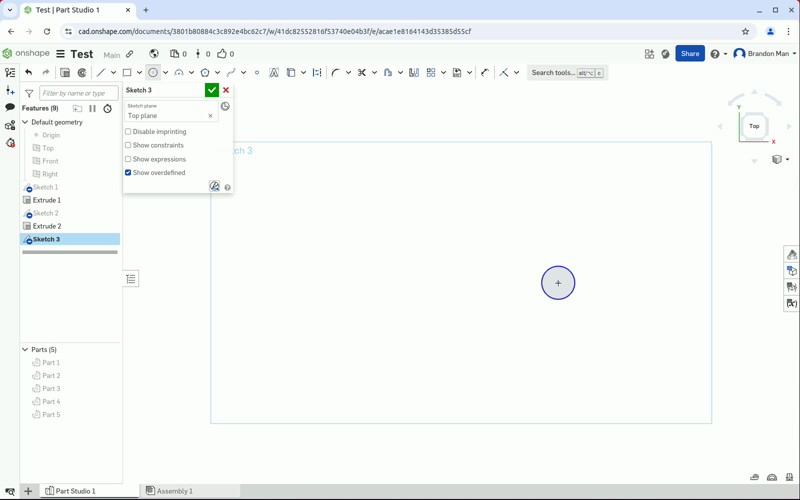
key_up(shift)
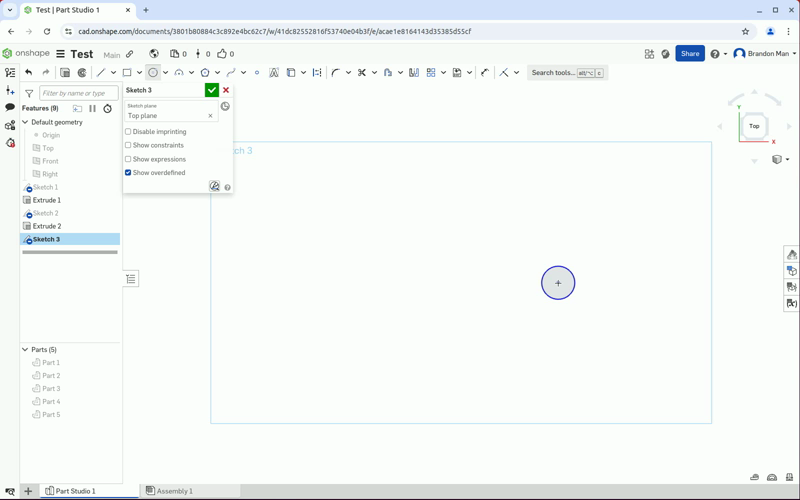
mouse_move(567, 282)
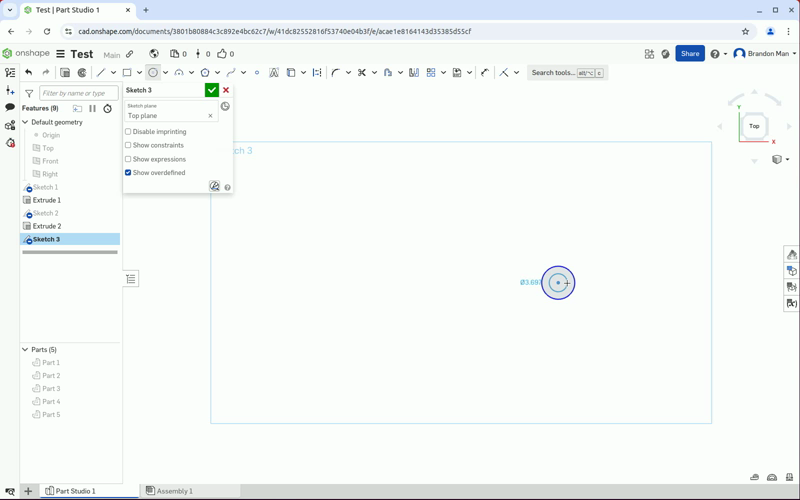
click(567, 282)
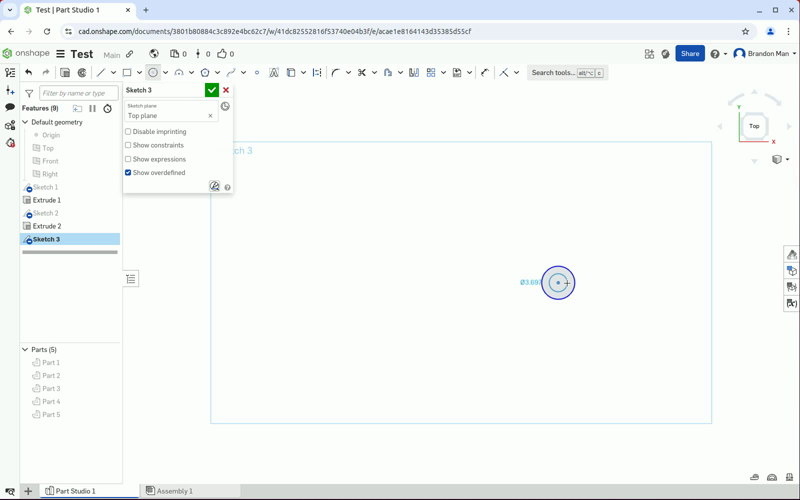
key(esc)
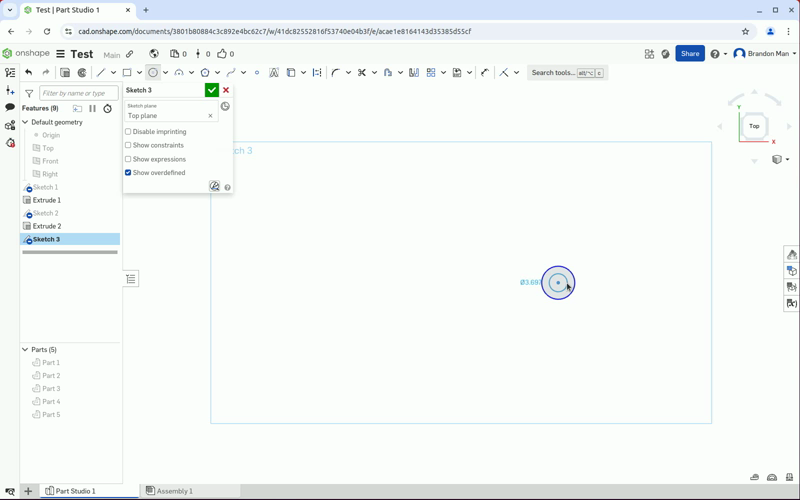
mouse_move(550, 294)
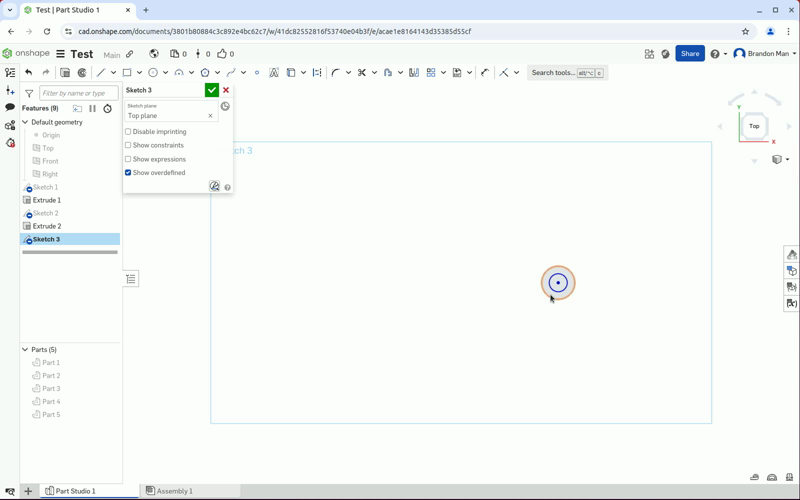
scroll(6)
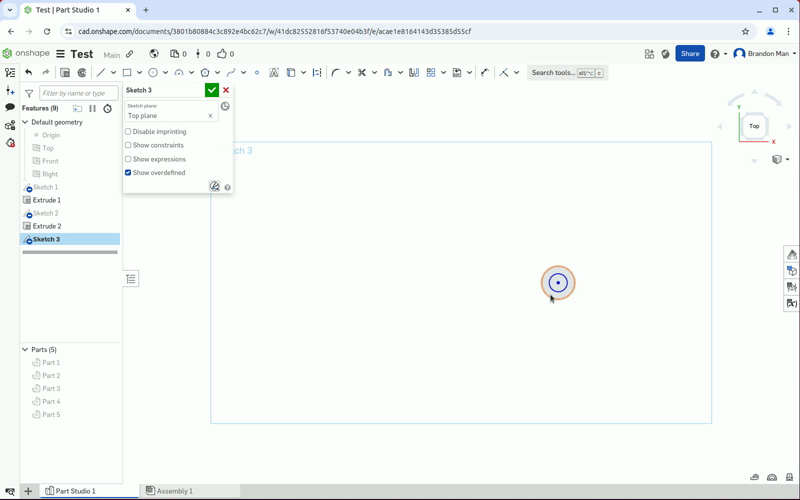
scroll(6)
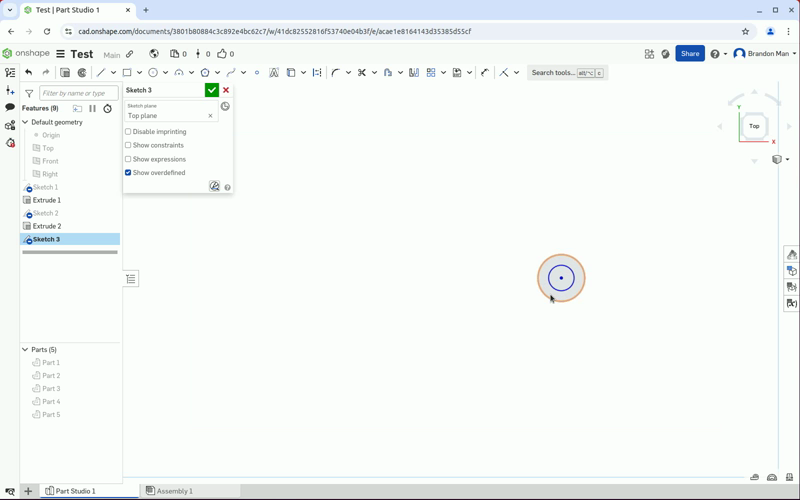
scroll(6)
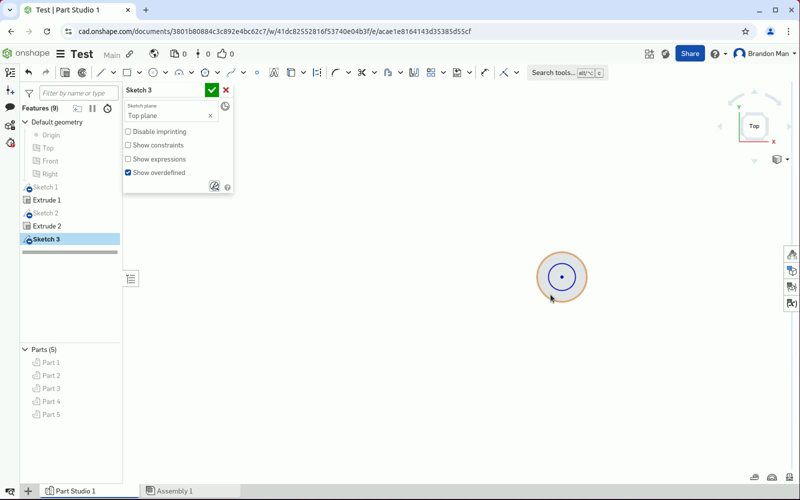
scroll(6)
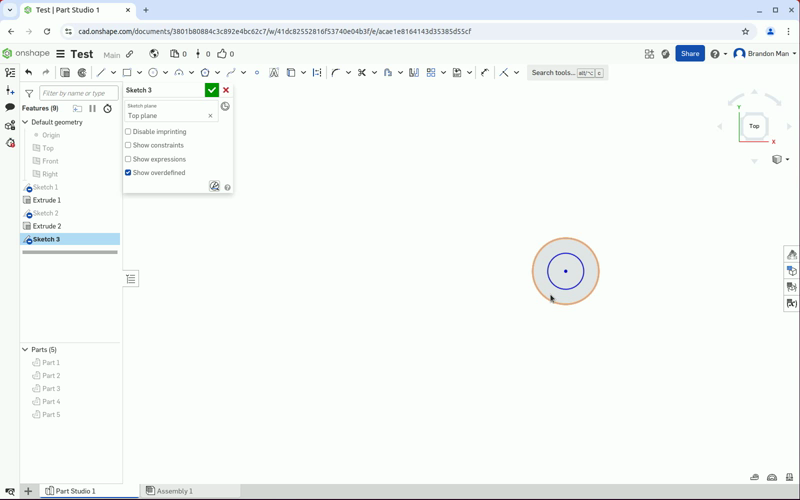
scroll(6)
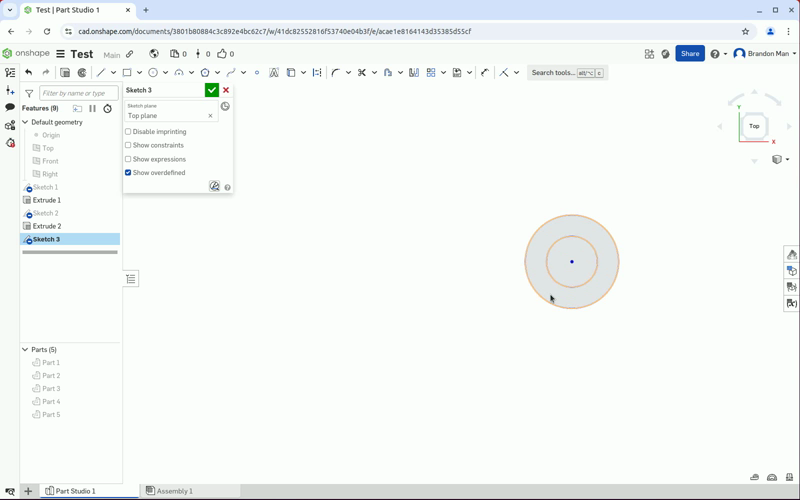
scroll(6)
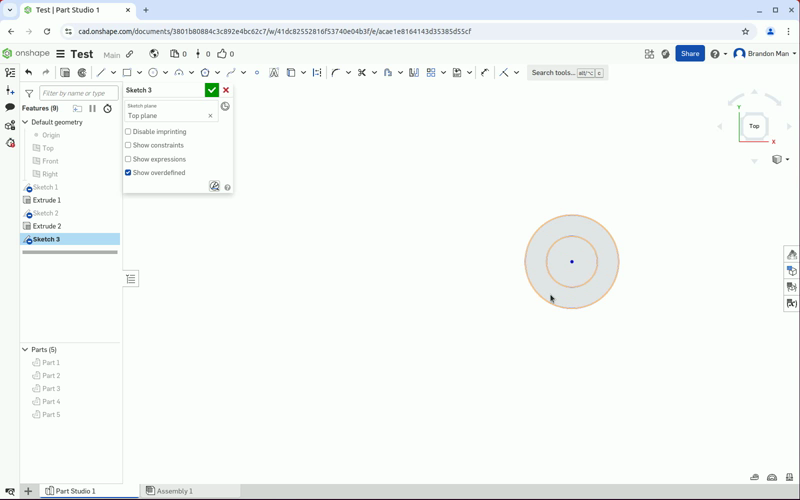
scroll(6)
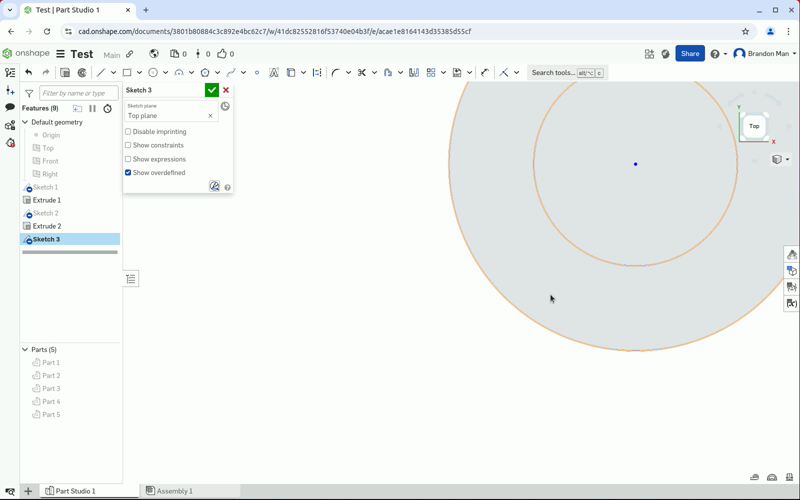
click(550, 294)
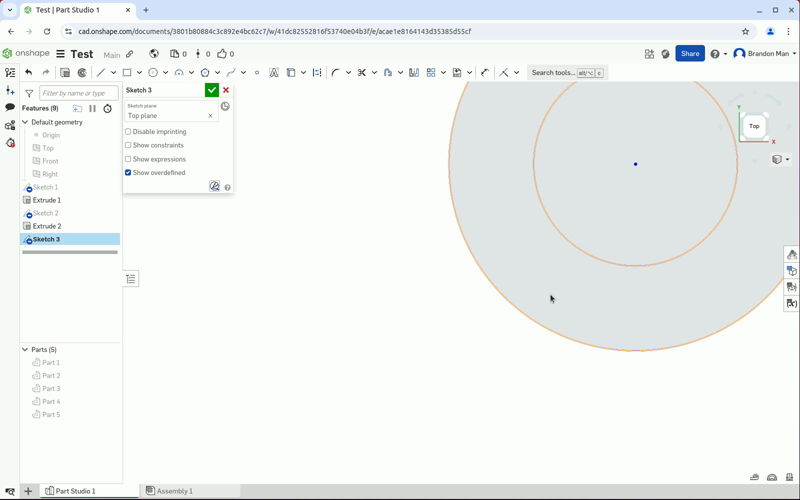
scroll(-6)
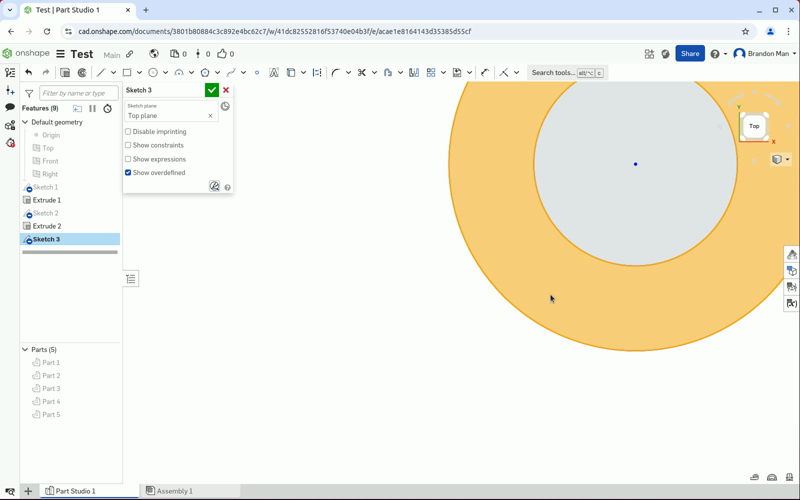
scroll(-6)
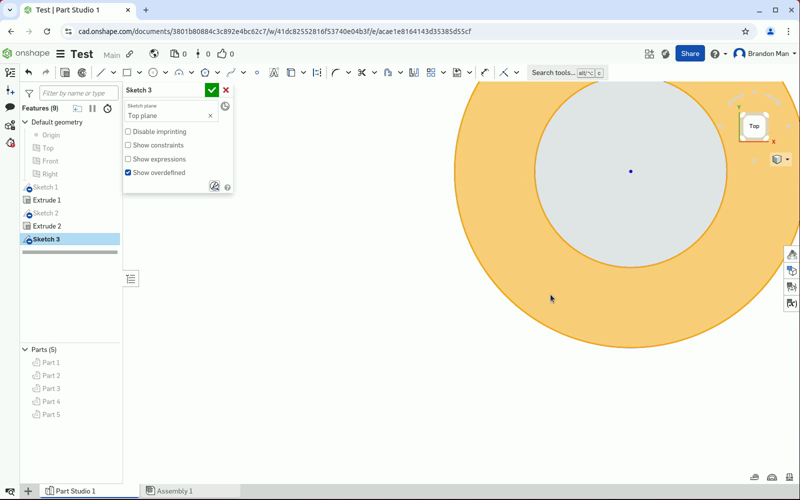
scroll(-6)
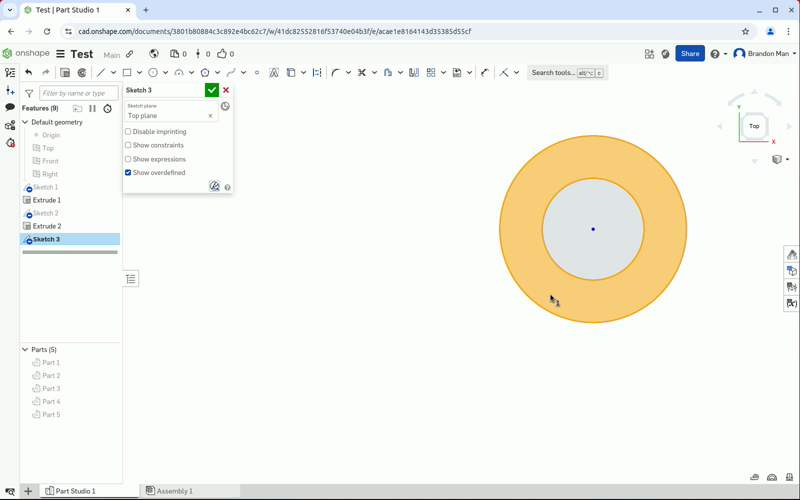
scroll(-6)
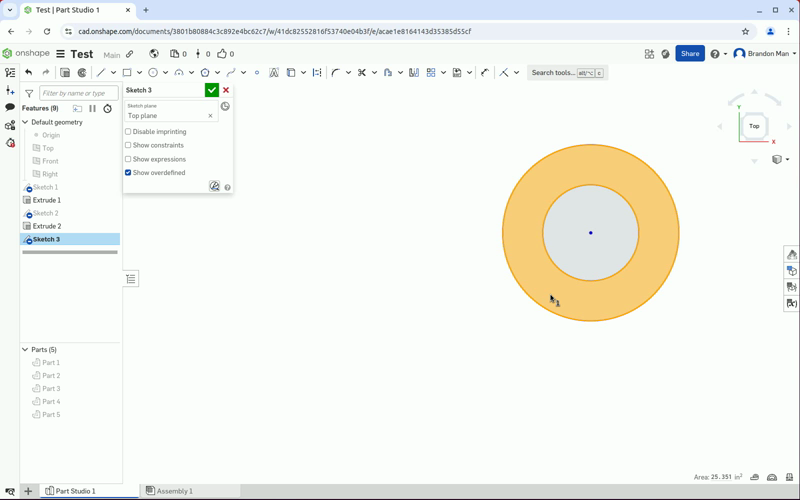
scroll(-6)
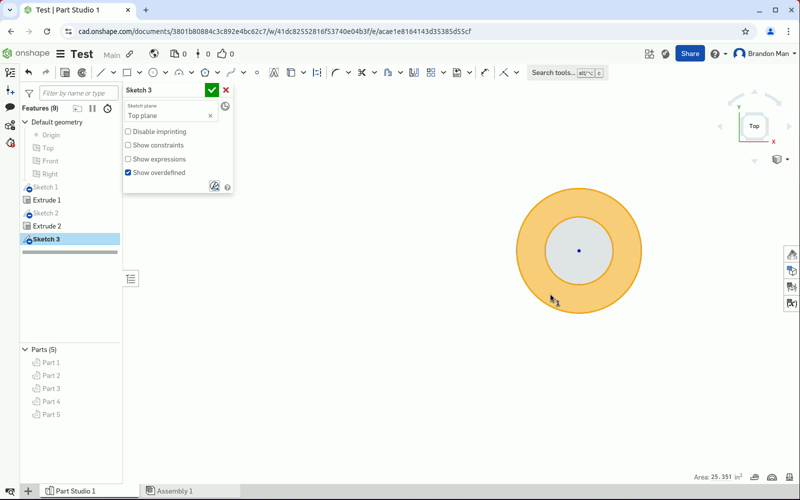
scroll(-6)
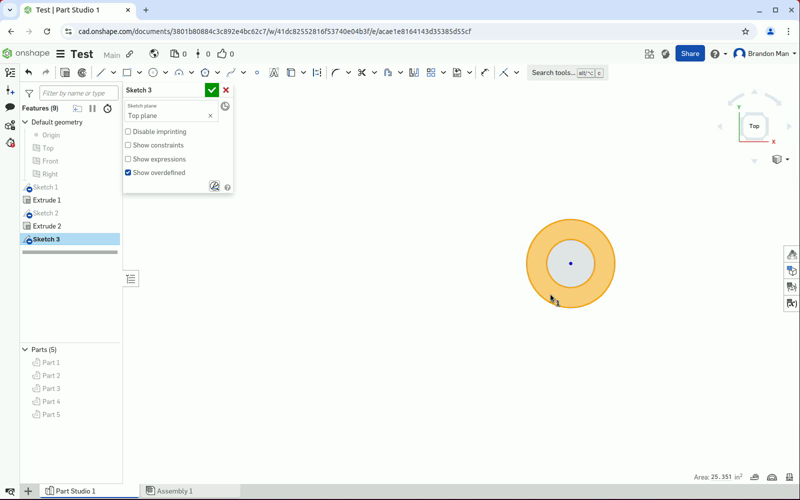
scroll(-6)
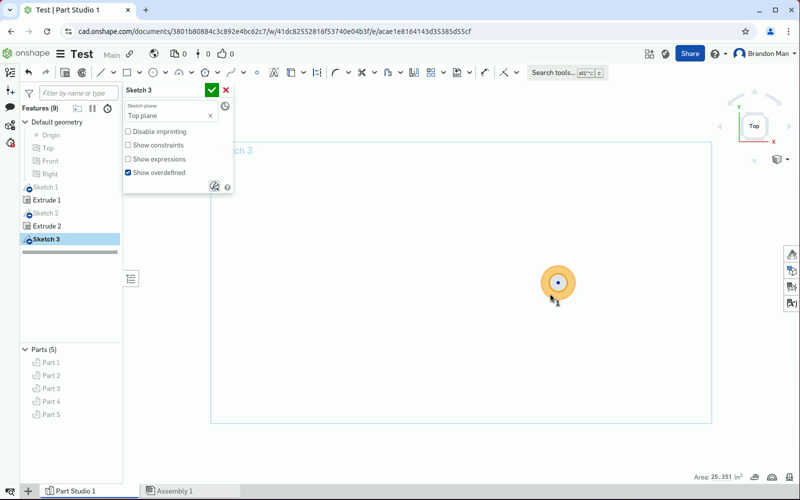
mouse_move(73, 352)
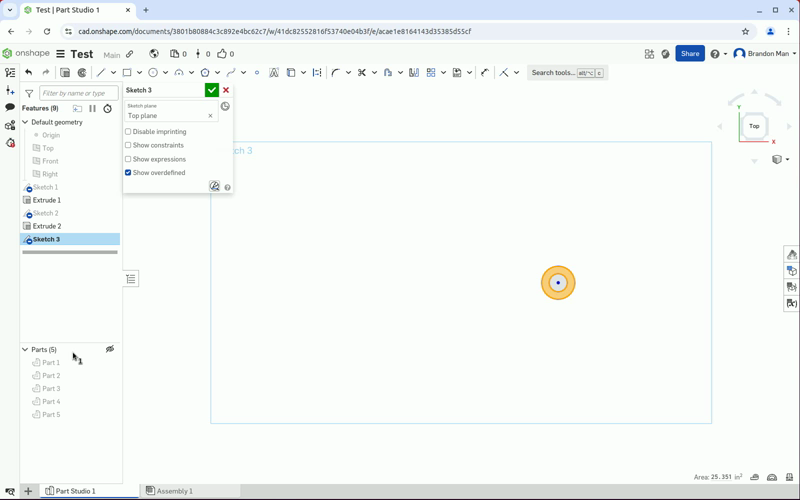
key(shift+y)
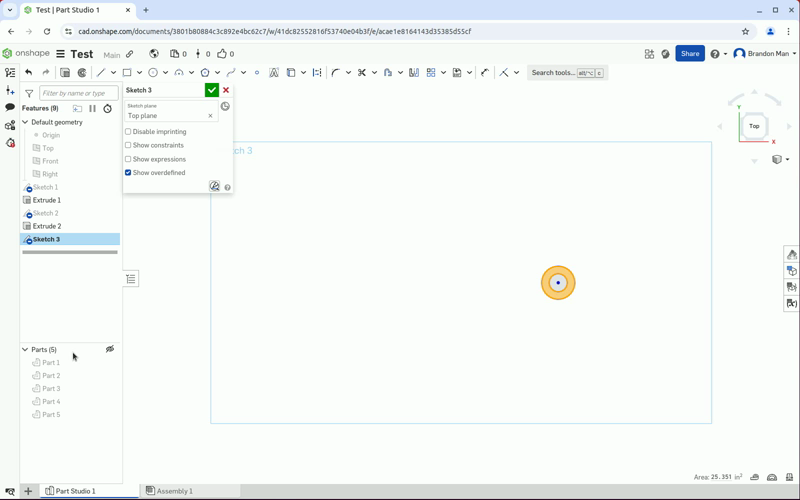
key(shift+e)
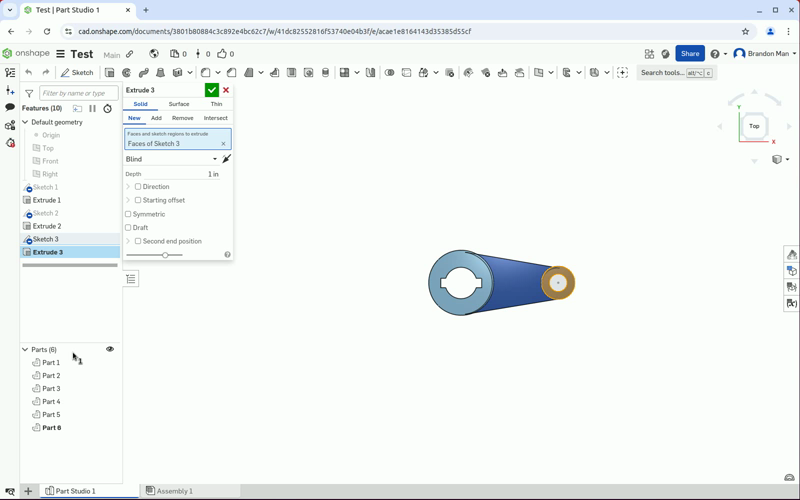
mouse_move(143, 106)
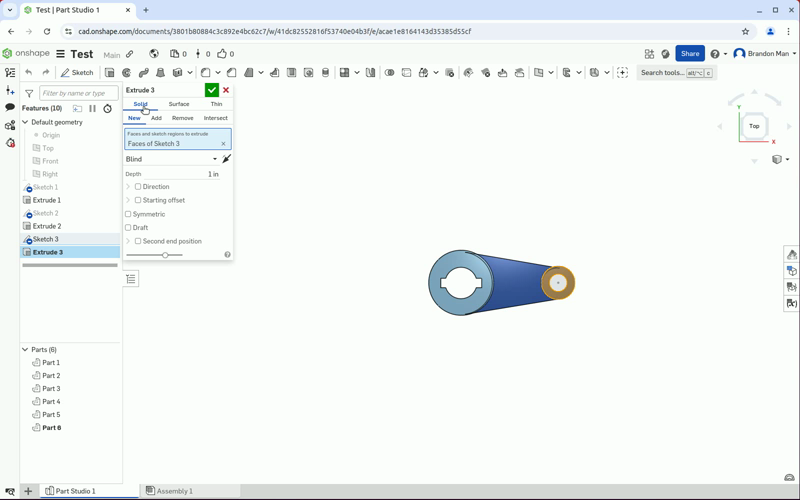
click(143, 106)
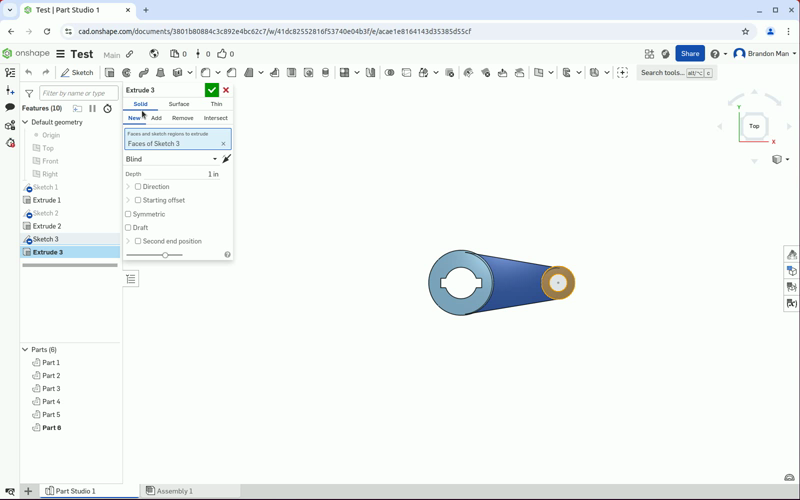
mouse_move(137, 120)
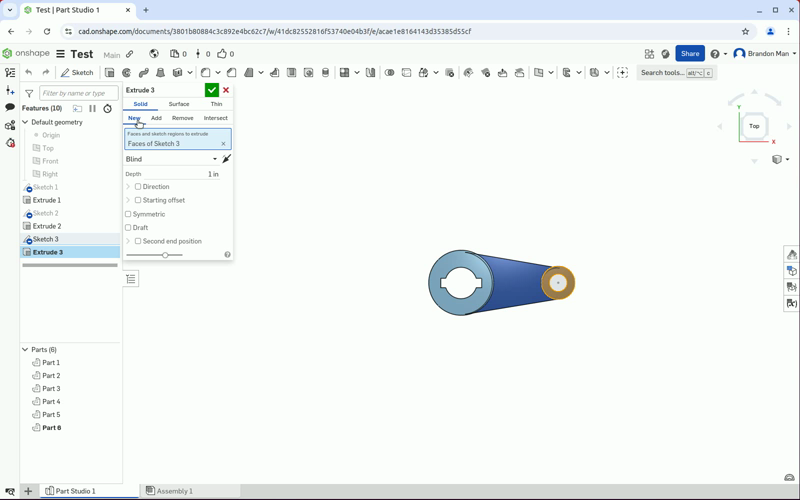
click(137, 120)
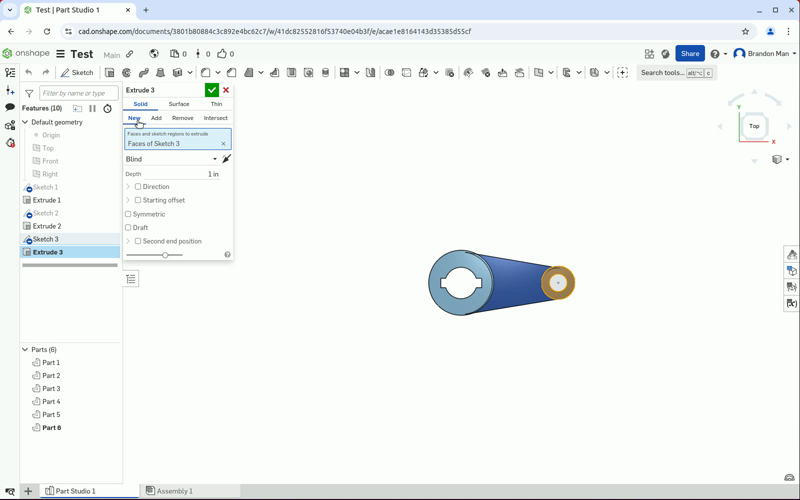
key(tab, 4)
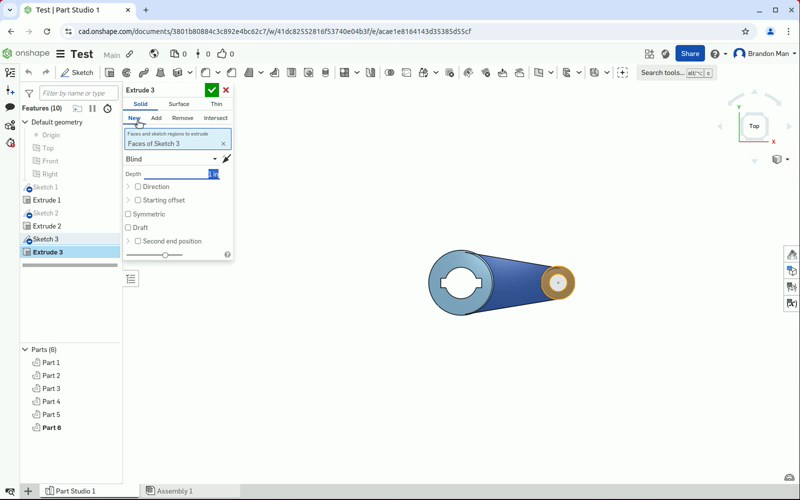
text(7.462)
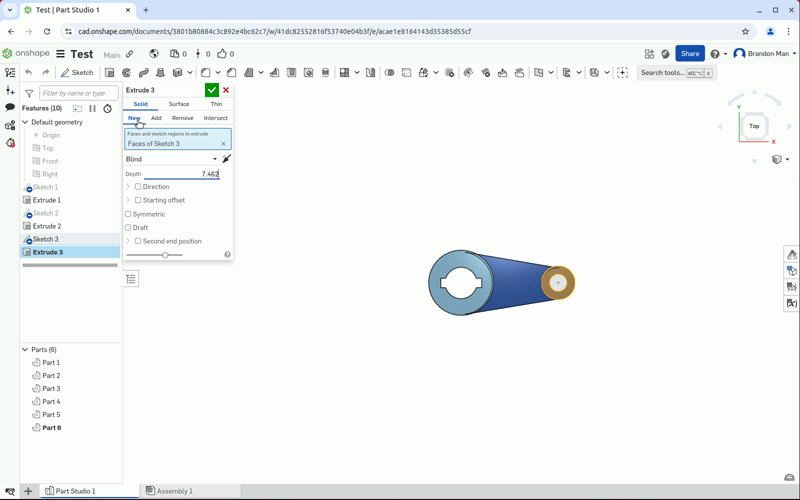
key(enter)
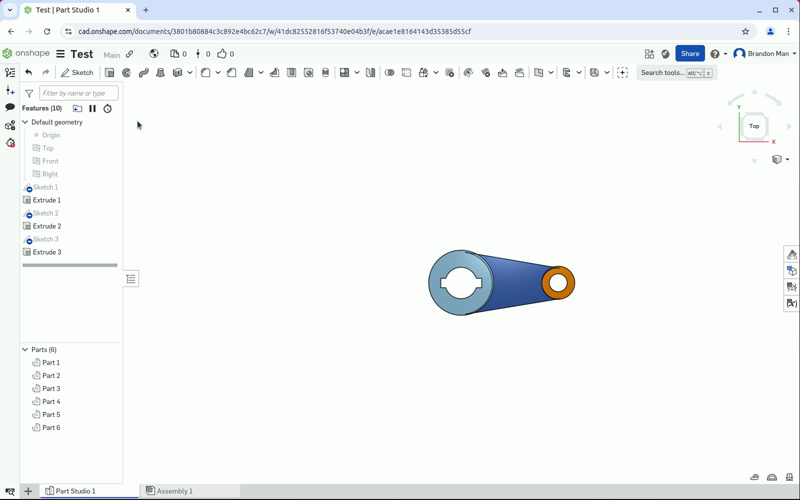
key(shift+h)
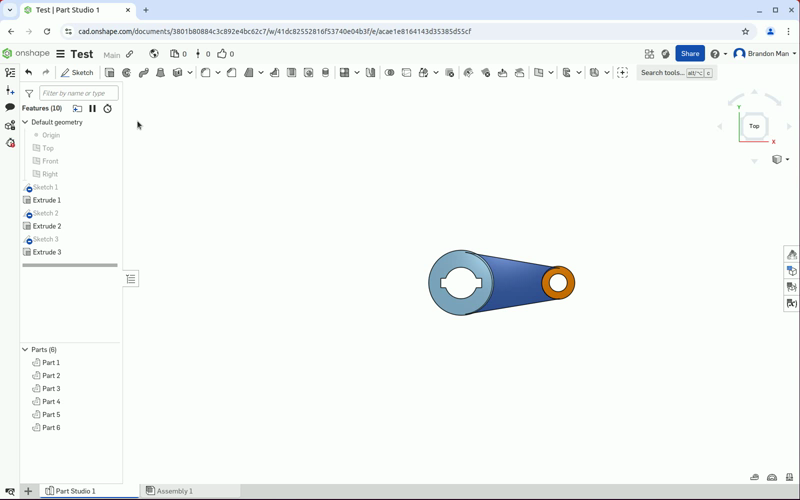
key(shift+h)
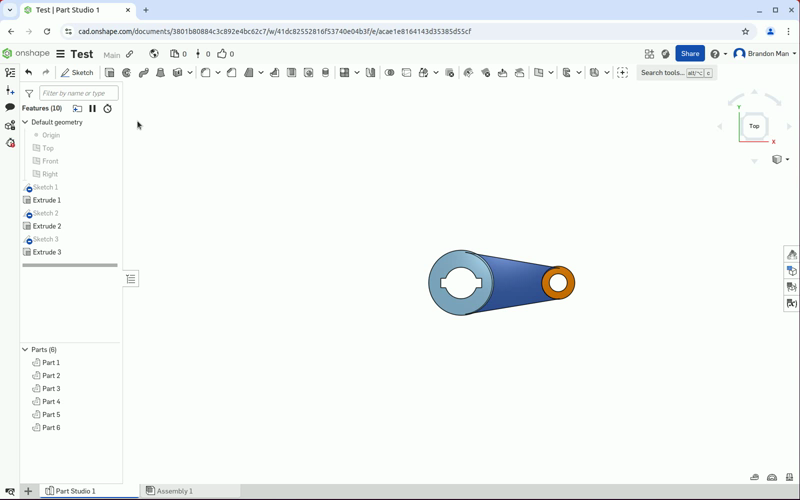
mouse_move(73, 189)
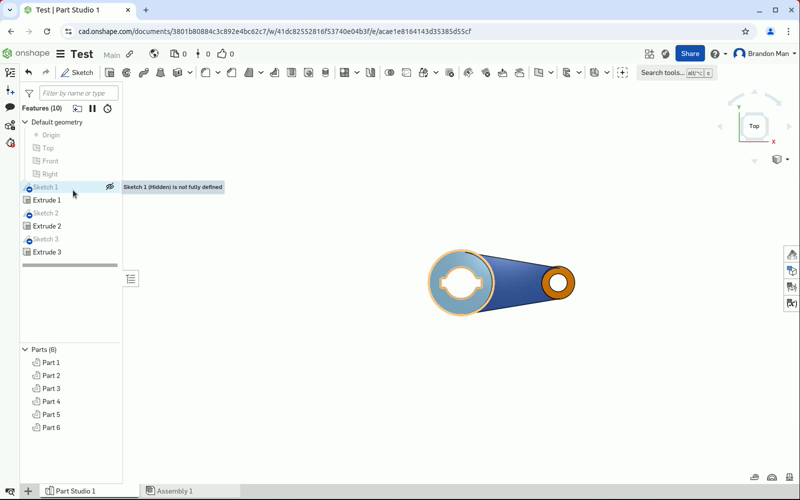
click(73, 189)
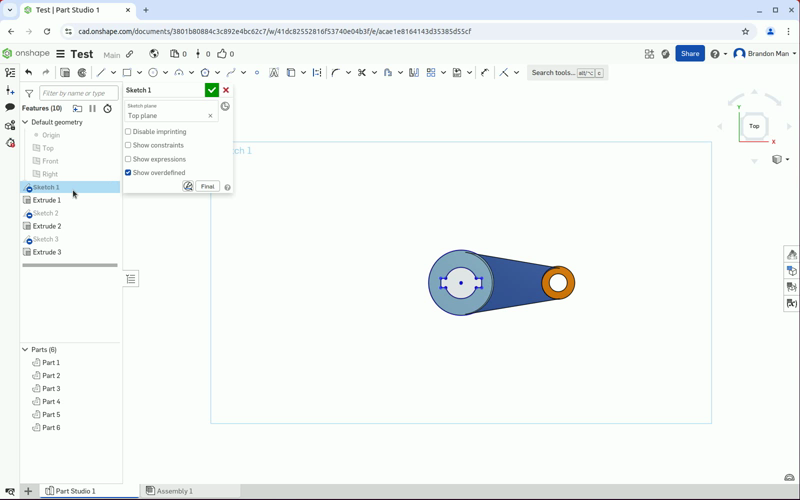
mouse_move(229, 92)
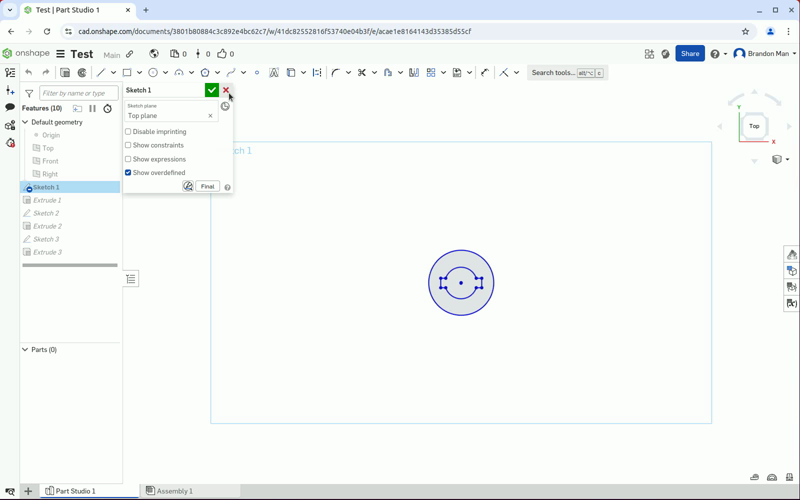
click(229, 92)
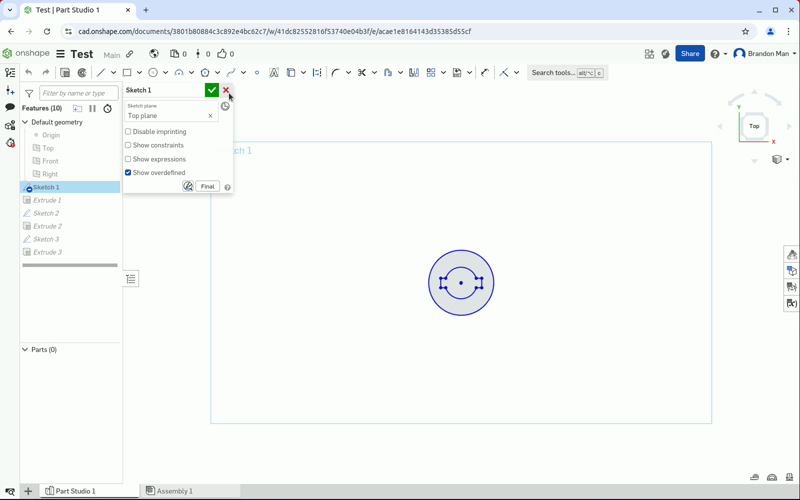
key(shift+s)
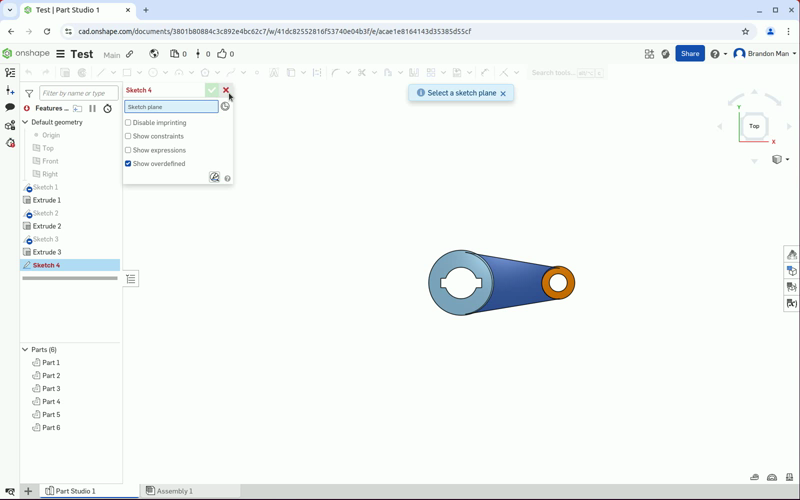
mouse_move(73, 150)
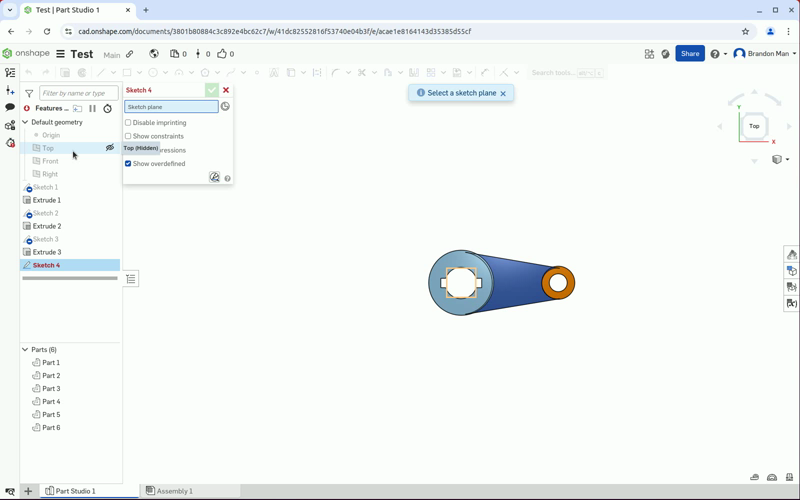
click(73, 150)
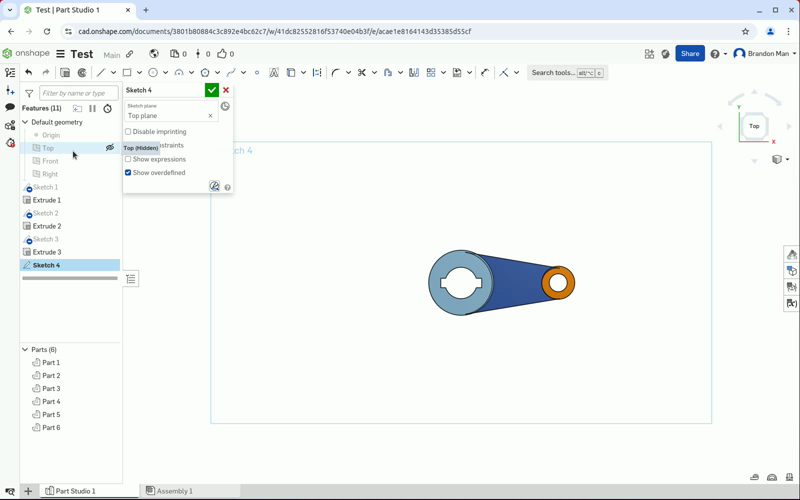
mouse_move(73, 352)
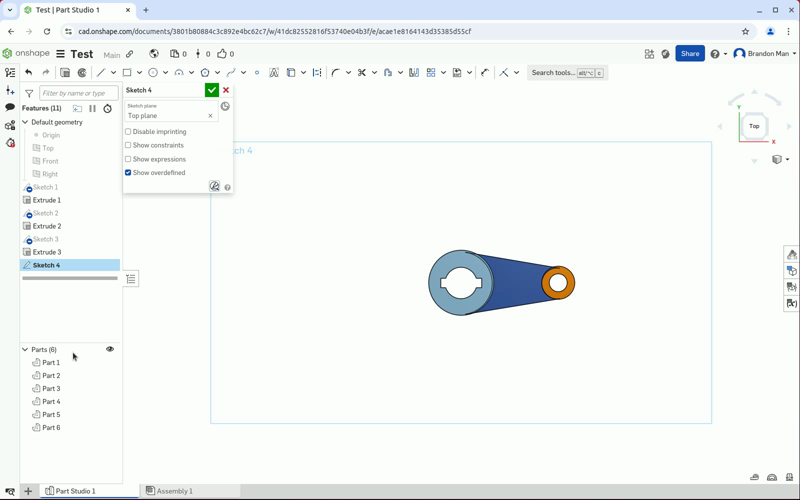
key(y)
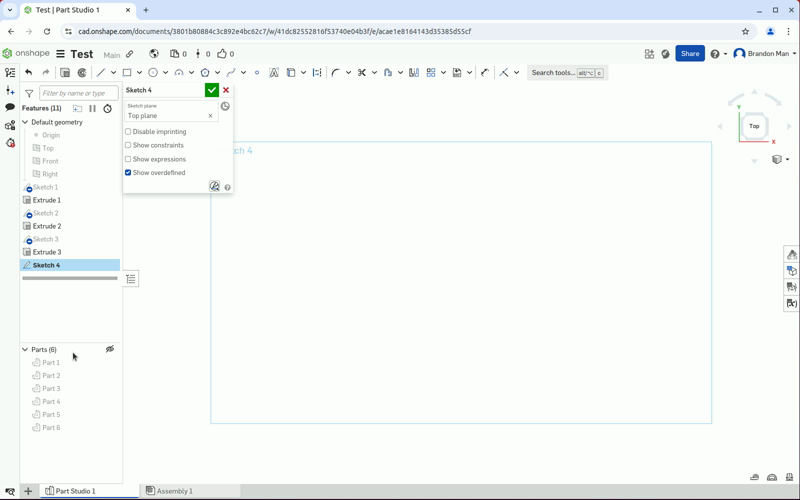
key(l)
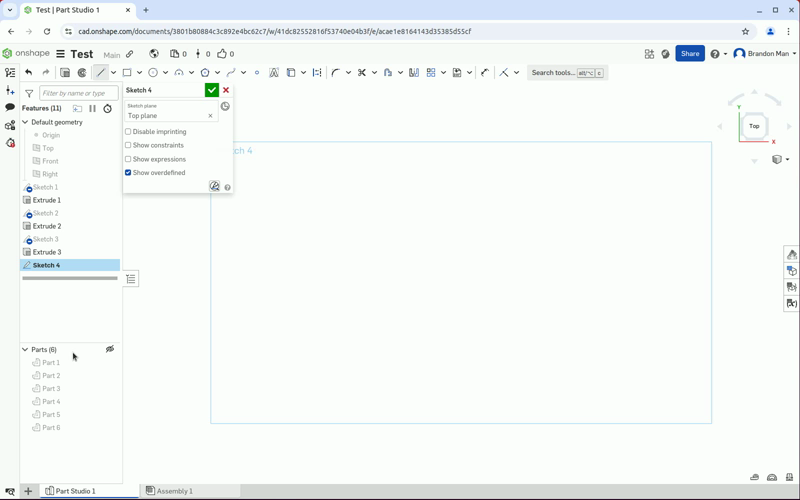
key_down(shift)
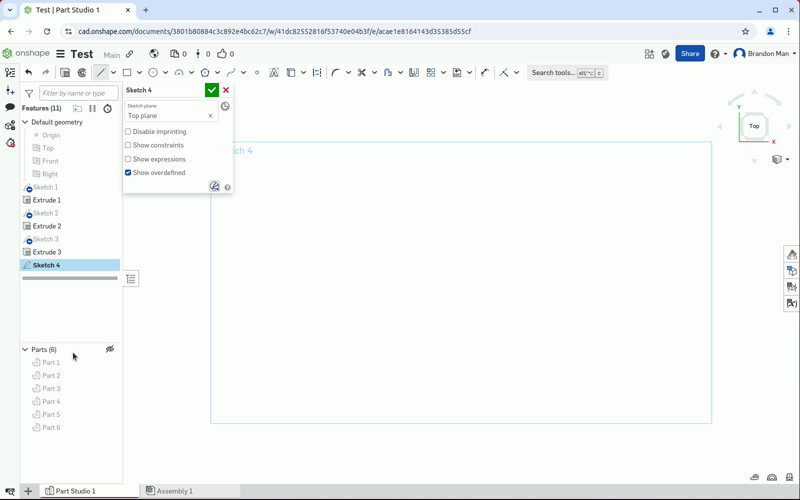
mouse_move(361, 298)
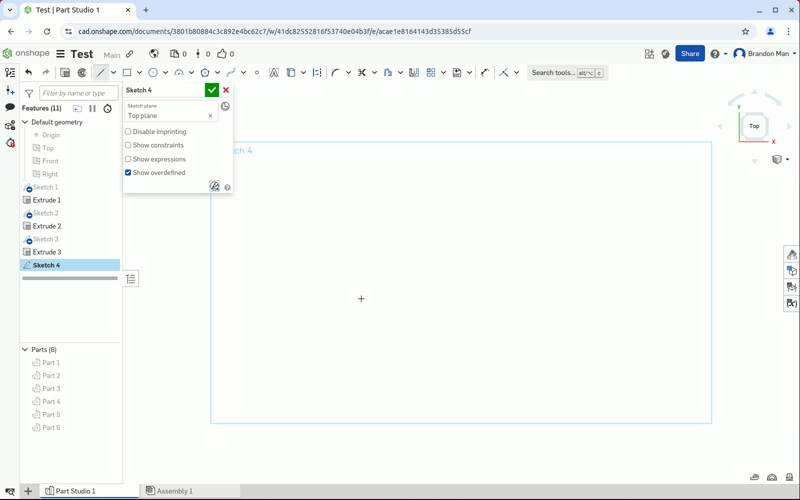
click(361, 298)
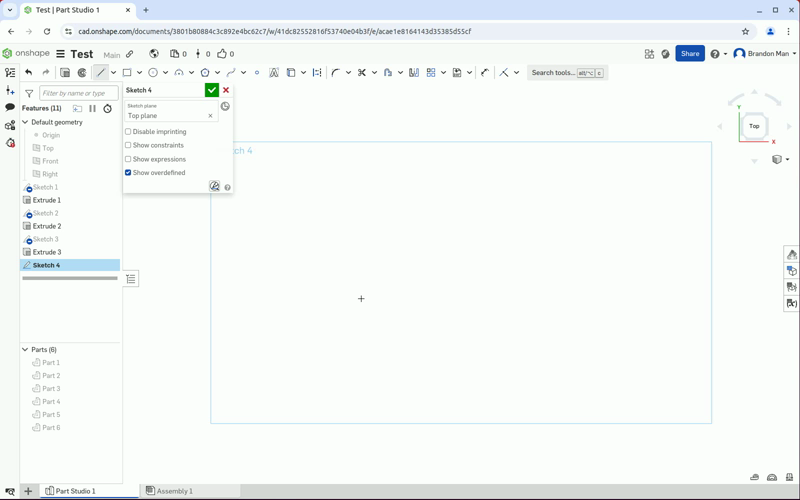
key_up(shift)
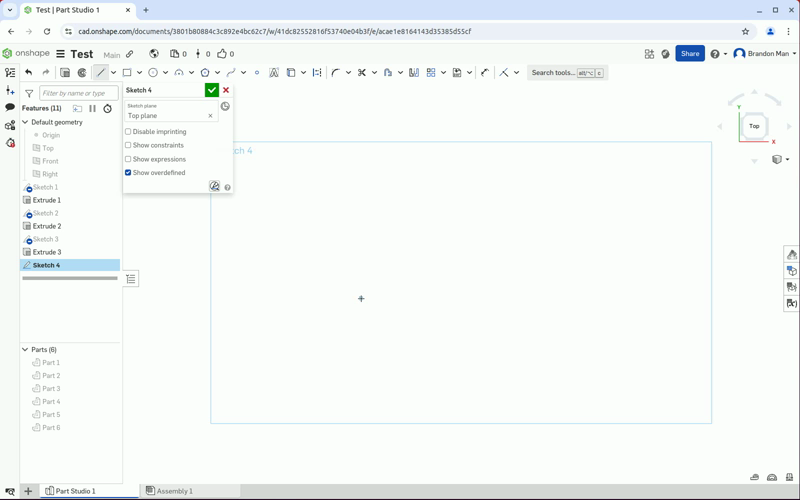
key_down(shift)
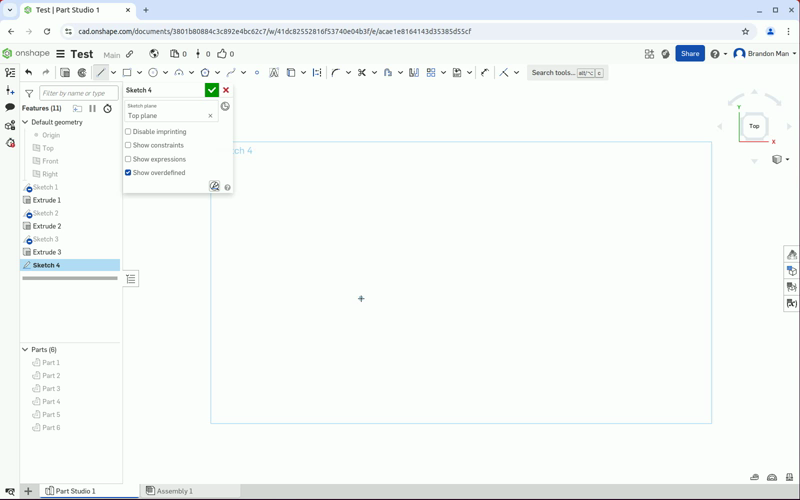
mouse_move(455, 314)
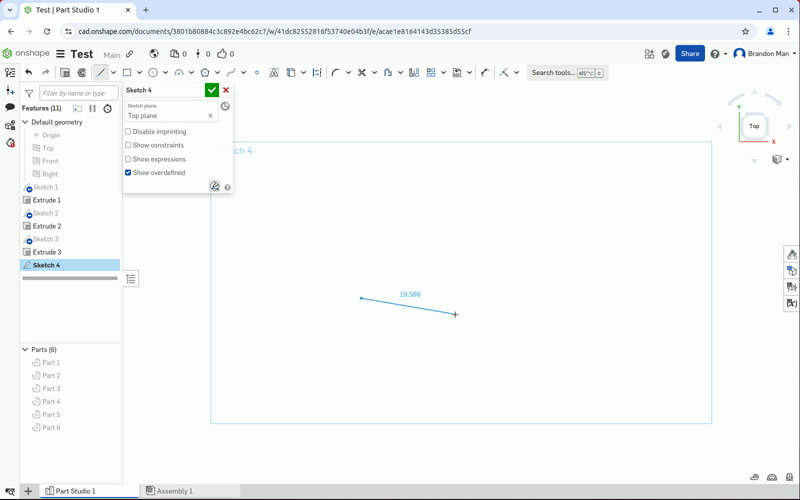
click(455, 314)
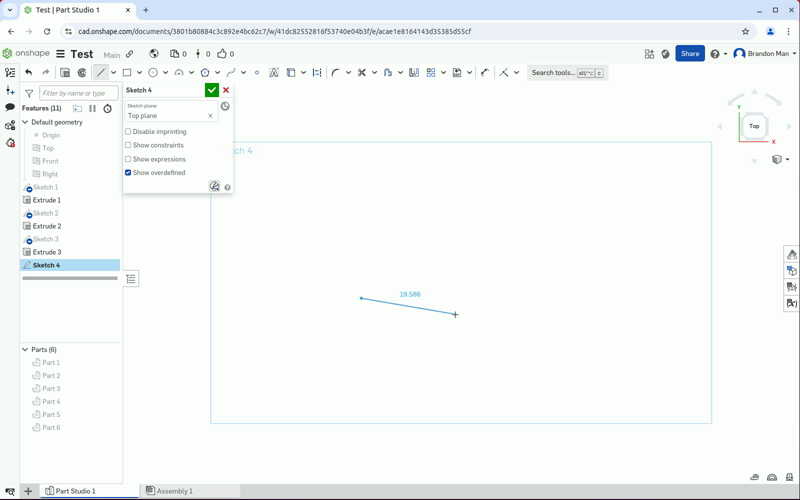
key_up(shift)
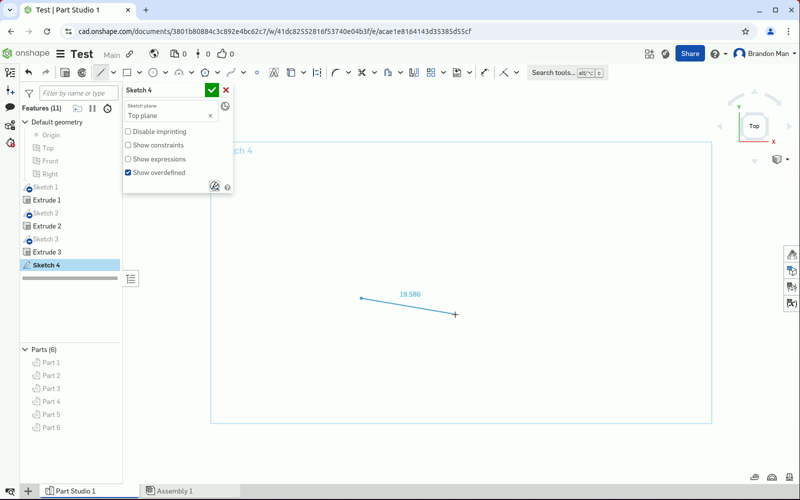
key(esc)
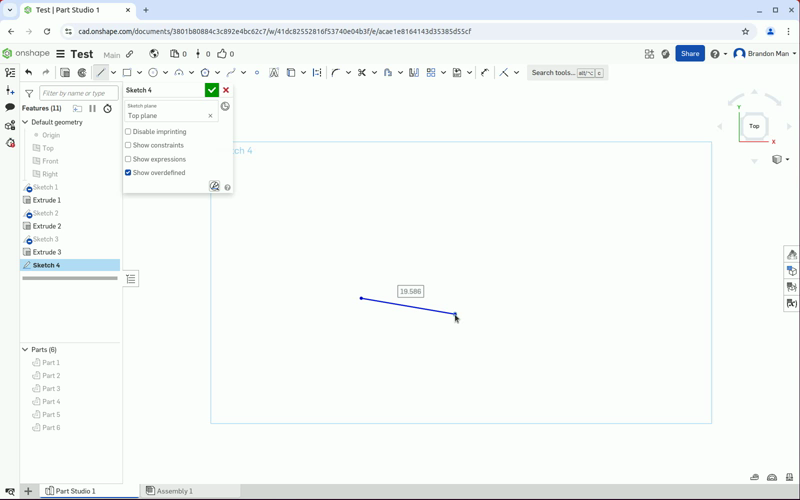
key(a)
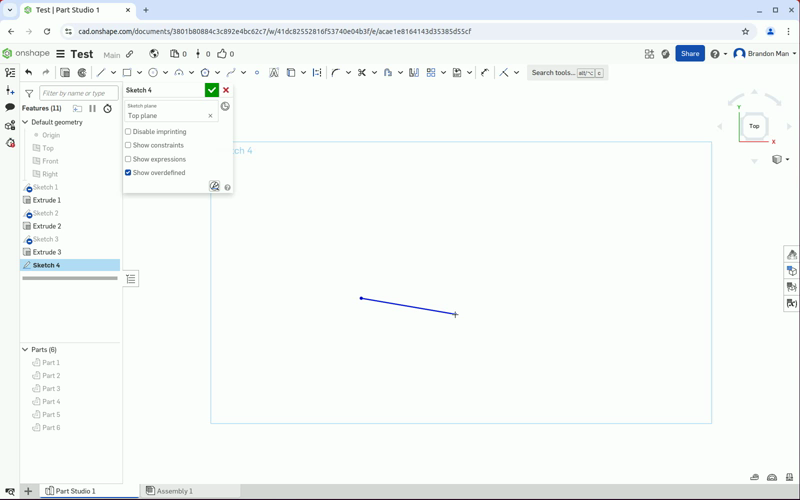
mouse_move(455, 314)
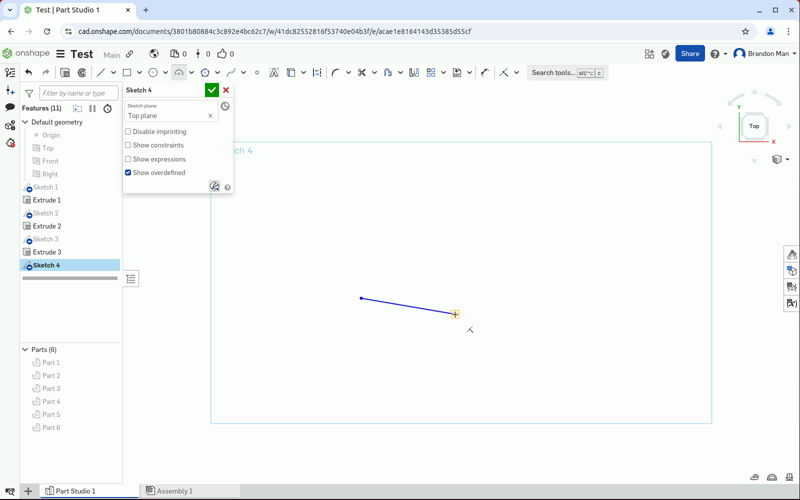
click(455, 314)
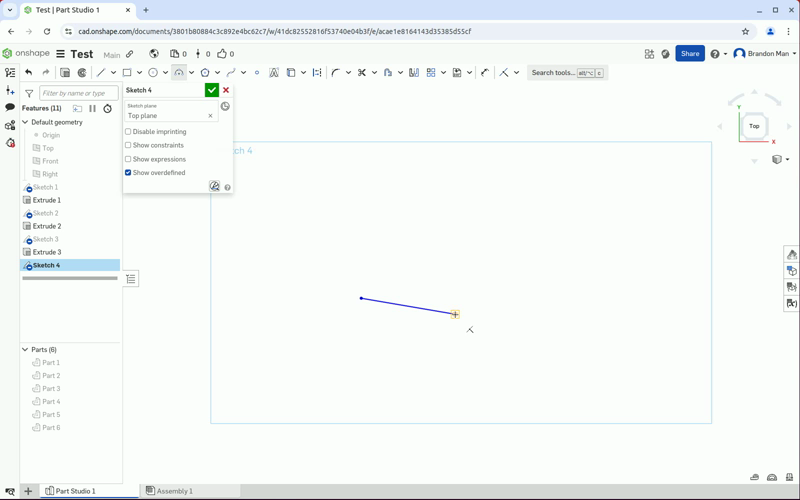
key_down(shift)
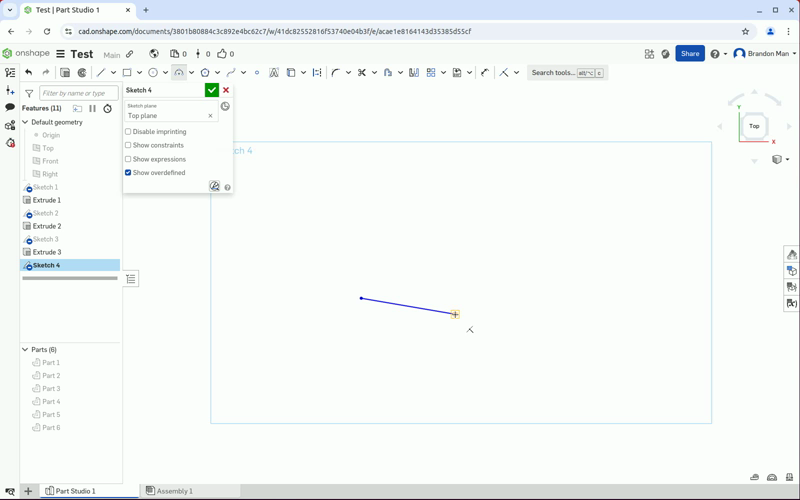
mouse_move(455, 251)
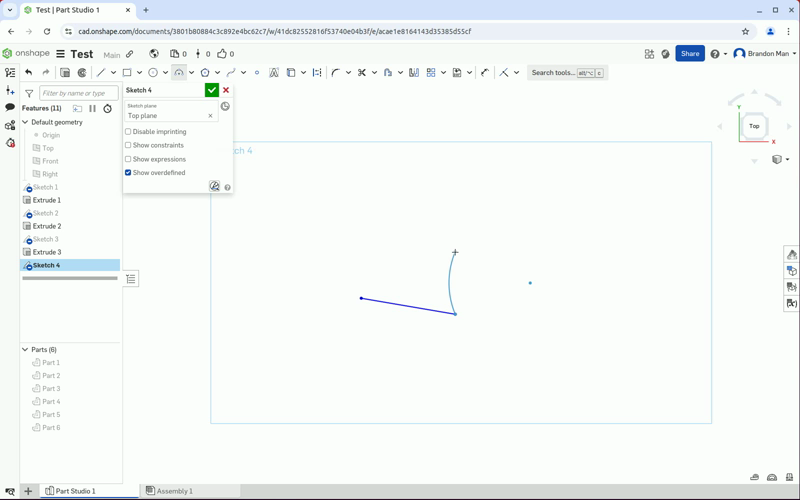
click(455, 251)
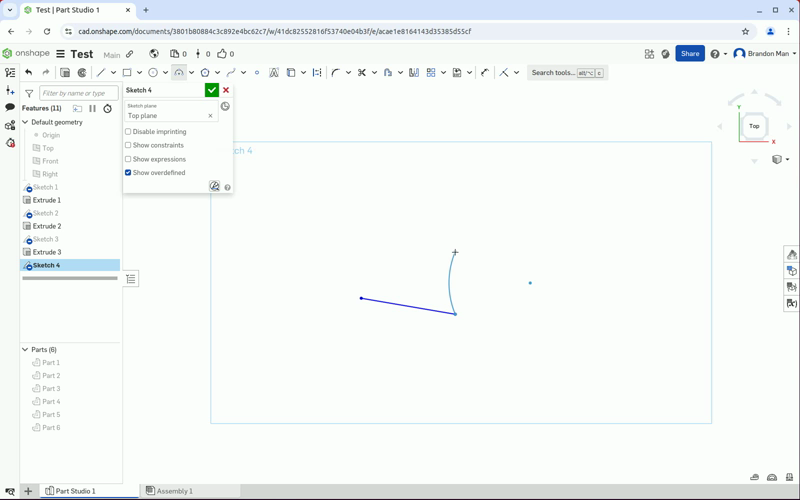
mouse_move(428, 282)
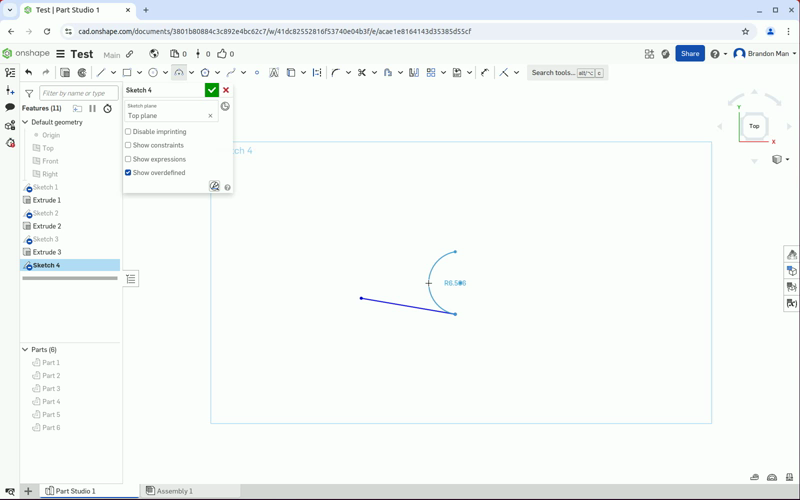
click(428, 282)
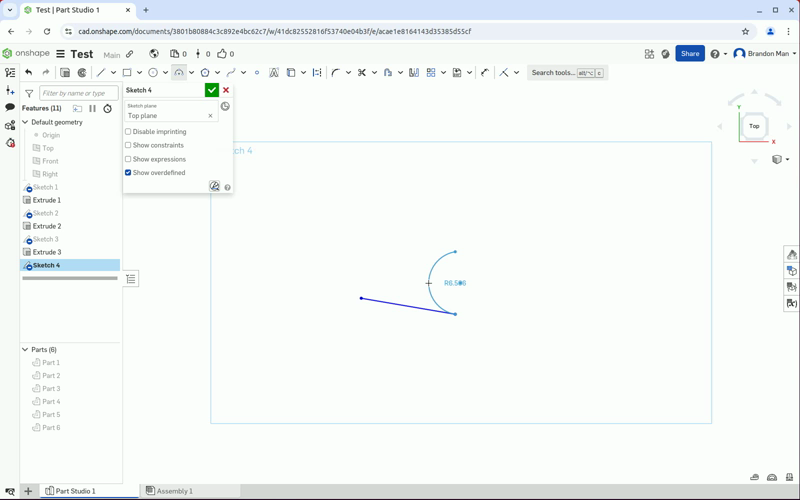
key_up(shift)
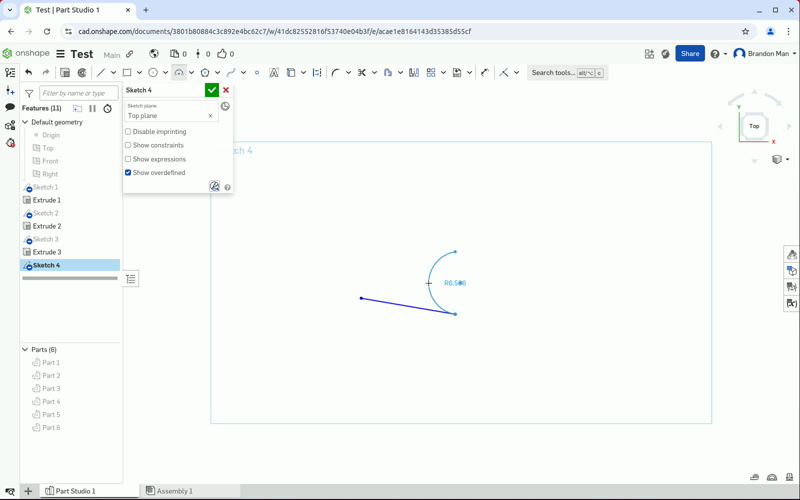
key(esc)
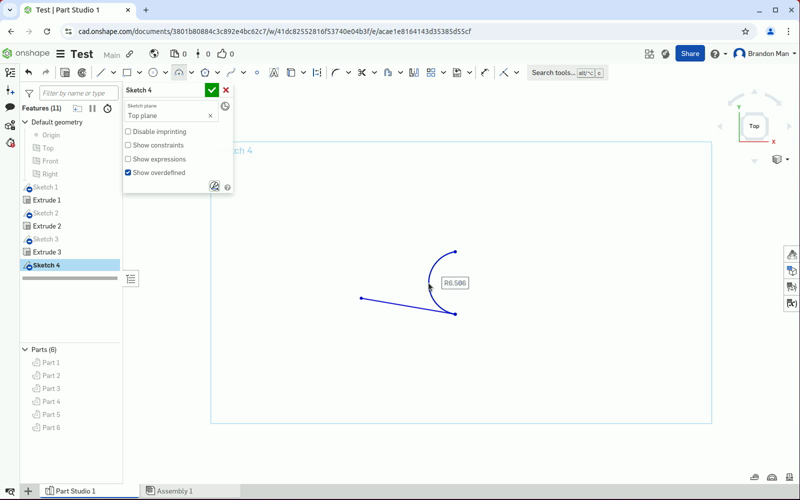
key(l)
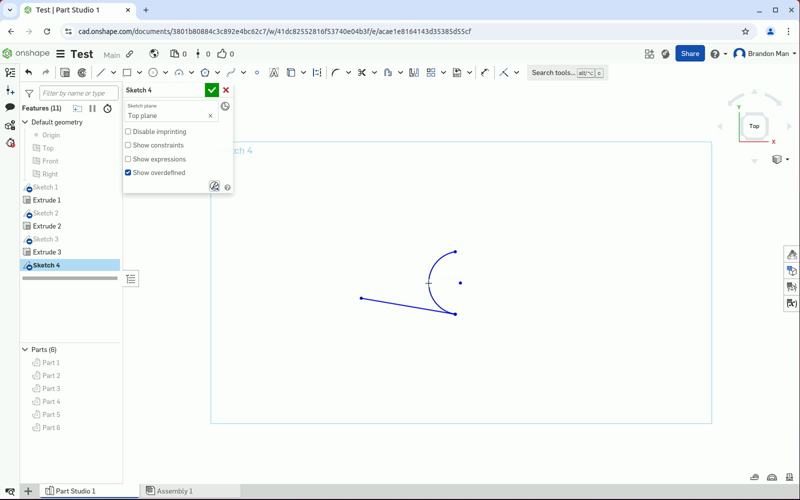
mouse_move(455, 251)
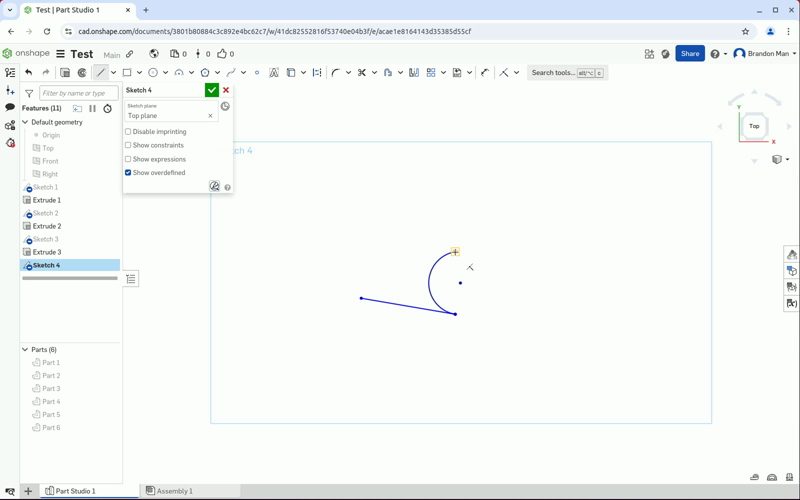
click(455, 251)
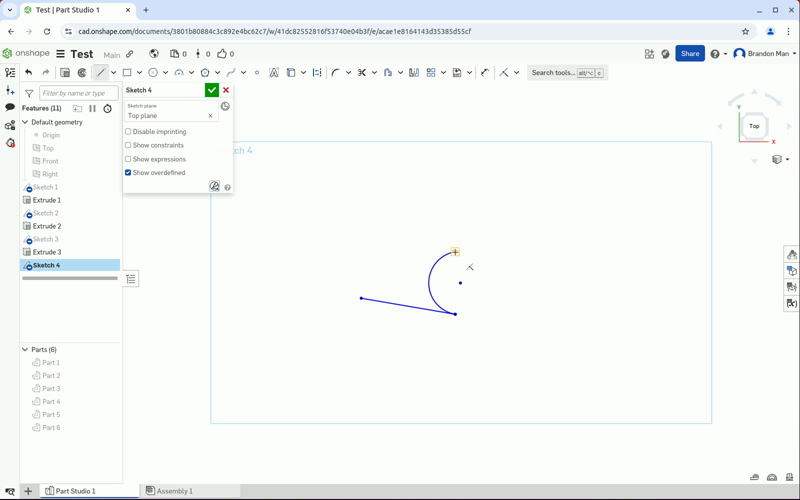
key_down(shift)
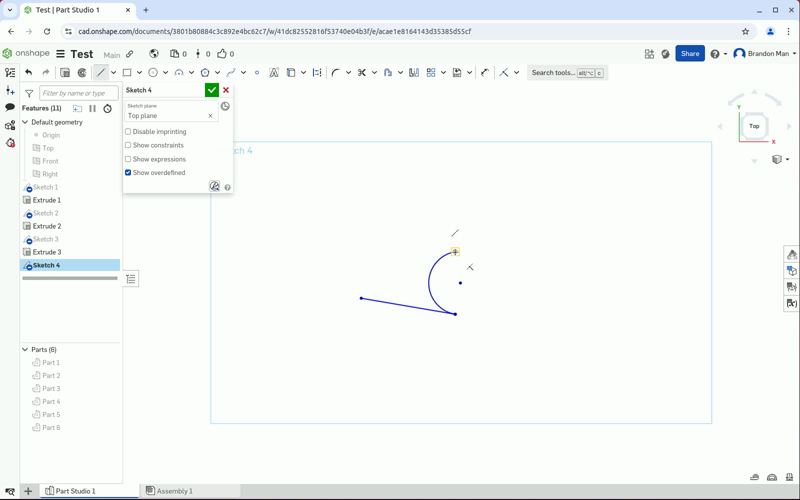
mouse_move(361, 267)
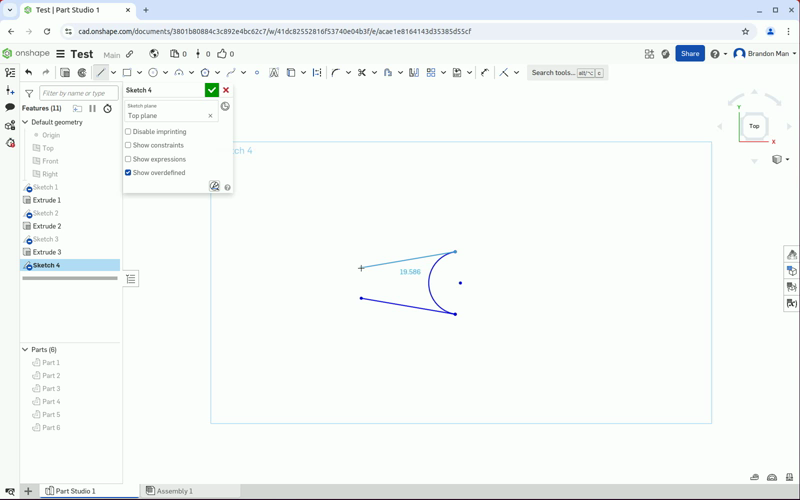
click(361, 267)
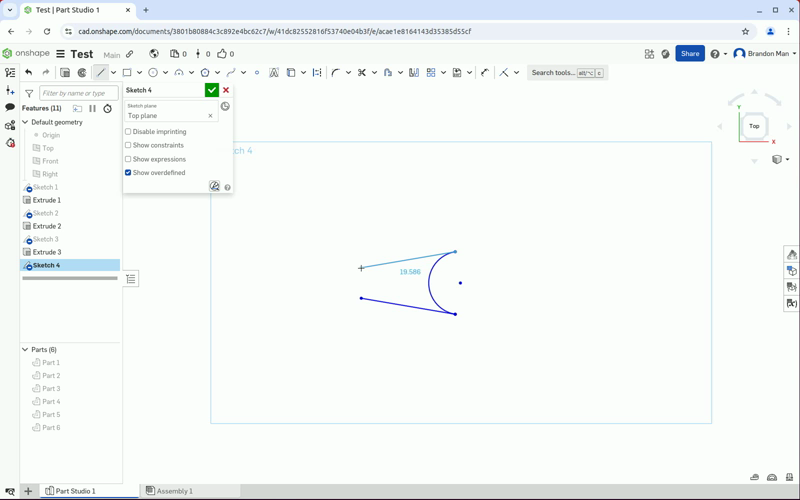
key_up(shift)
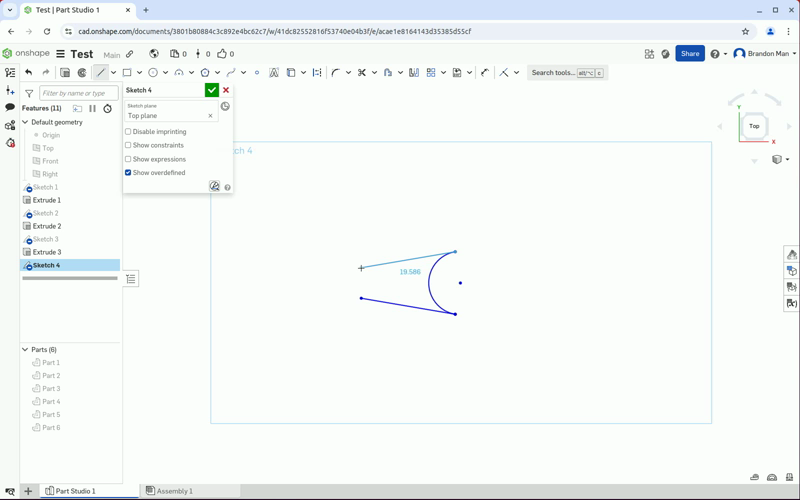
key(esc)
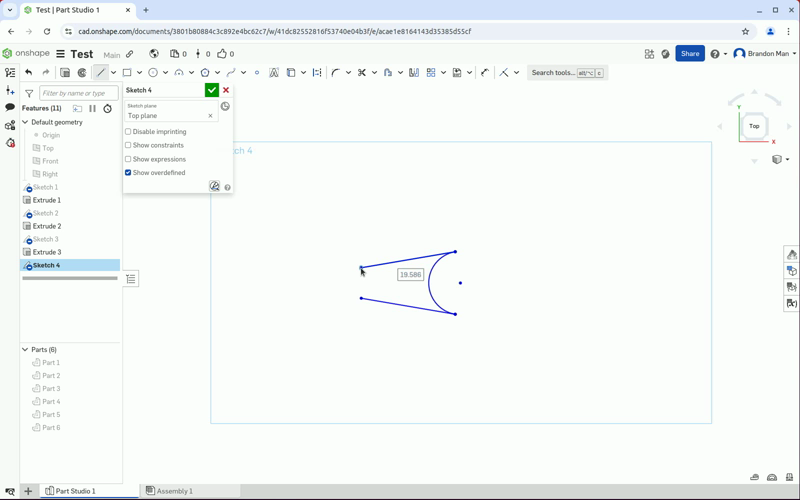
key(a)
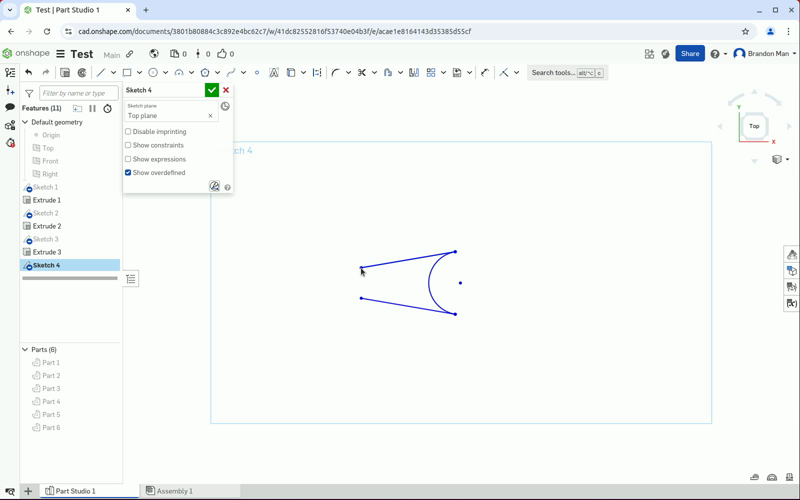
mouse_move(361, 267)
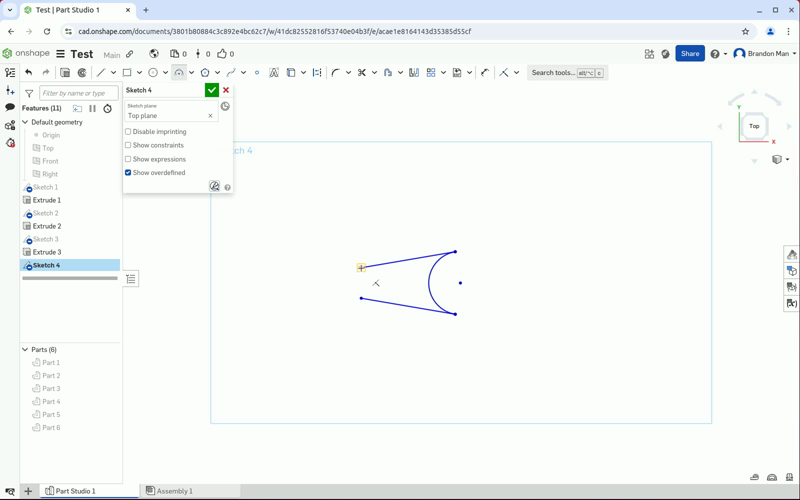
click(361, 267)
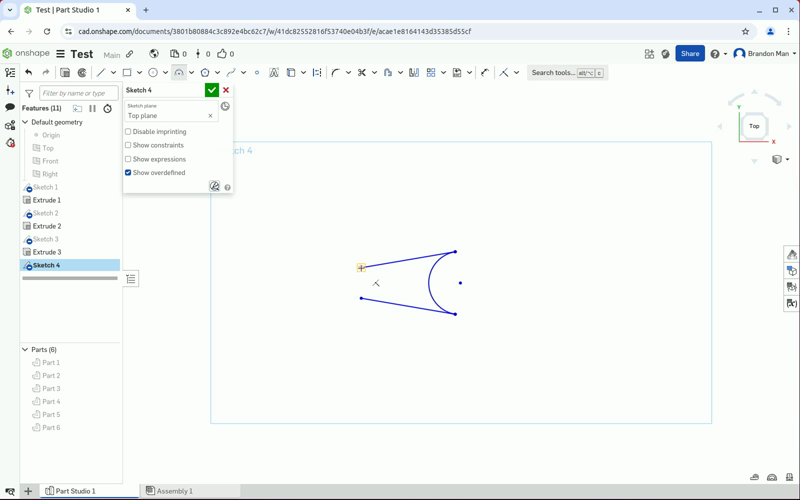
mouse_move(361, 298)
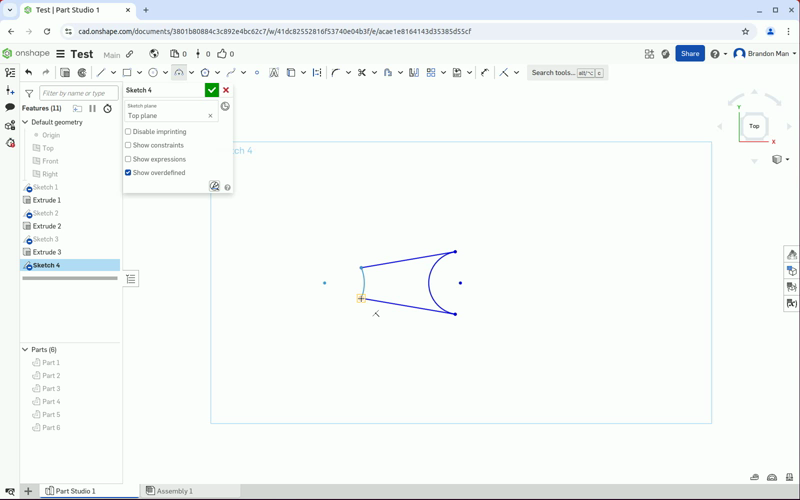
click(361, 298)
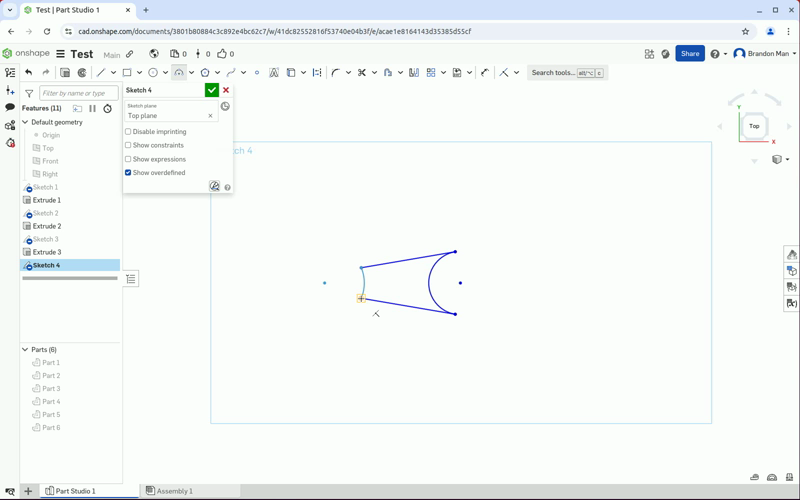
key_down(shift)
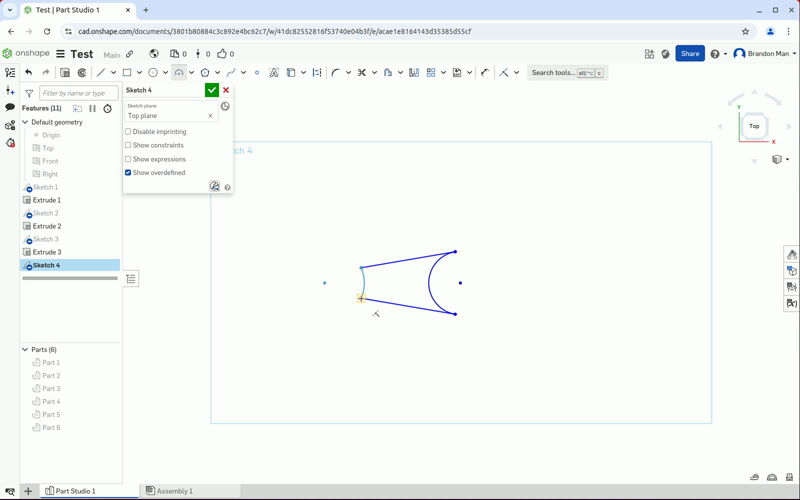
mouse_move(379, 282)
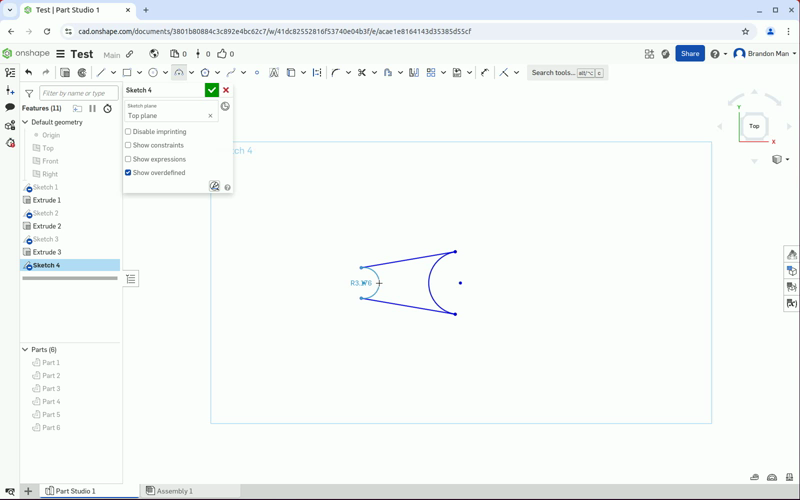
click(379, 282)
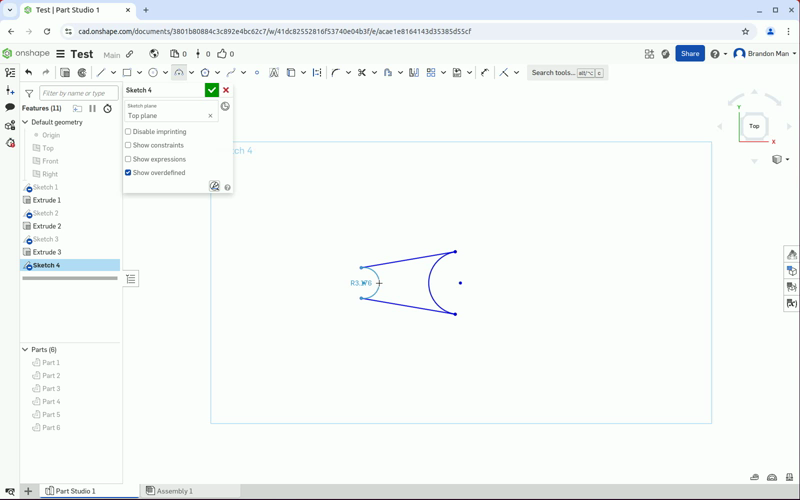
key_up(shift)
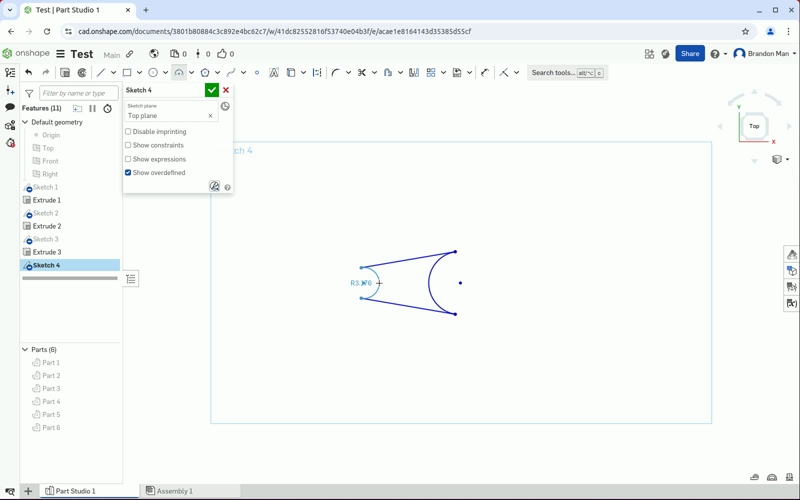
key(esc)
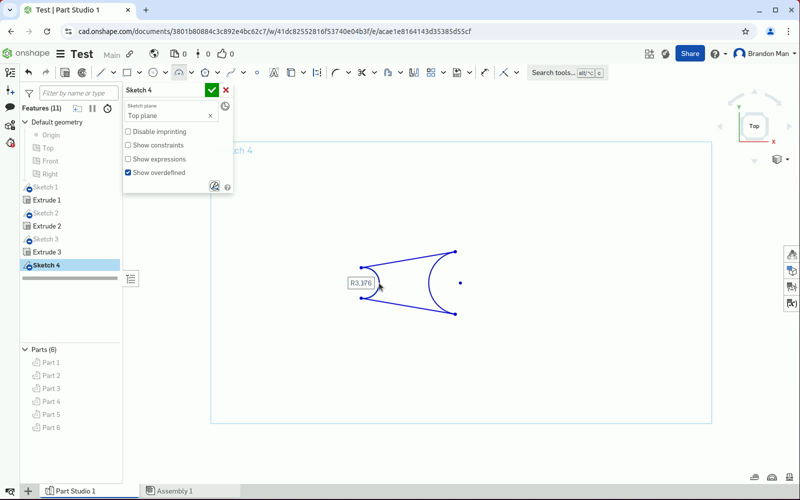
mouse_move(414, 294)
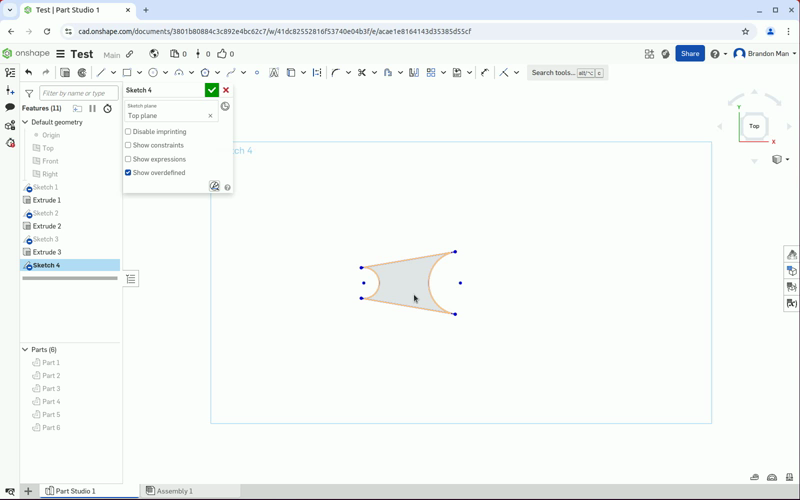
click(414, 294)
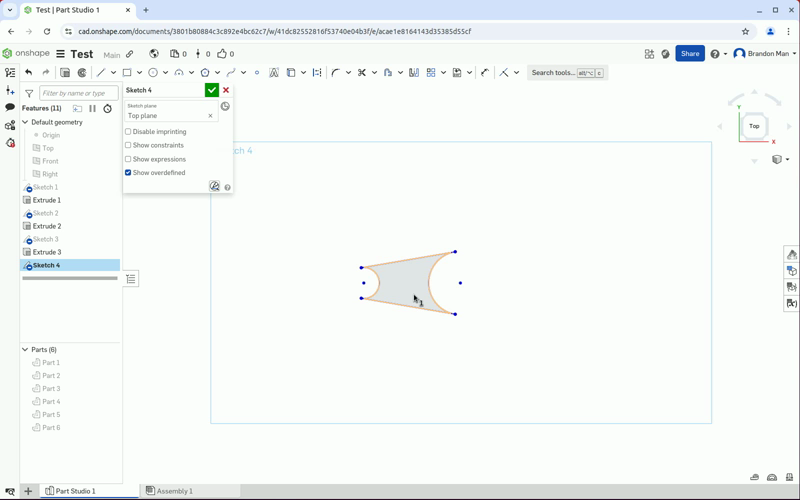
mouse_move(73, 352)
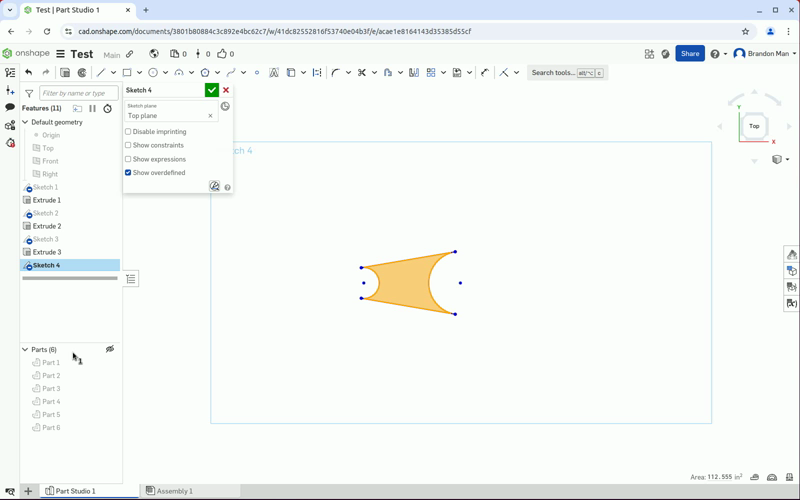
key(shift+y)
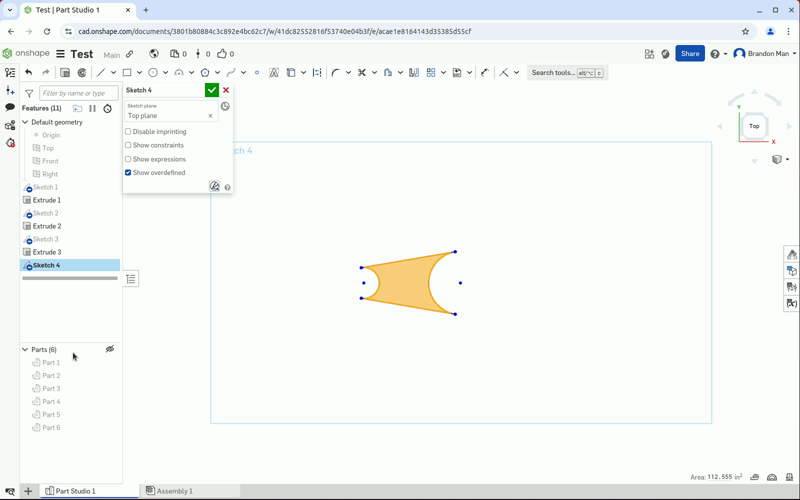
key(shift+e)
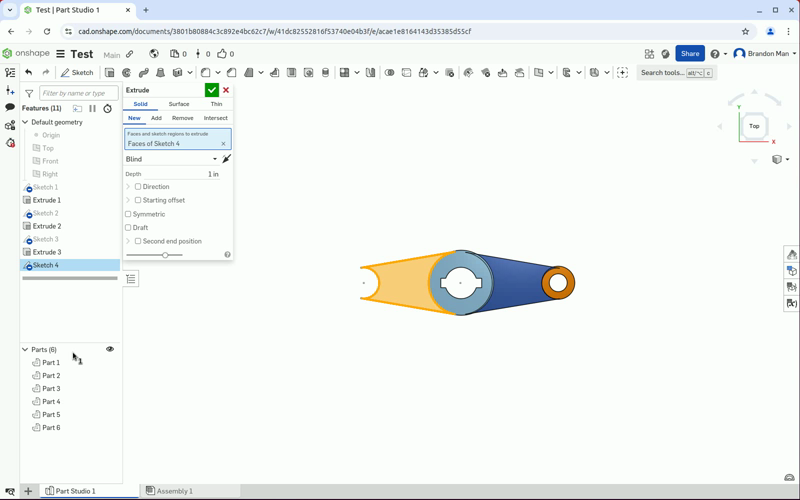
mouse_move(143, 106)
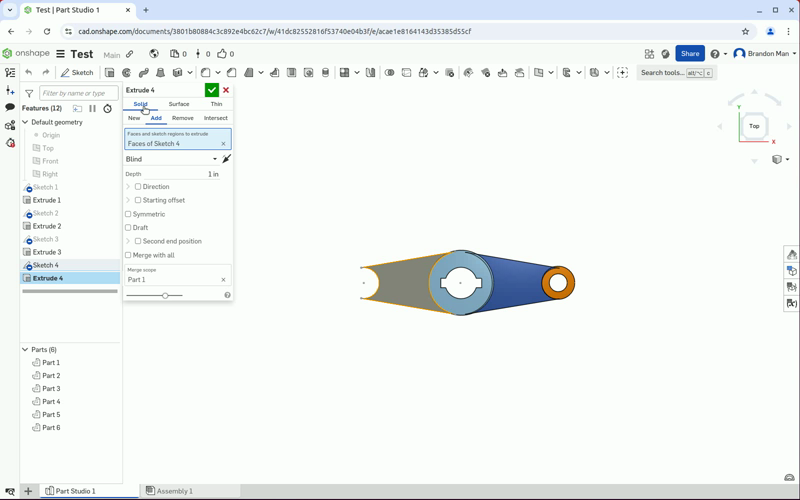
click(143, 106)
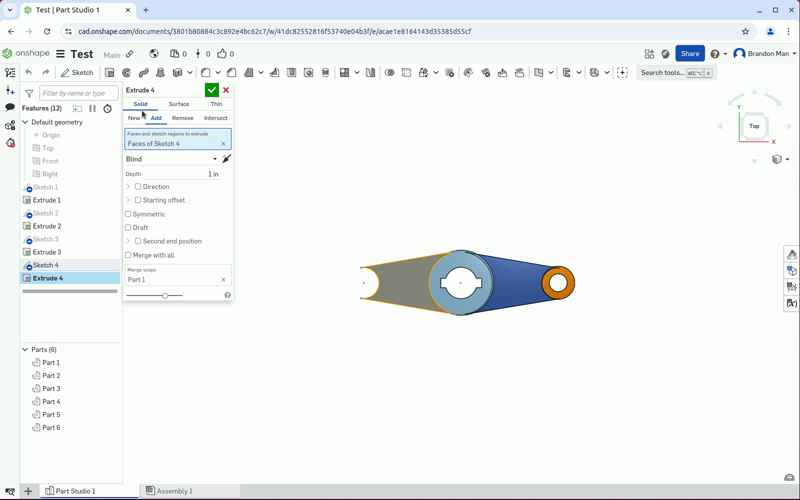
mouse_move(137, 120)
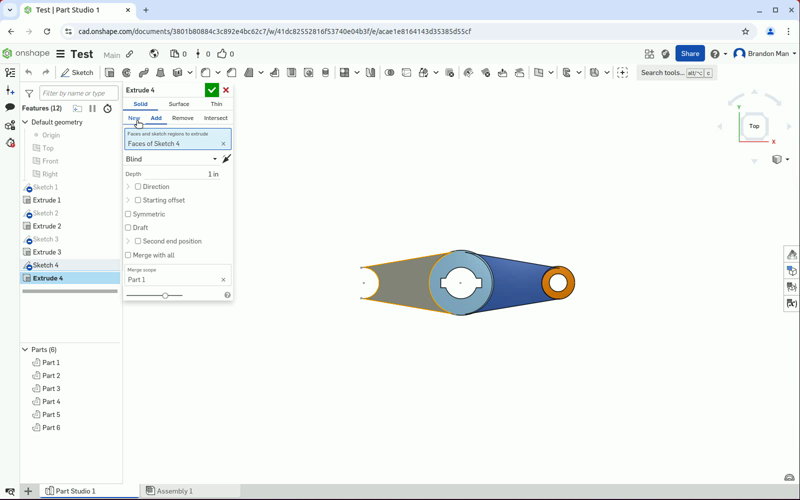
click(137, 120)
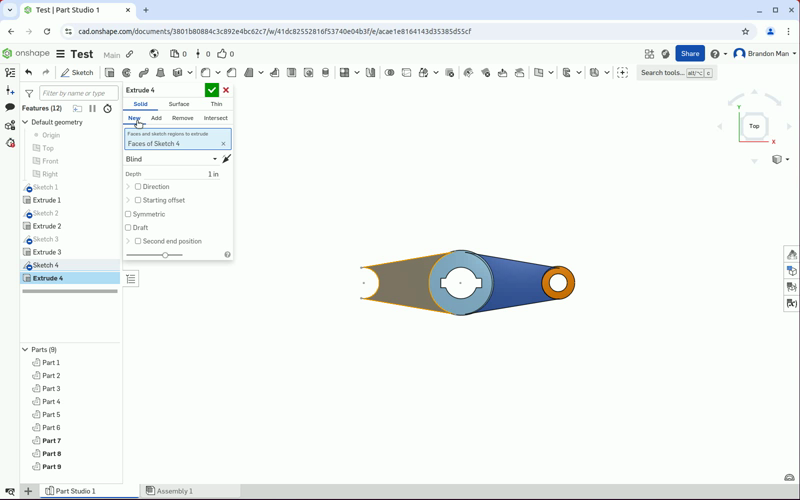
key(tab, 4)
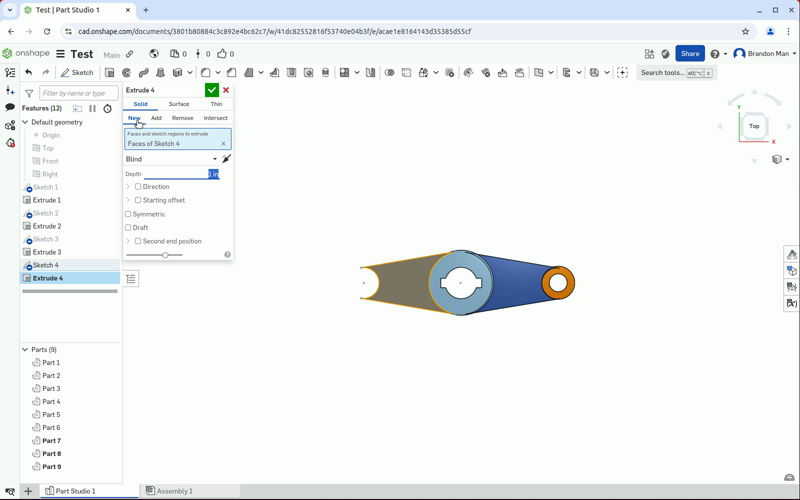
text(4.574)
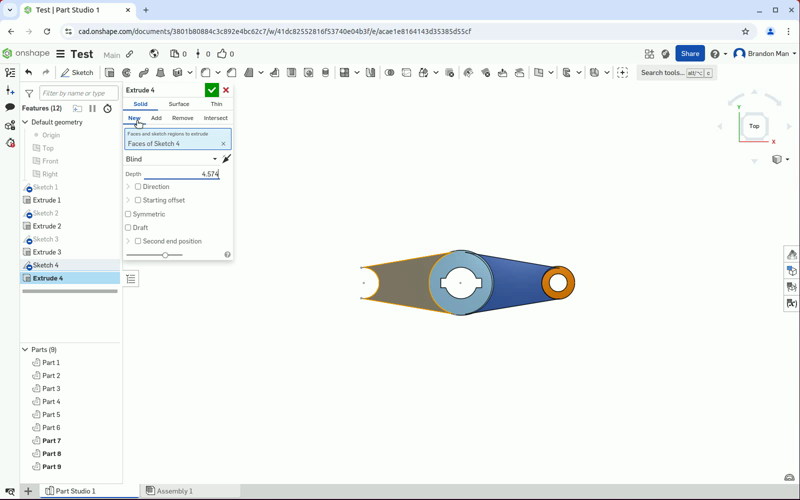
key(enter)
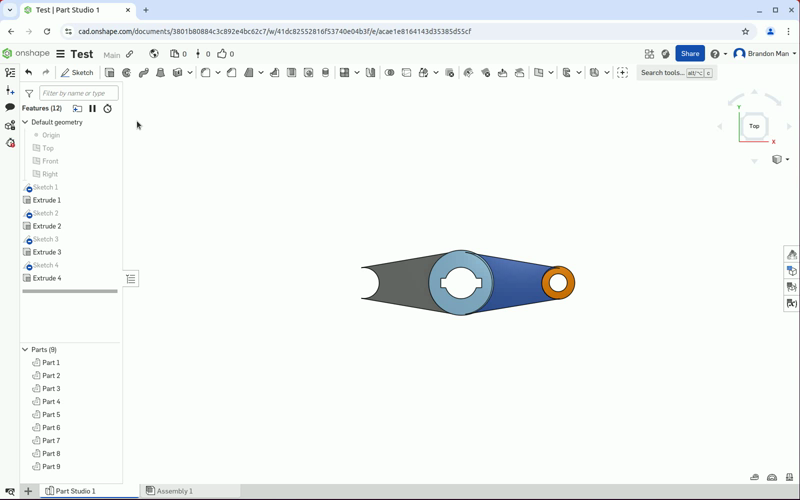
key(shift+h)
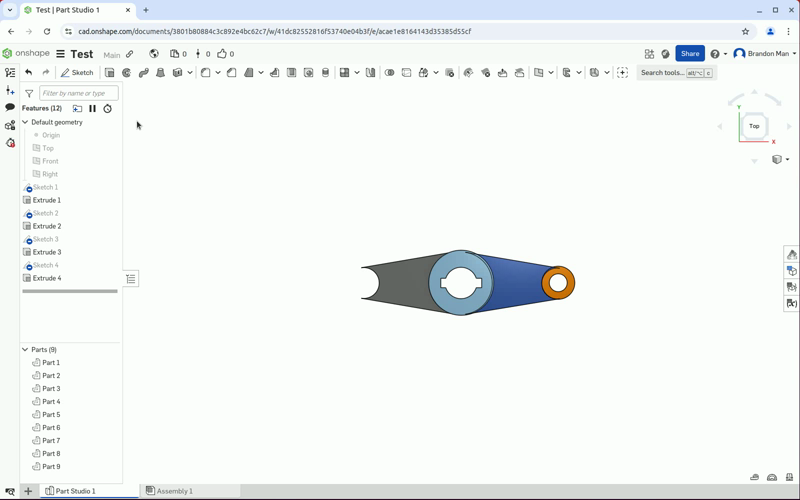
key(shift+h)
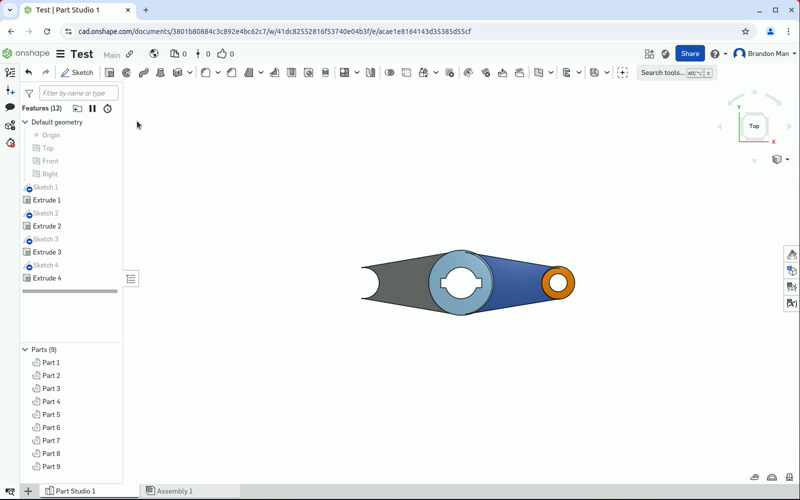
mouse_move(73, 189)
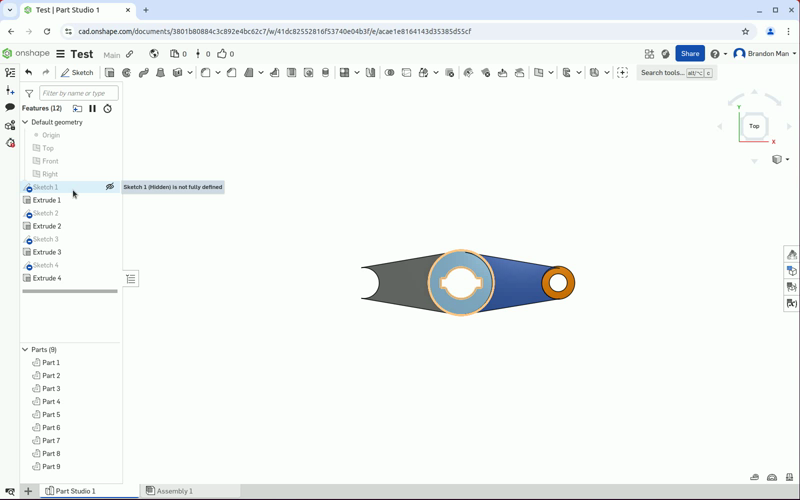
click(73, 189)
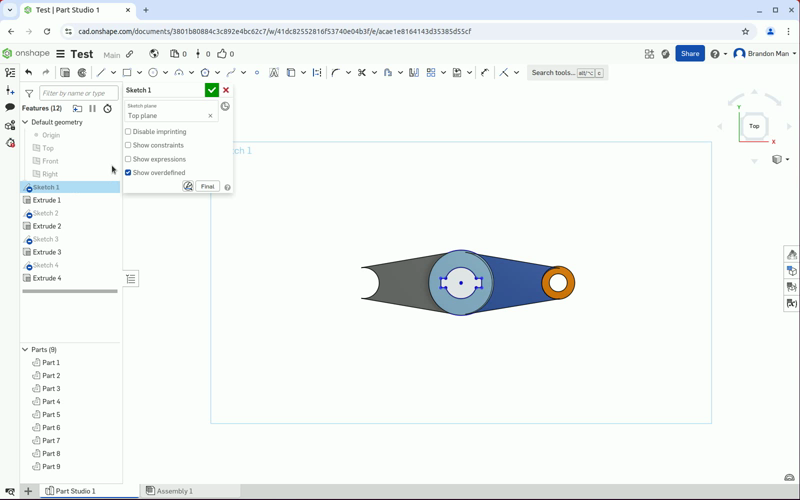
mouse_move(229, 92)
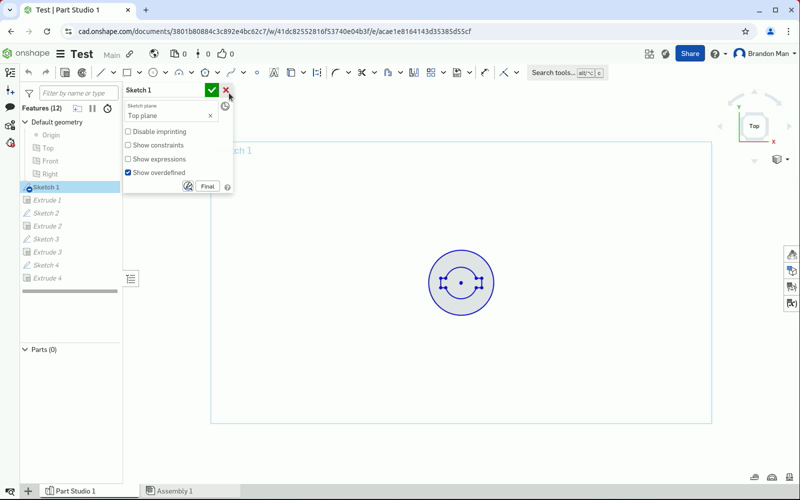
click(229, 92)
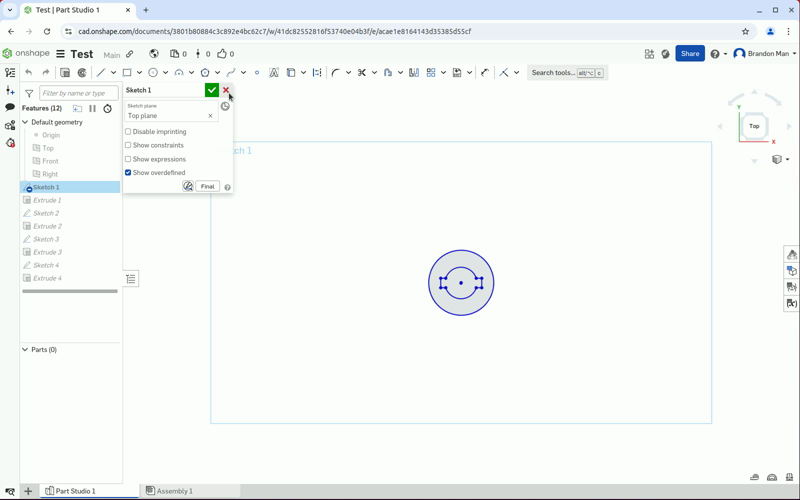
key(shift+s)
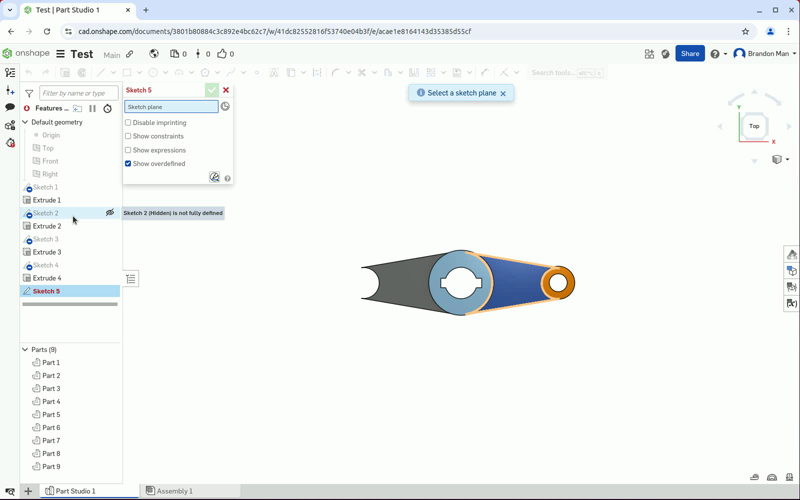
scroll(3)
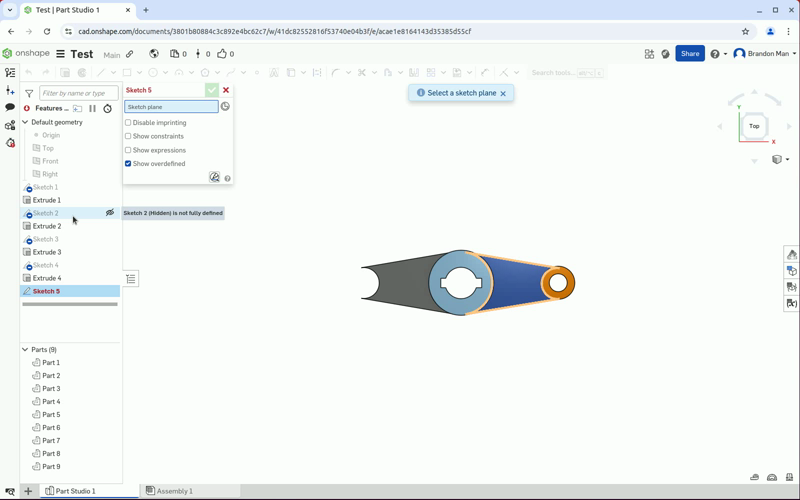
mouse_move(73, 150)
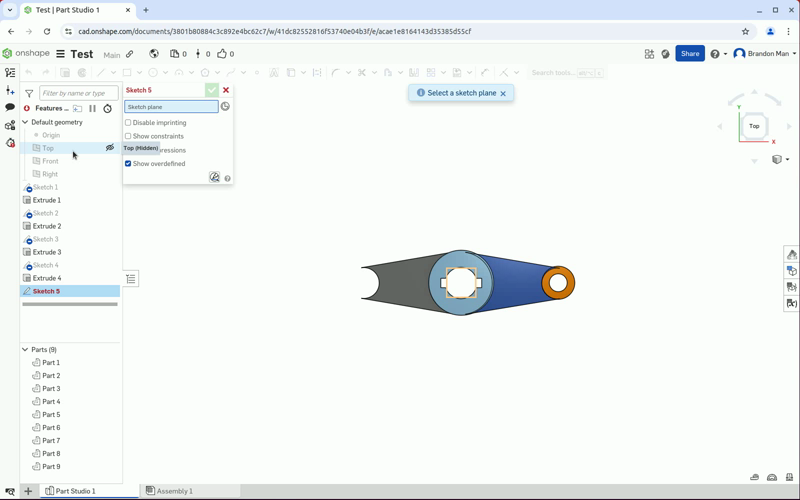
click(73, 150)
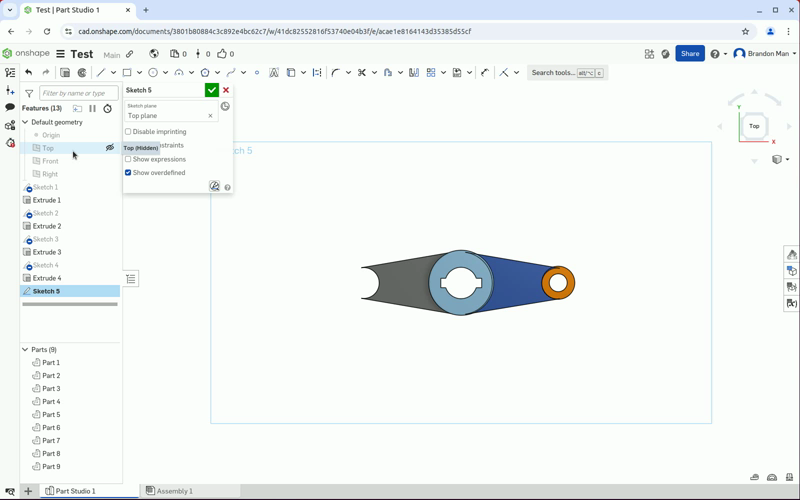
mouse_move(73, 352)
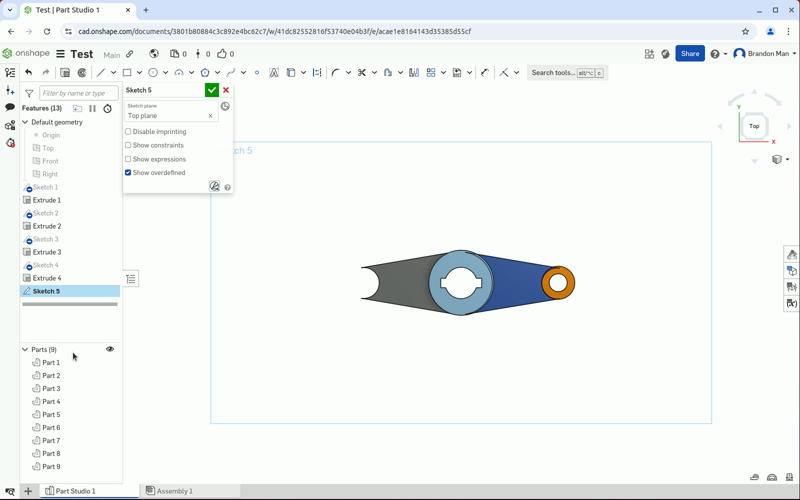
key(y)
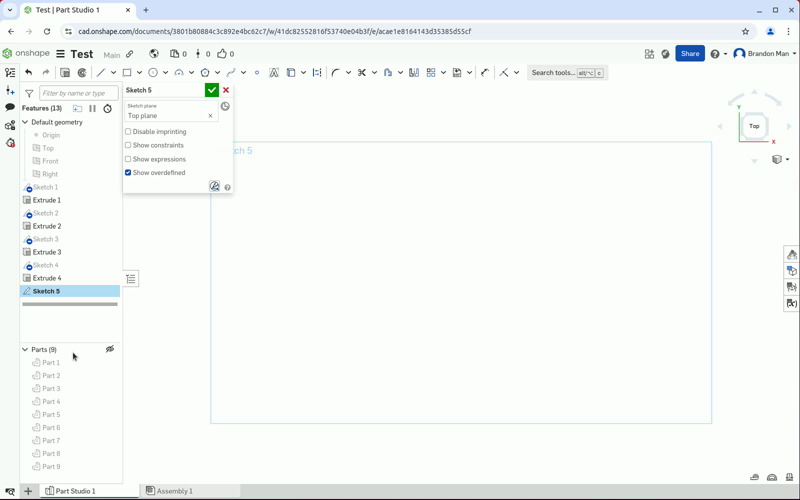
key(c)
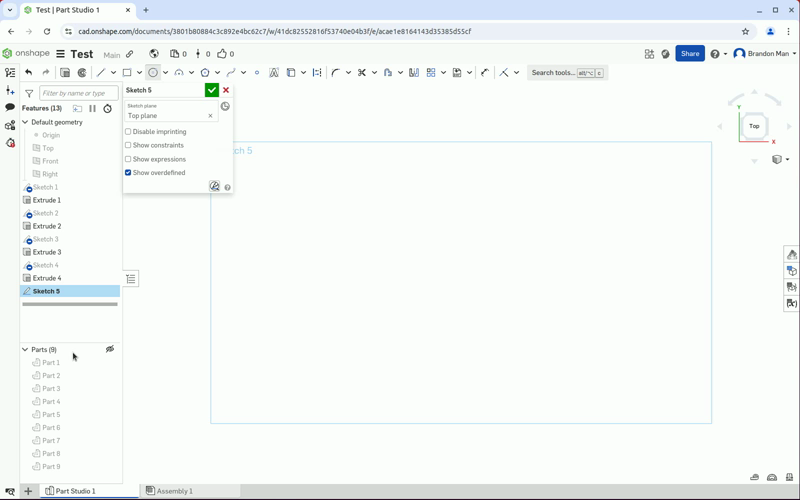
key_down(shift)
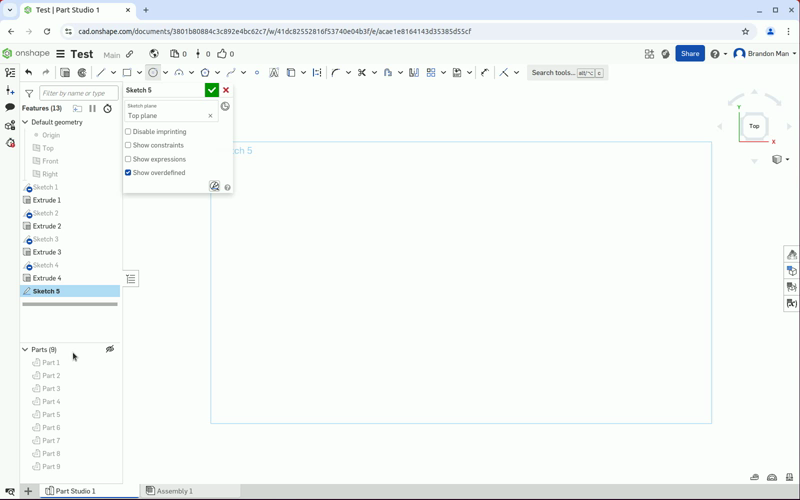
mouse_move(364, 282)
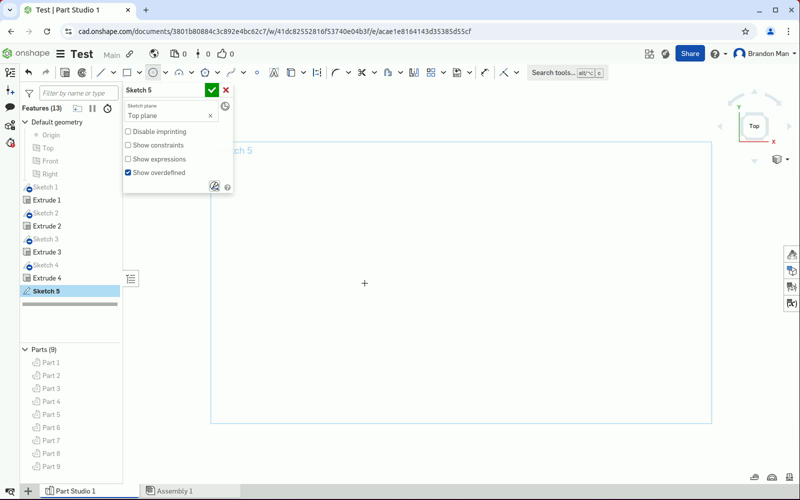
click(364, 282)
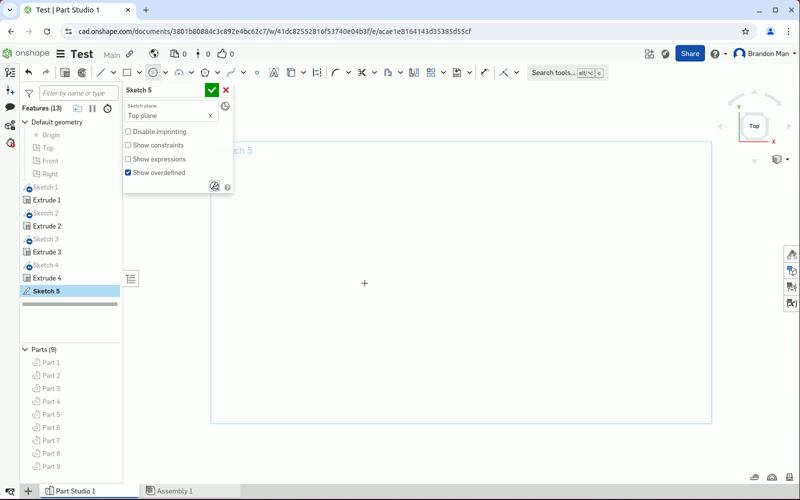
key_up(shift)
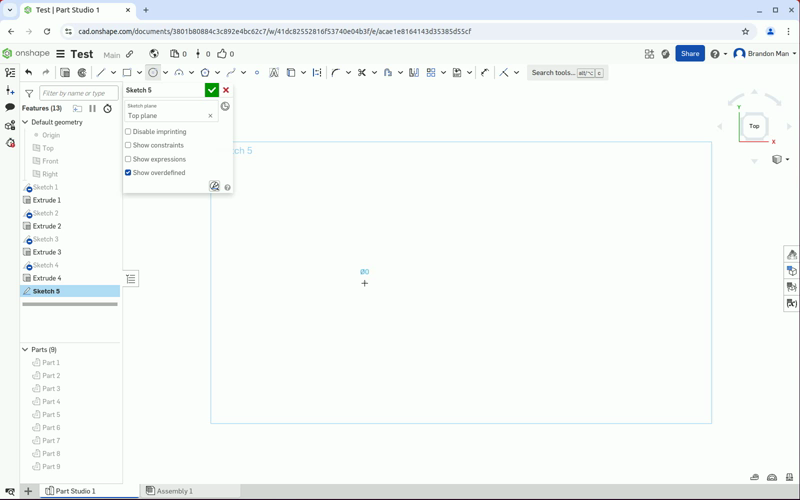
mouse_move(381, 282)
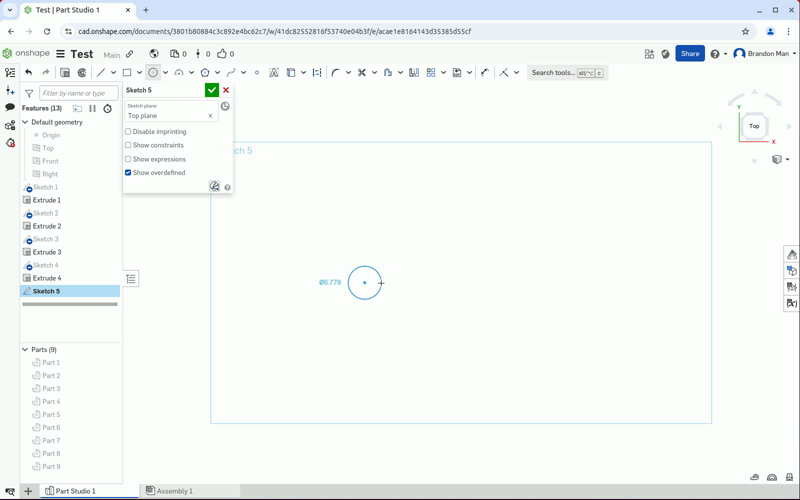
click(381, 282)
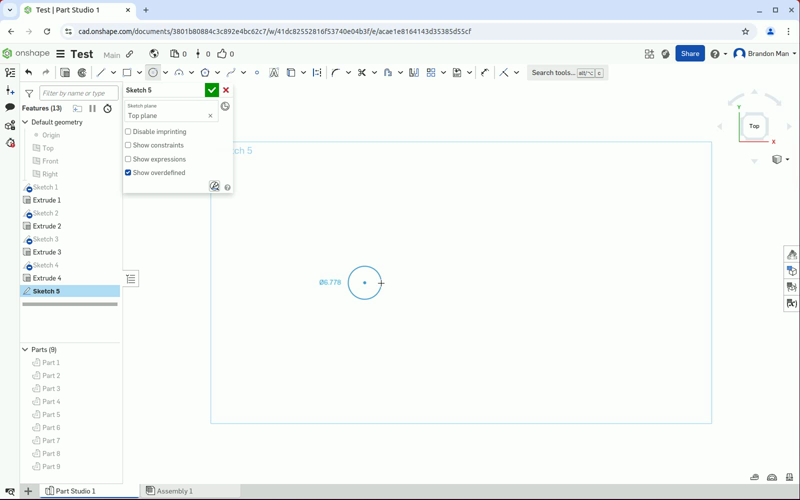
key(esc)
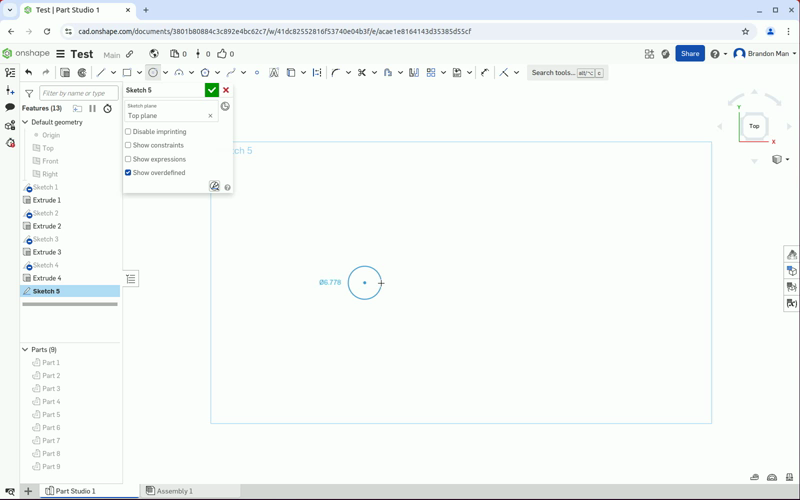
key(c)
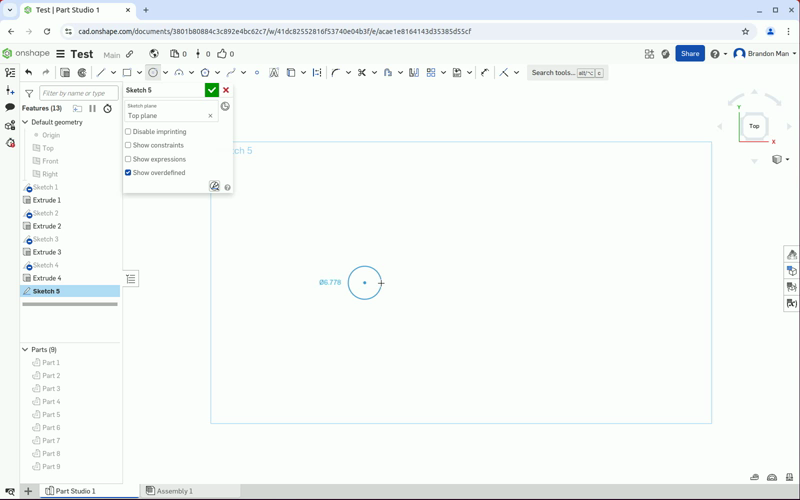
key_down(shift)
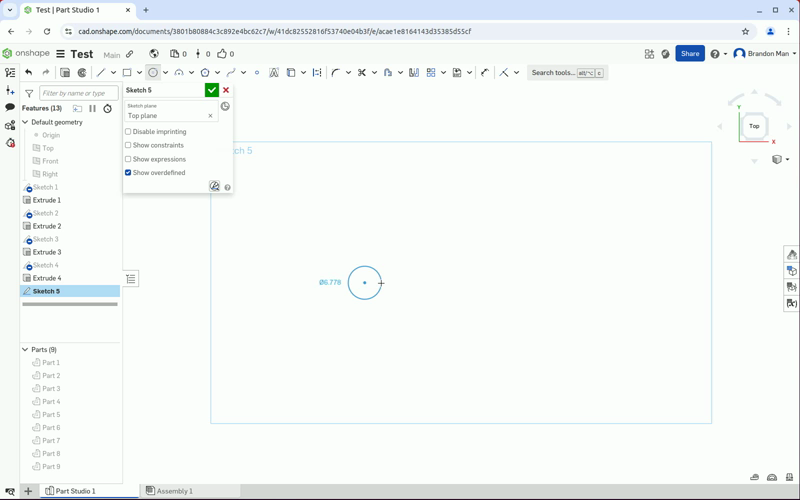
mouse_move(364, 282)
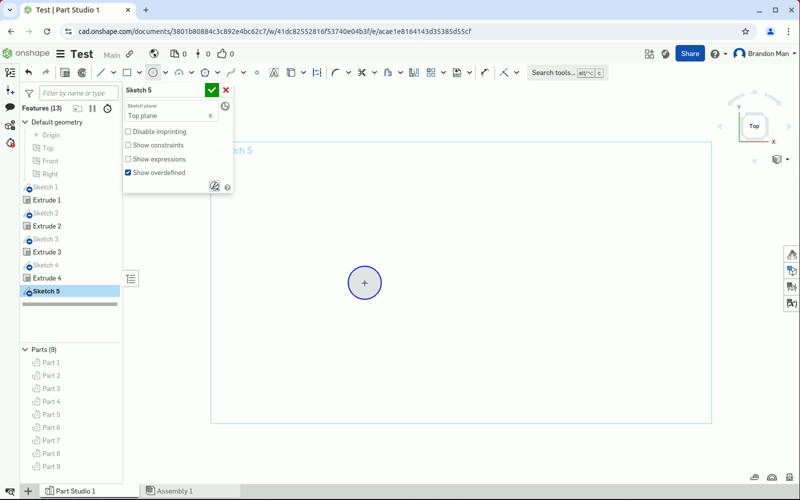
click(364, 282)
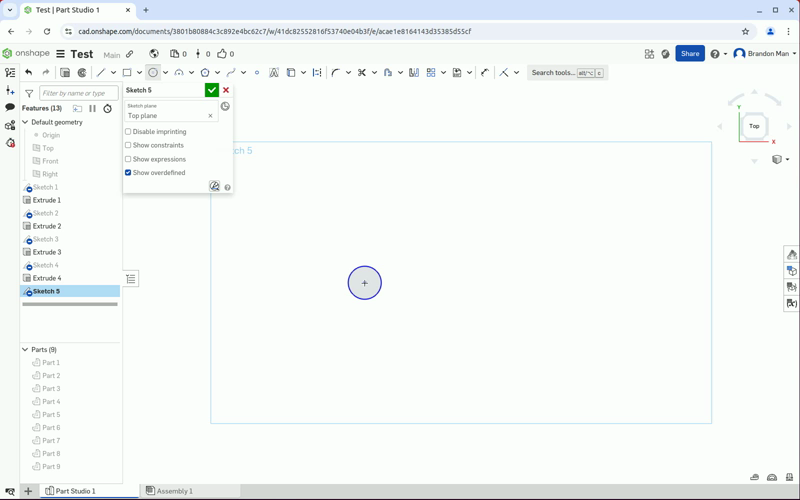
key_up(shift)
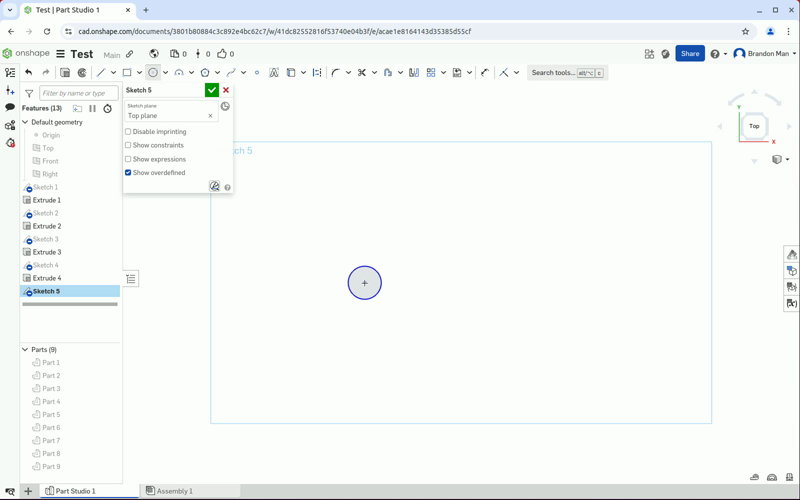
mouse_move(374, 282)
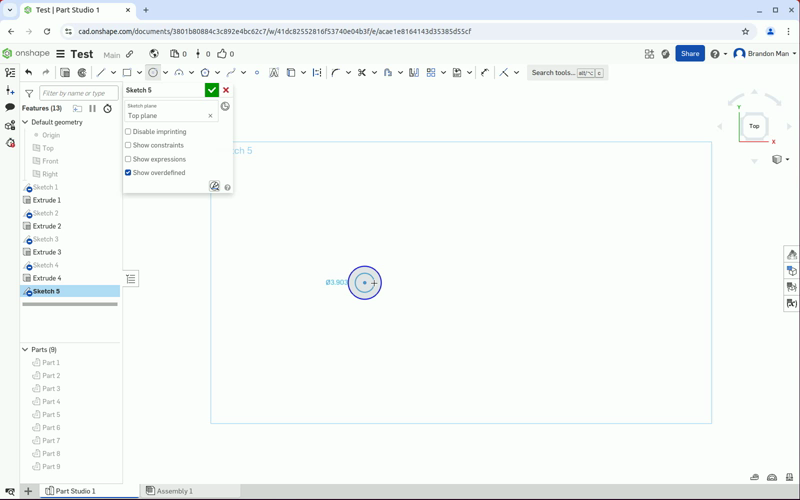
click(374, 282)
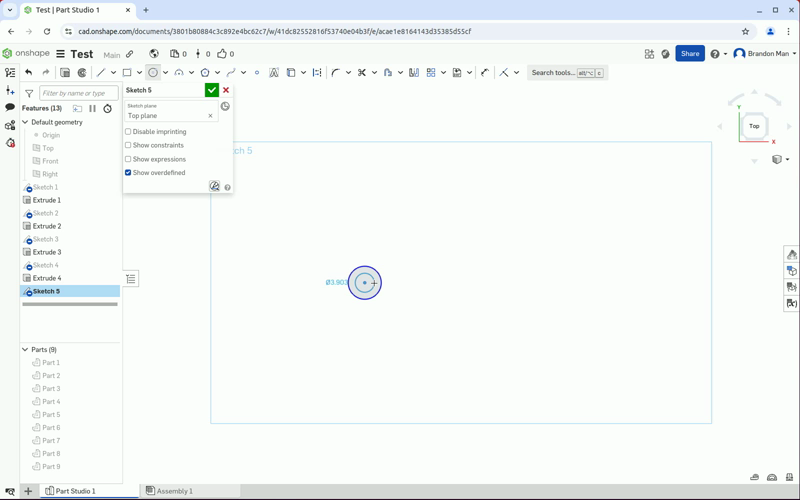
key(esc)
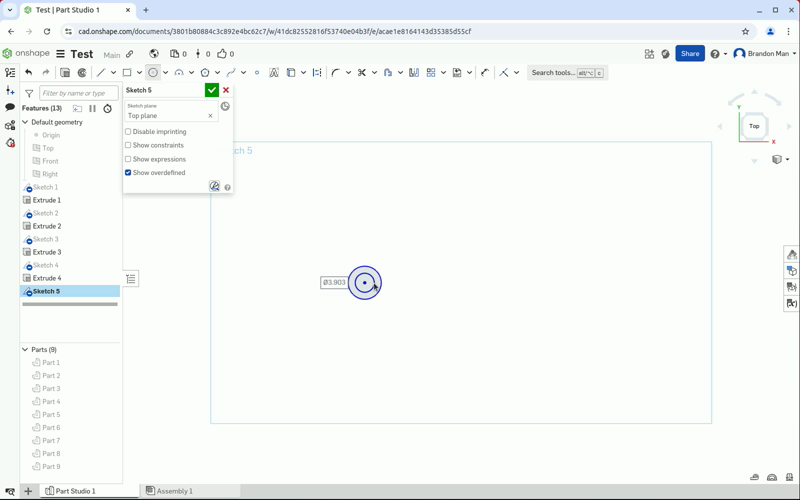
mouse_move(362, 270)
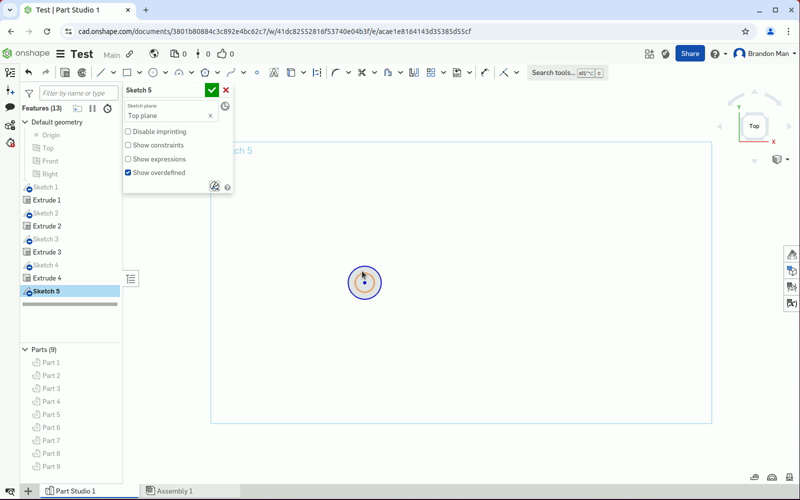
scroll(6)
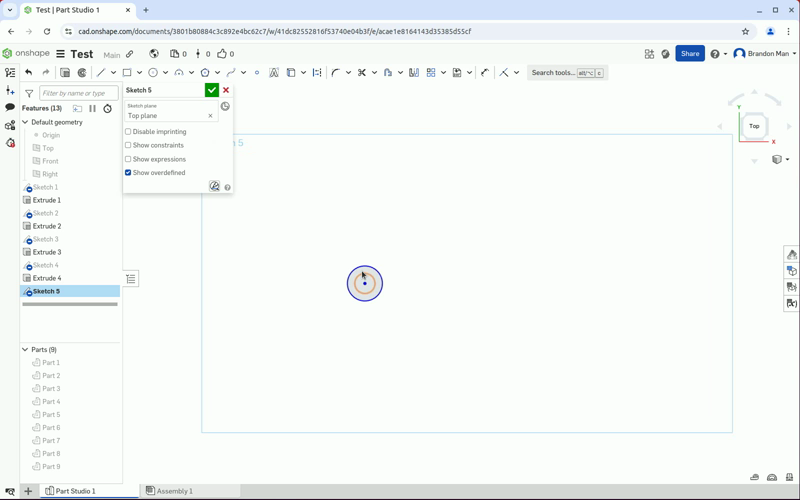
scroll(6)
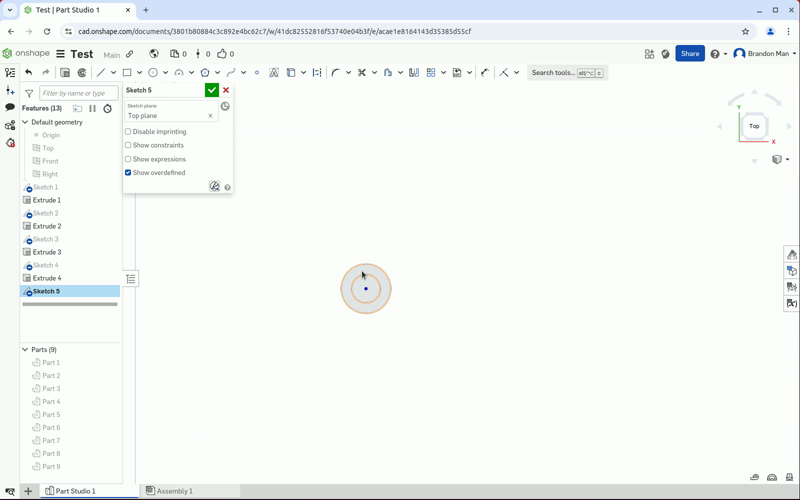
scroll(6)
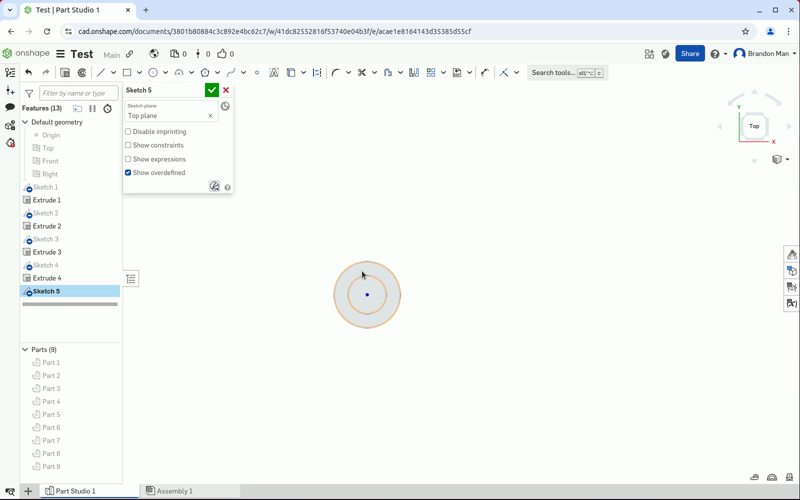
scroll(6)
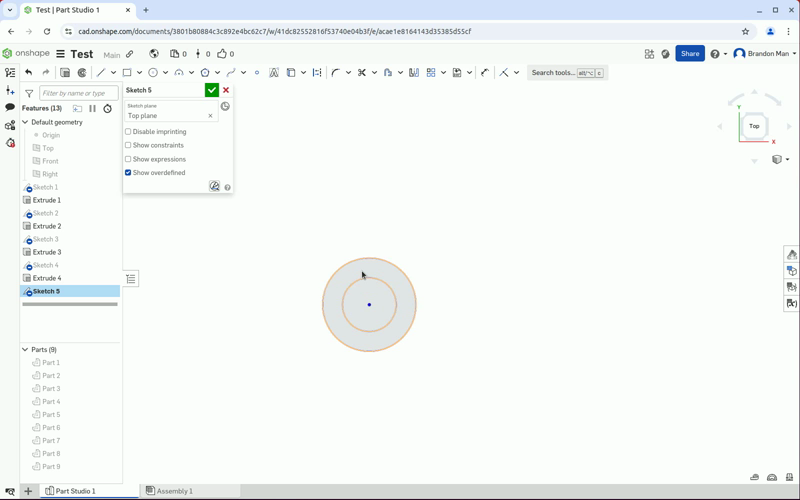
scroll(6)
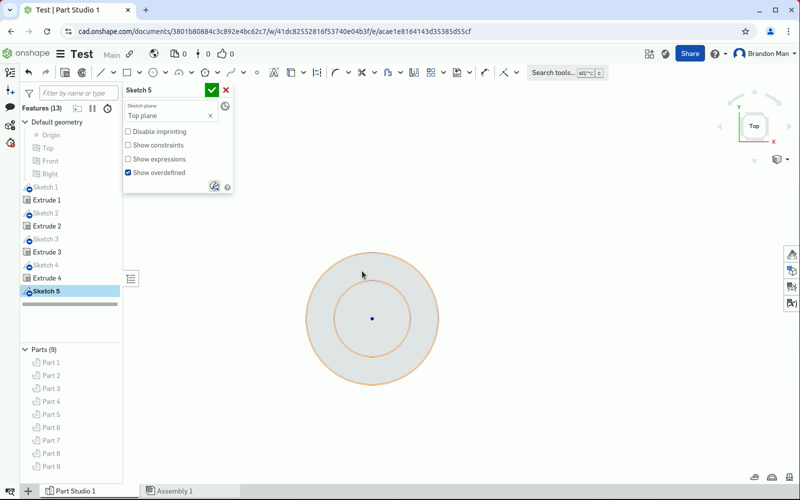
scroll(6)
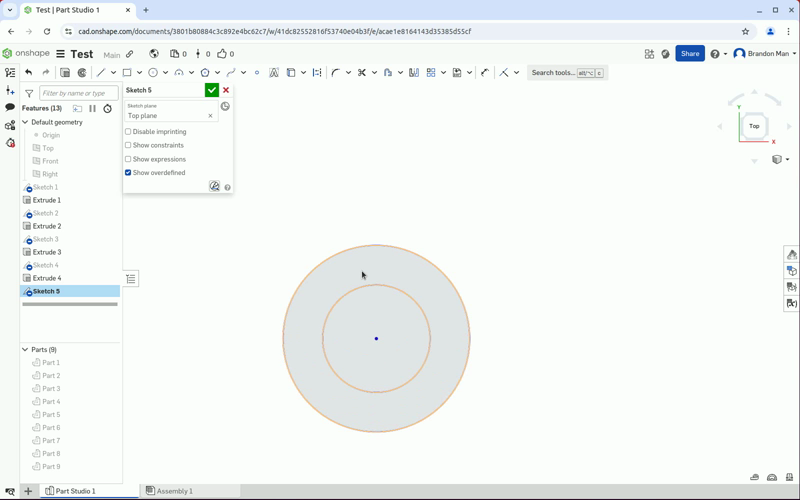
scroll(6)
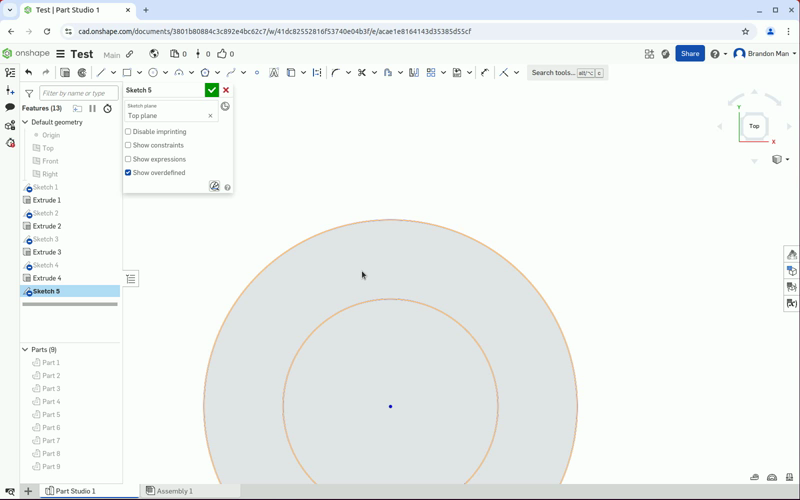
click(362, 270)
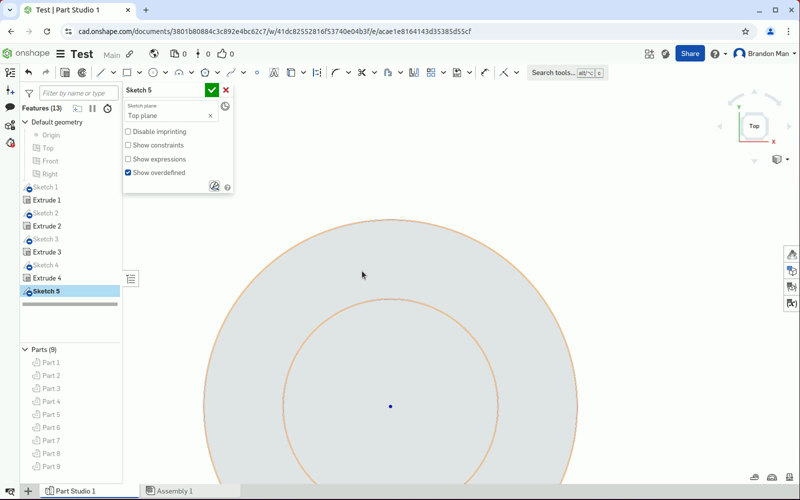
scroll(-6)
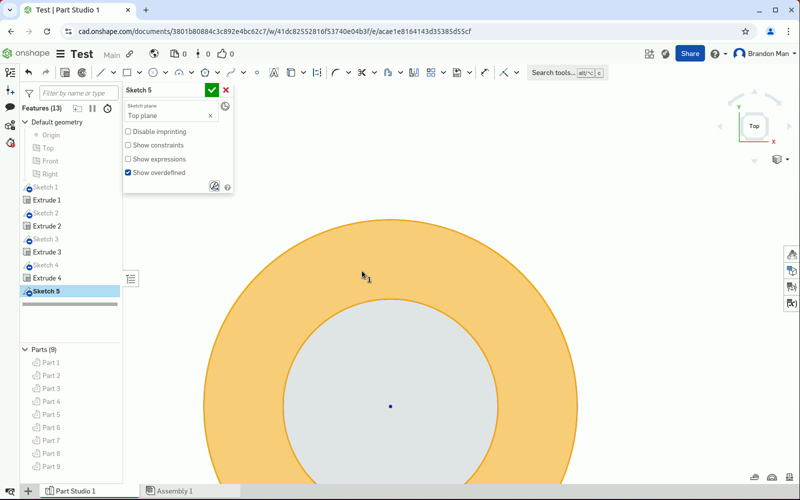
scroll(-6)
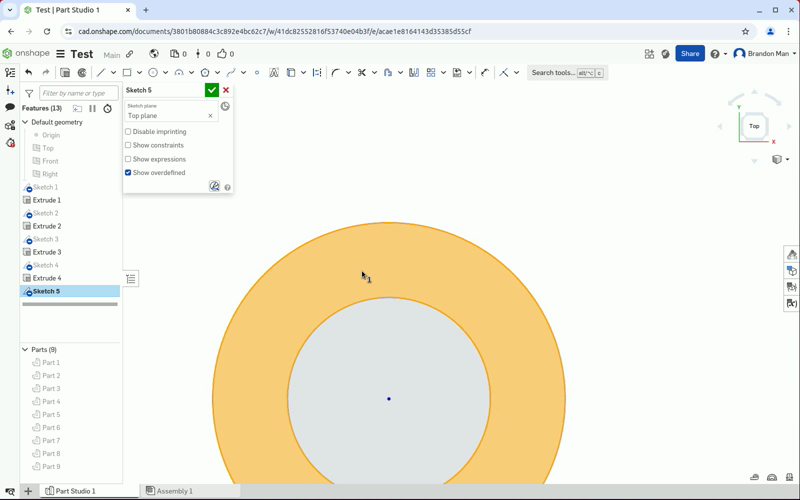
scroll(-6)
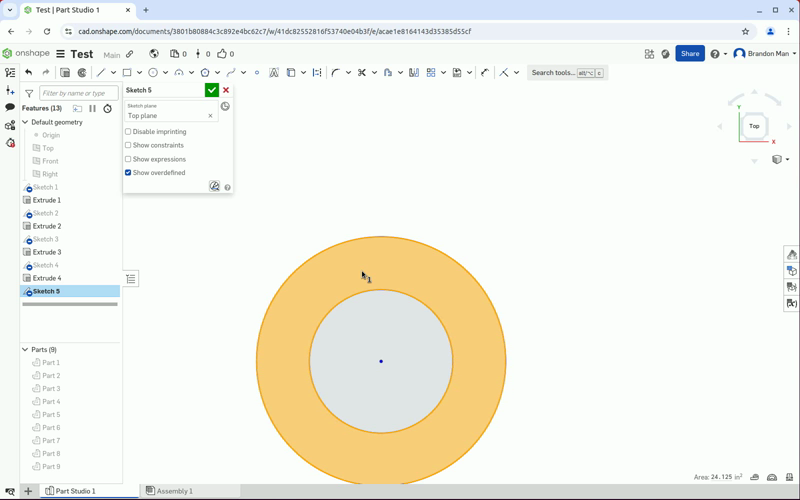
scroll(-6)
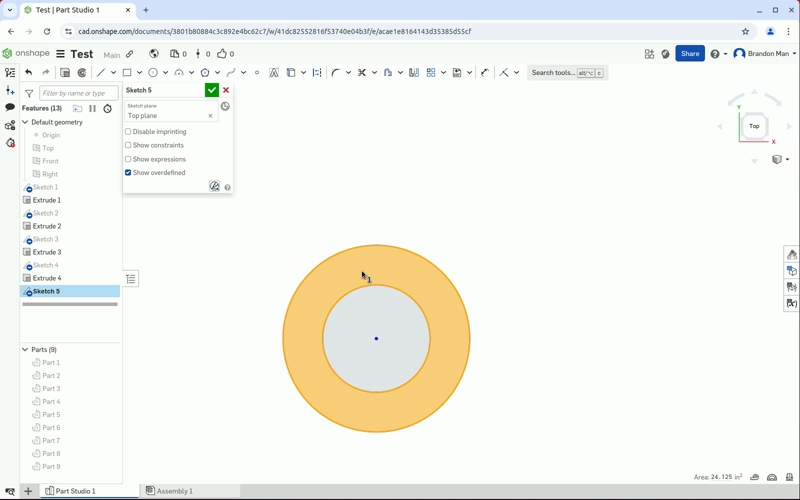
scroll(-6)
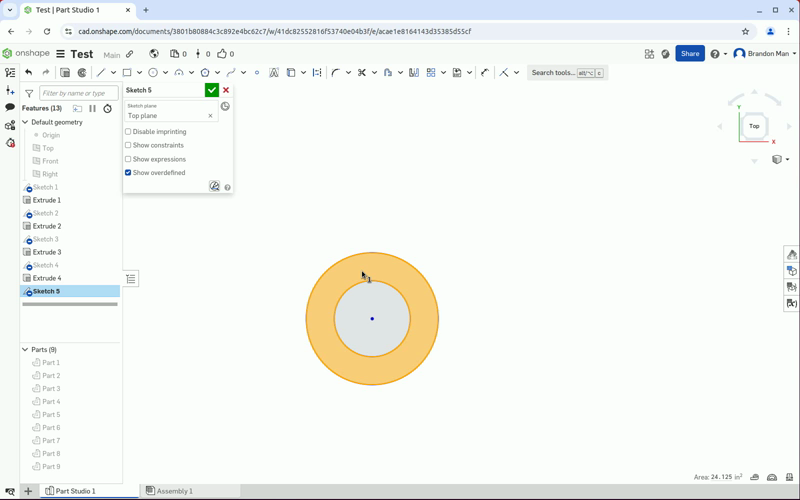
scroll(-6)
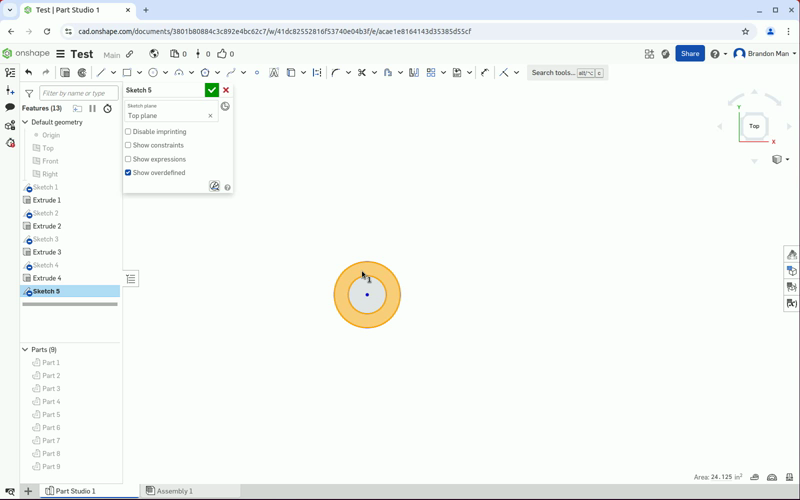
scroll(-6)
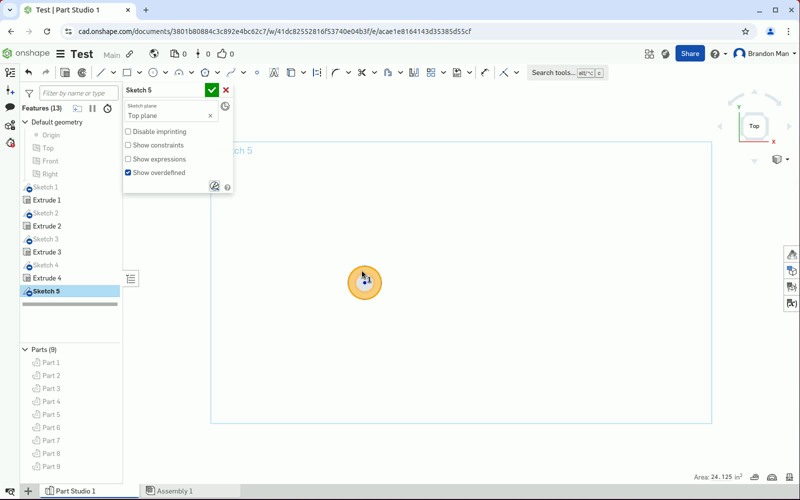
mouse_move(73, 352)
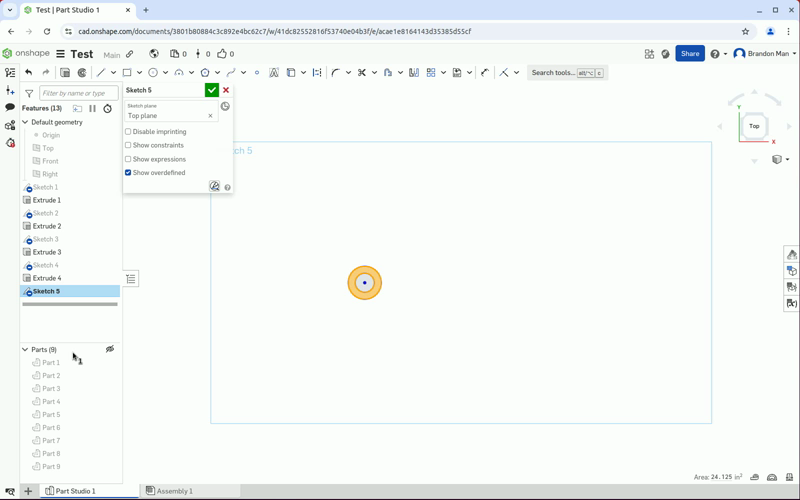
key(shift+y)
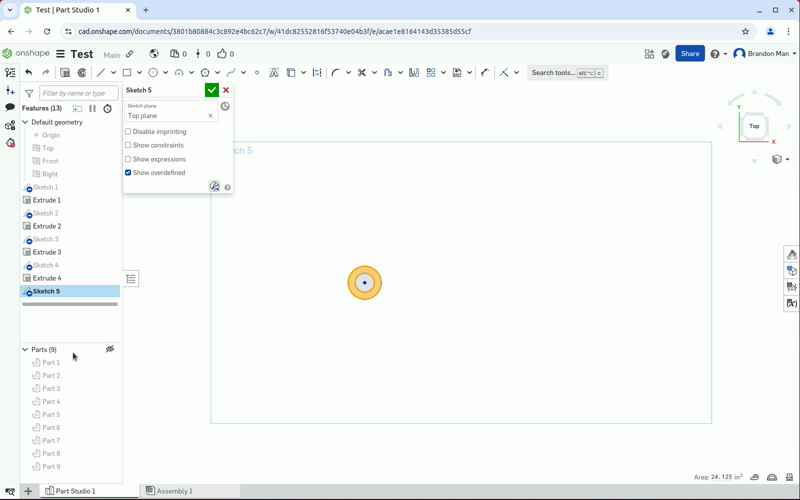
key(shift+e)
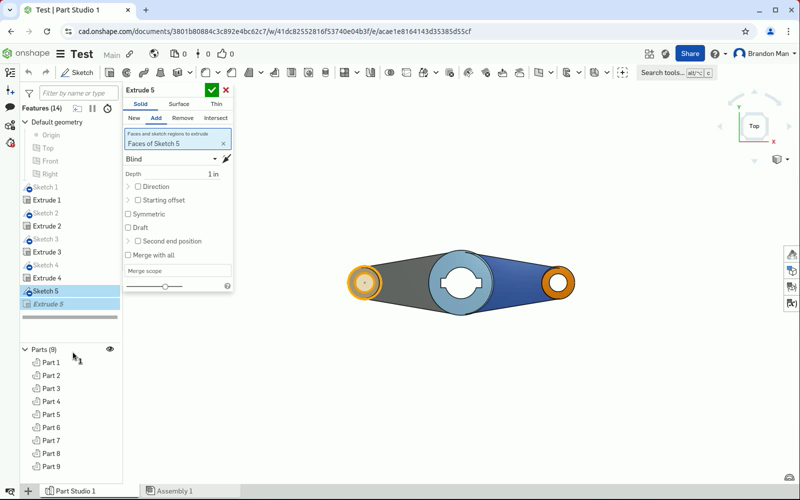
mouse_move(143, 106)
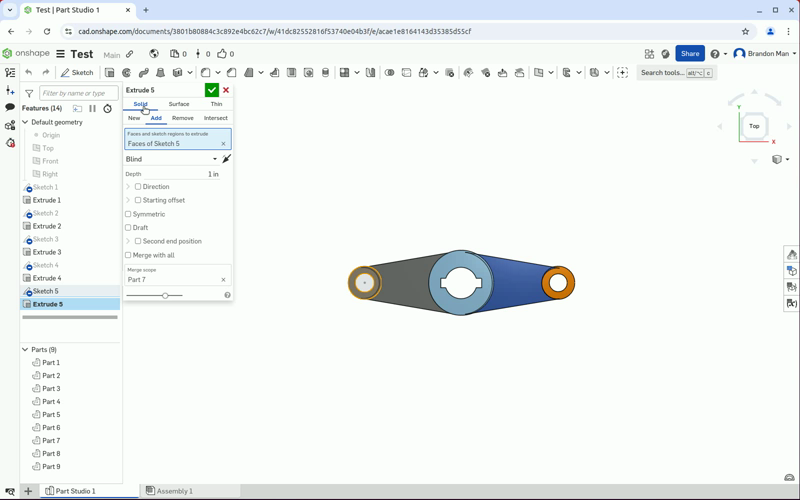
click(143, 106)
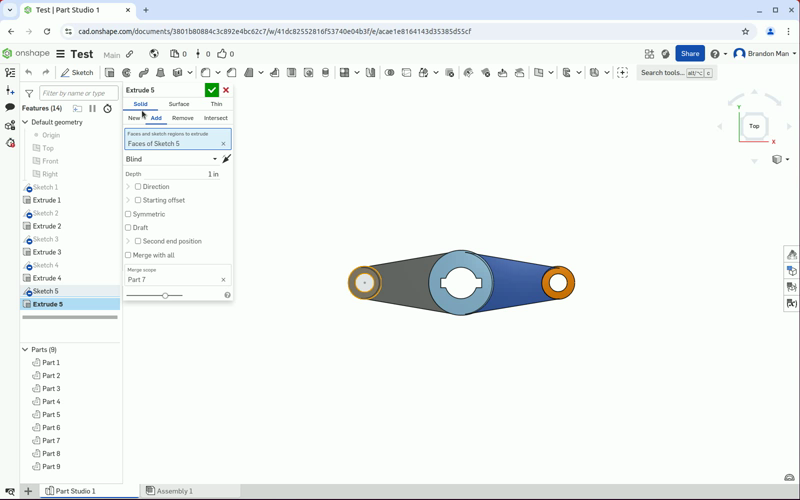
mouse_move(137, 120)
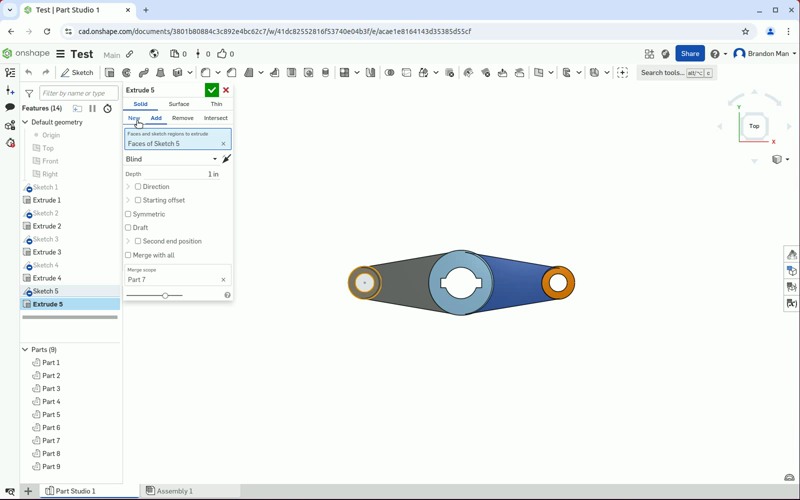
click(137, 120)
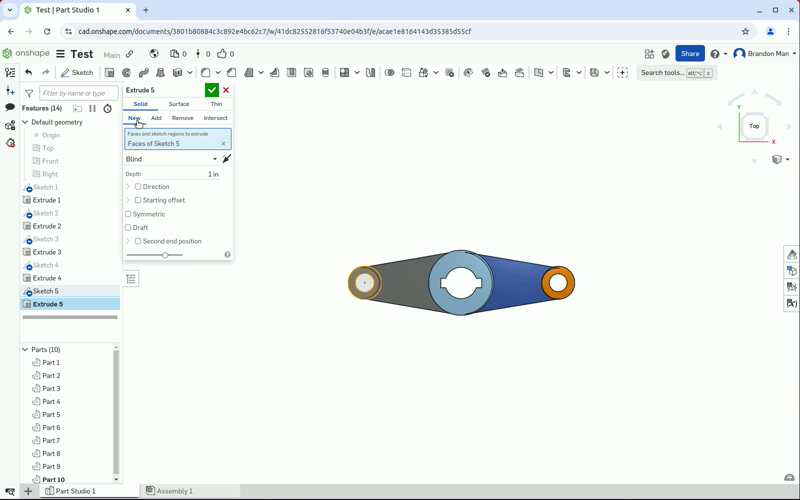
key(tab, 4)
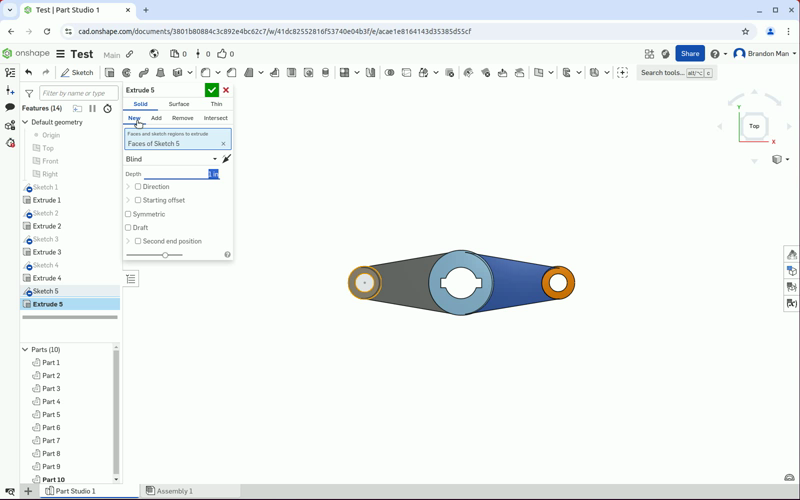
text(4.574)
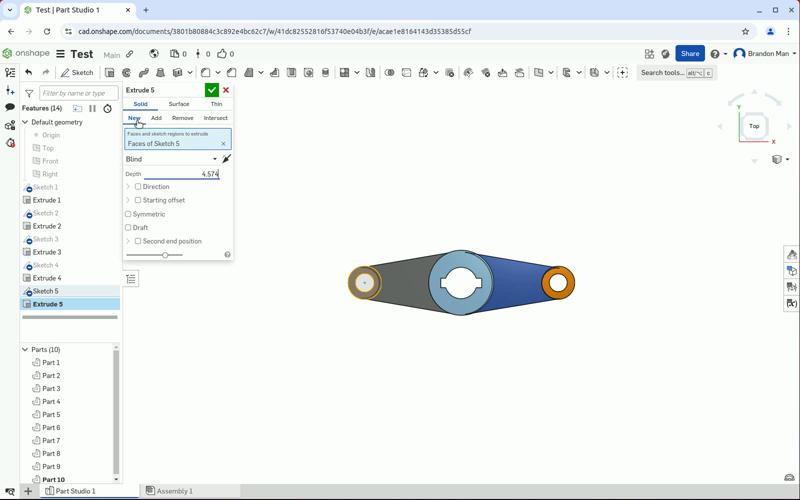
key(enter)
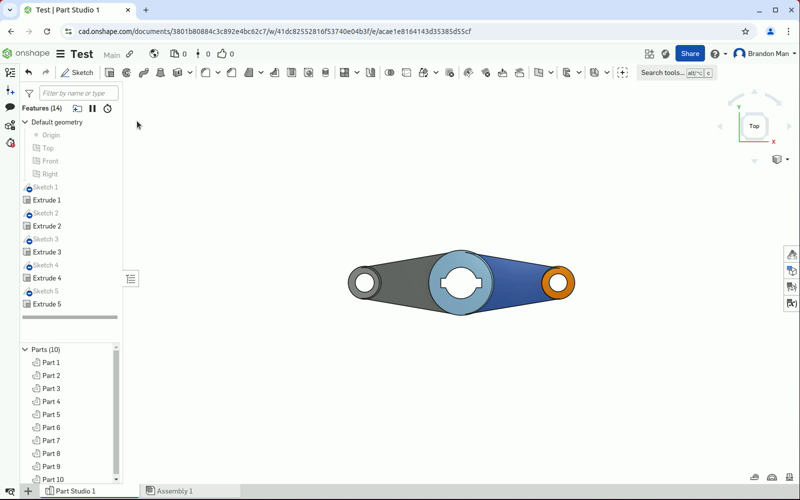
key(shift+h)
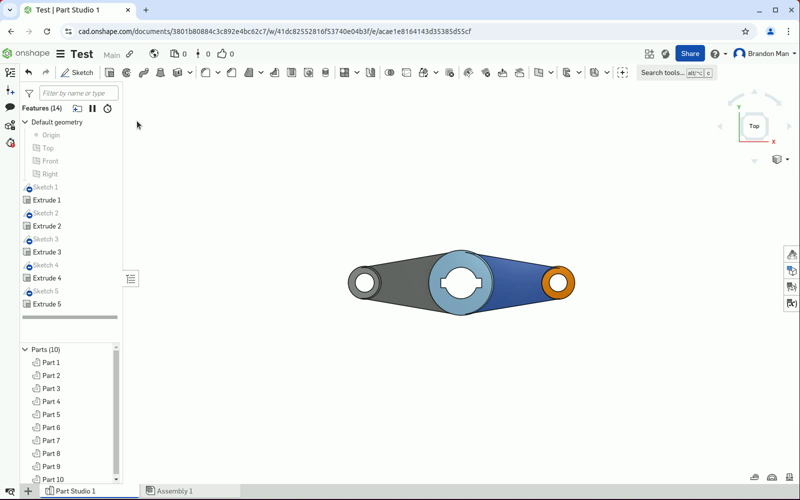
key(shift+h)
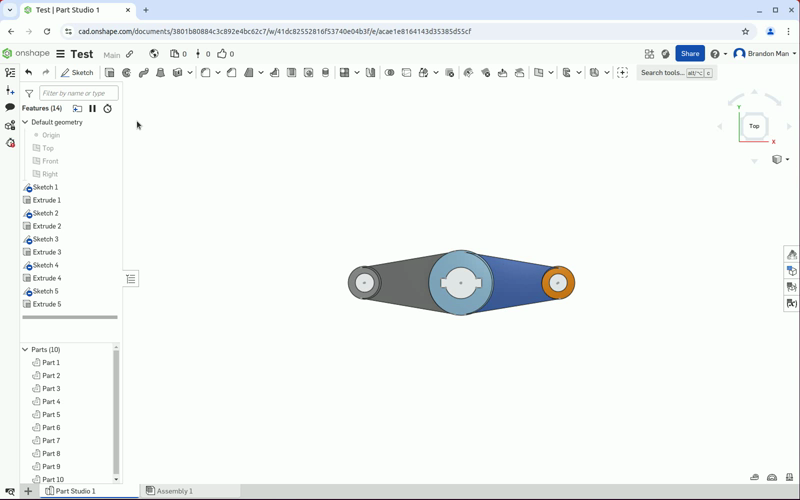
key(shift+7)
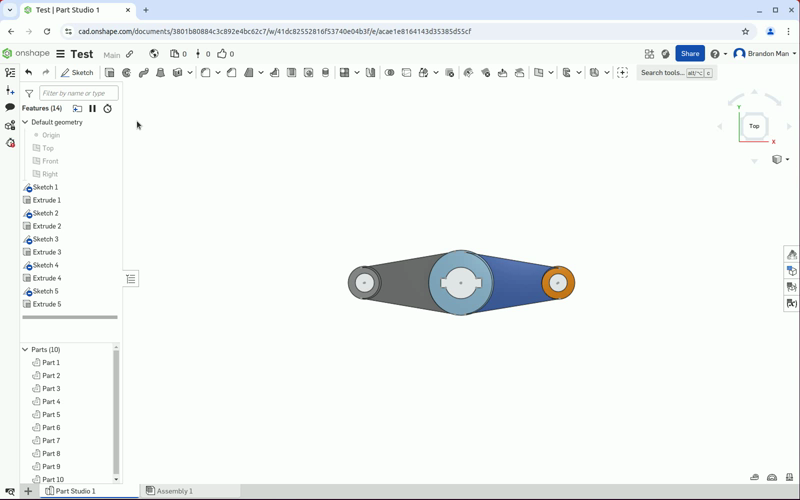
key(up, 3)
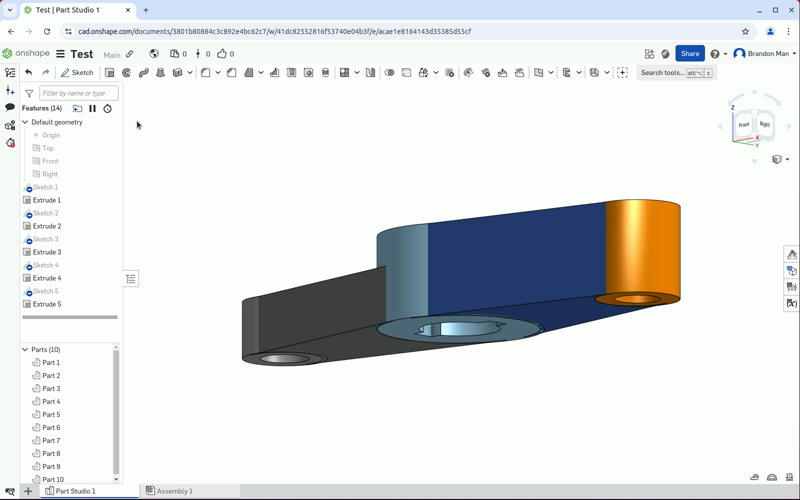
key(left, 3)
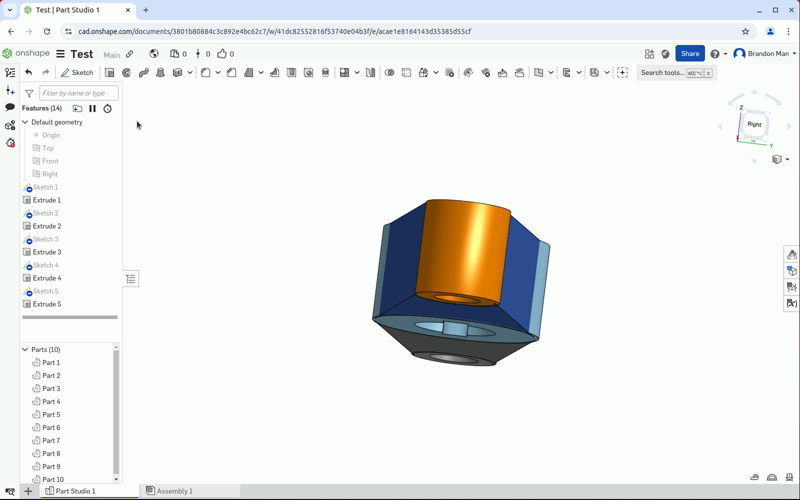
key(right, 3)
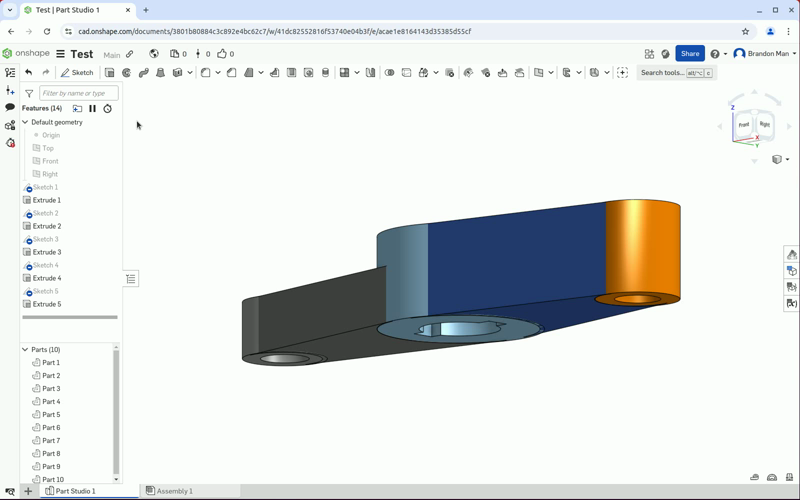
key(down, 3)
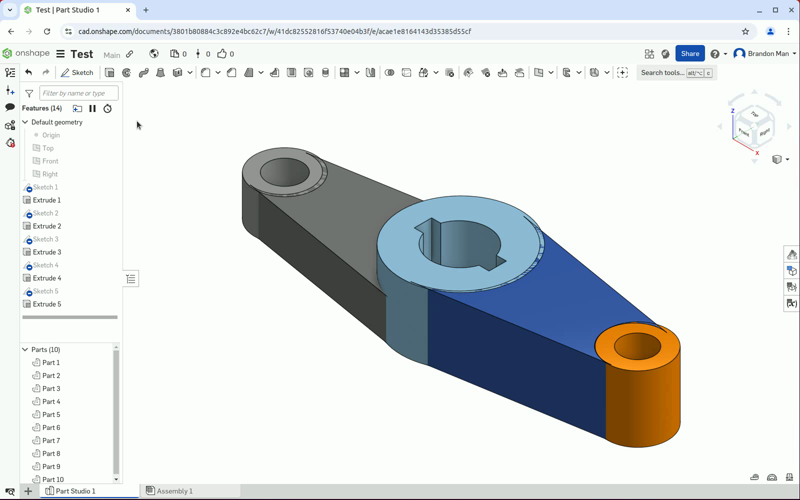
mouse_move(73, 189)
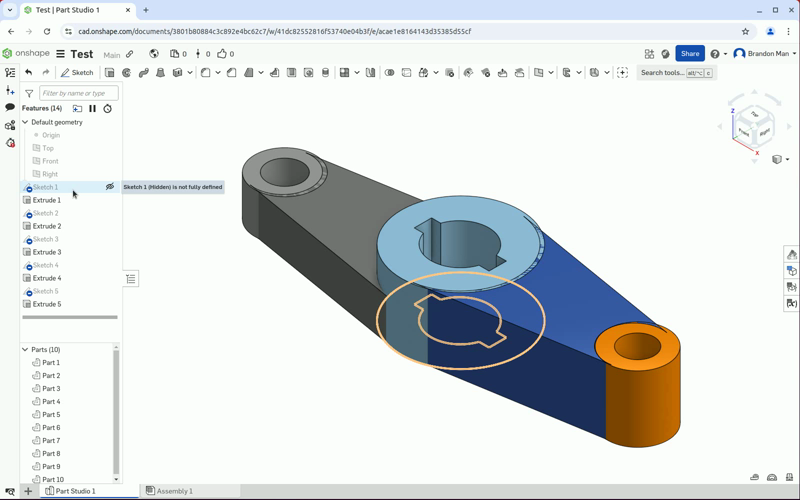
click(73, 189)